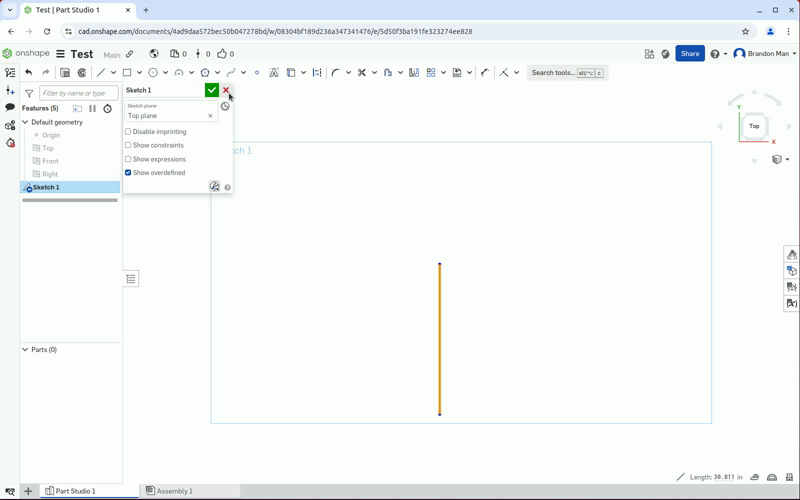
key(shift+h)
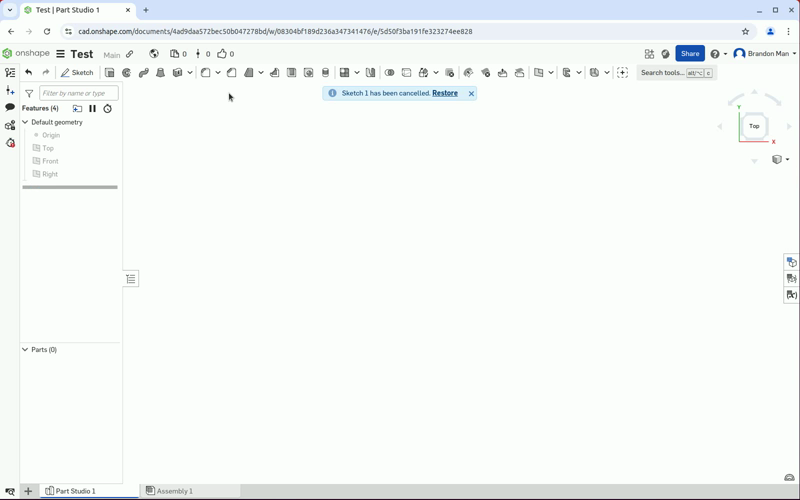
mouse_move(73, 352)
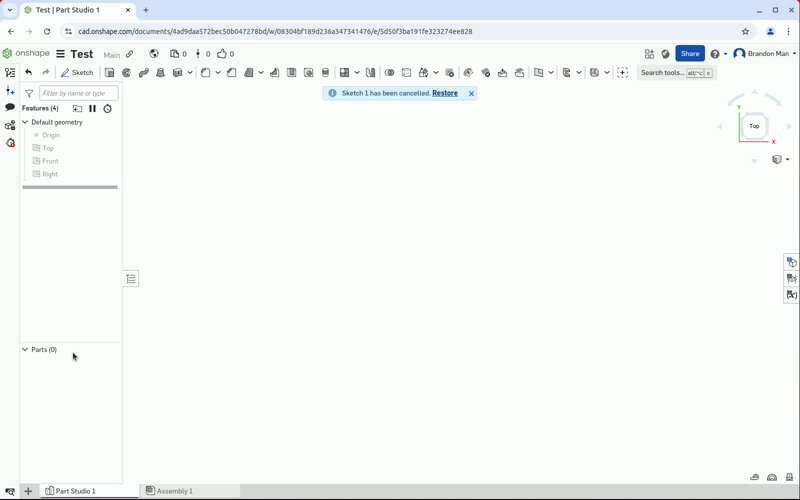
key(y)
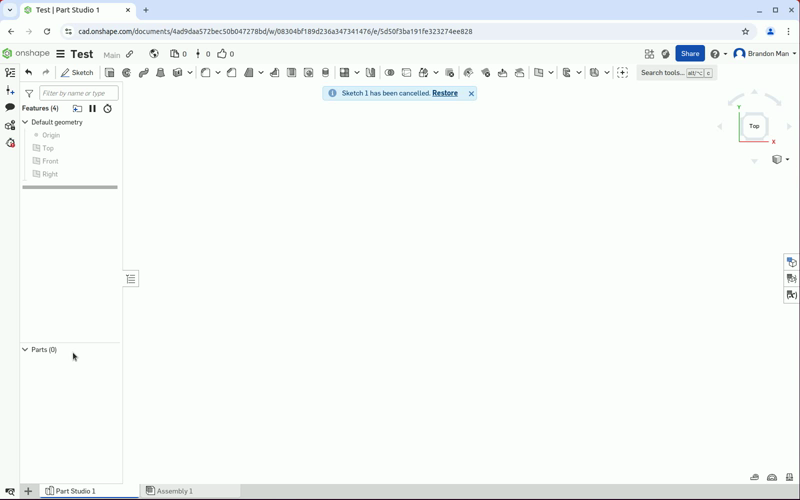
key(shift+p)
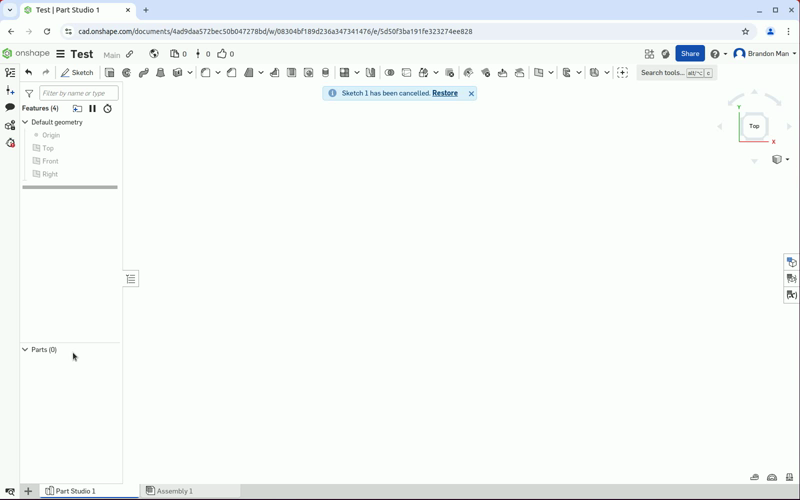
key(space)
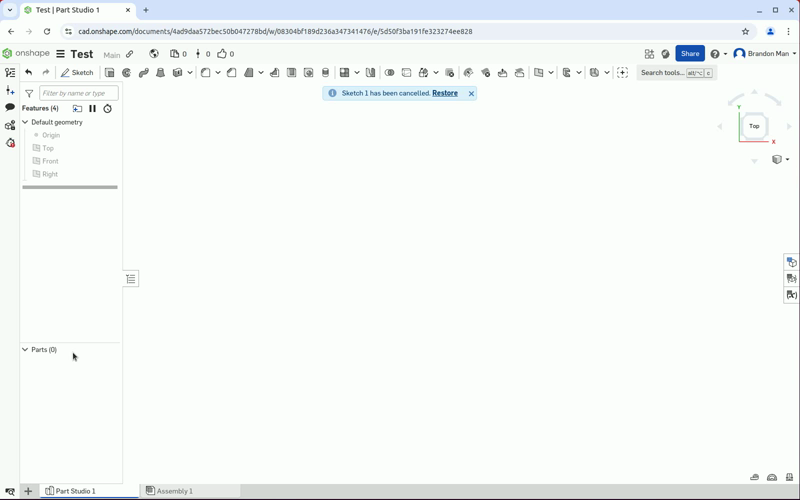
key_down(shift)
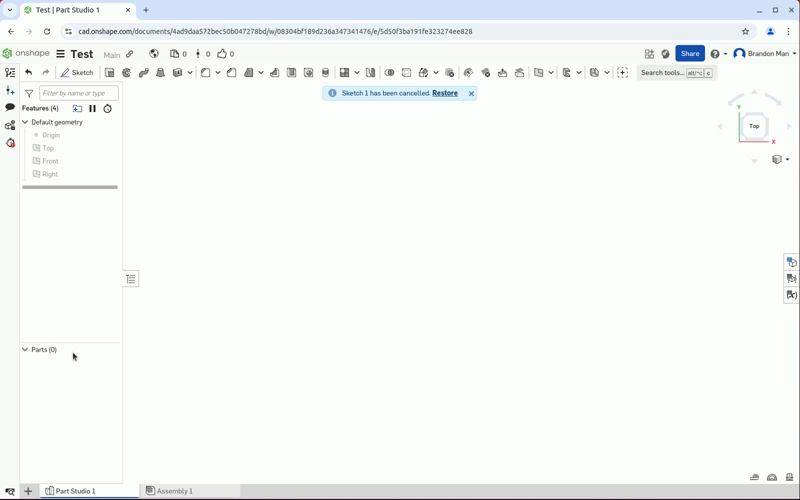
key(up)
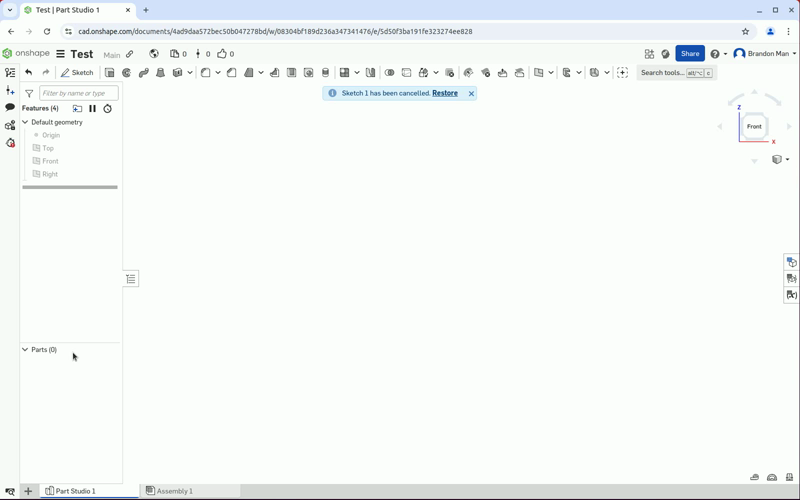
key_up(shift)
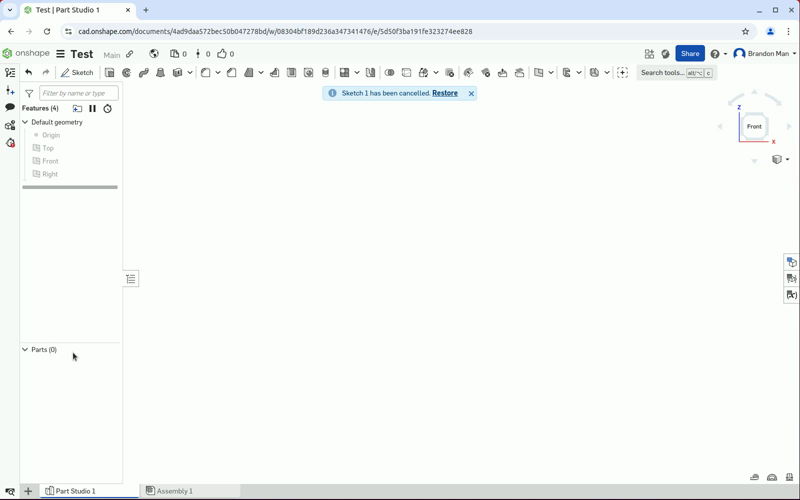
mouse_move(73, 352)
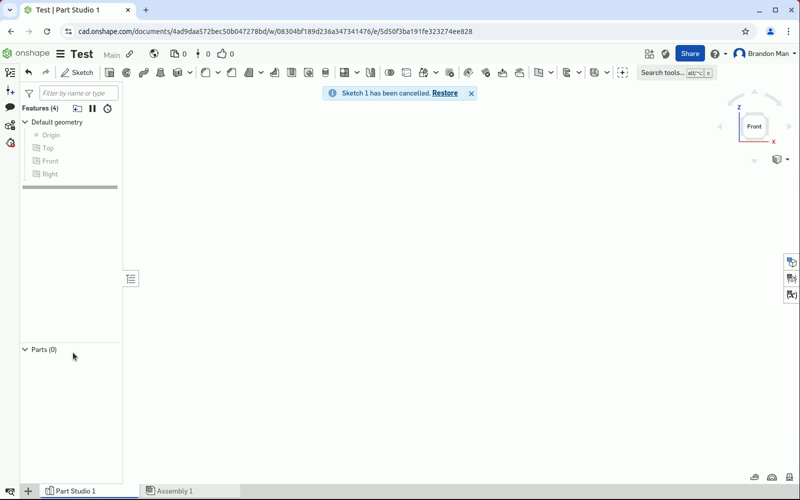
key(shift+y)
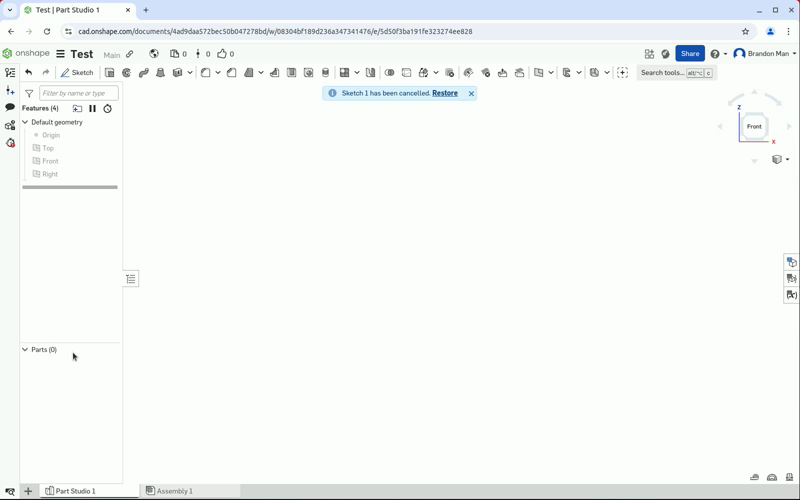
key(shift+s)
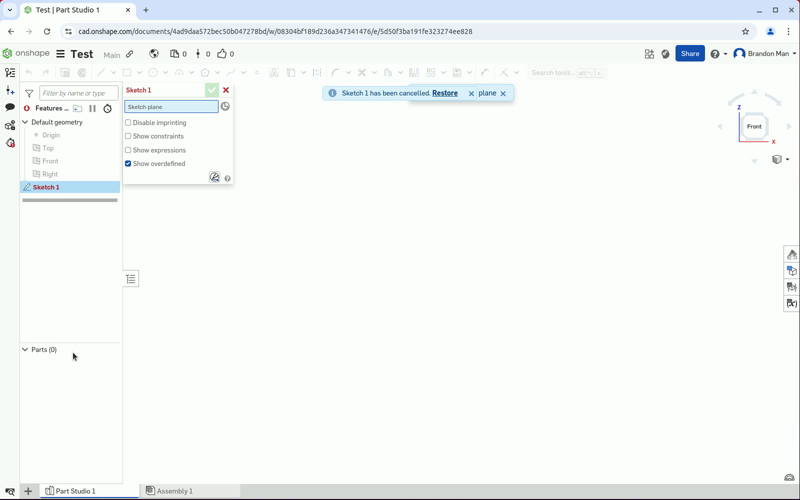
mouse_move(73, 163)
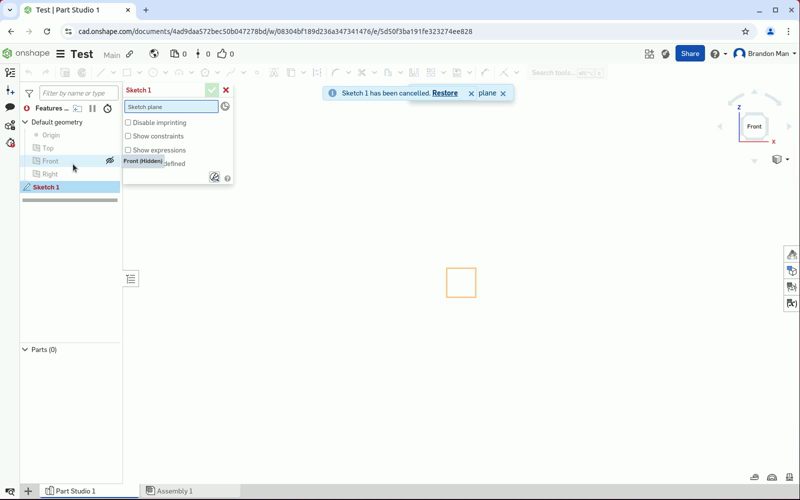
click(73, 163)
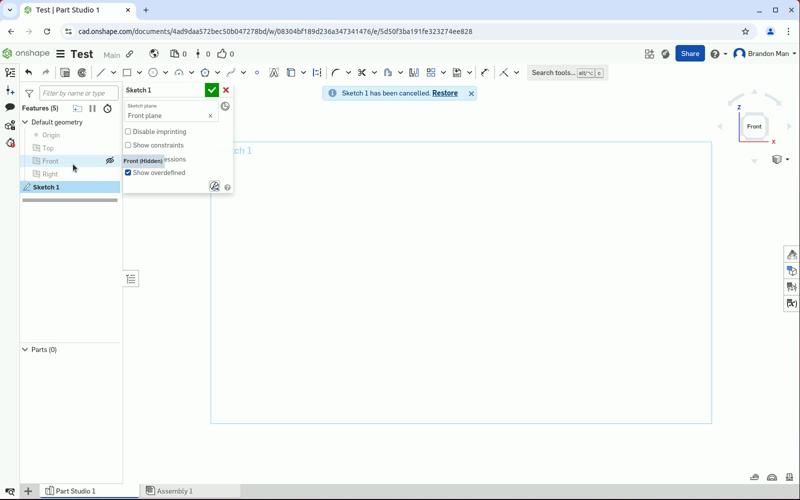
mouse_move(73, 352)
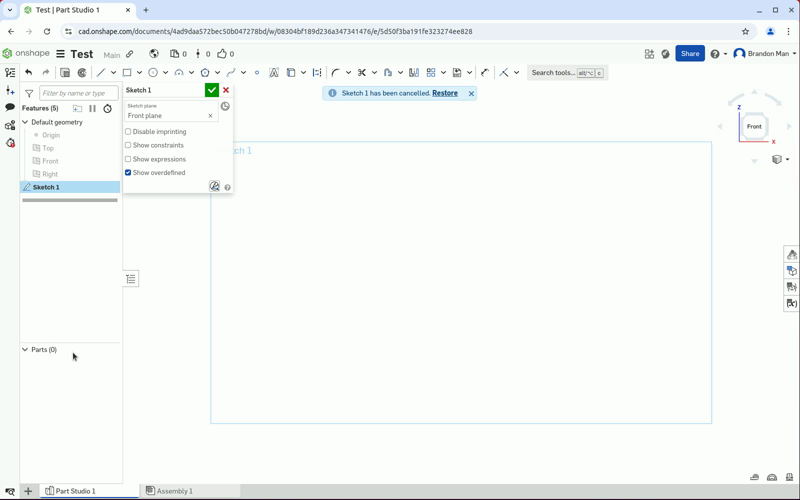
key(y)
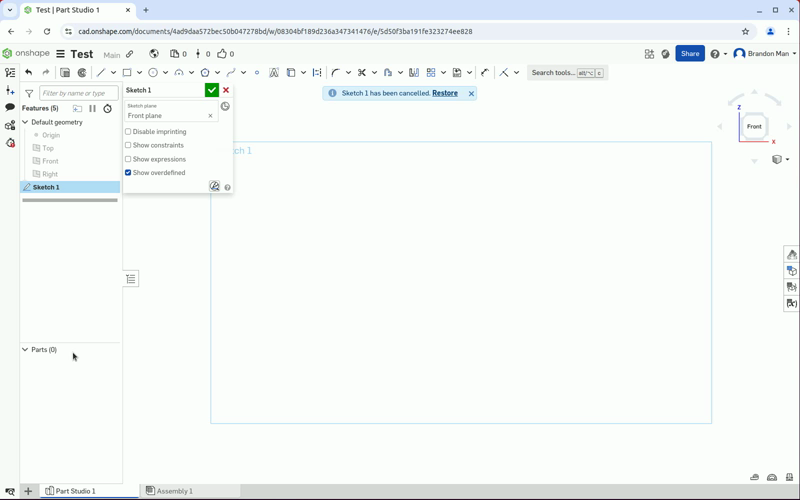
key(l)
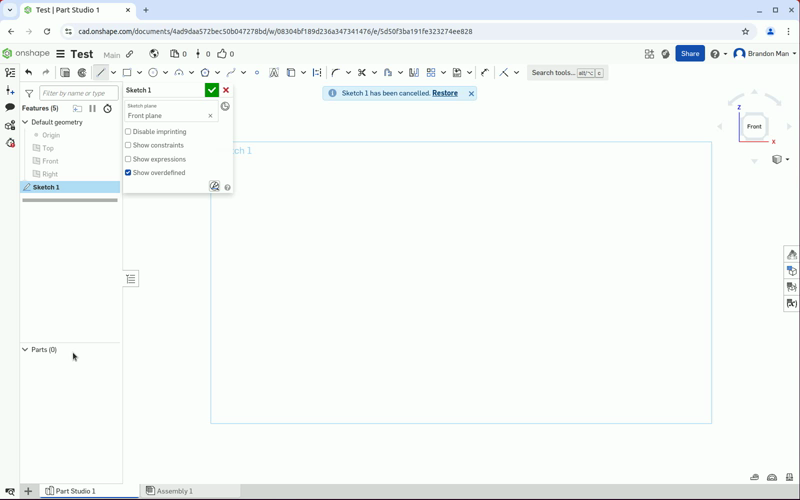
key_down(shift)
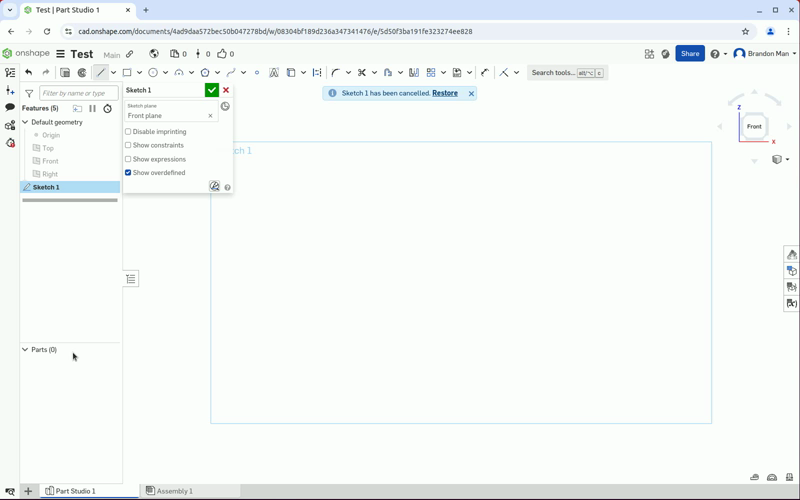
mouse_move(454, 306)
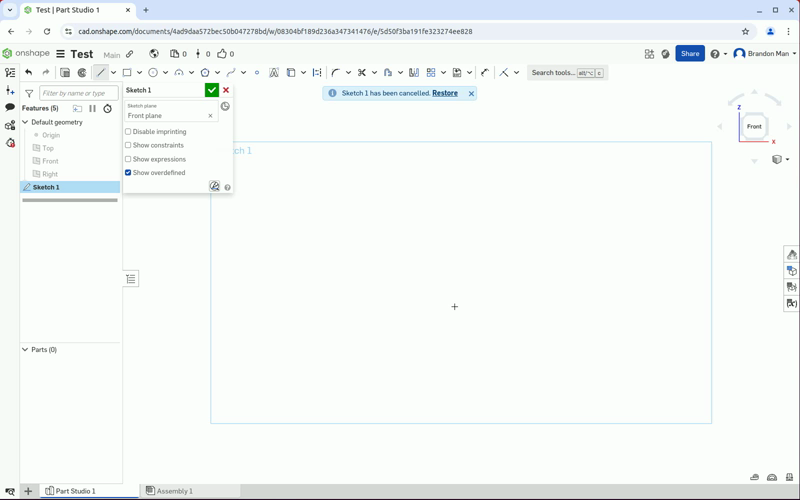
click(454, 306)
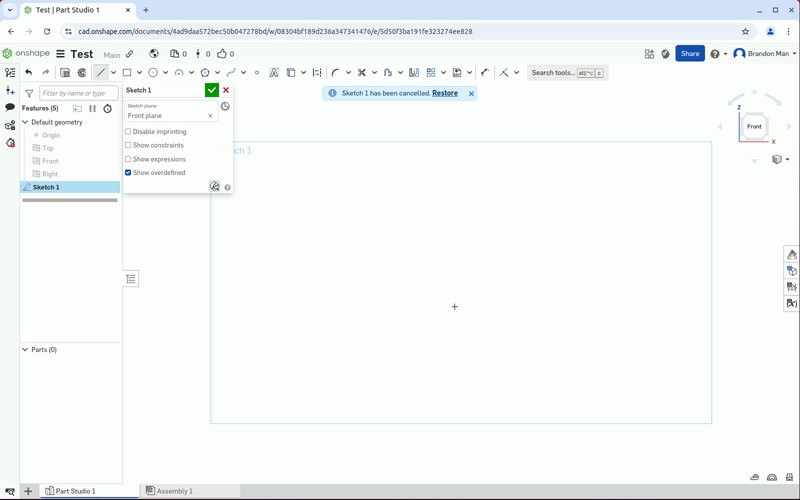
key_up(shift)
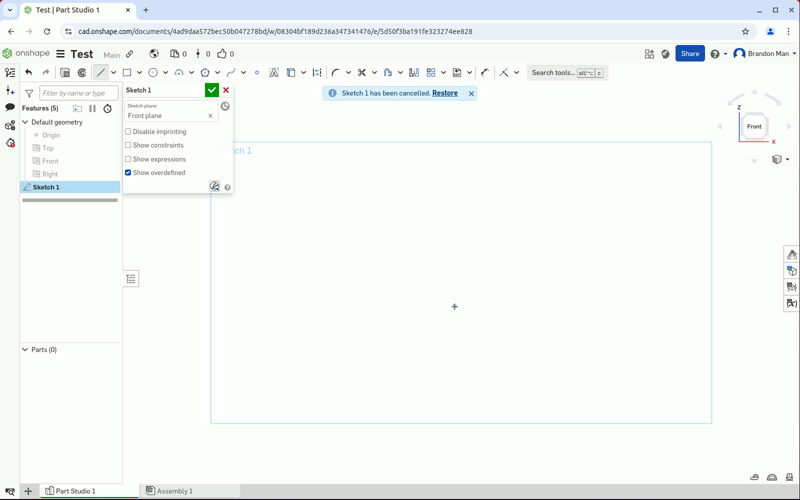
key_down(shift)
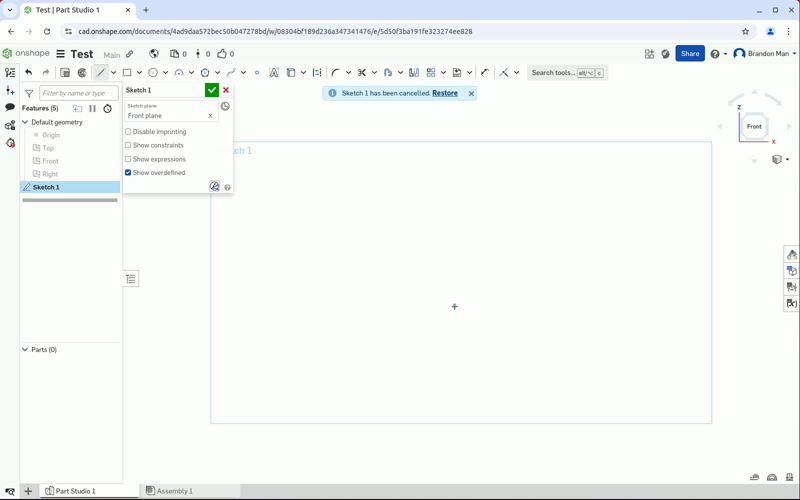
mouse_move(484, 306)
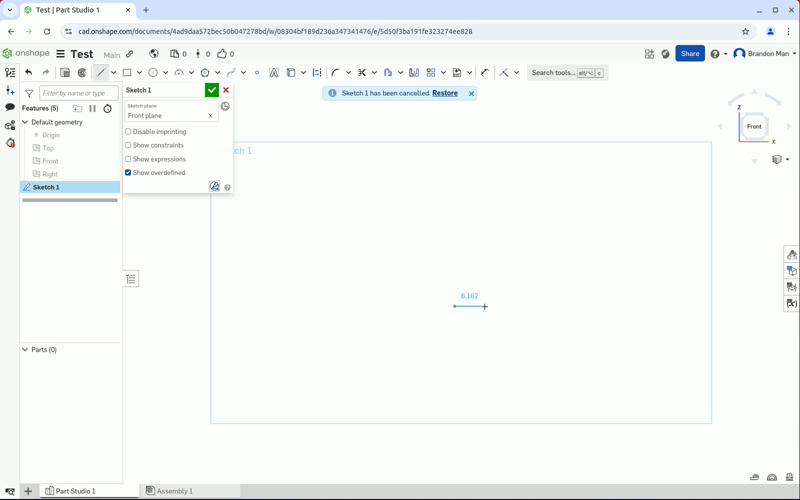
mouse_move(467, 306)
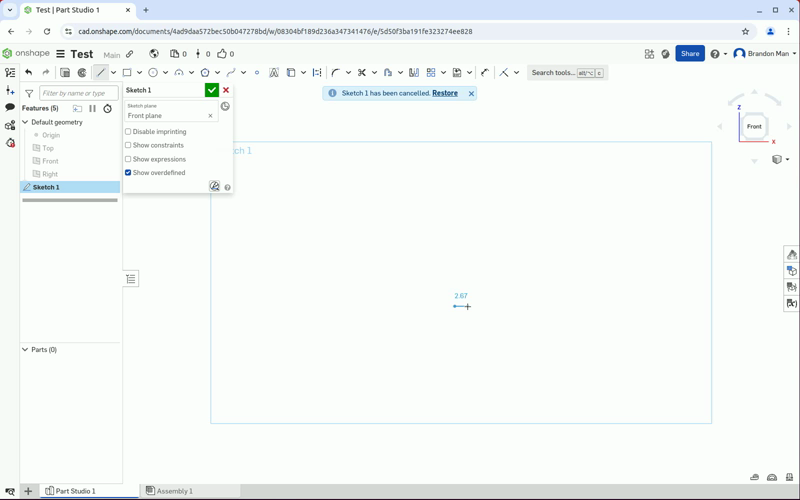
click(467, 306)
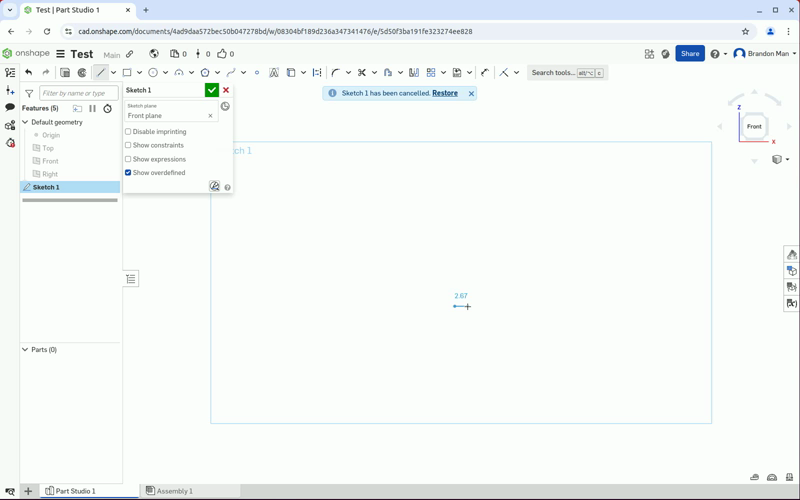
key_up(shift)
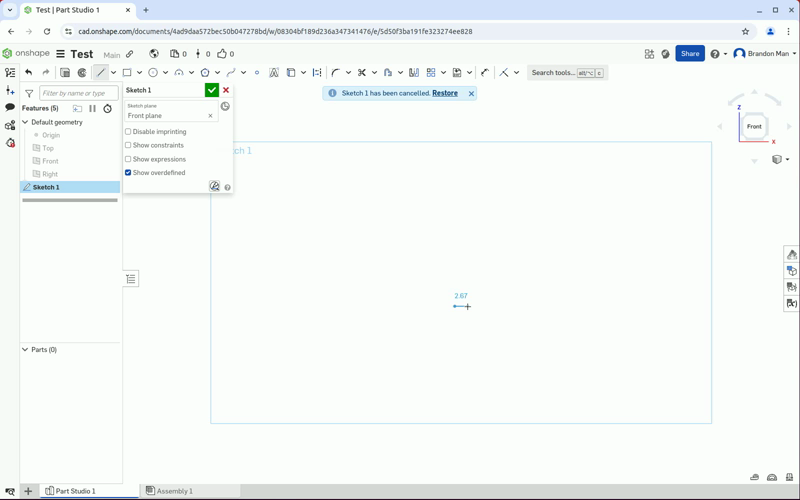
key_down(shift)
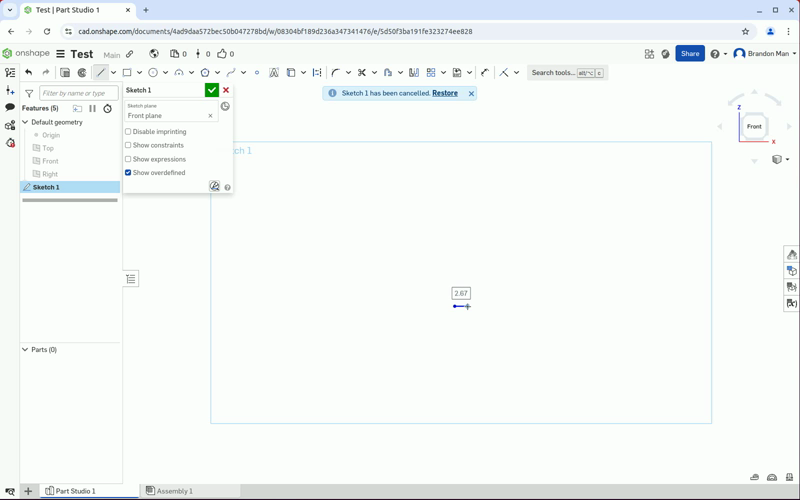
mouse_move(497, 306)
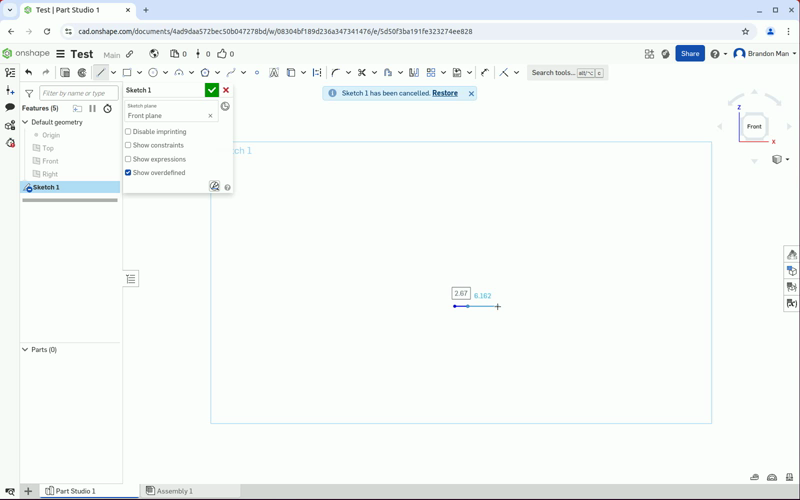
mouse_move(467, 298)
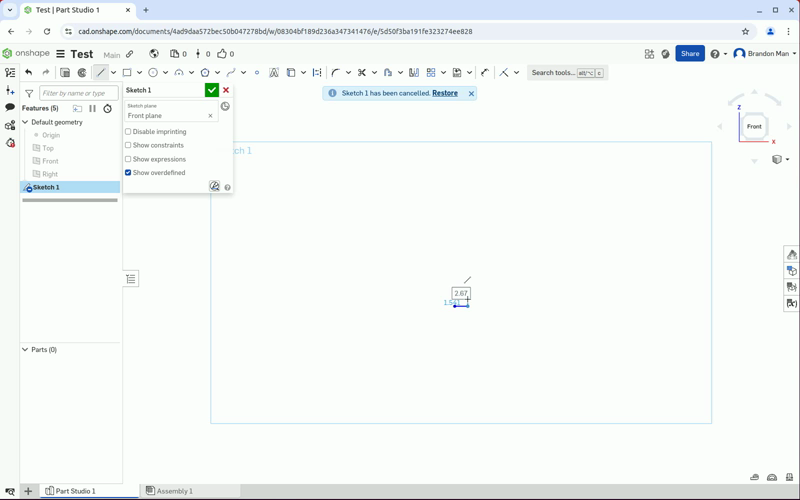
click(467, 298)
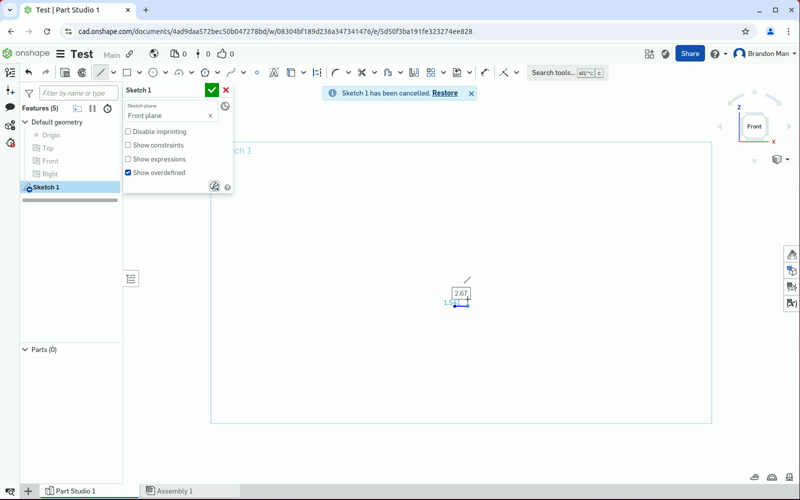
key_up(shift)
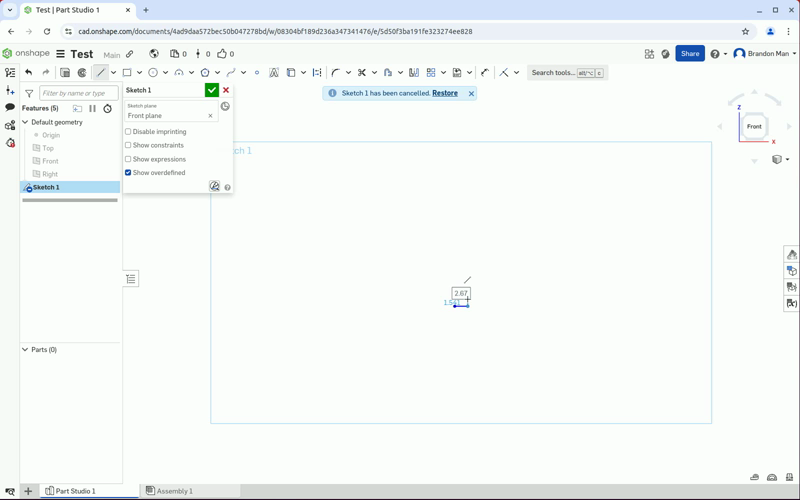
key_down(shift)
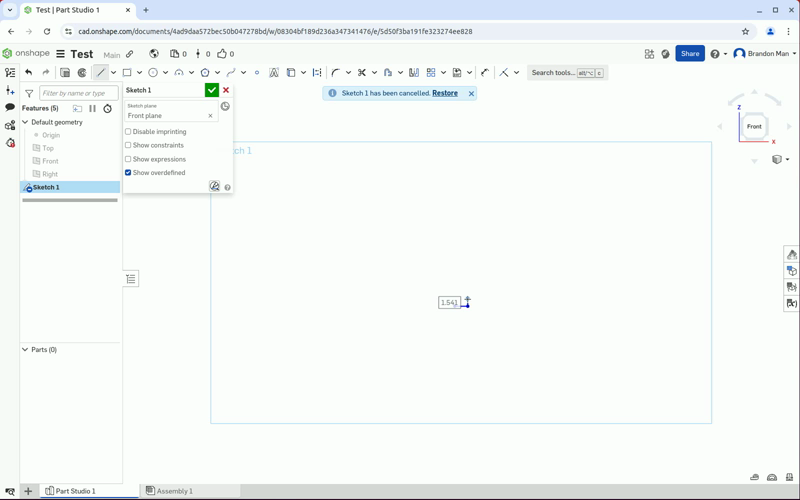
mouse_move(497, 298)
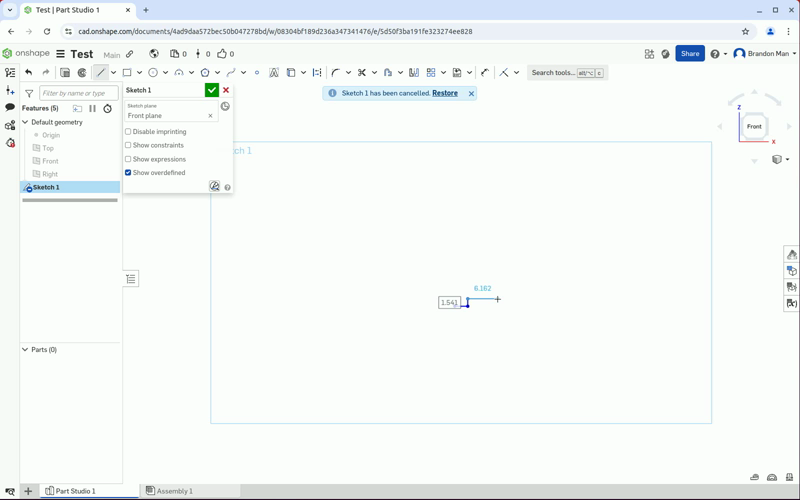
mouse_move(467, 289)
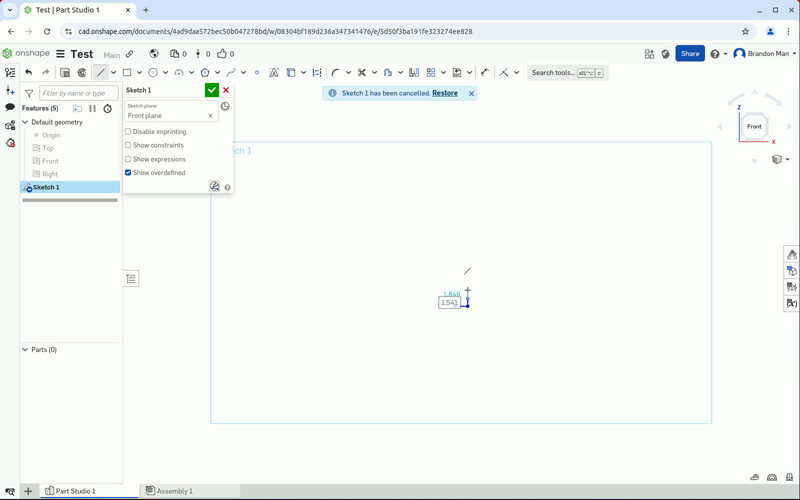
click(467, 289)
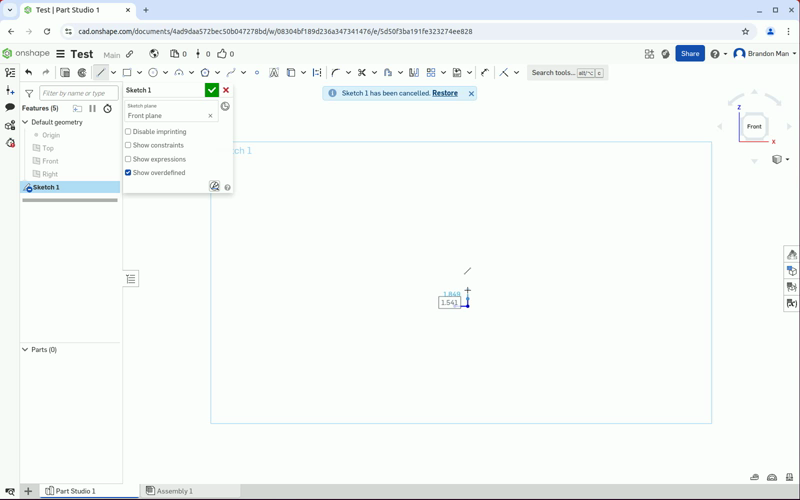
key_up(shift)
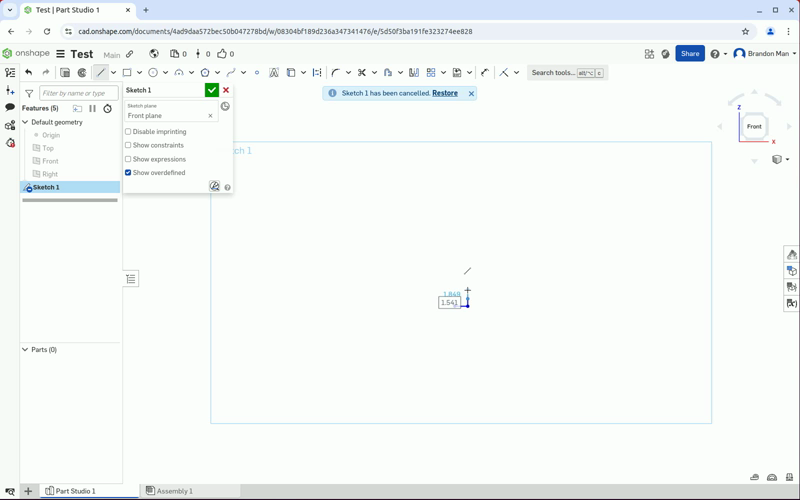
key_down(shift)
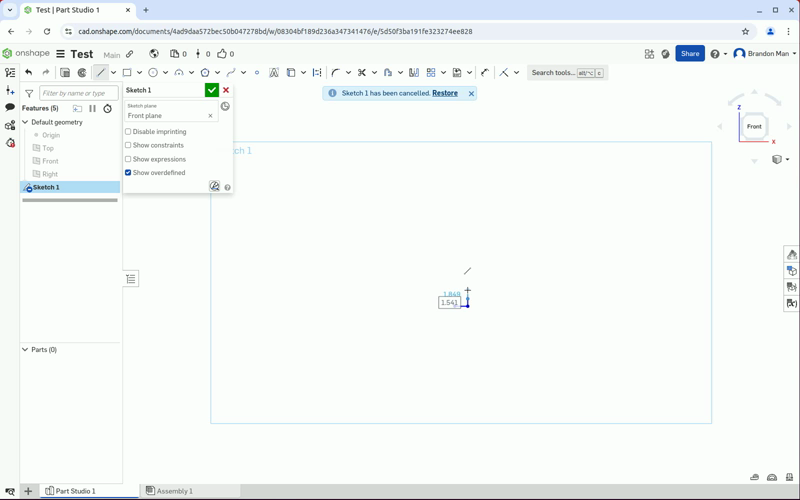
mouse_move(497, 289)
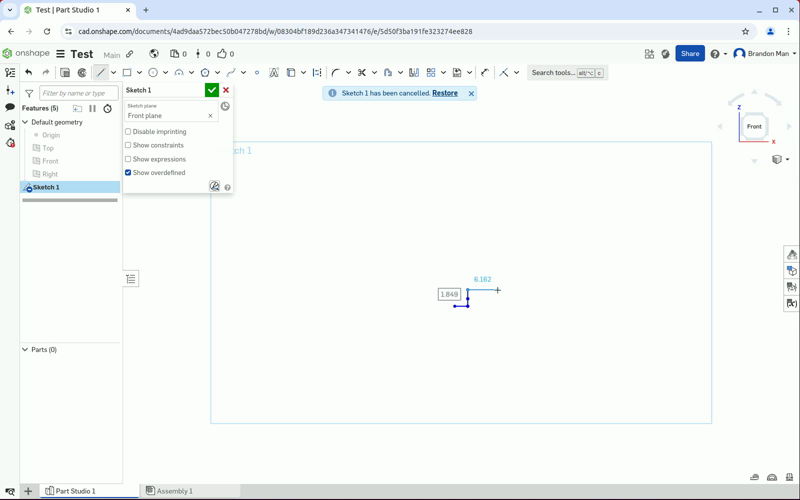
mouse_move(467, 257)
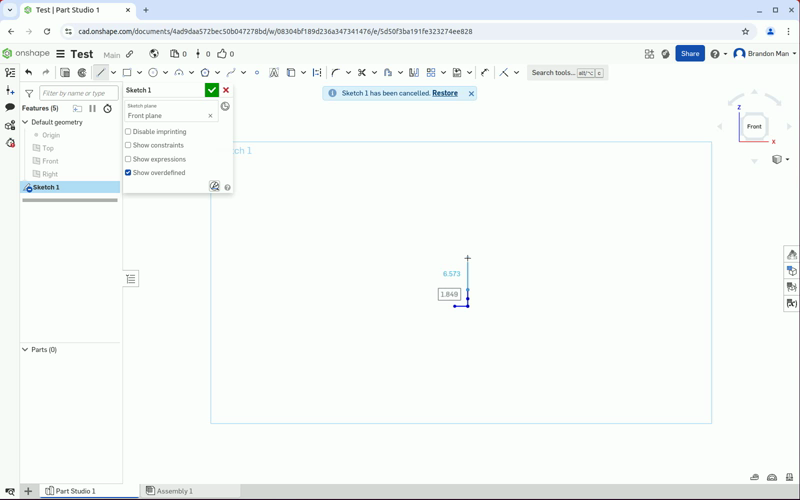
click(467, 257)
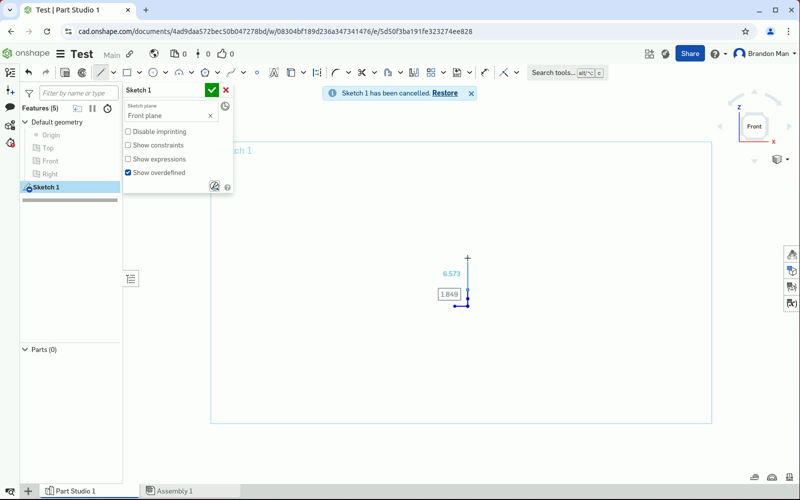
key_up(shift)
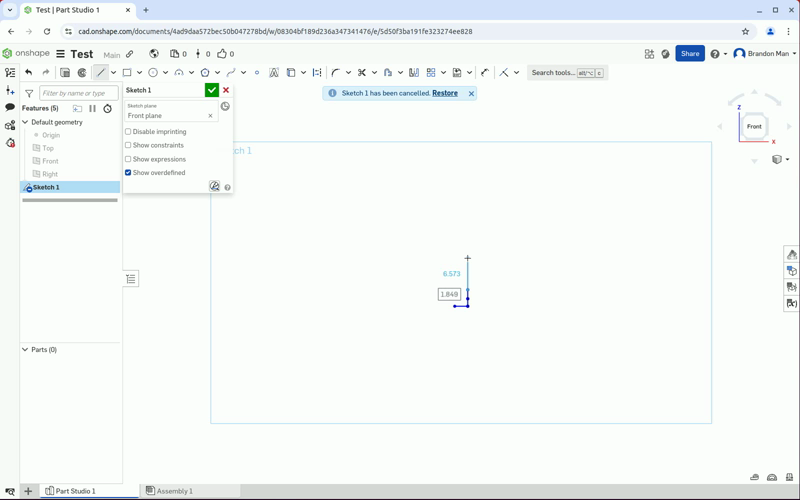
key_down(shift)
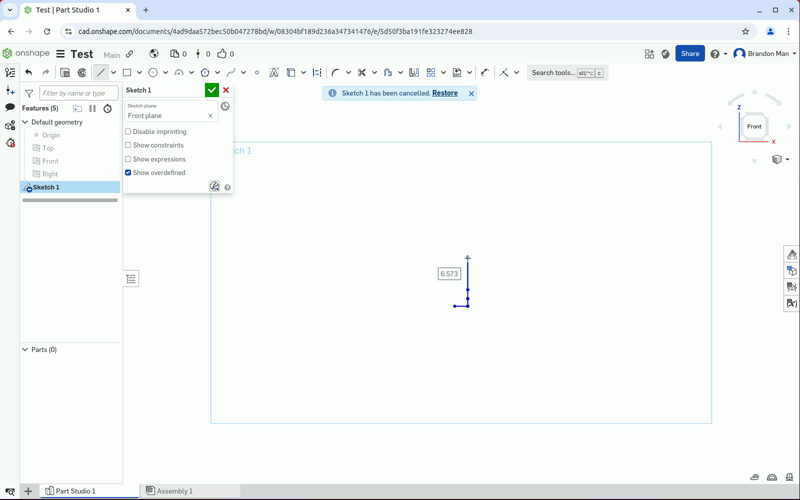
mouse_move(497, 257)
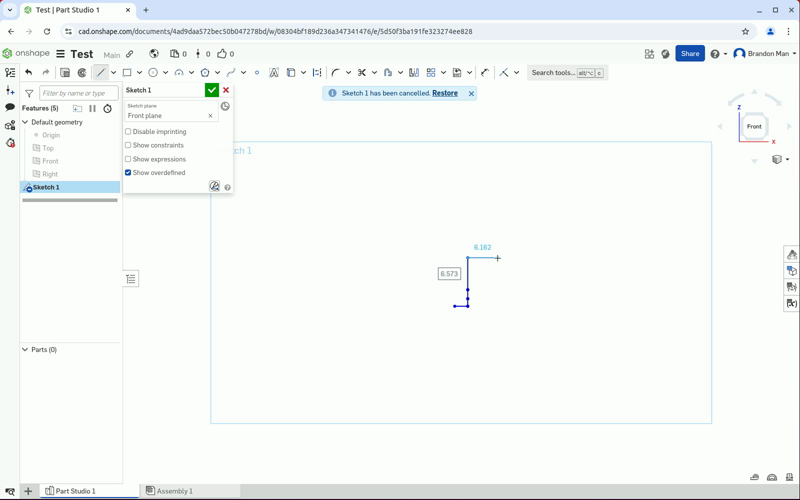
mouse_move(454, 257)
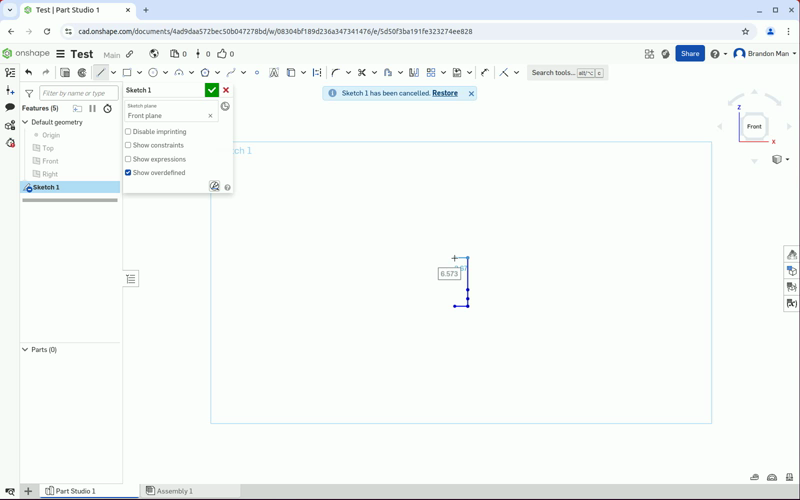
click(454, 257)
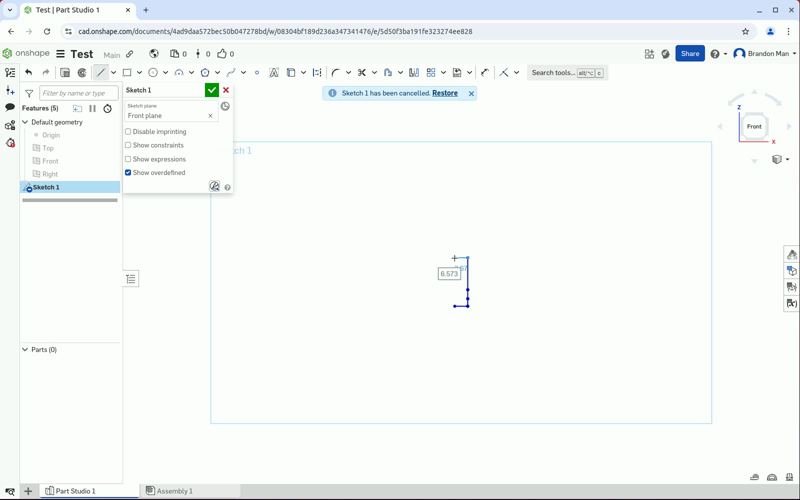
key_up(shift)
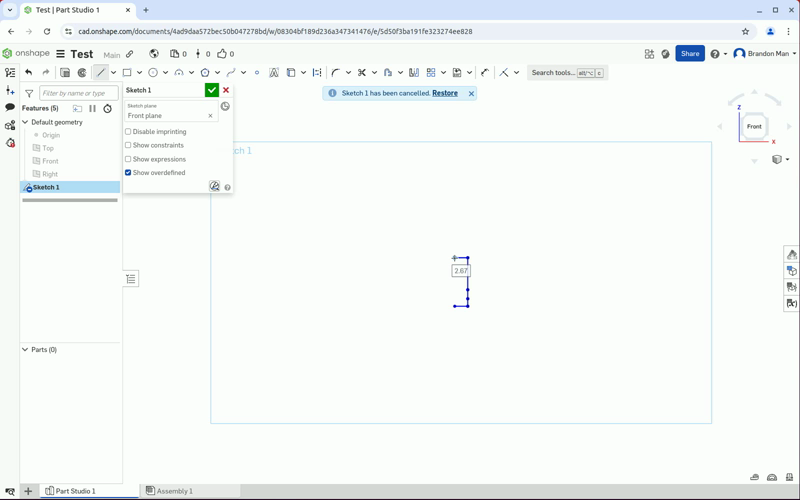
mouse_move(484, 257)
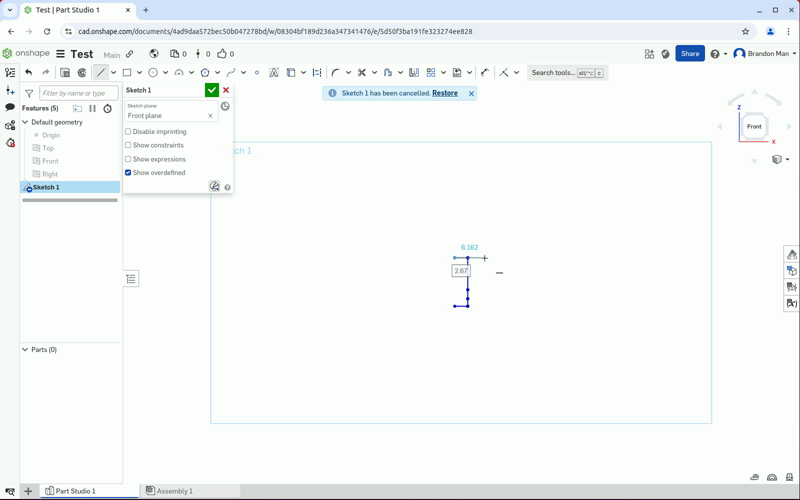
key_down(shift)
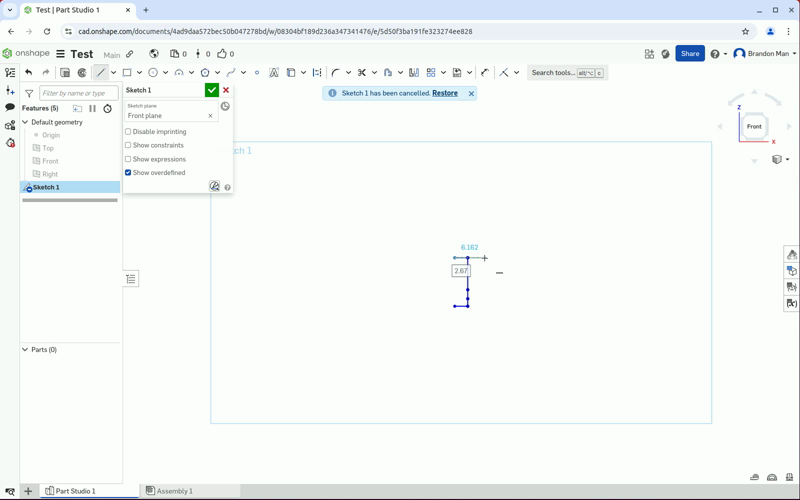
mouse_move(454, 306)
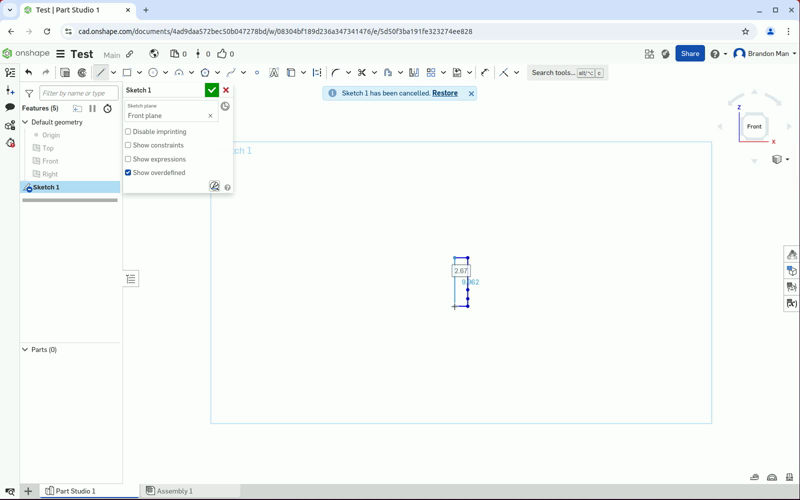
key_up(shift)
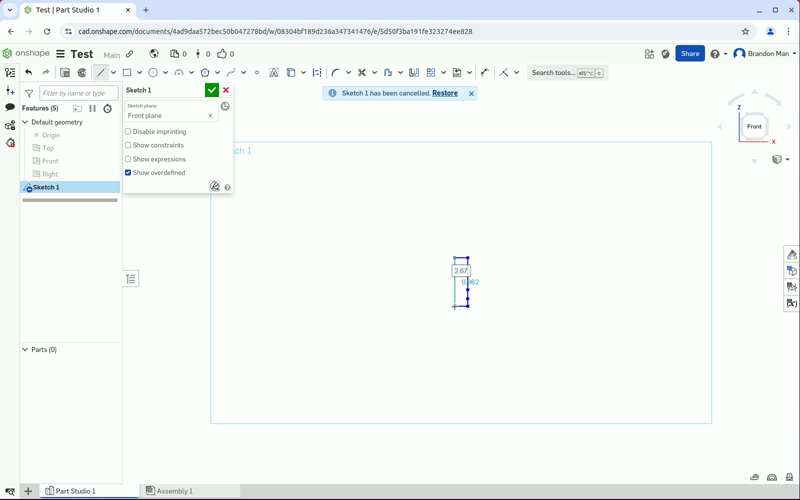
click(454, 306)
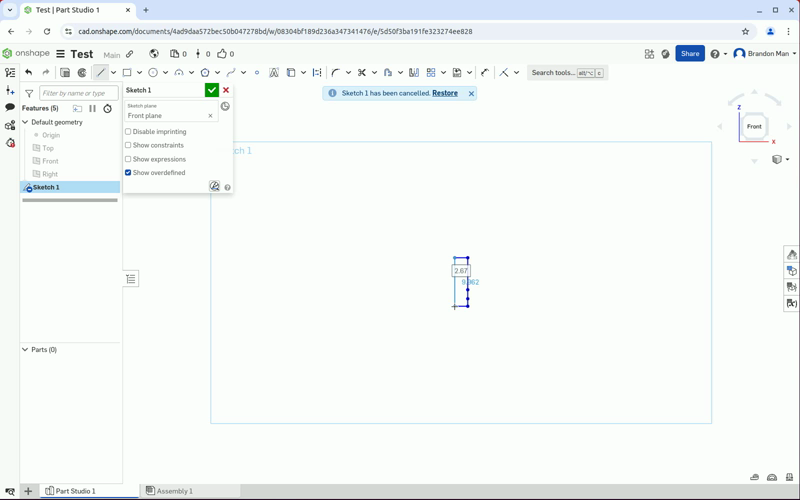
key(esc)
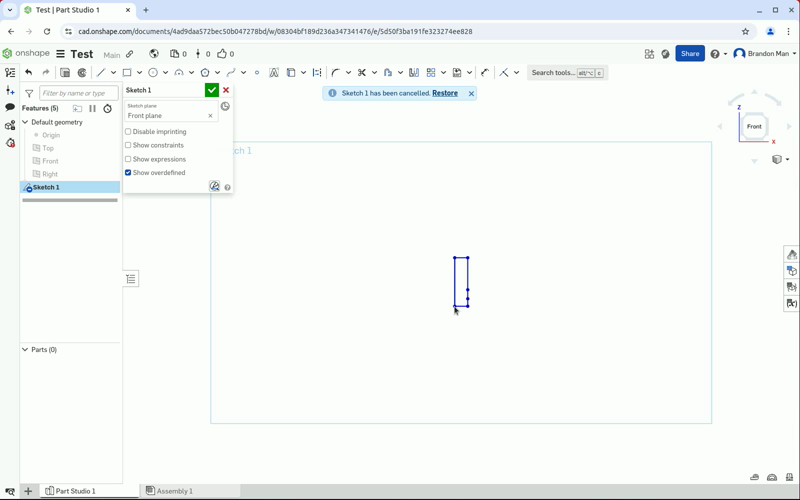
mouse_move(463, 271)
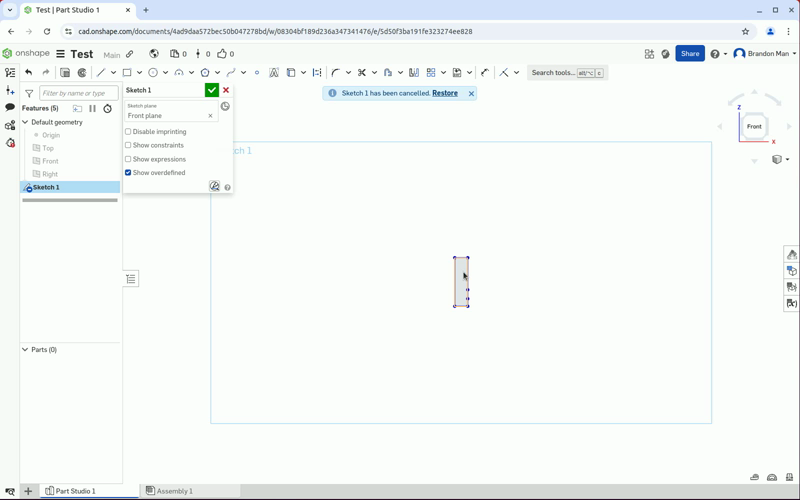
scroll(6)
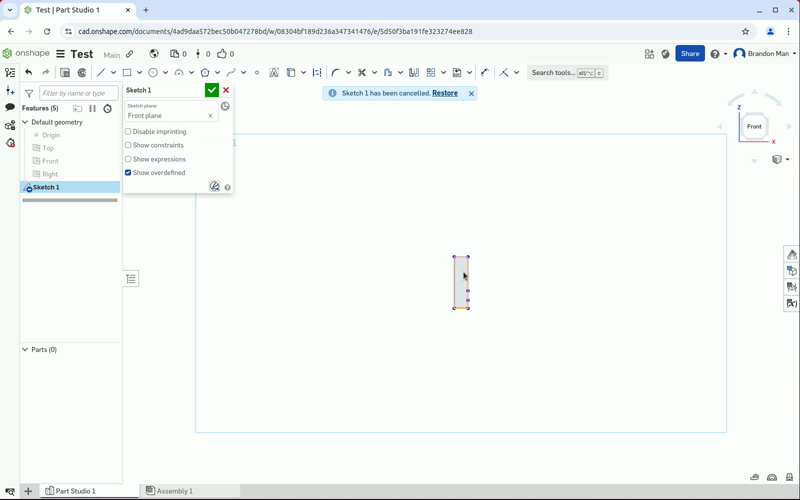
scroll(6)
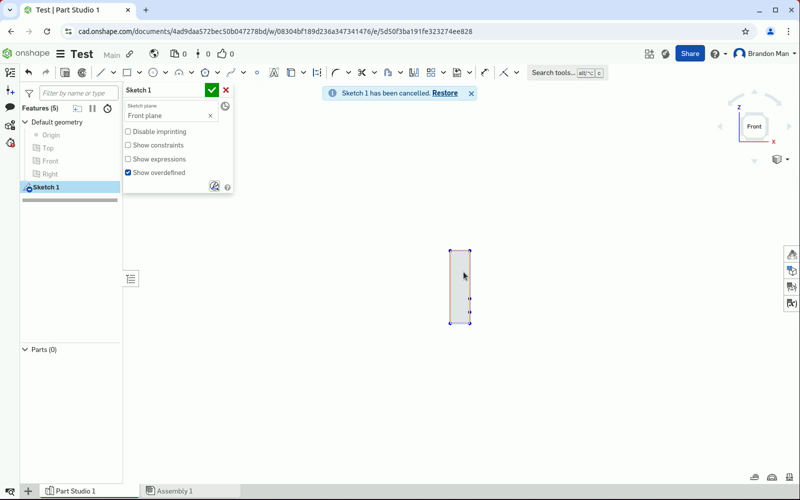
scroll(6)
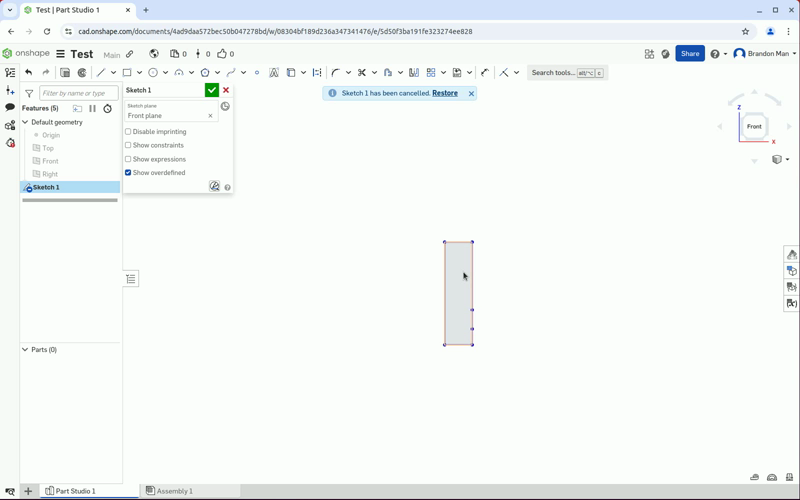
scroll(6)
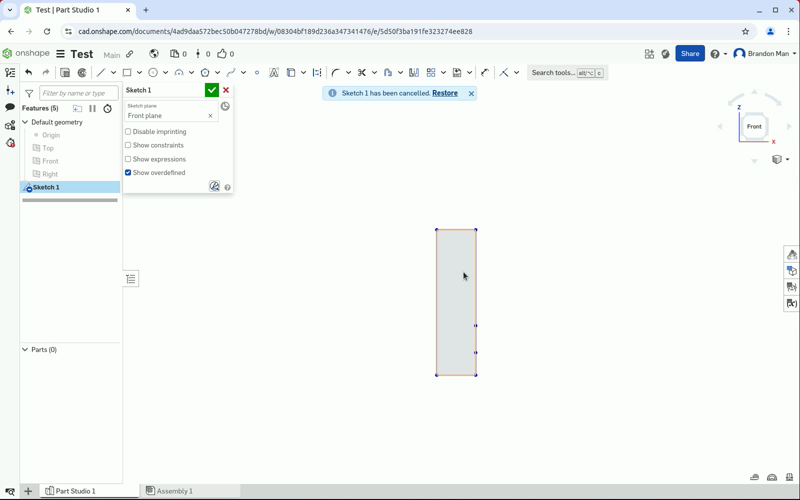
scroll(6)
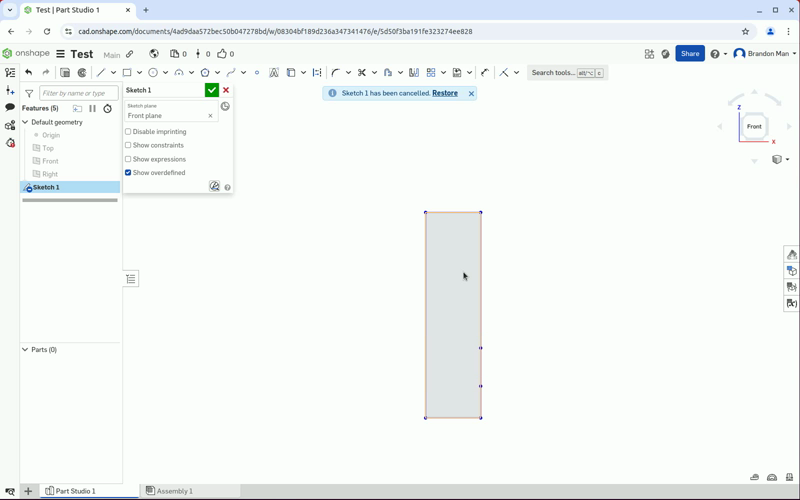
scroll(6)
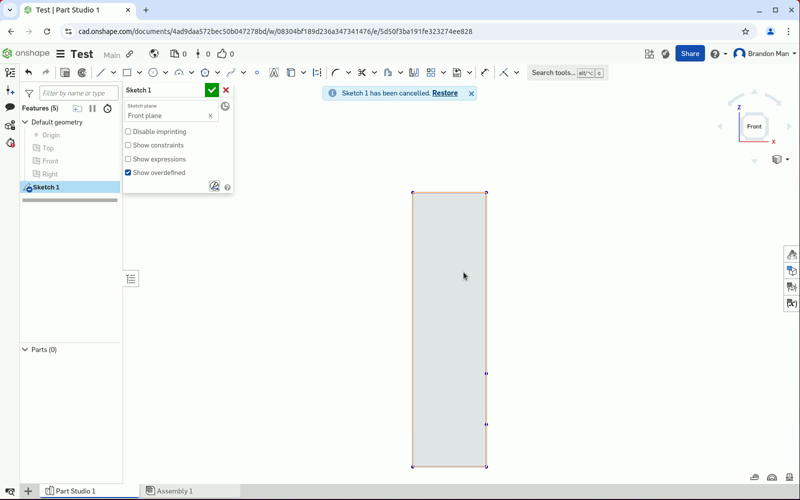
scroll(6)
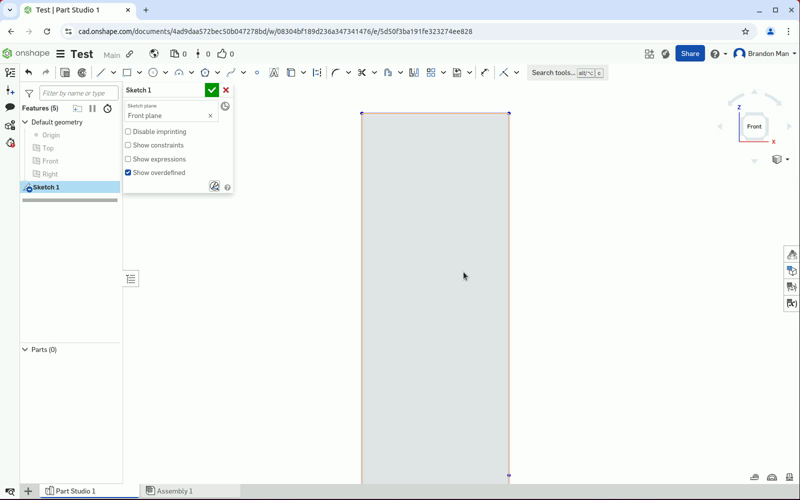
click(463, 271)
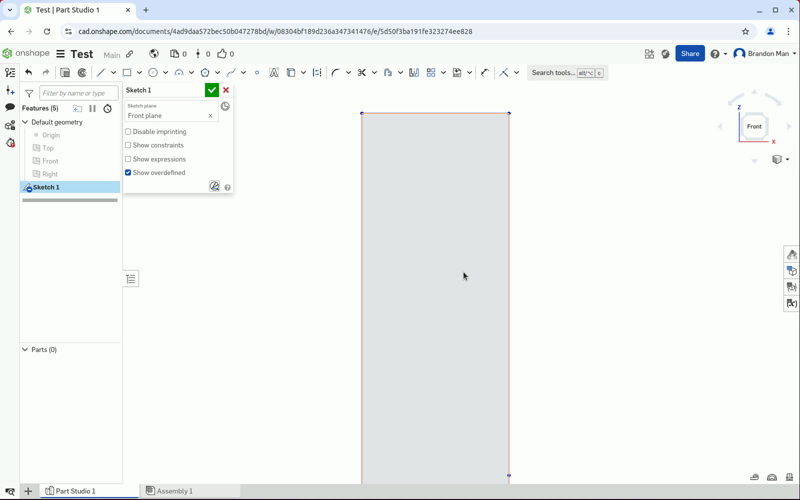
scroll(-6)
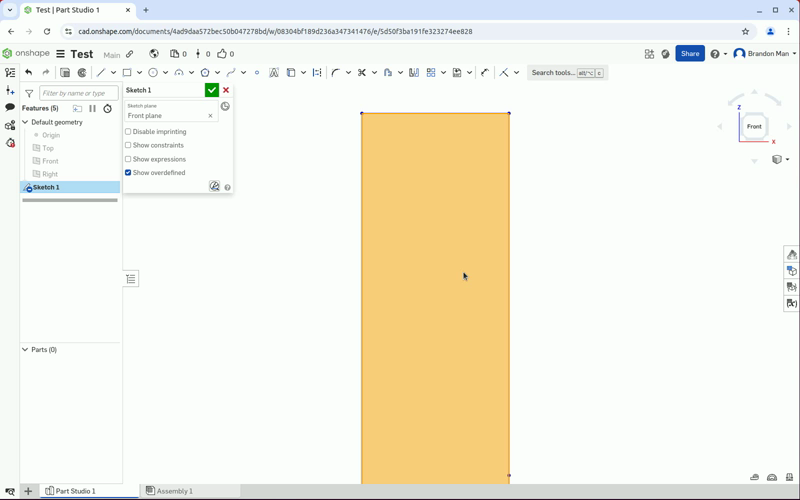
scroll(-6)
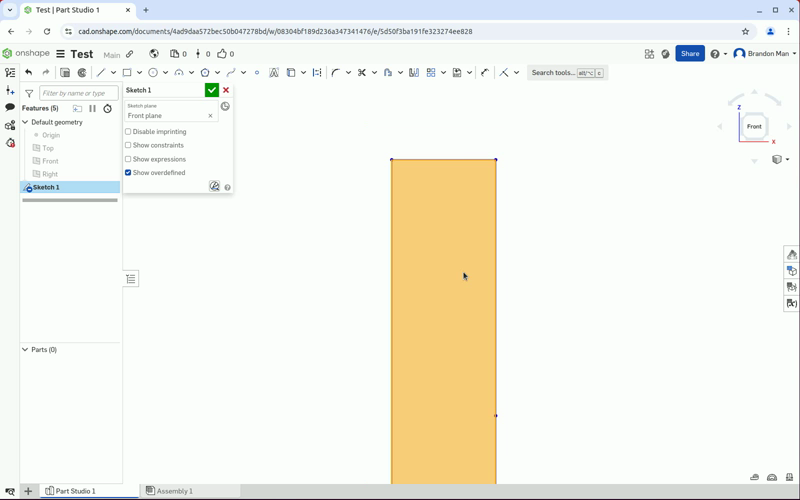
scroll(-6)
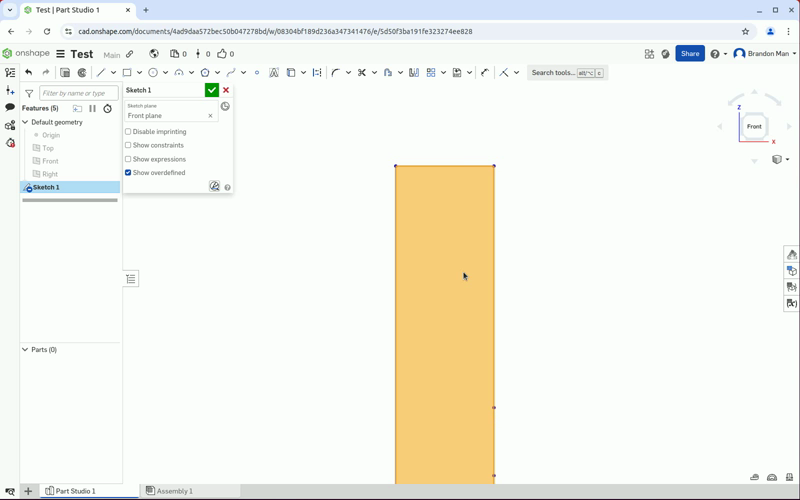
scroll(-6)
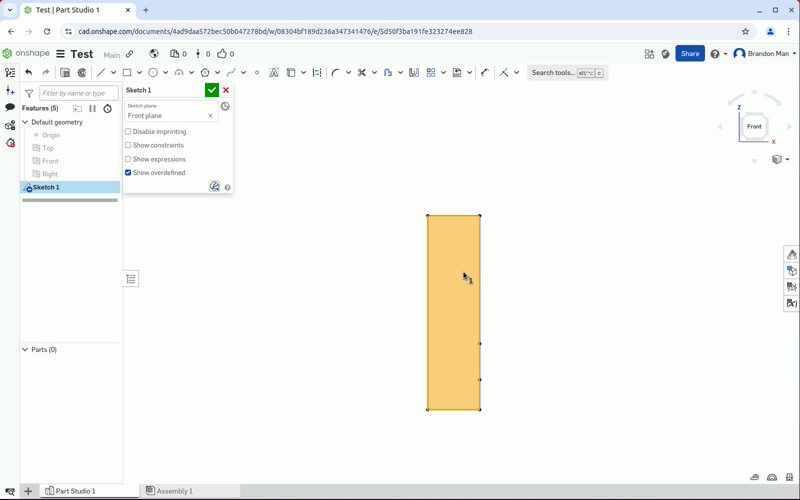
scroll(-6)
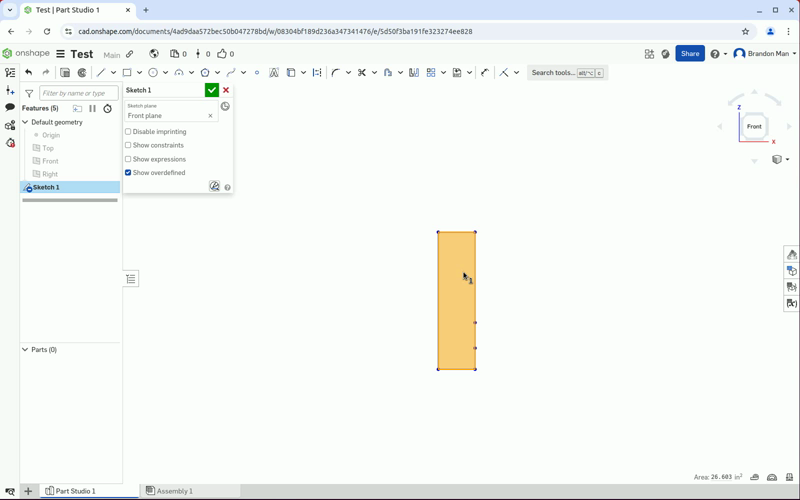
scroll(-6)
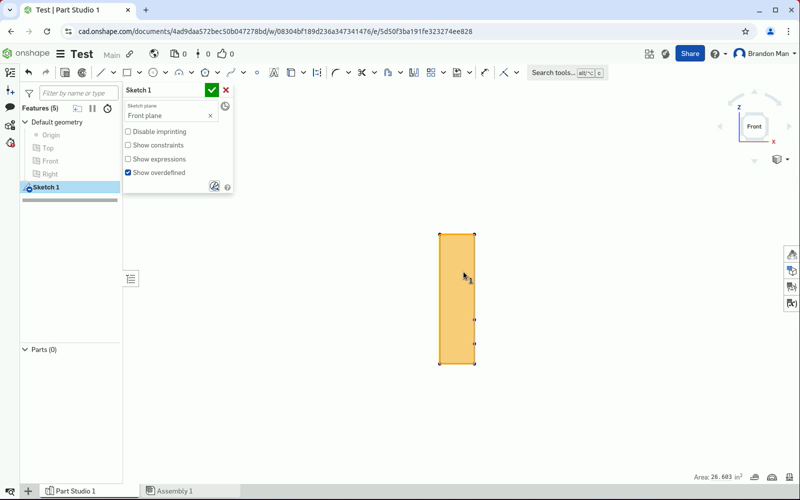
scroll(-6)
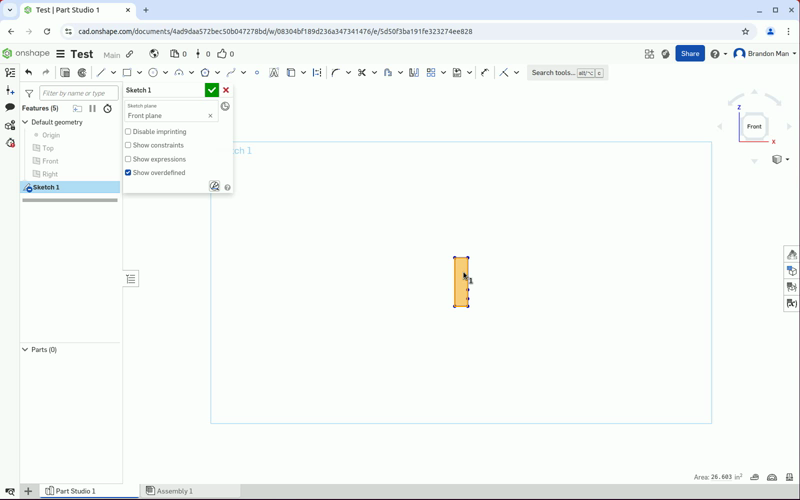
mouse_move(73, 352)
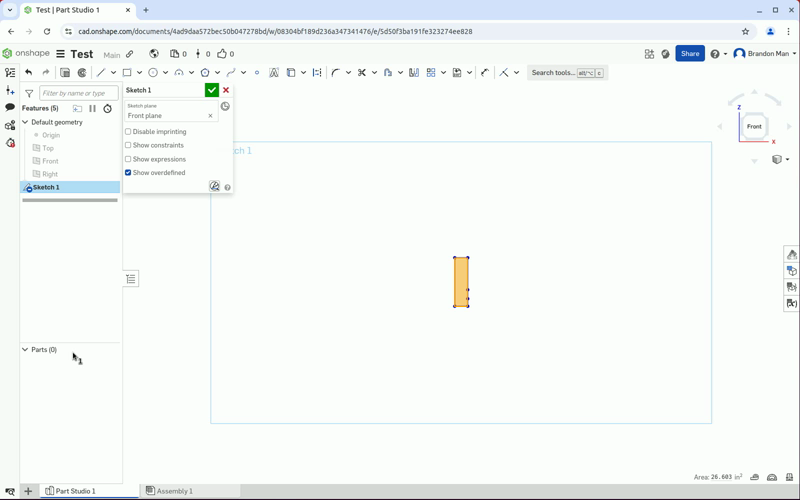
key(shift+y)
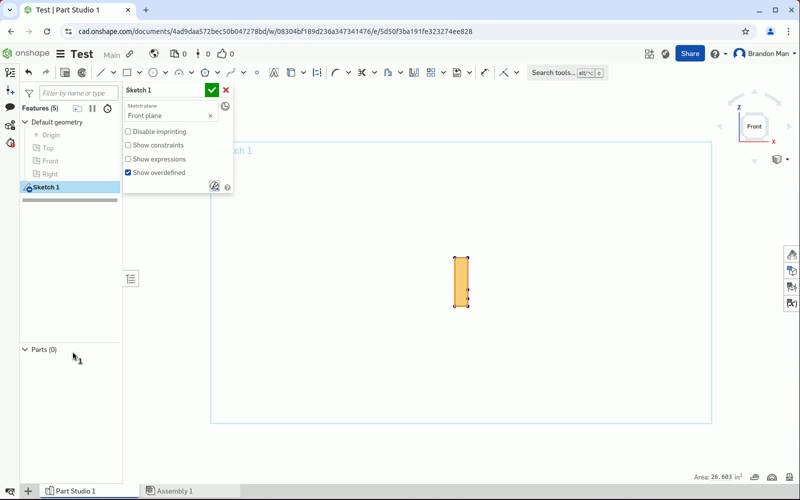
key(shift+e)
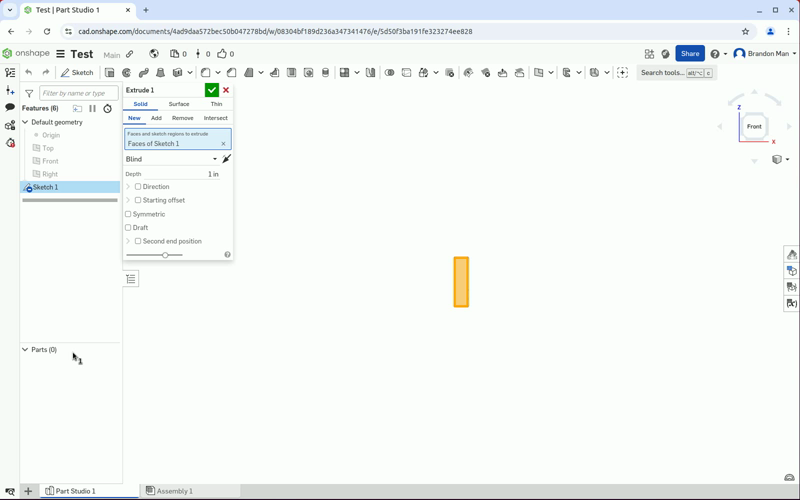
mouse_move(143, 106)
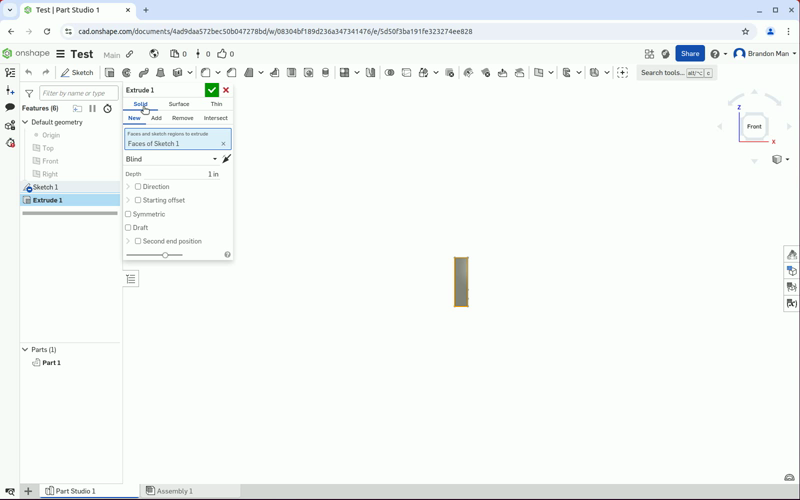
click(143, 106)
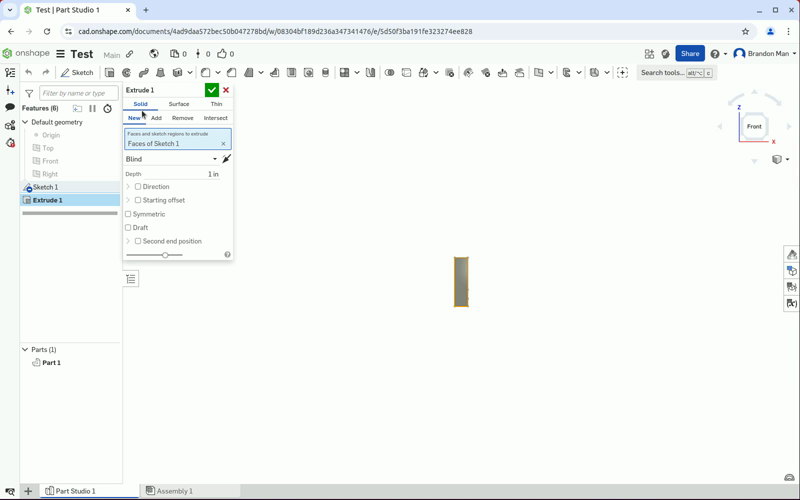
mouse_move(137, 120)
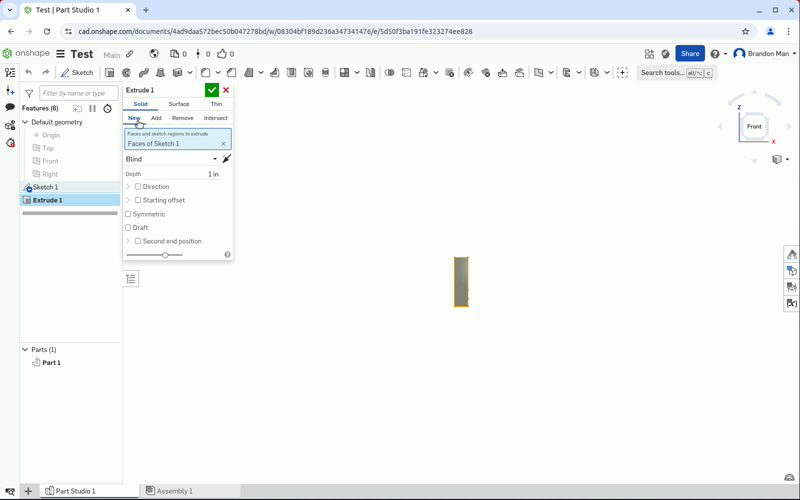
click(137, 120)
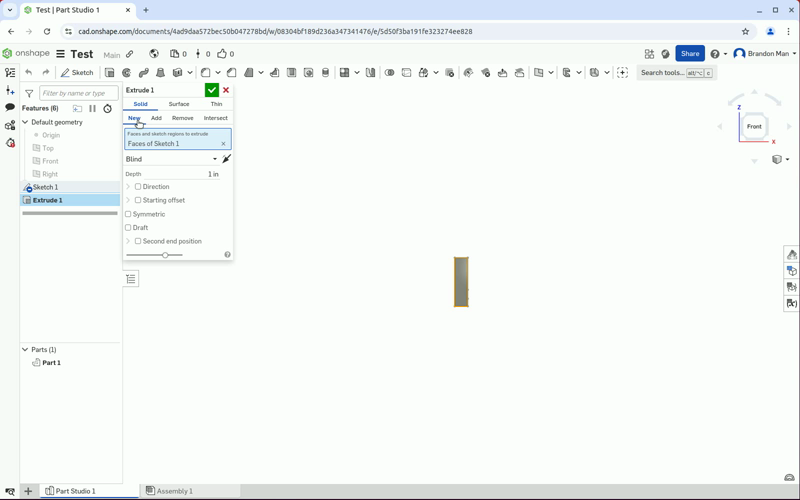
key(tab, 4)
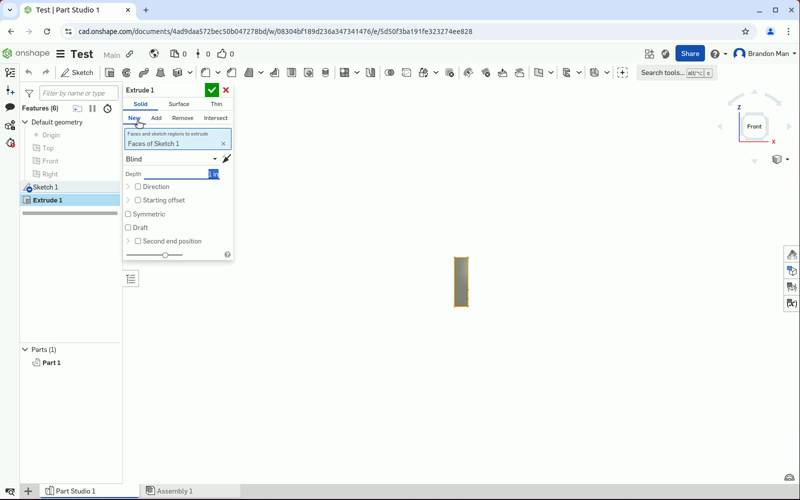
text(1.685)
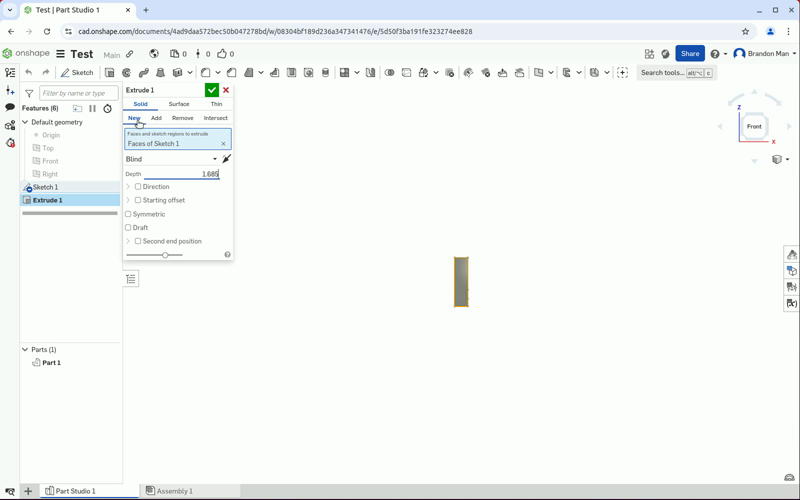
key(enter)
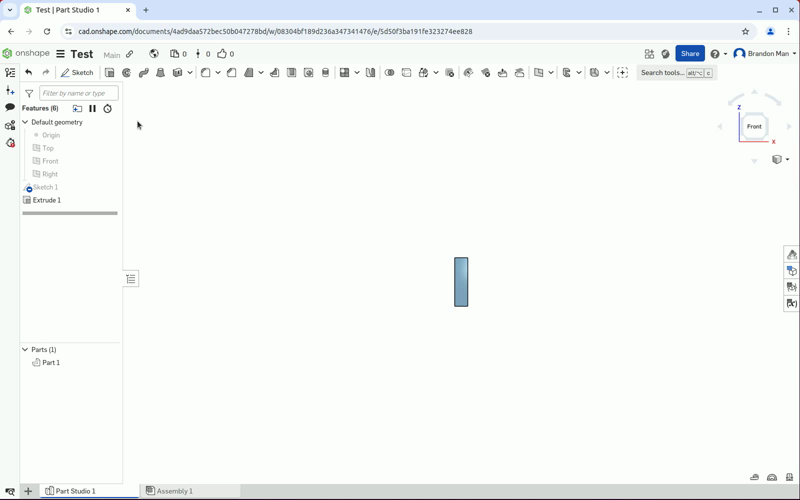
key(shift+h)
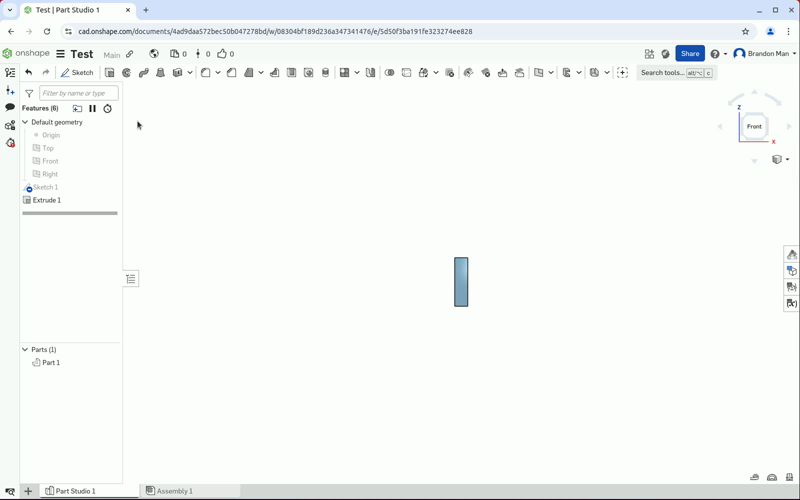
key(shift+h)
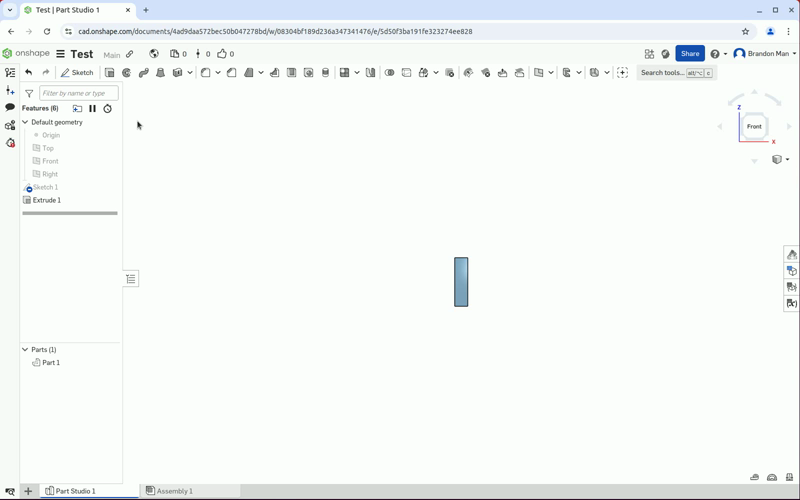
mouse_move(73, 189)
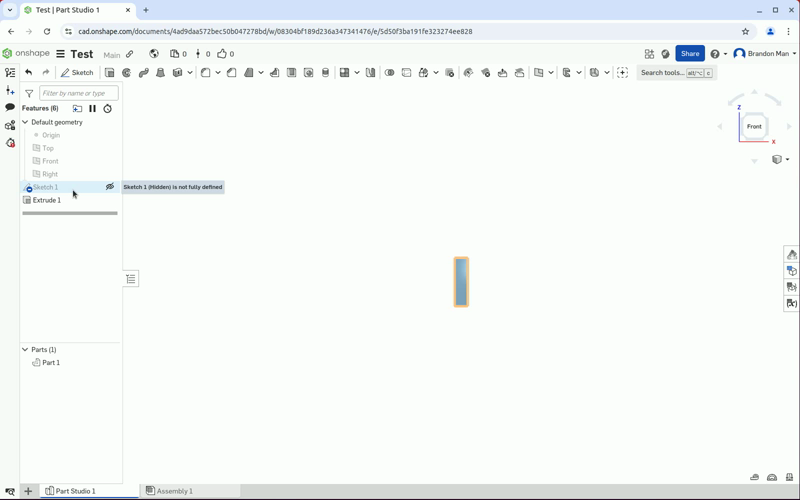
click(73, 189)
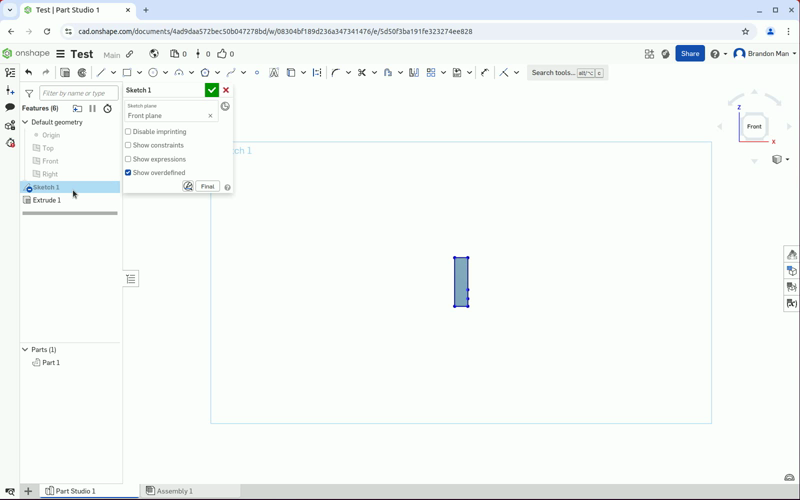
mouse_move(229, 92)
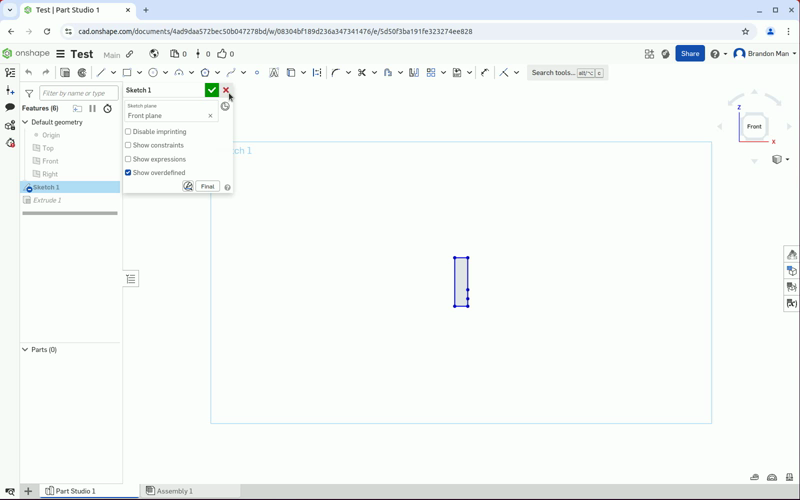
click(229, 92)
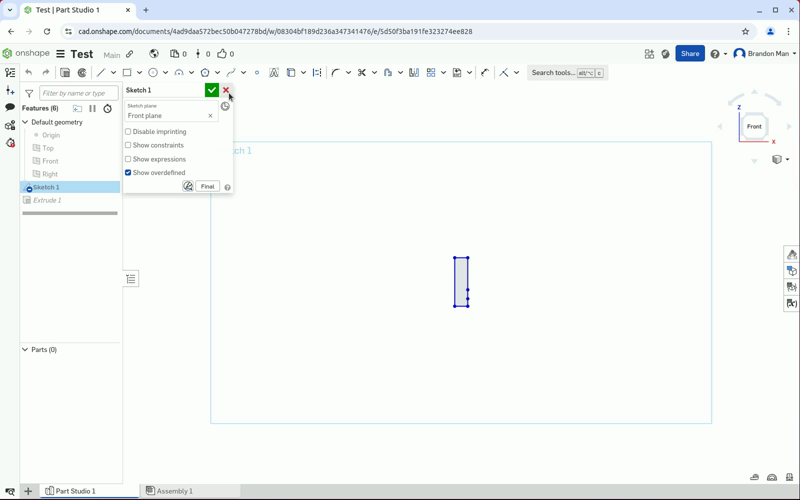
key(shift+s)
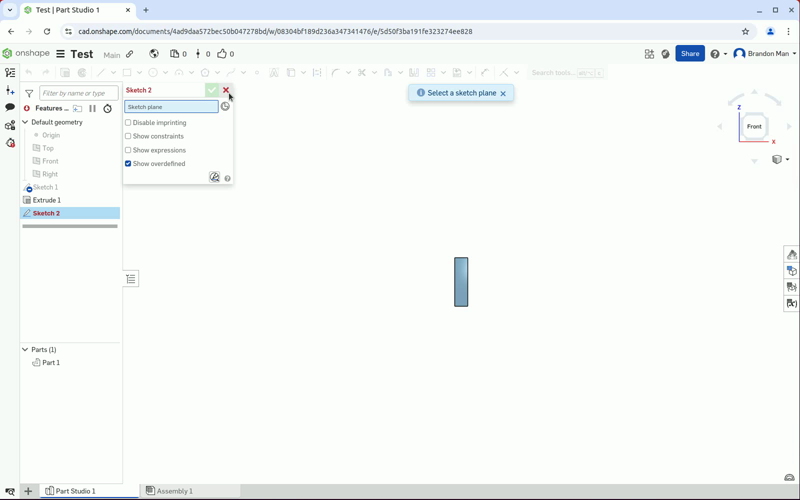
mouse_move(73, 163)
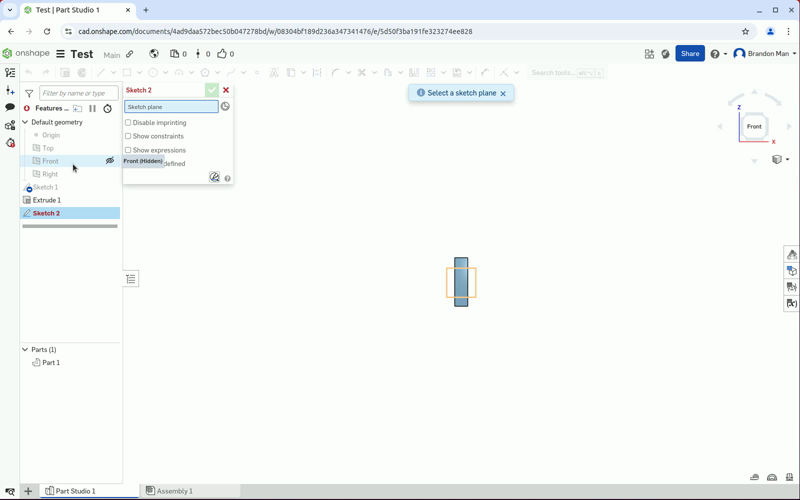
click(73, 163)
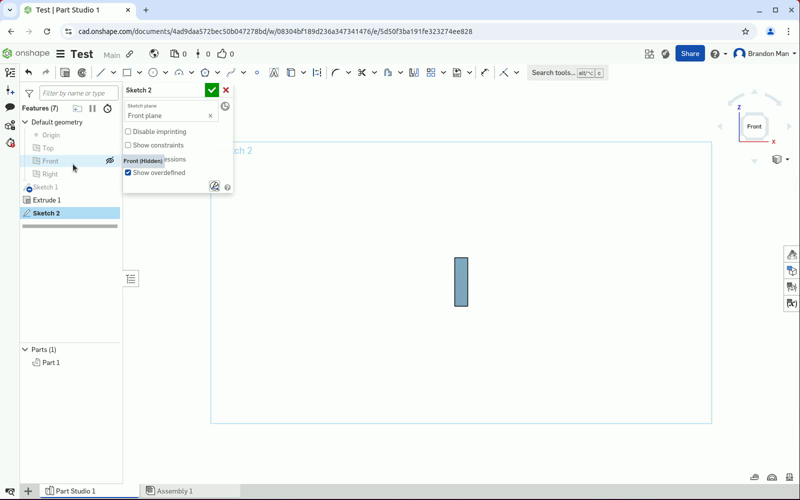
mouse_move(73, 352)
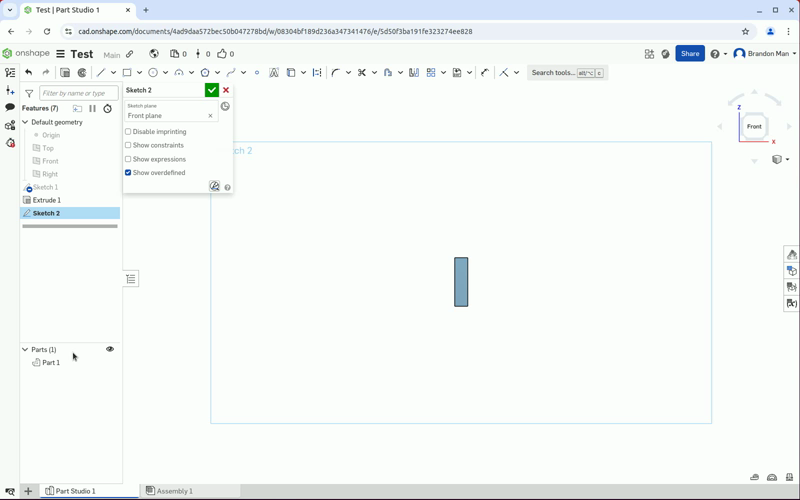
key(y)
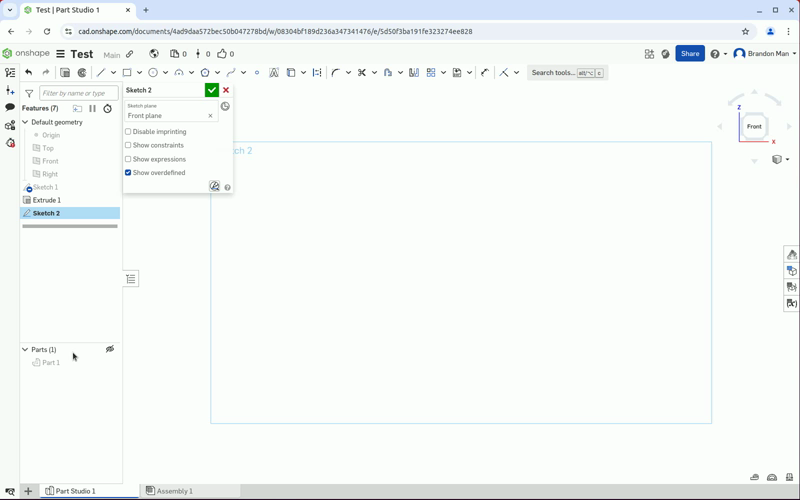
key(l)
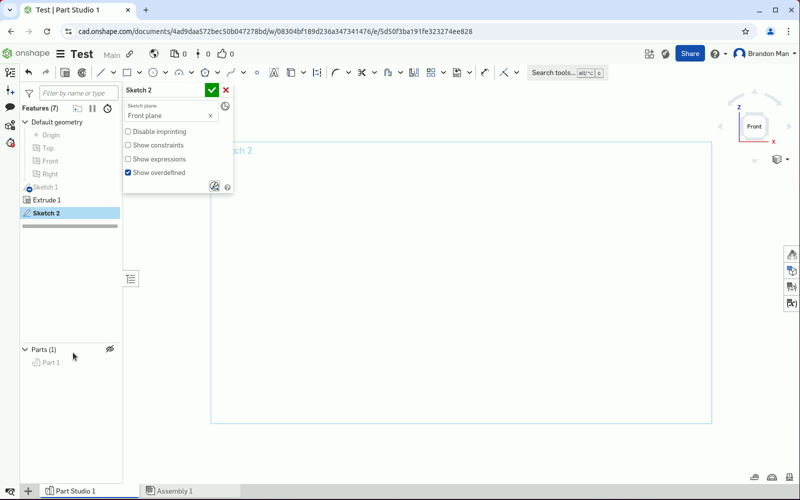
key_down(shift)
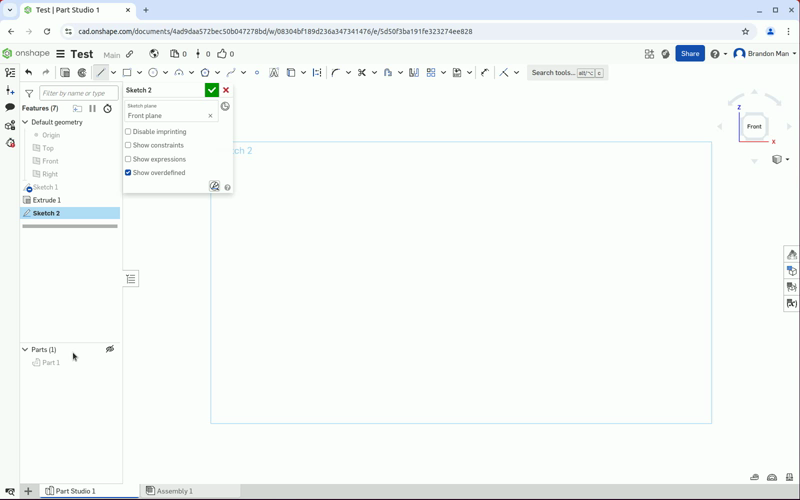
mouse_move(466, 299)
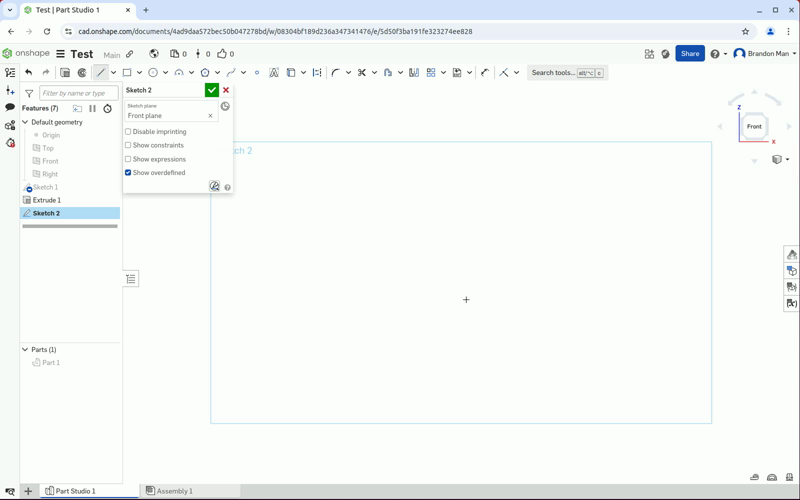
click(466, 299)
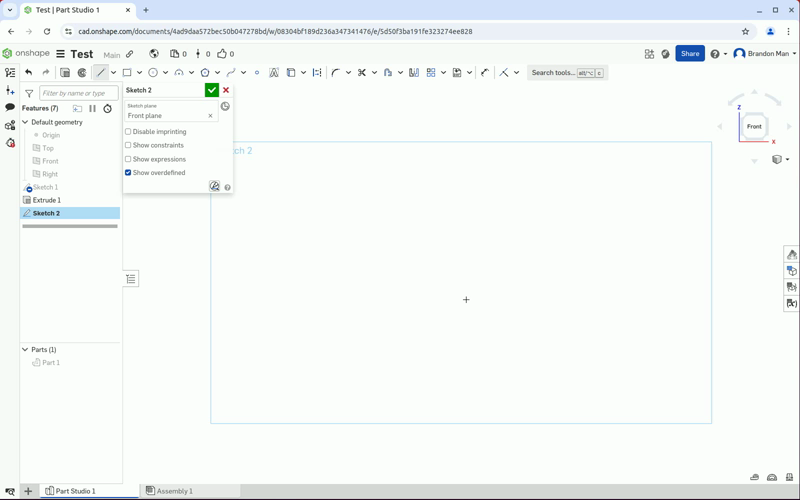
key_up(shift)
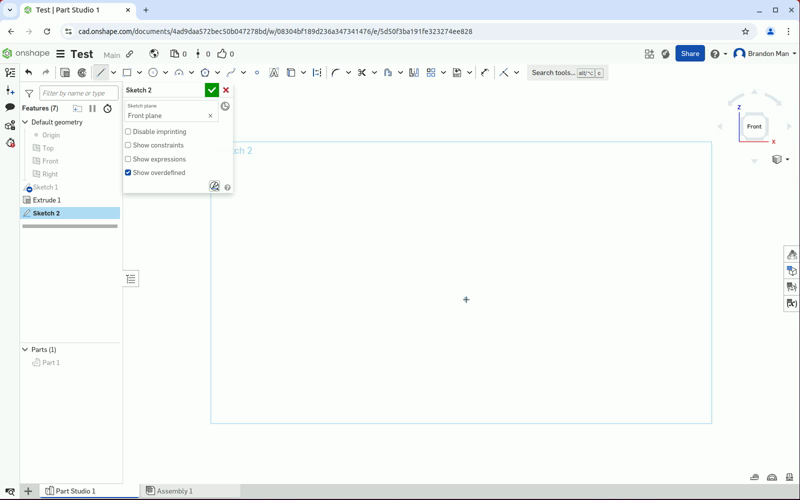
key_down(shift)
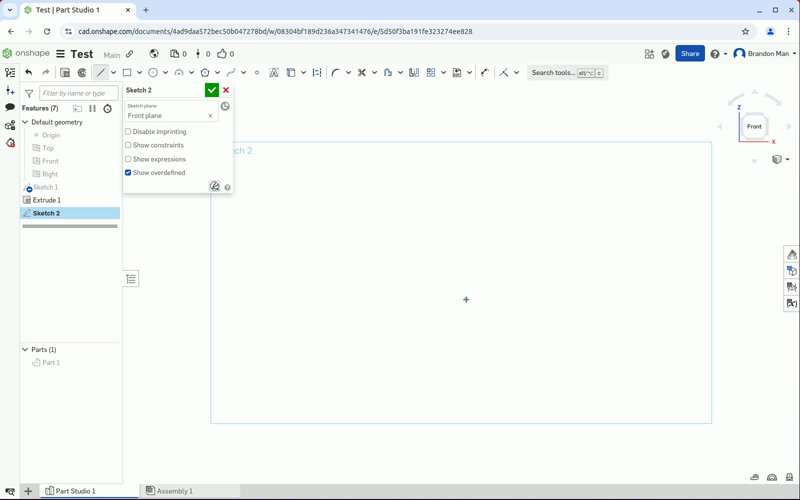
mouse_move(560, 299)
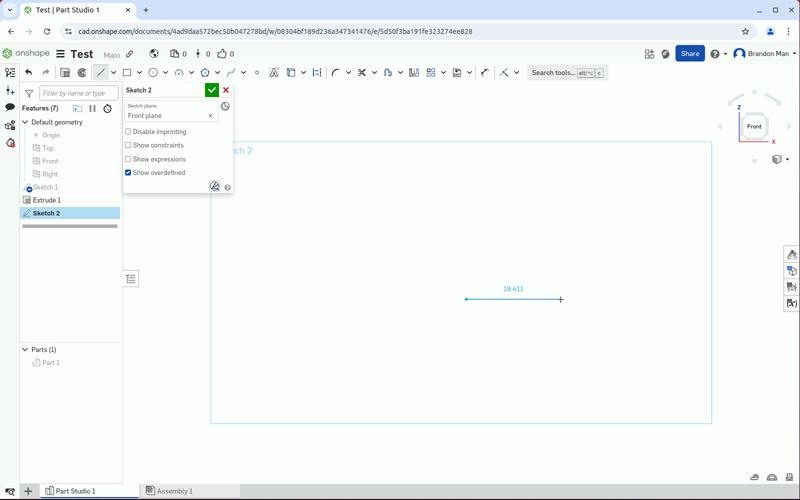
click(560, 299)
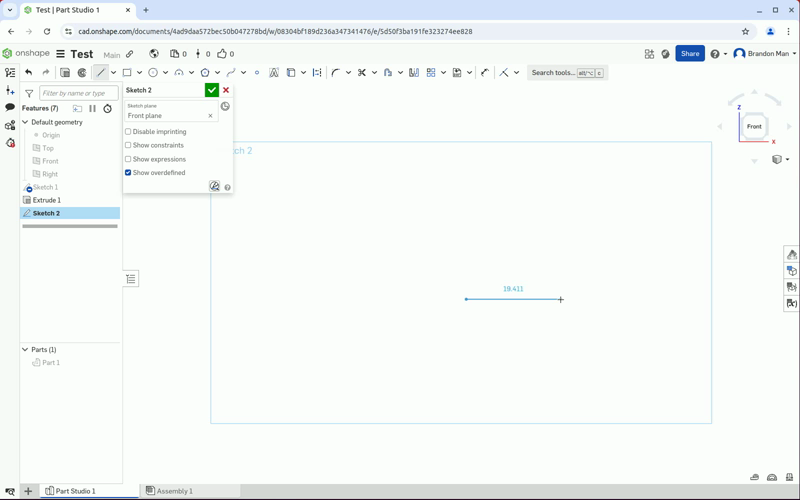
key_up(shift)
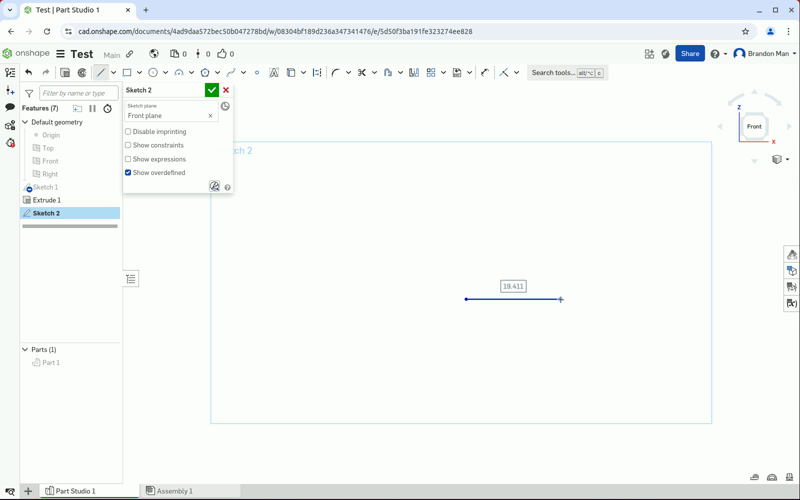
key_down(shift)
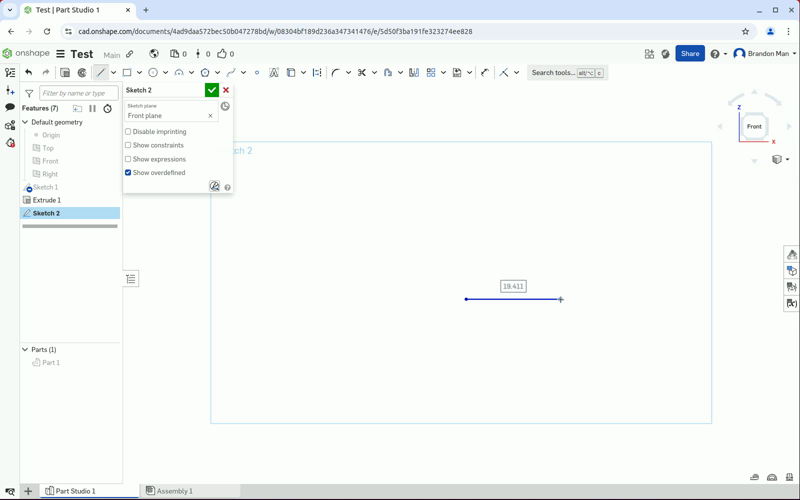
mouse_move(589, 299)
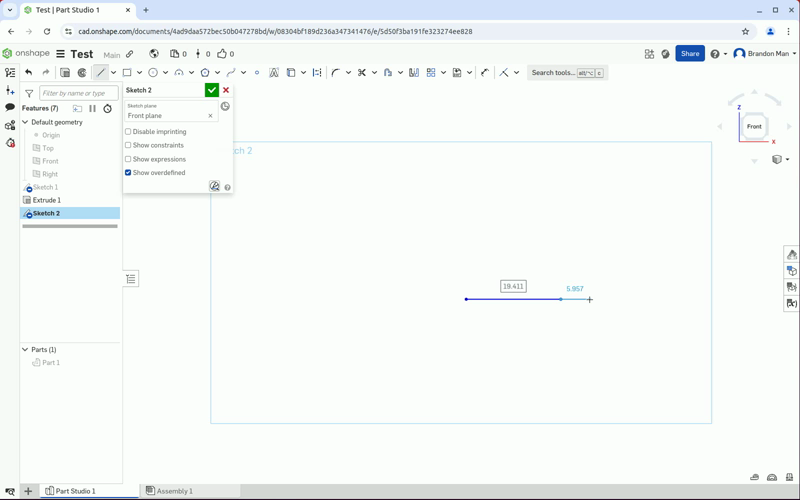
mouse_move(560, 290)
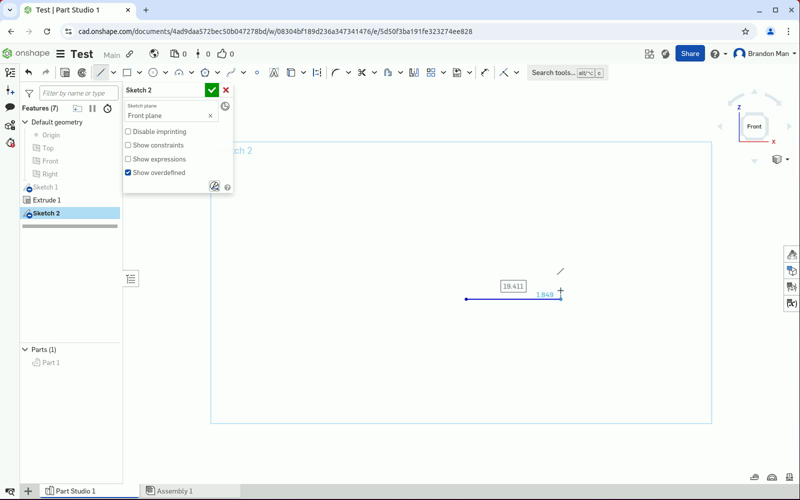
click(560, 290)
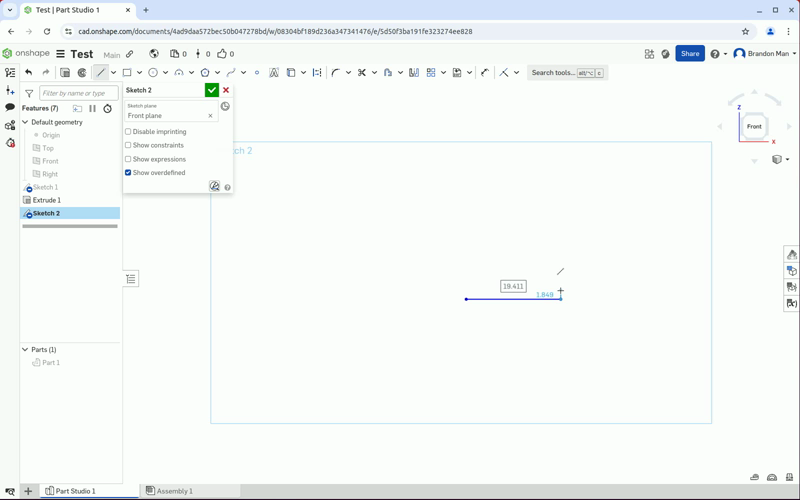
key_up(shift)
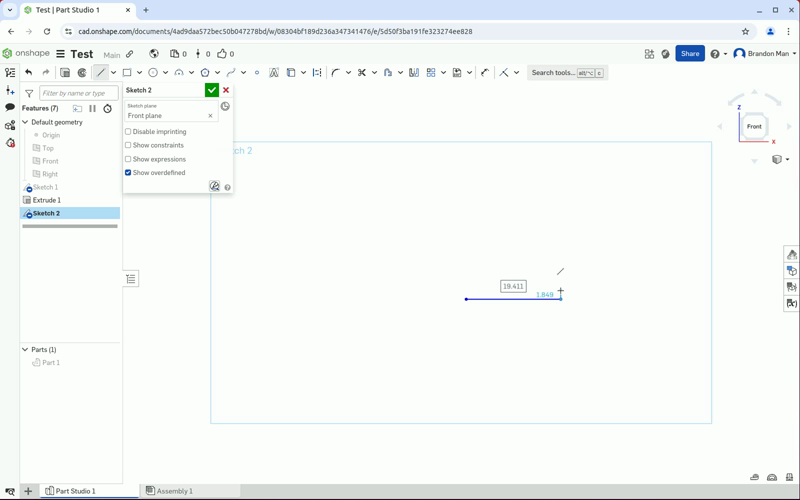
key_down(shift)
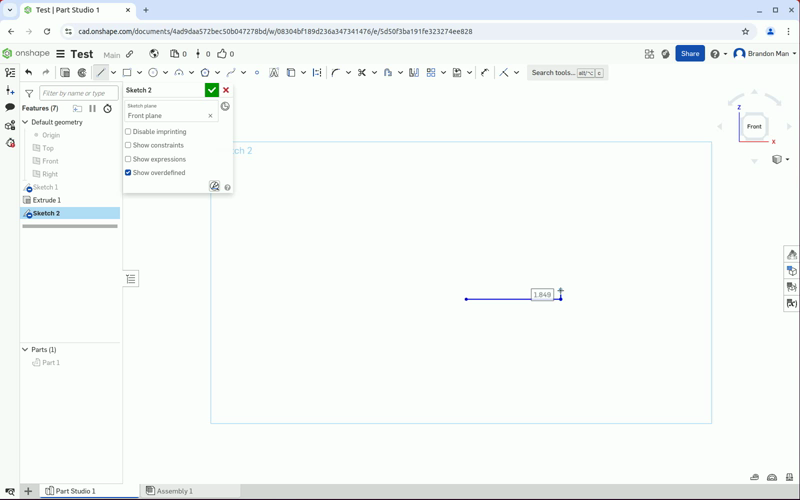
mouse_move(466, 290)
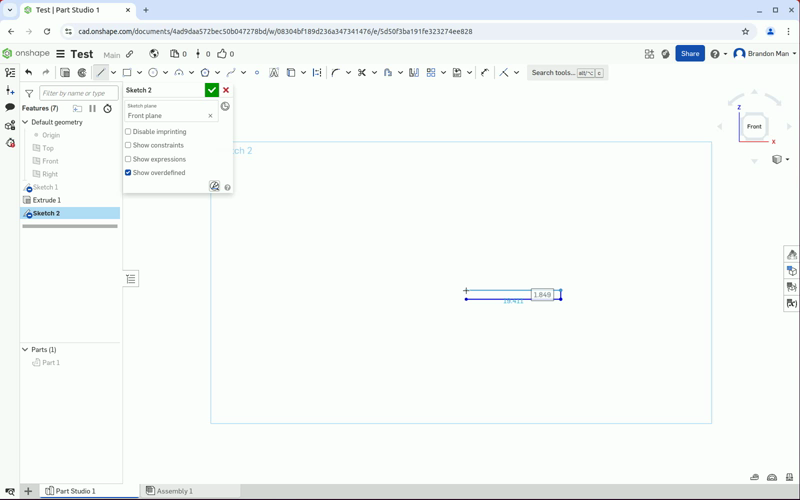
click(466, 290)
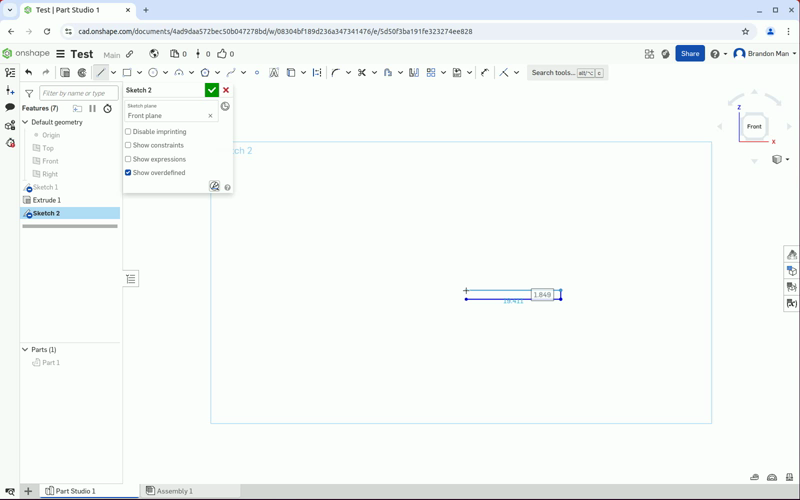
key_up(shift)
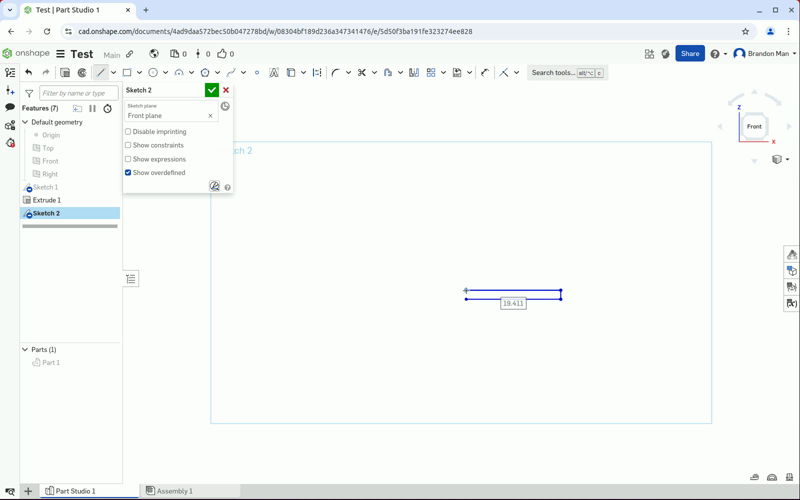
mouse_move(496, 290)
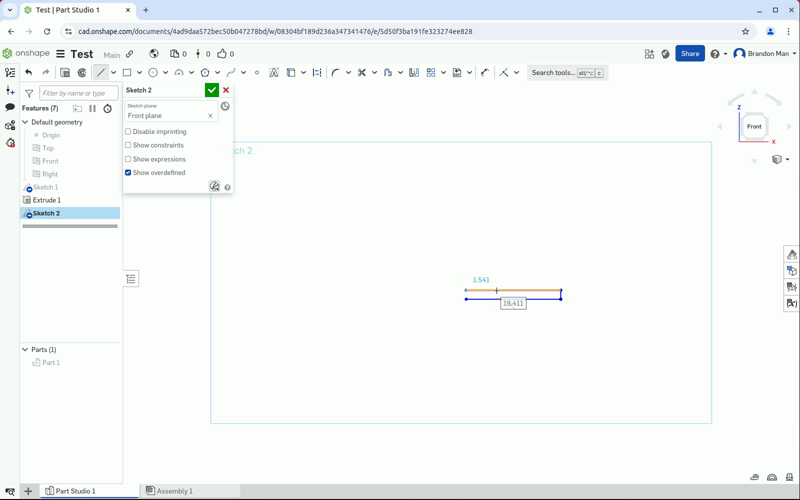
key_down(shift)
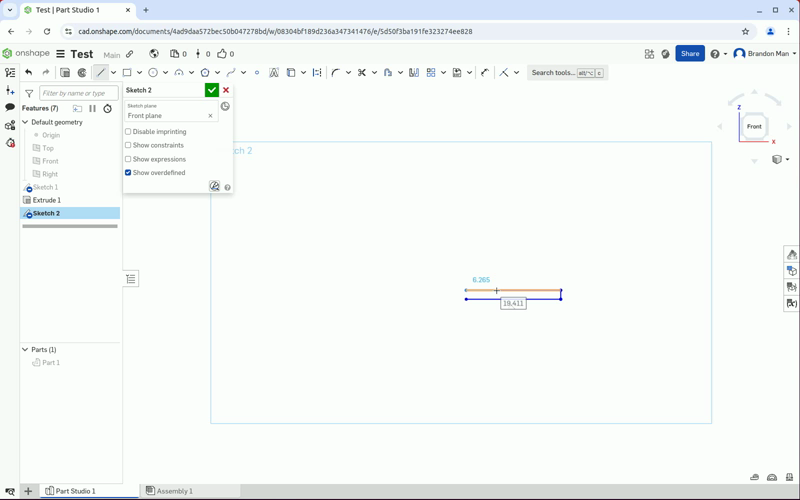
mouse_move(466, 299)
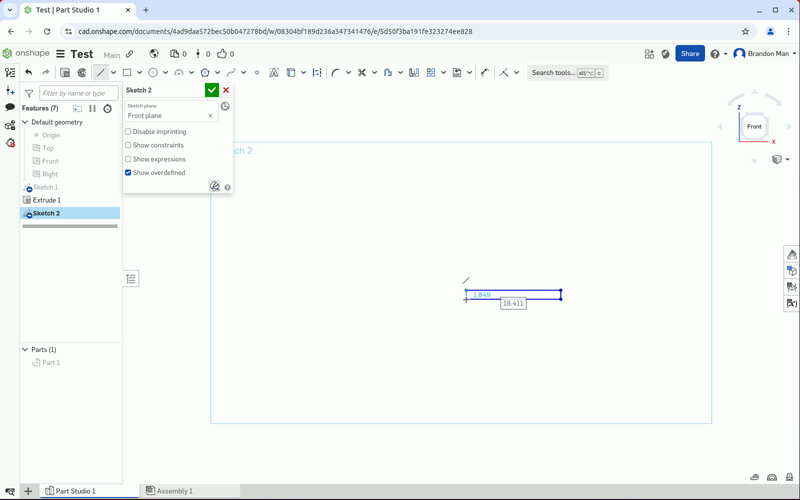
key_up(shift)
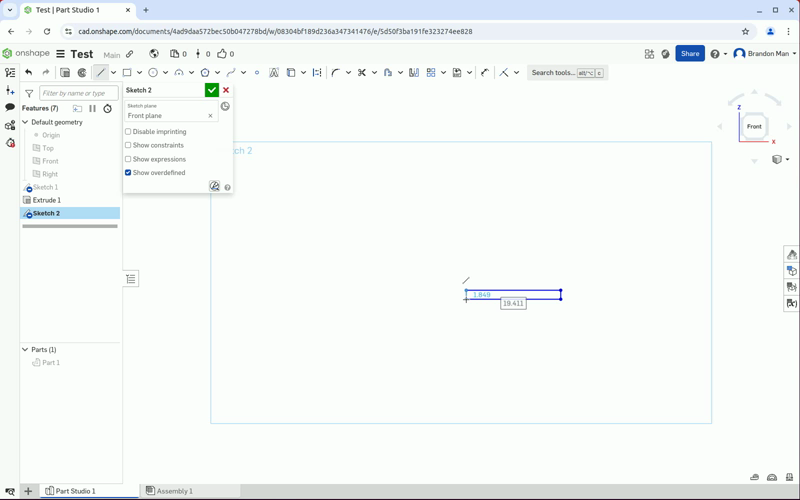
click(466, 299)
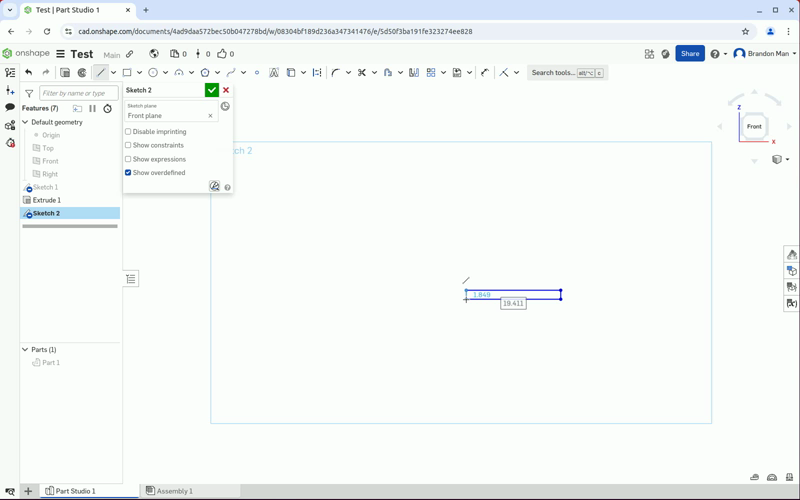
key(esc)
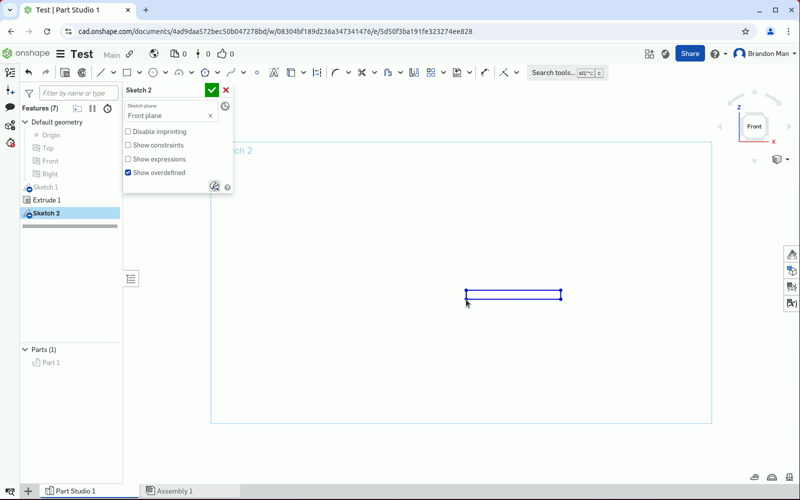
mouse_move(546, 294)
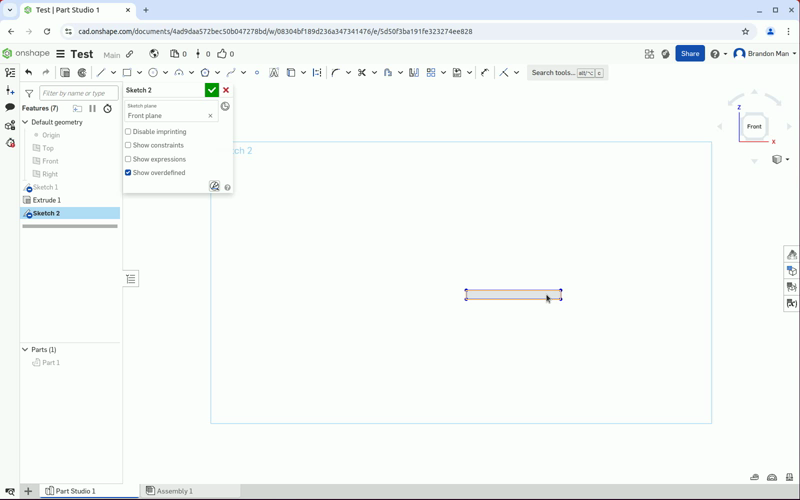
scroll(6)
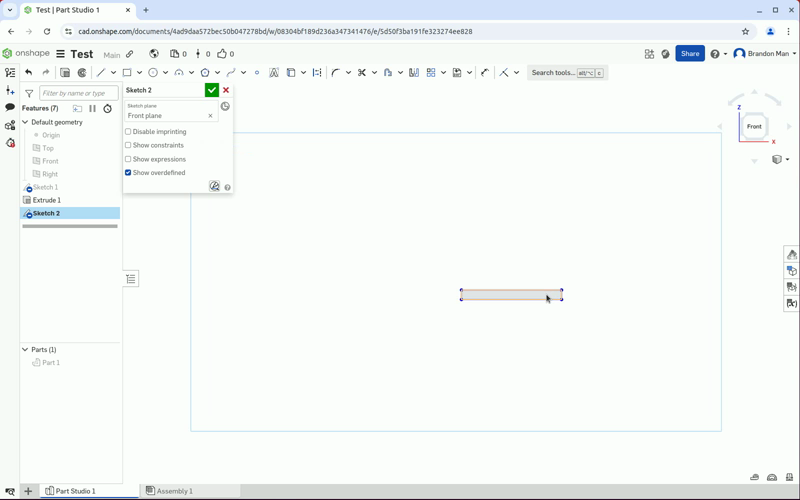
scroll(6)
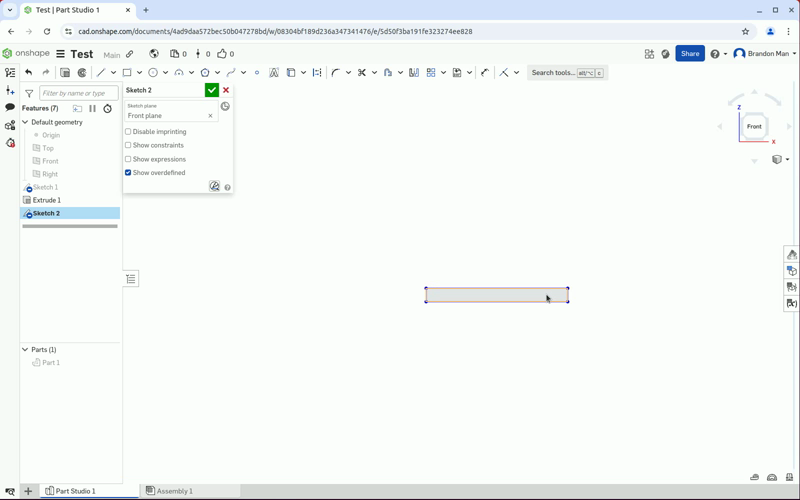
scroll(6)
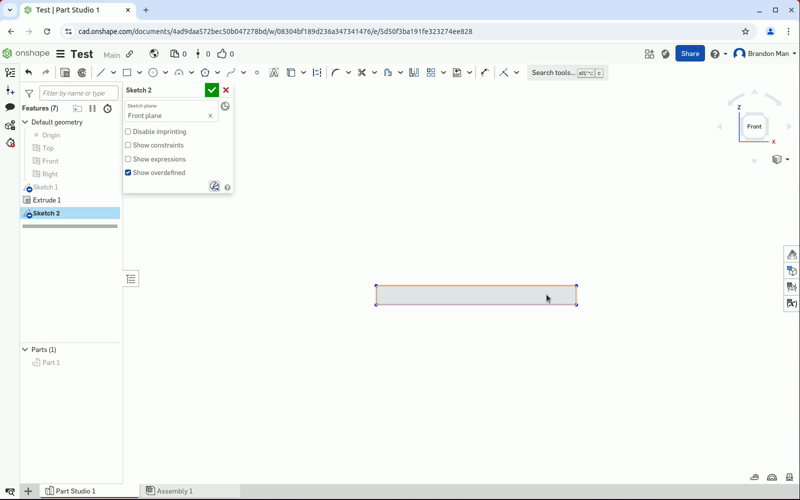
scroll(6)
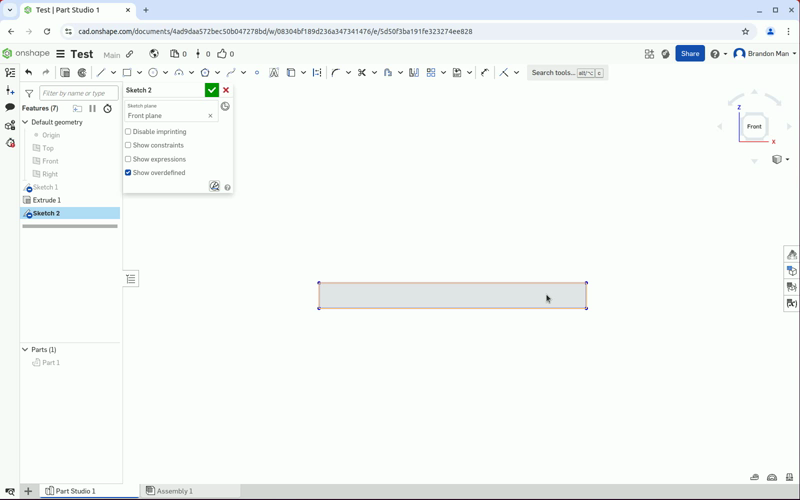
scroll(6)
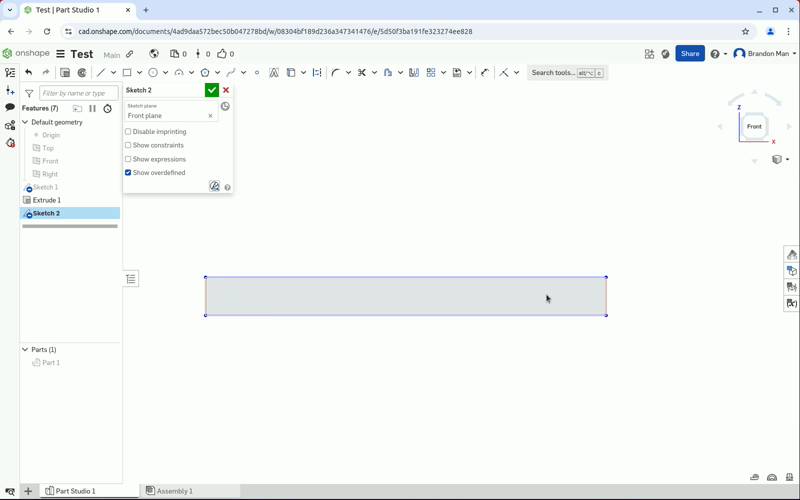
scroll(6)
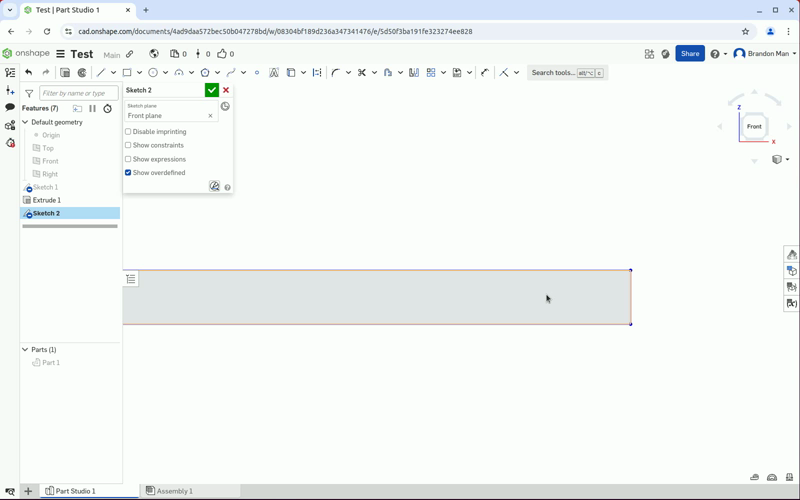
scroll(6)
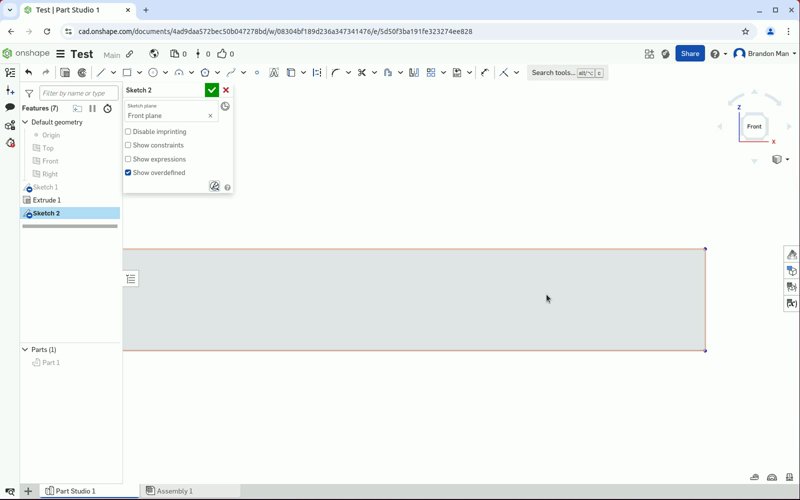
click(546, 294)
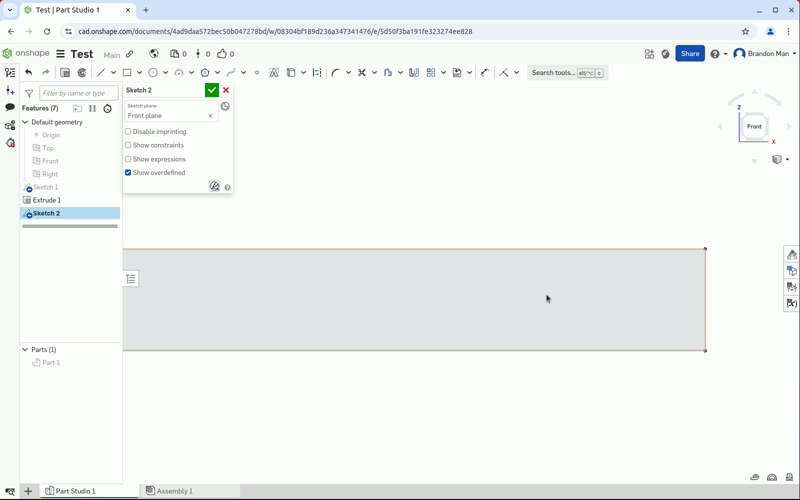
scroll(-6)
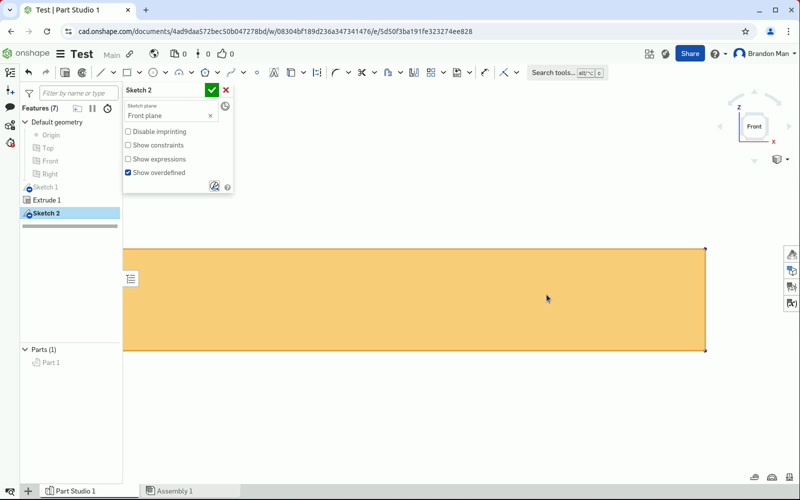
scroll(-6)
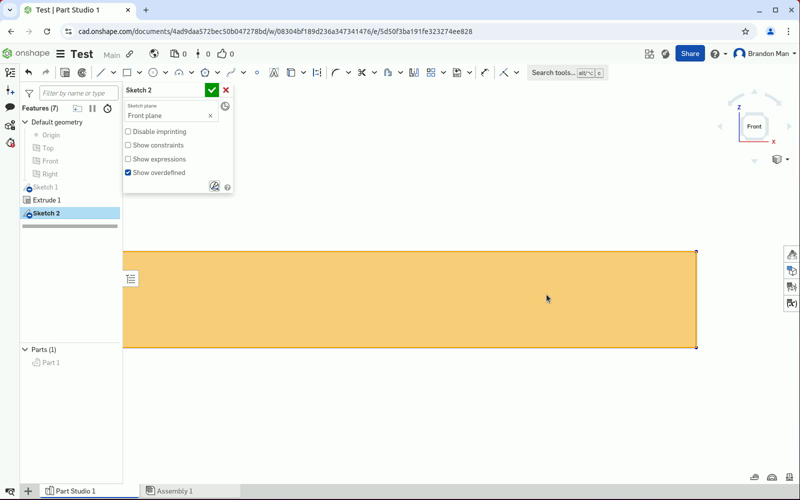
scroll(-6)
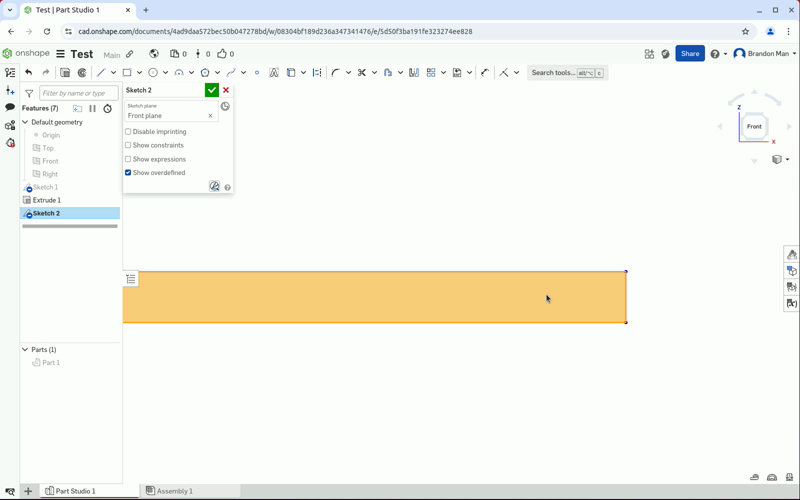
scroll(-6)
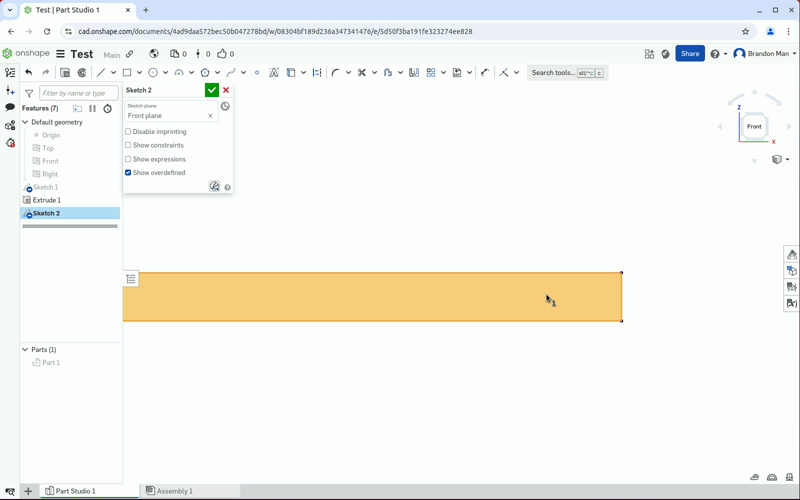
scroll(-6)
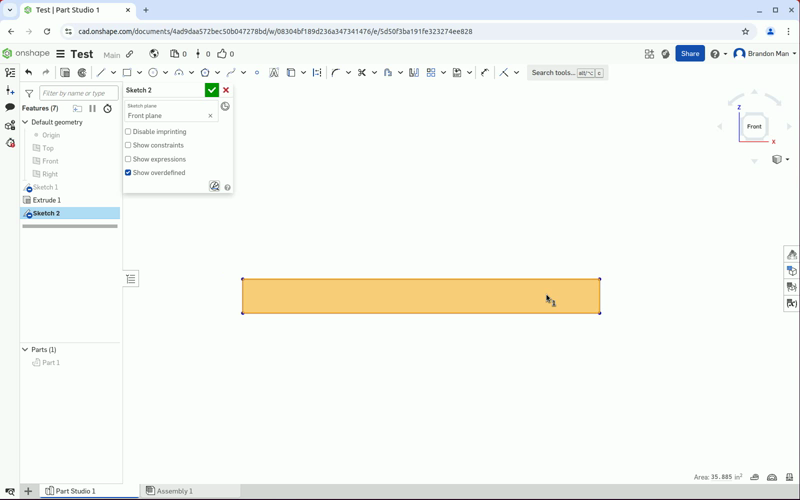
scroll(-6)
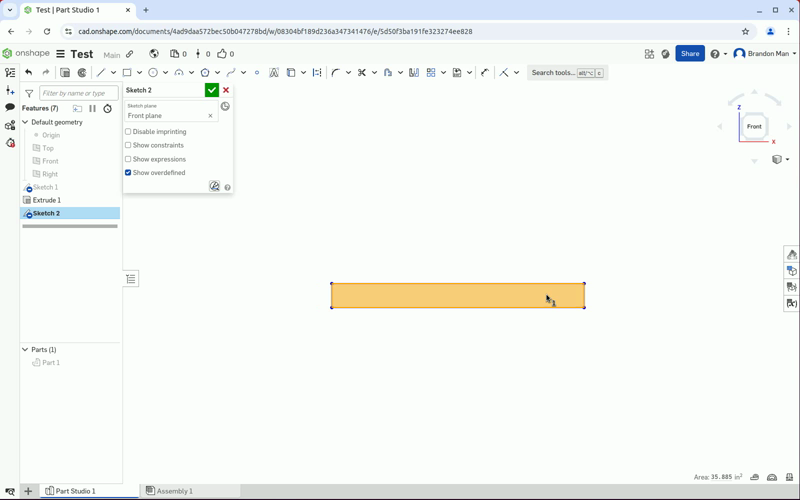
scroll(-6)
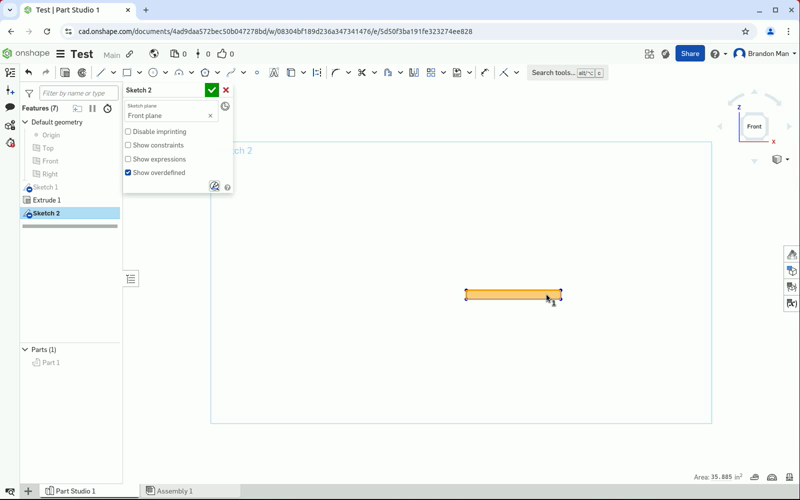
mouse_move(73, 352)
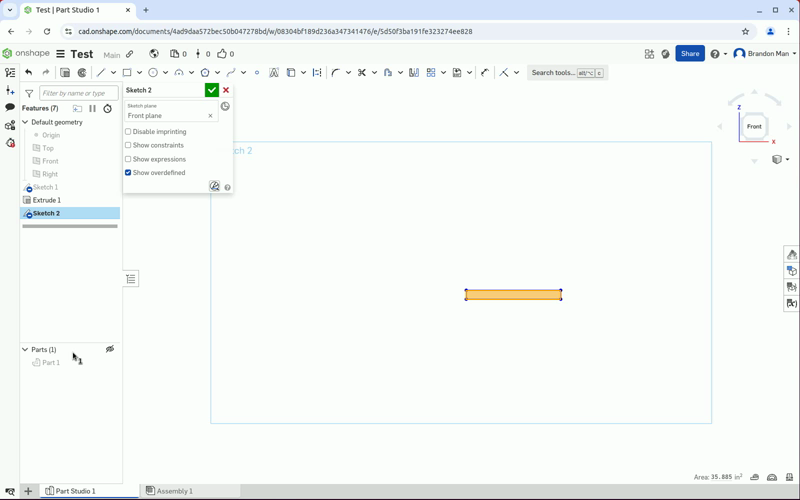
key(shift+y)
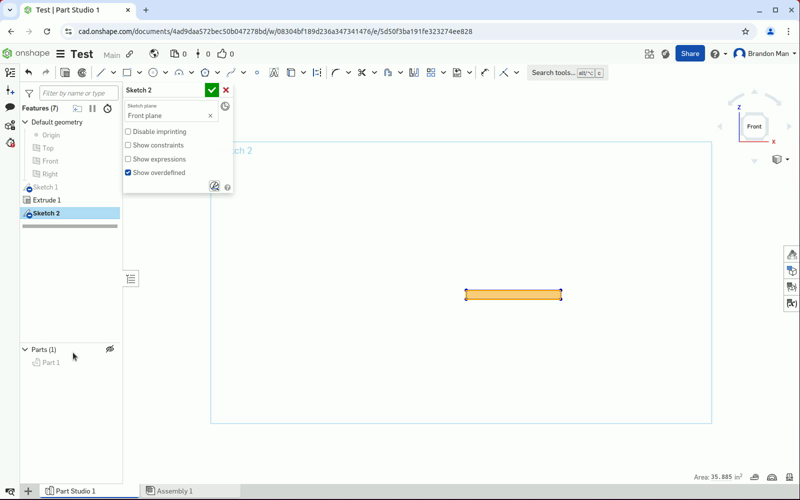
key(shift+e)
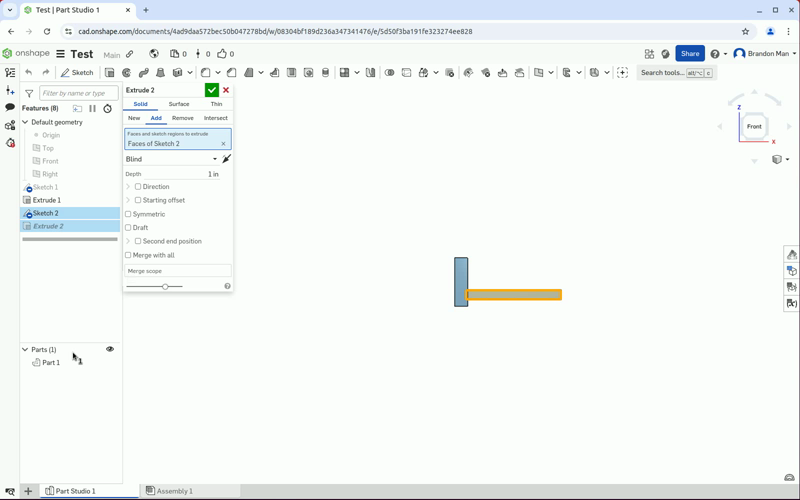
mouse_move(143, 106)
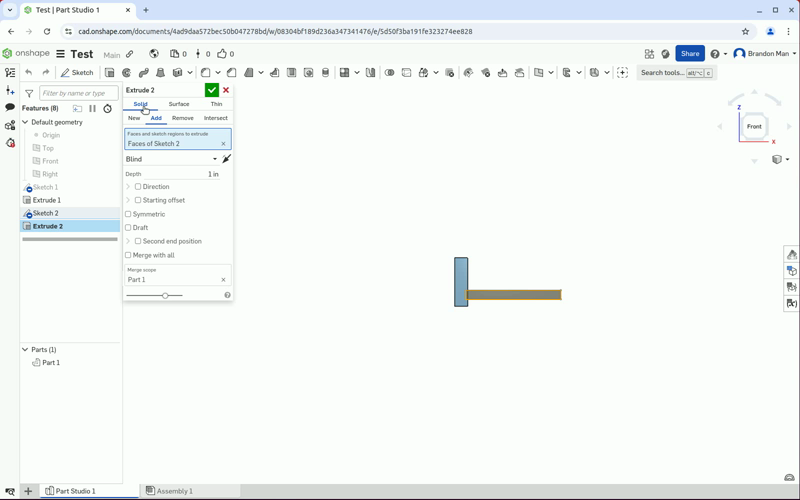
click(143, 106)
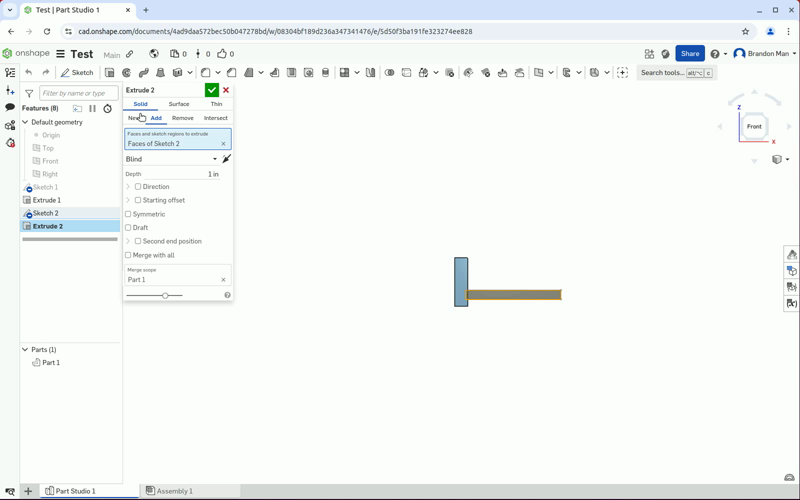
mouse_move(137, 120)
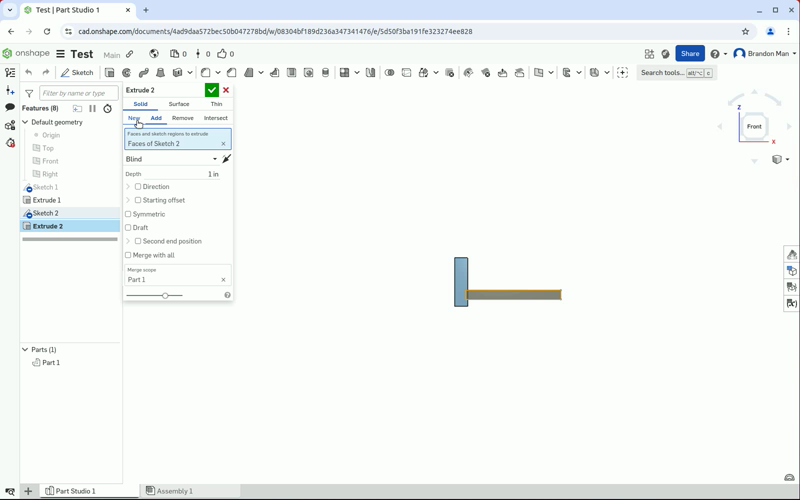
click(137, 120)
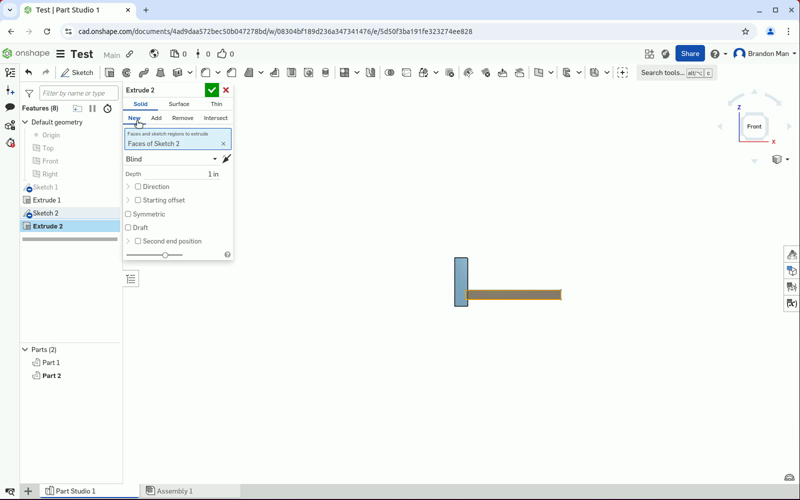
key(tab, 4)
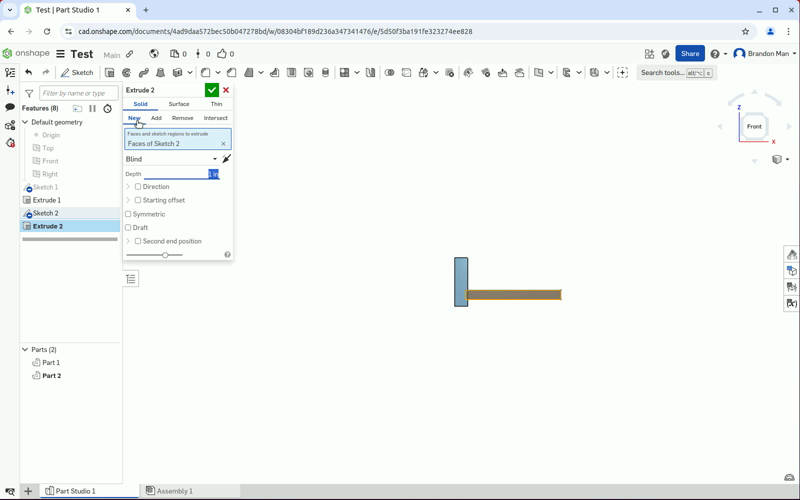
text(1.685)
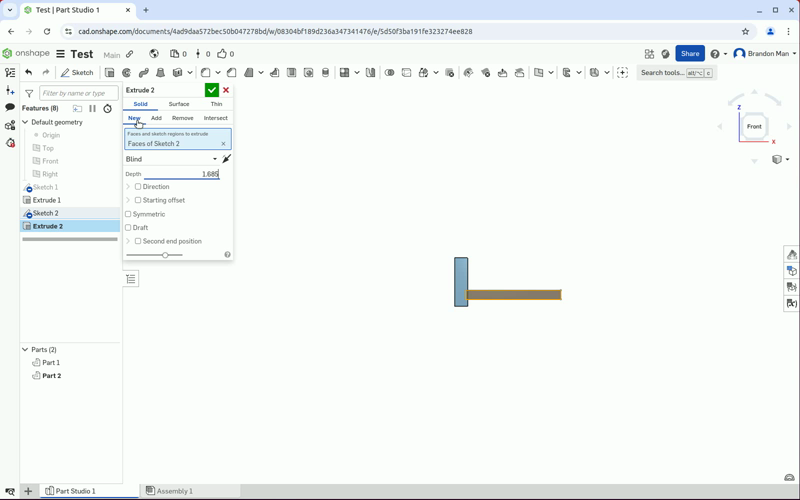
key(enter)
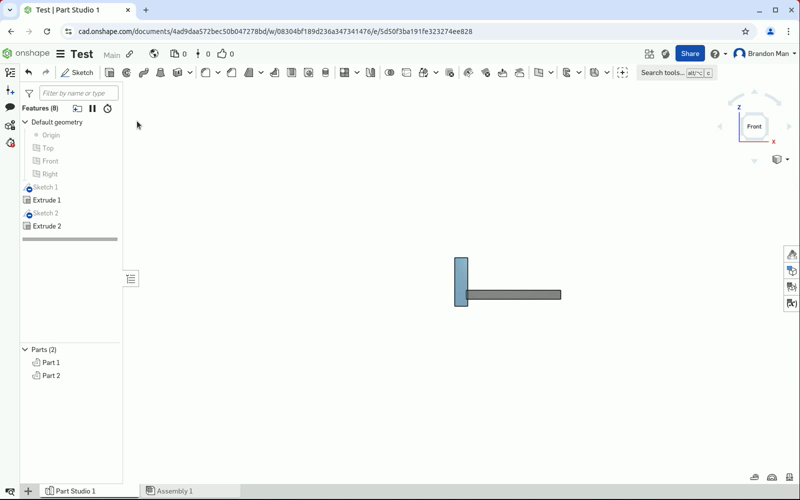
key(shift+h)
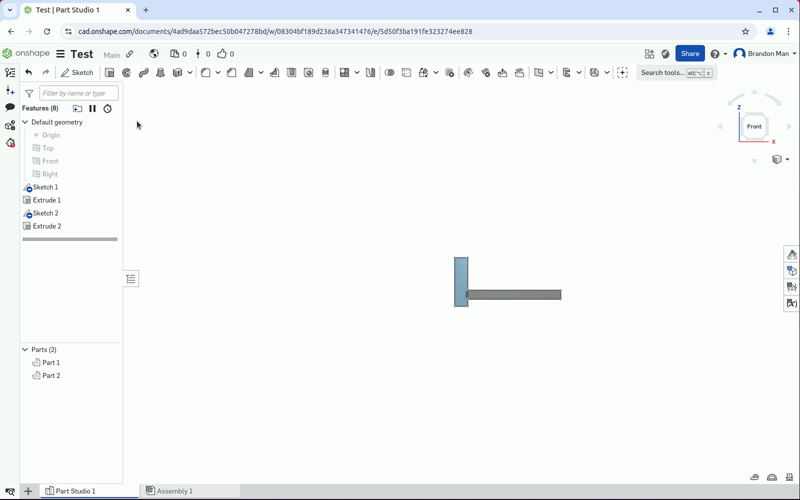
key(shift+h)
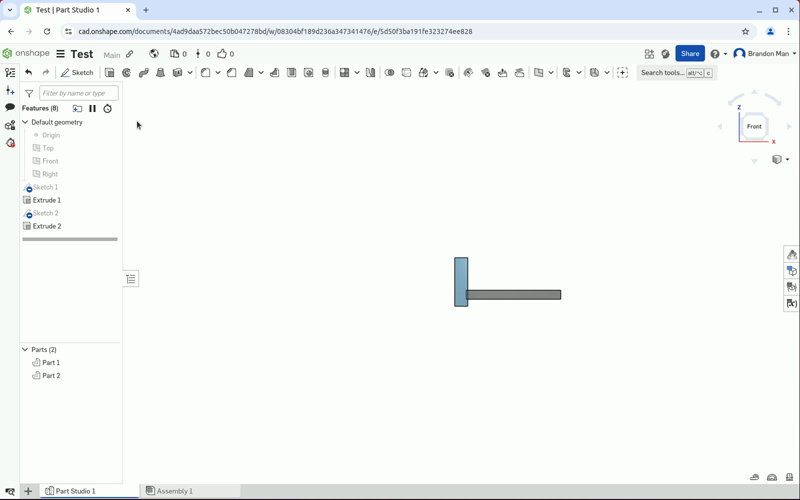
mouse_move(73, 189)
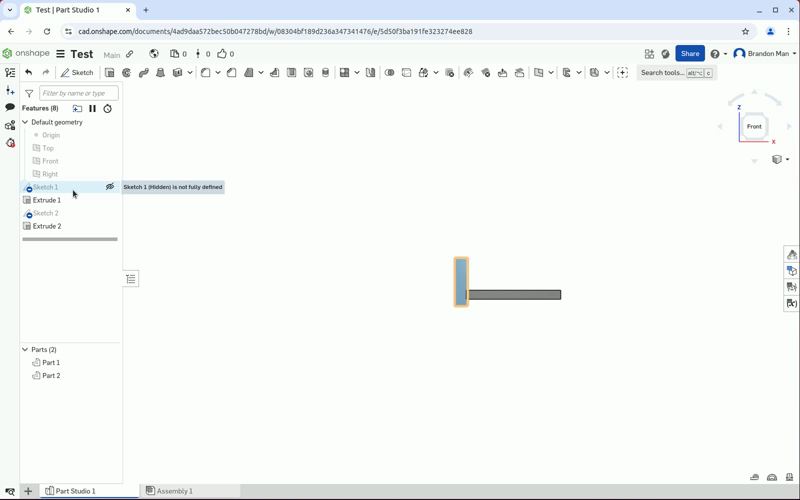
click(73, 189)
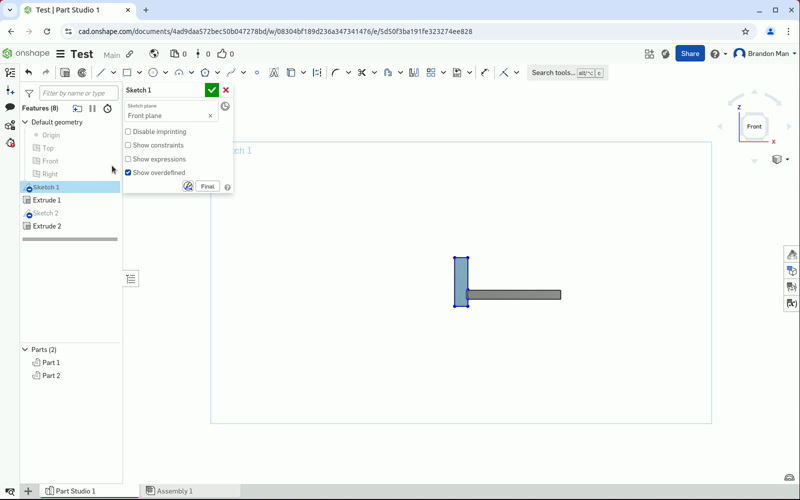
mouse_move(229, 92)
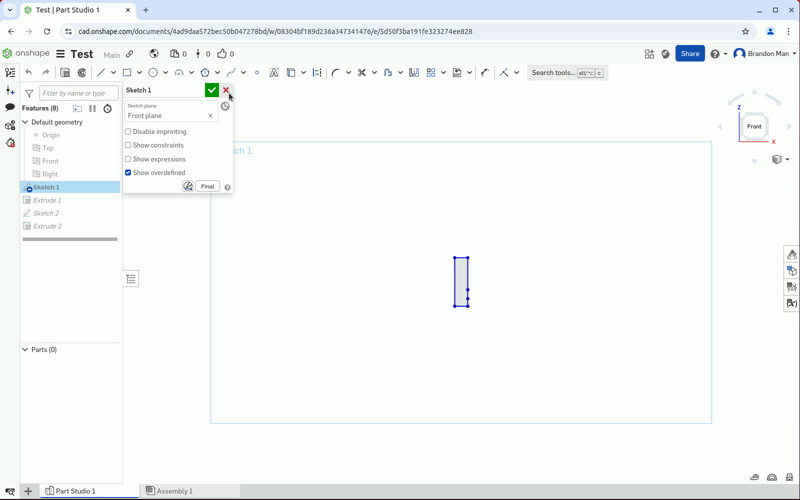
click(229, 92)
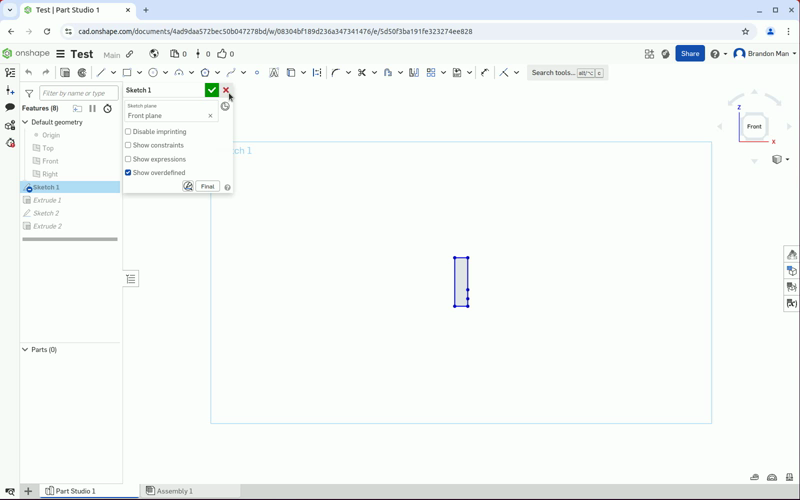
key(shift+s)
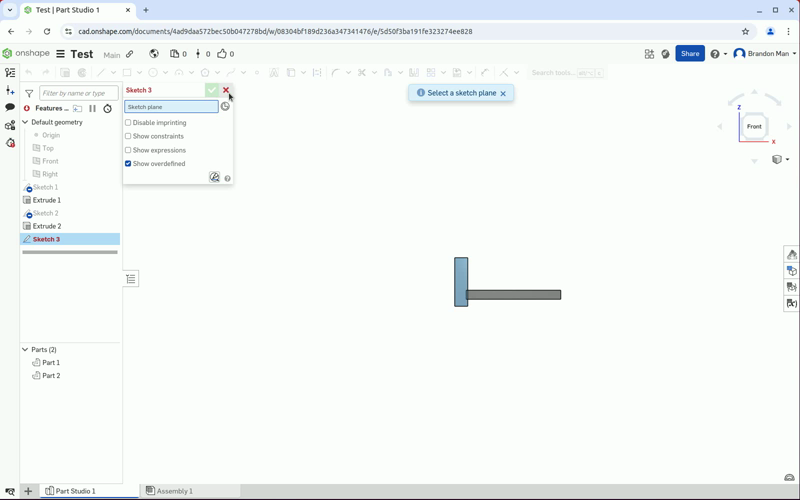
mouse_move(73, 163)
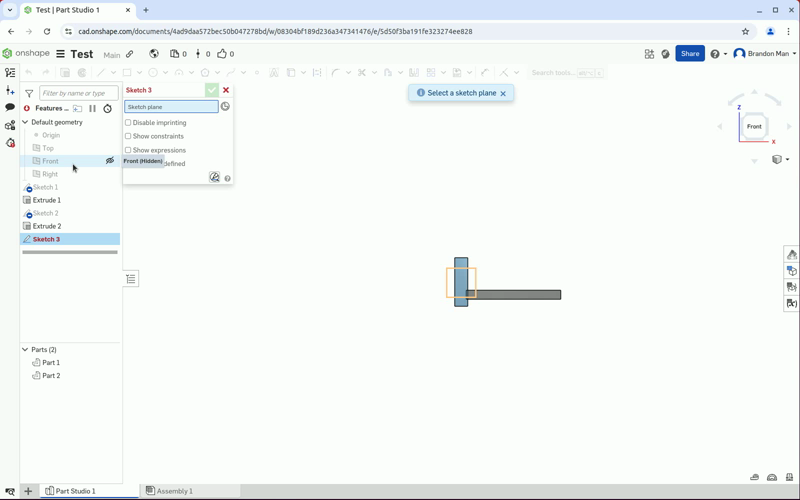
click(73, 163)
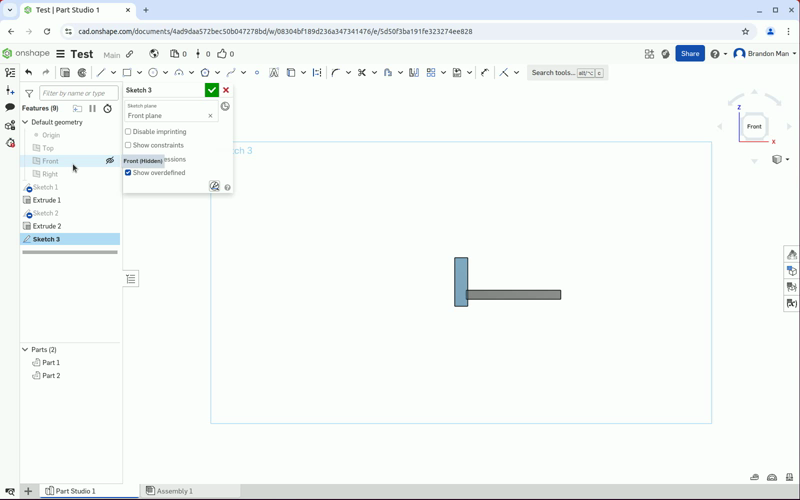
mouse_move(73, 352)
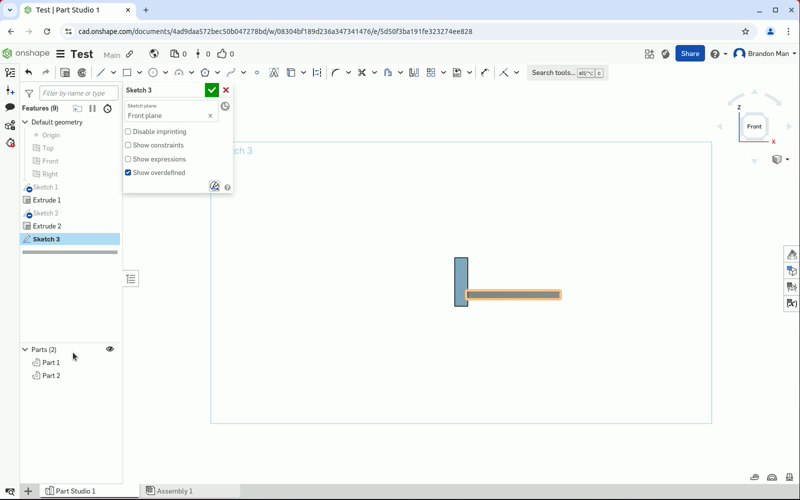
key(y)
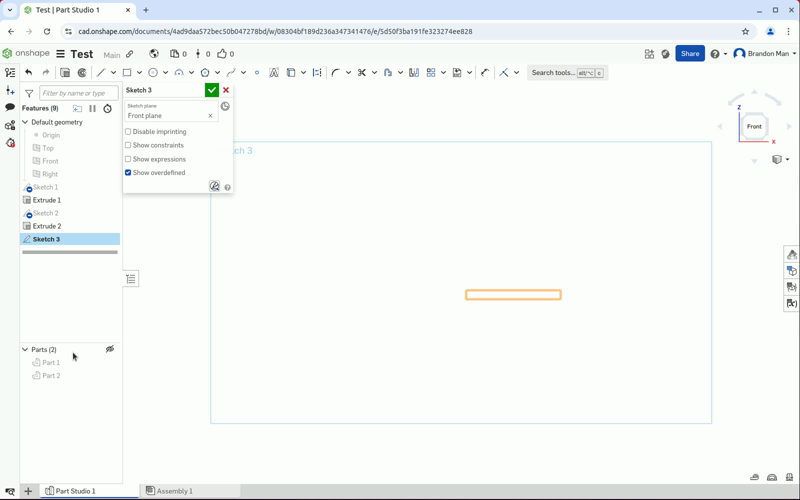
key(l)
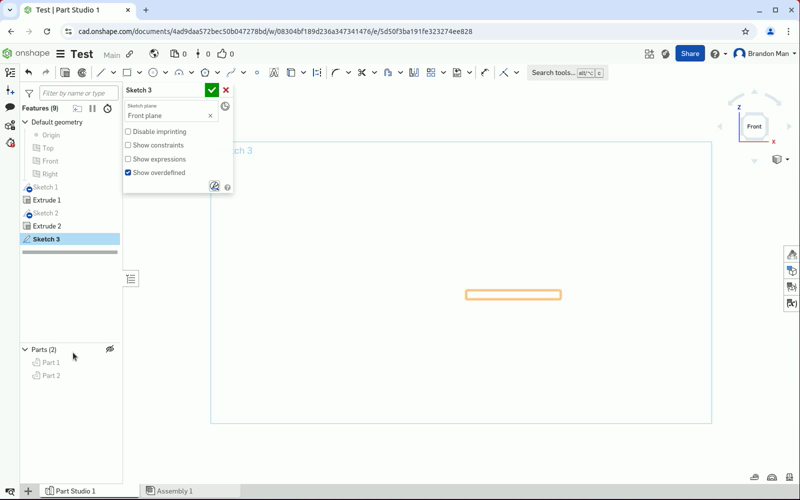
key_down(shift)
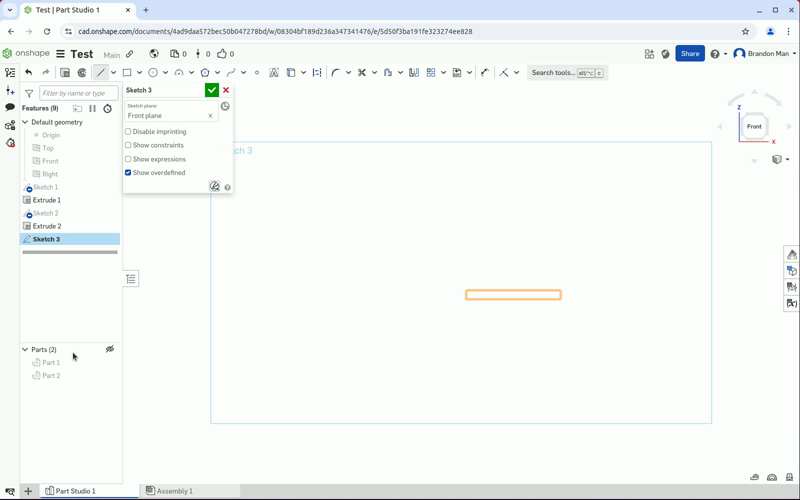
mouse_move(560, 306)
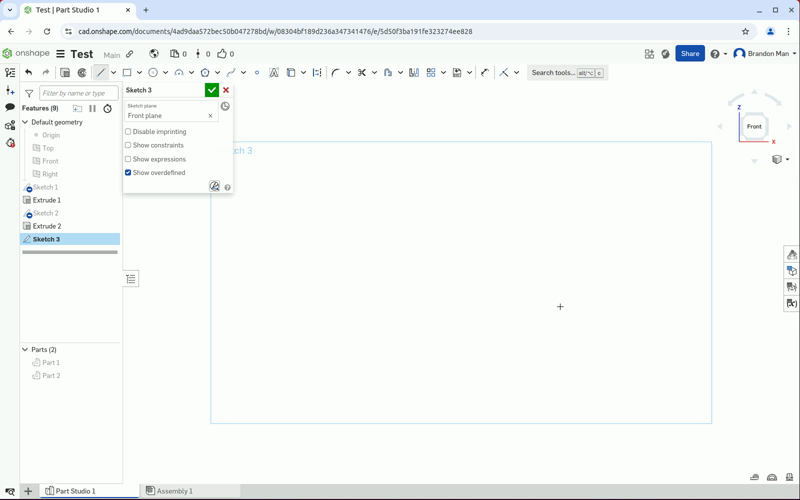
click(560, 306)
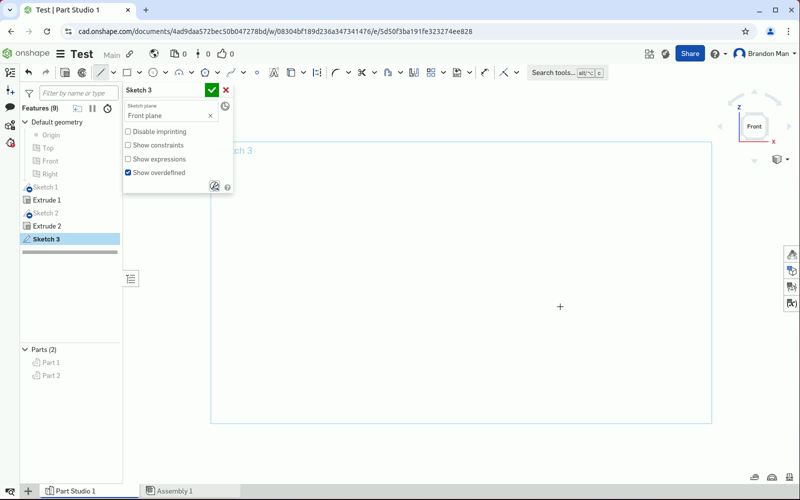
key_up(shift)
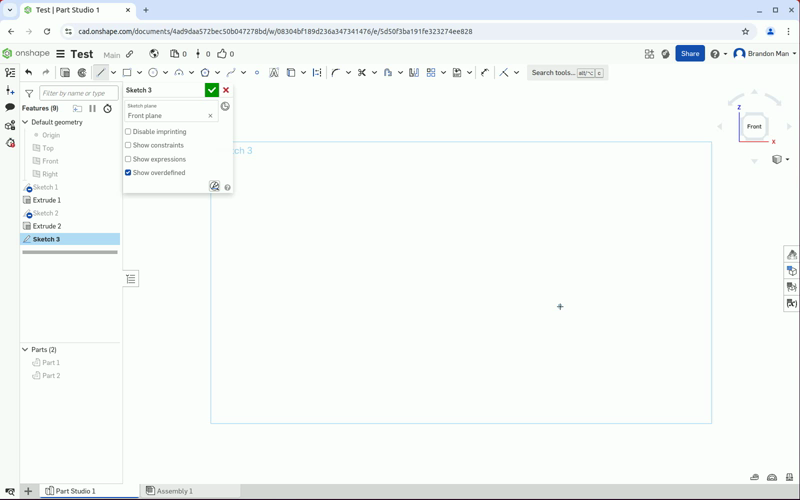
key_down(shift)
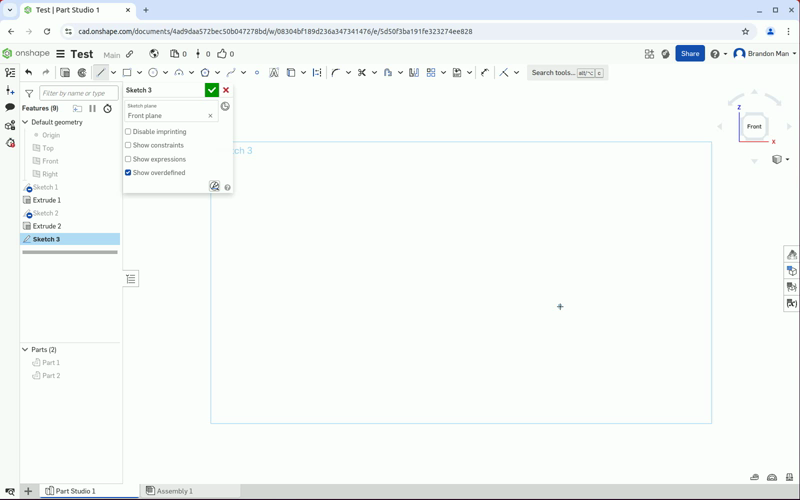
mouse_move(589, 306)
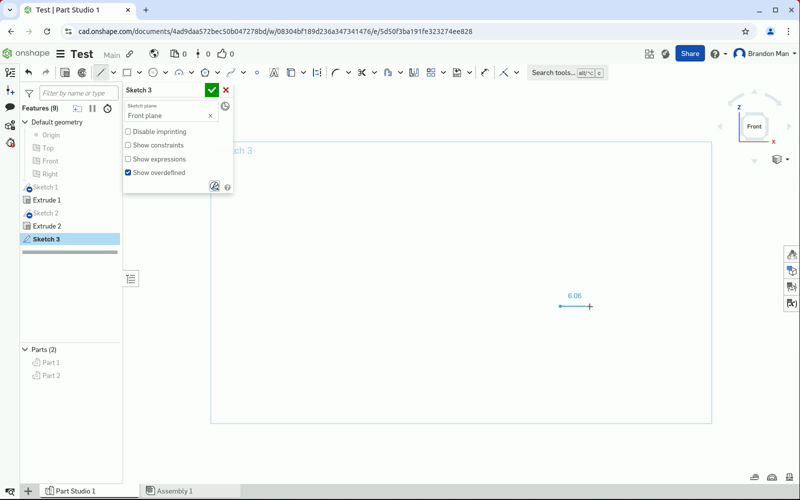
mouse_move(573, 306)
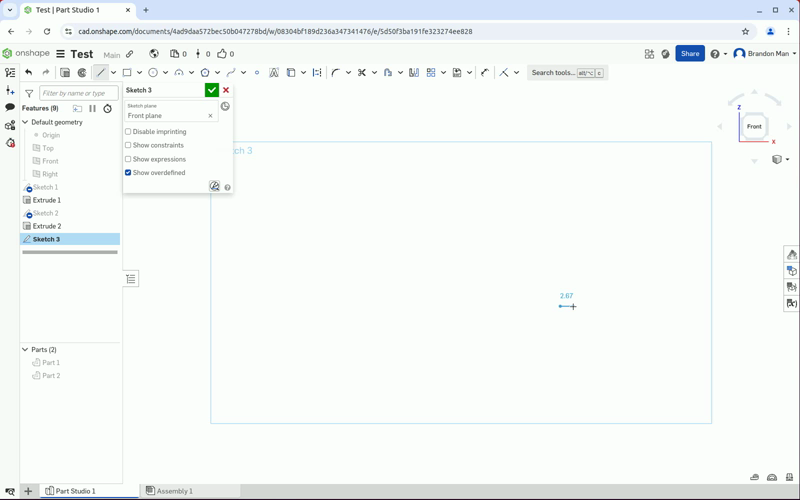
click(573, 306)
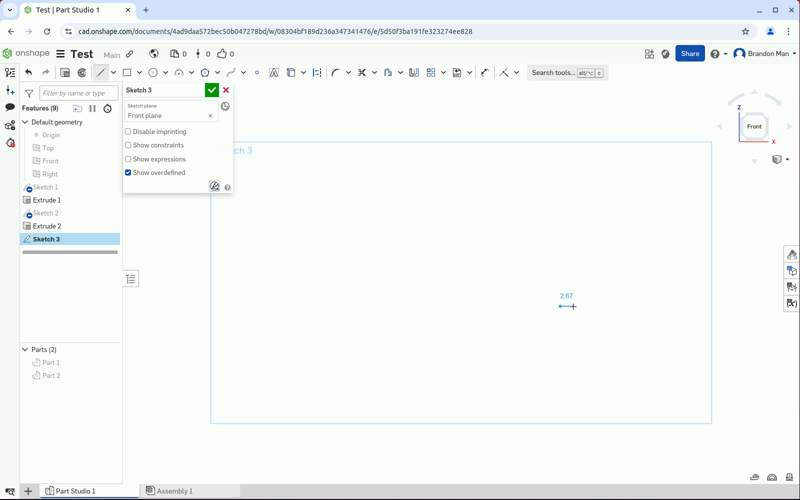
key_up(shift)
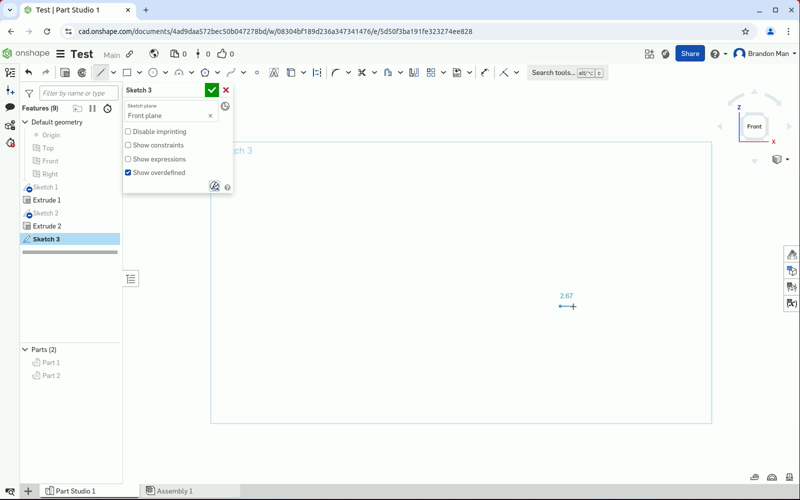
key_down(shift)
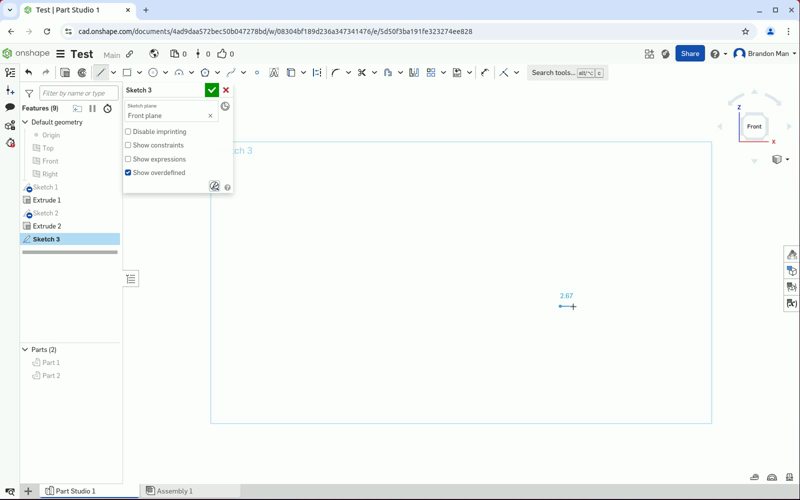
mouse_move(589, 306)
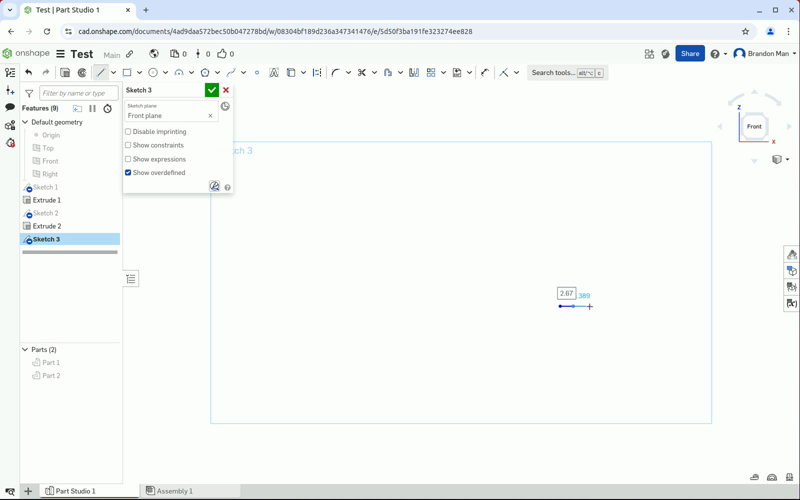
mouse_move(573, 277)
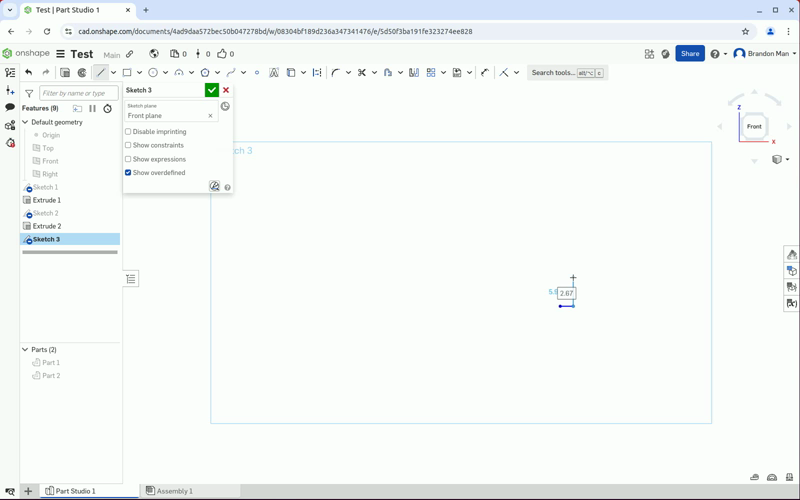
click(573, 277)
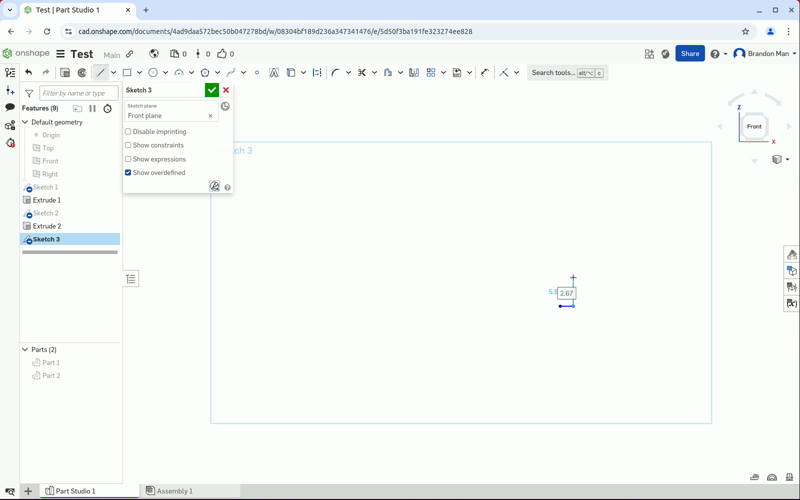
key_up(shift)
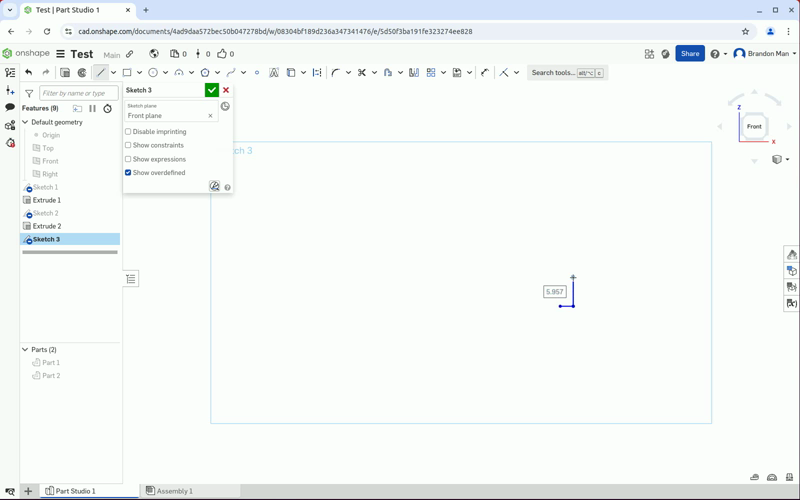
key_down(shift)
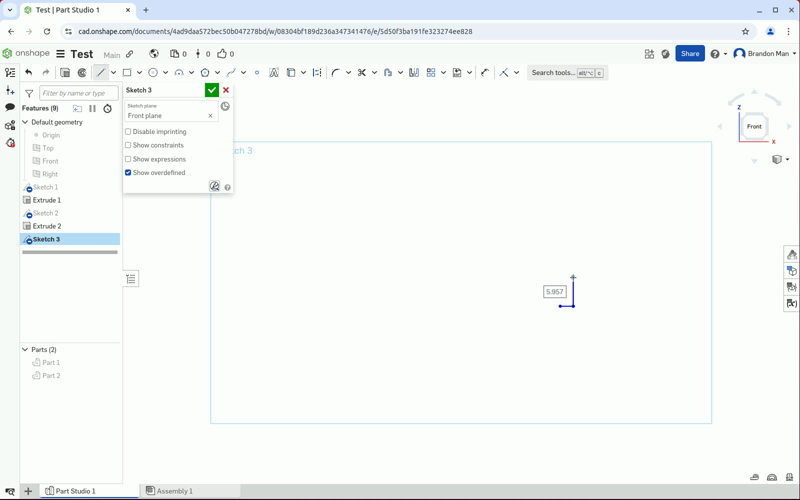
mouse_move(589, 277)
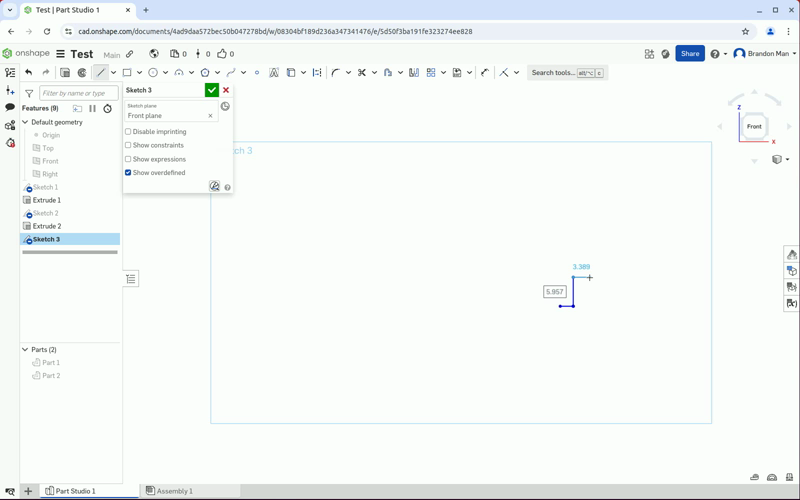
mouse_move(560, 277)
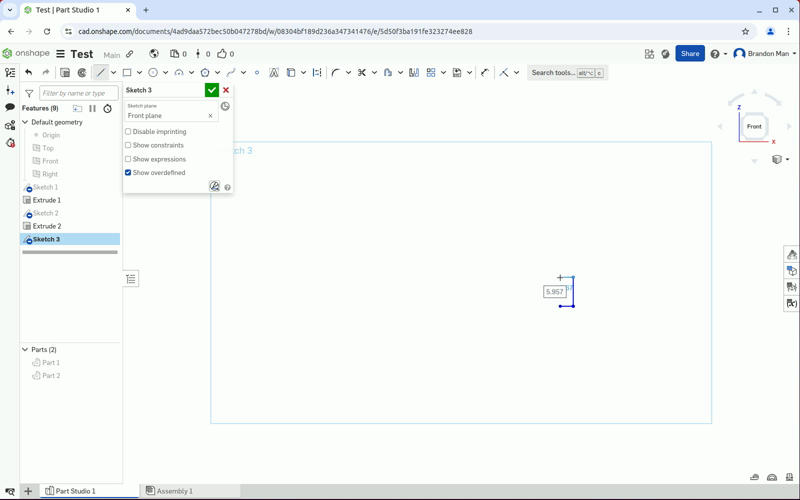
click(560, 277)
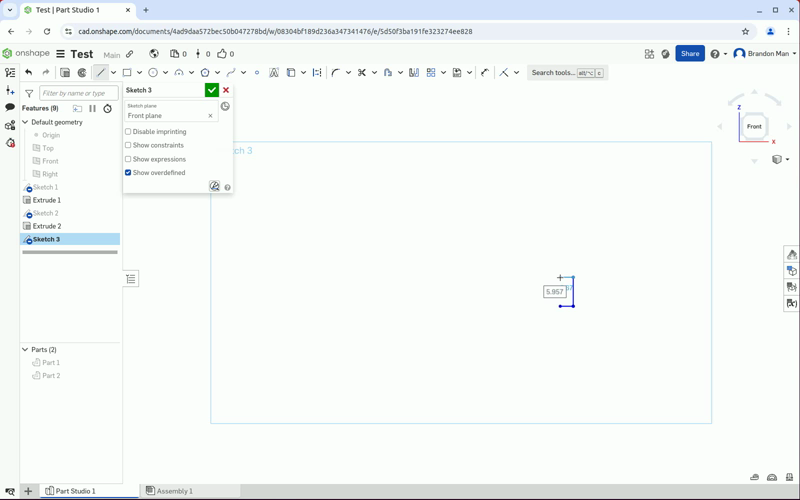
key_up(shift)
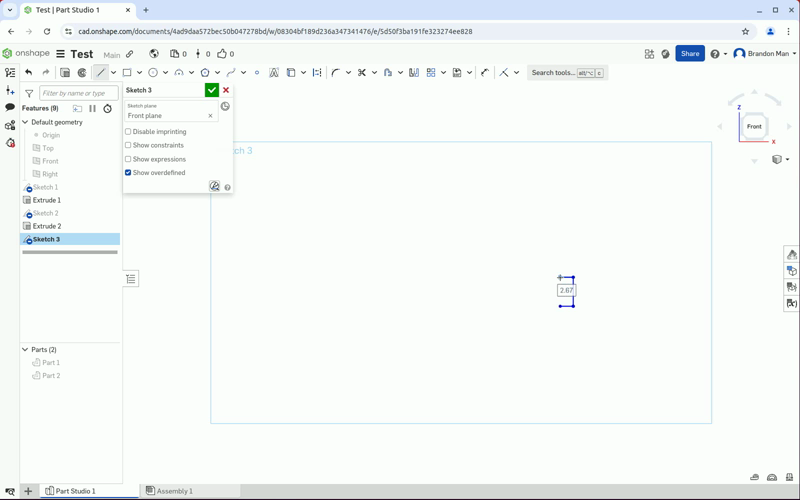
key_down(shift)
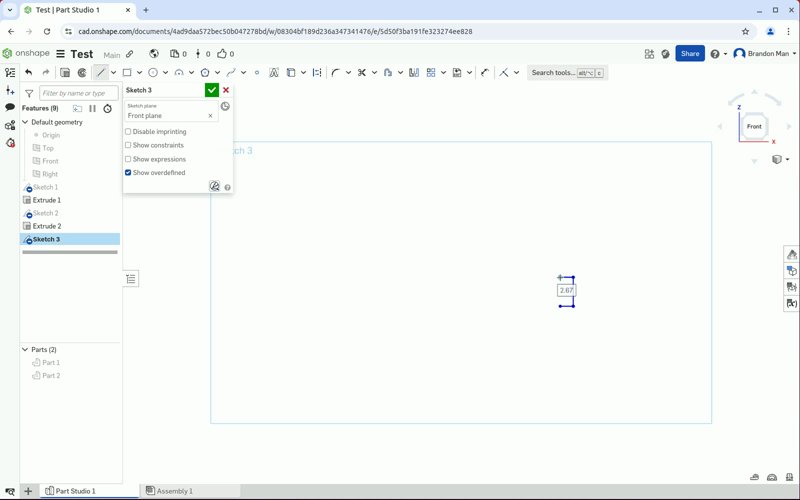
mouse_move(589, 277)
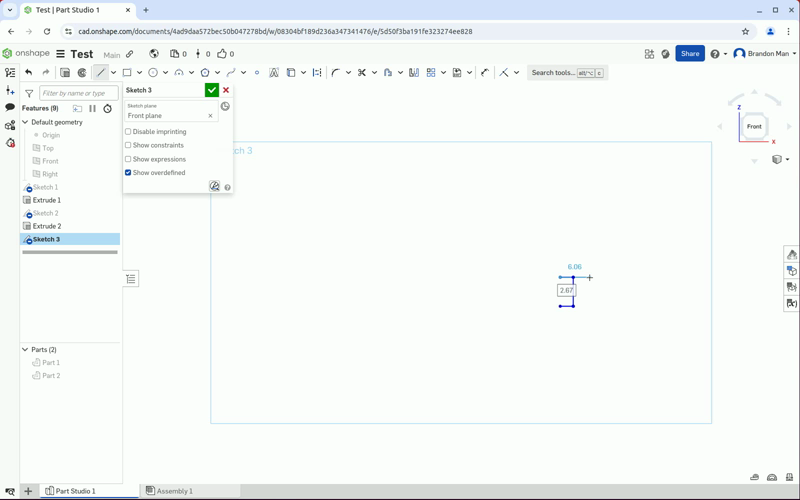
mouse_move(560, 289)
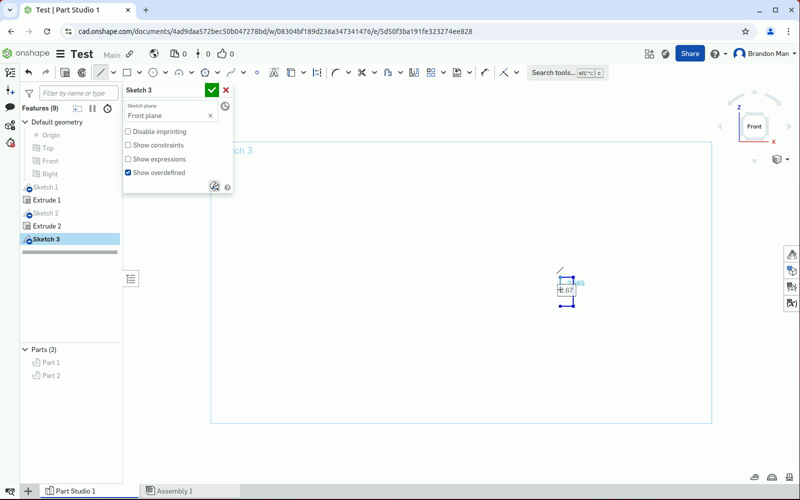
click(560, 289)
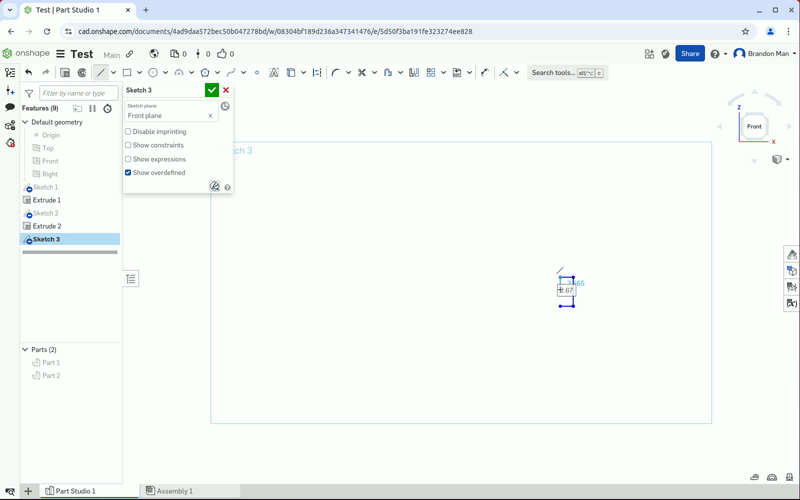
key_up(shift)
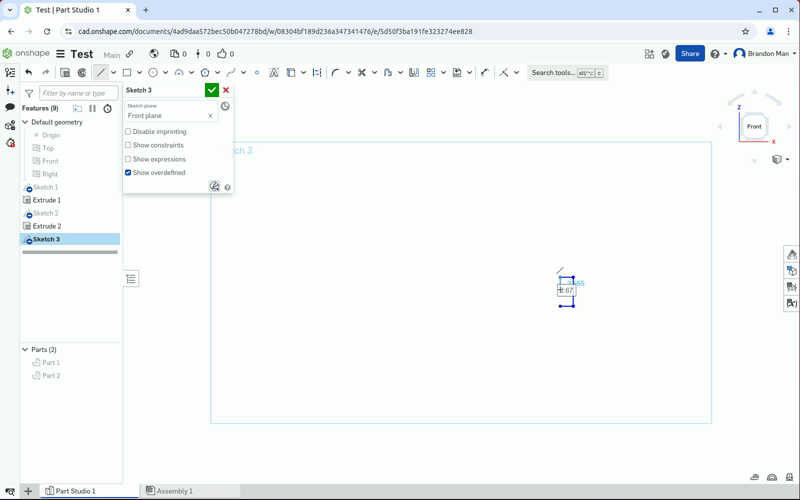
key_down(shift)
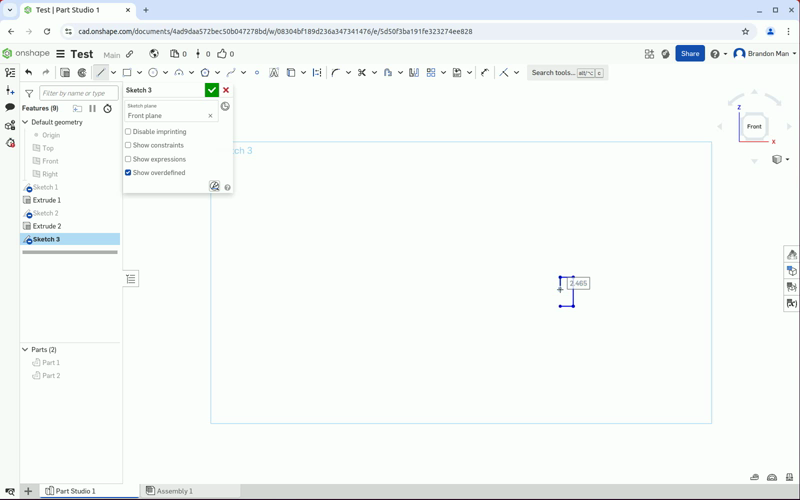
mouse_move(589, 289)
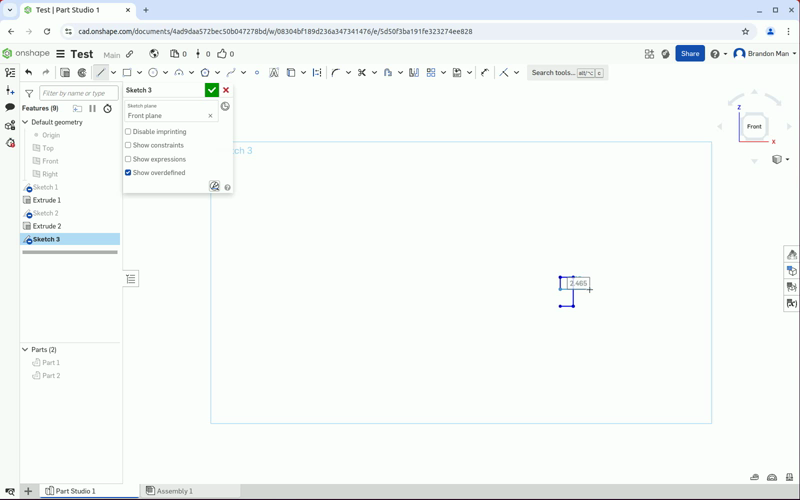
mouse_move(560, 298)
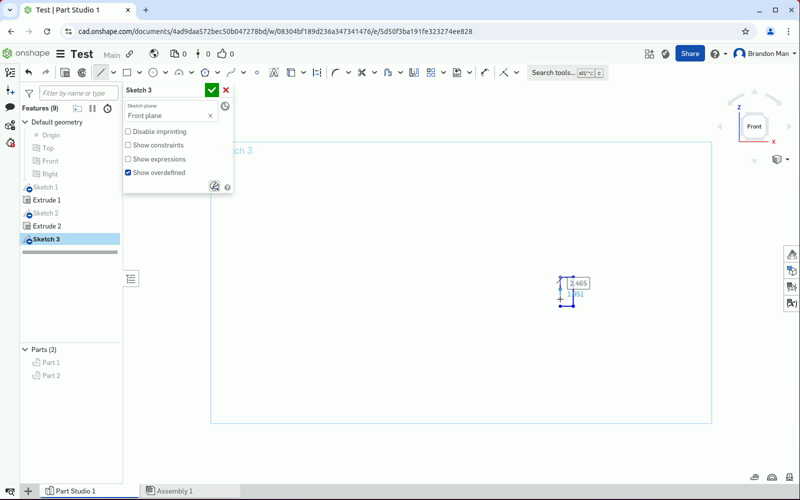
click(560, 298)
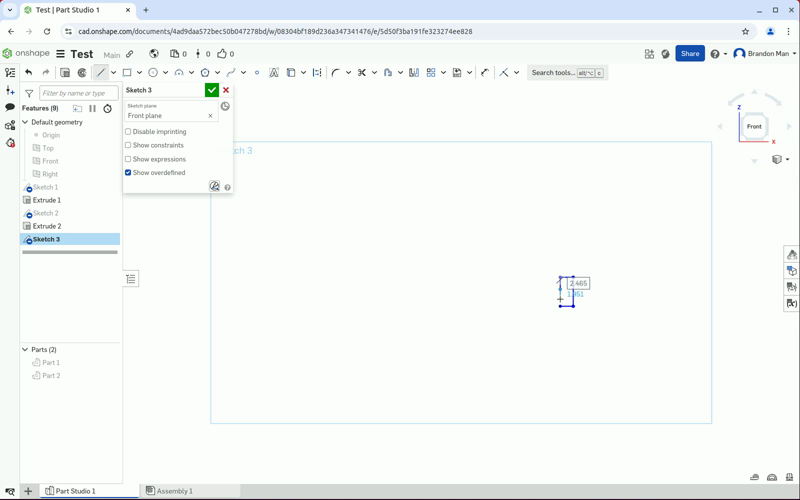
key_up(shift)
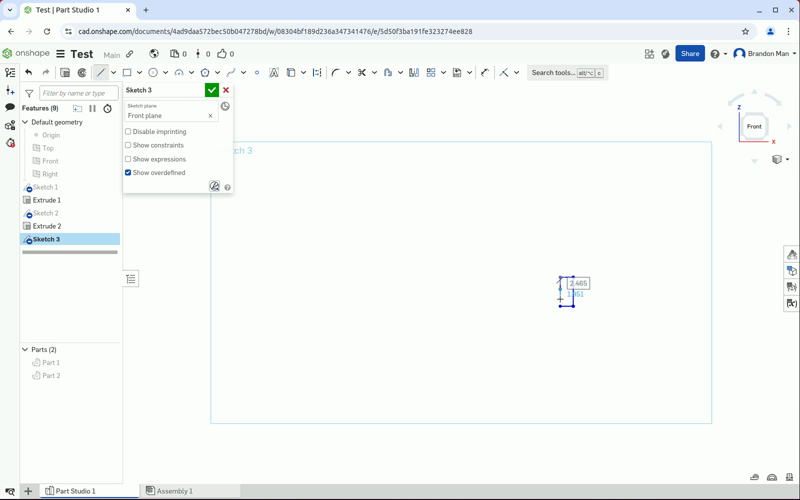
mouse_move(589, 298)
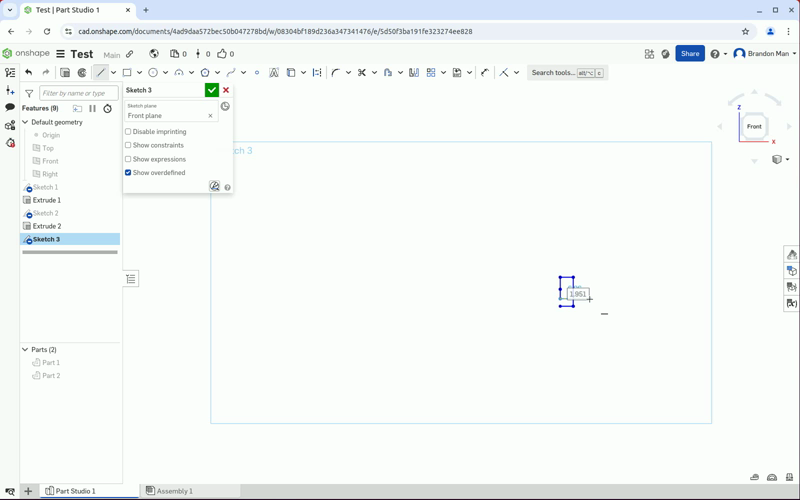
key_down(shift)
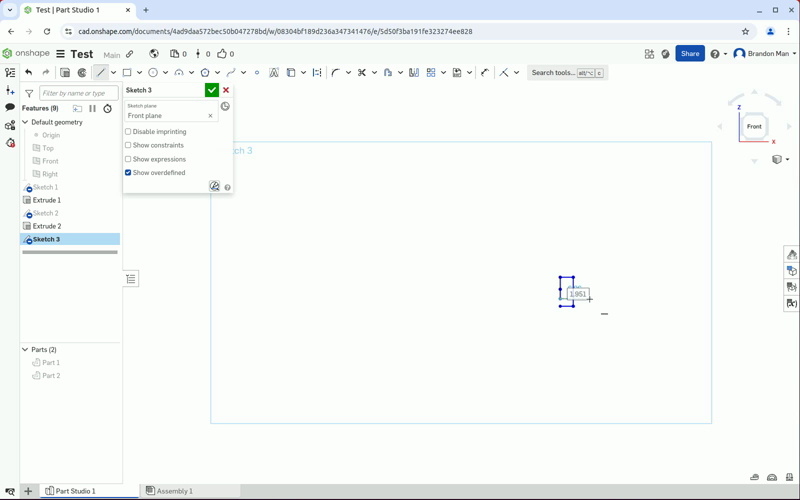
mouse_move(560, 306)
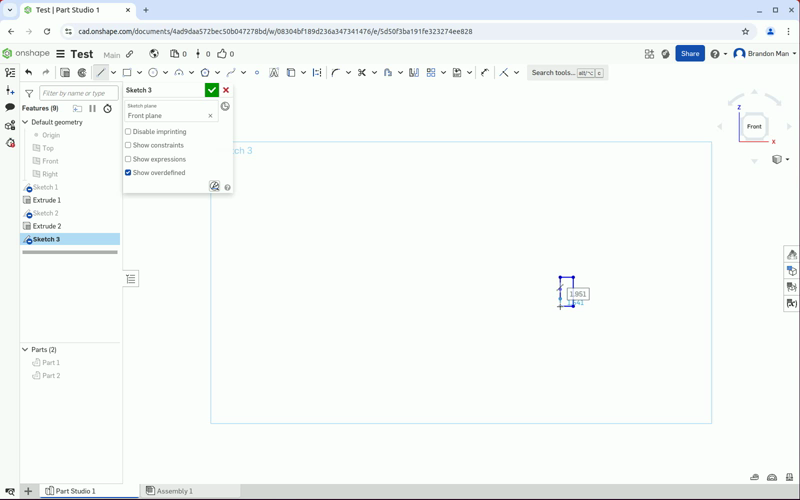
key_up(shift)
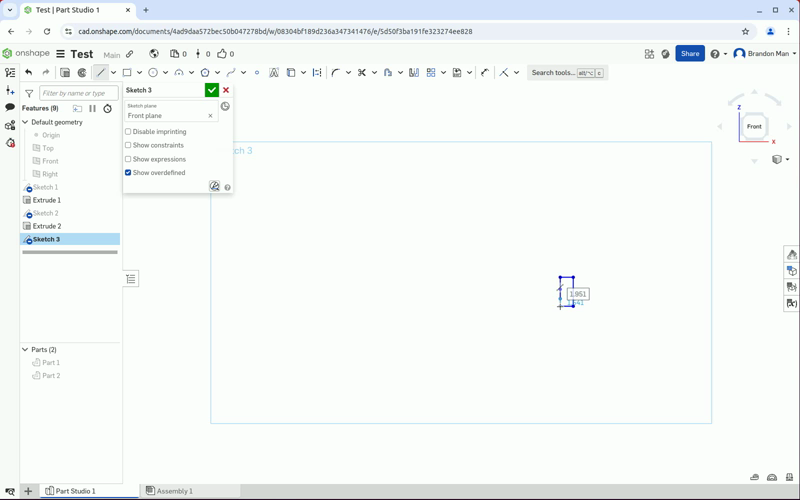
click(560, 306)
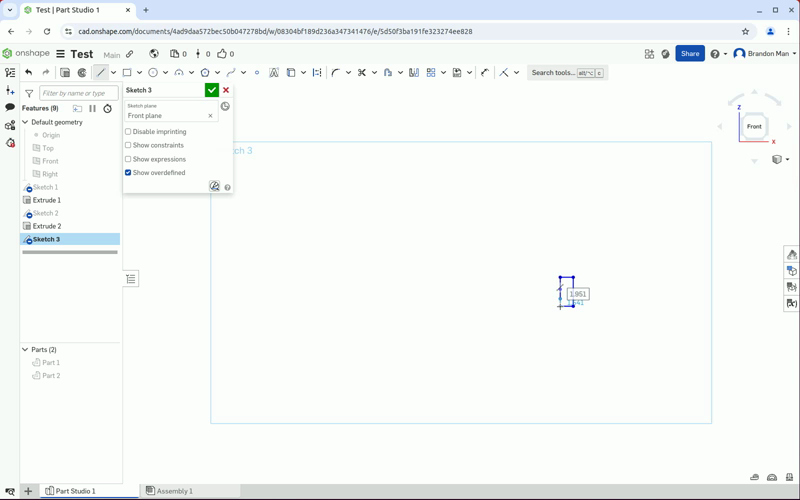
key(esc)
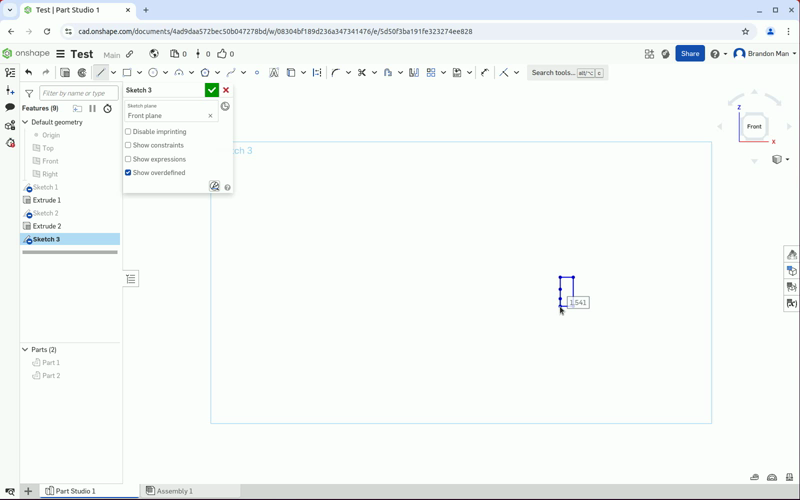
key(a)
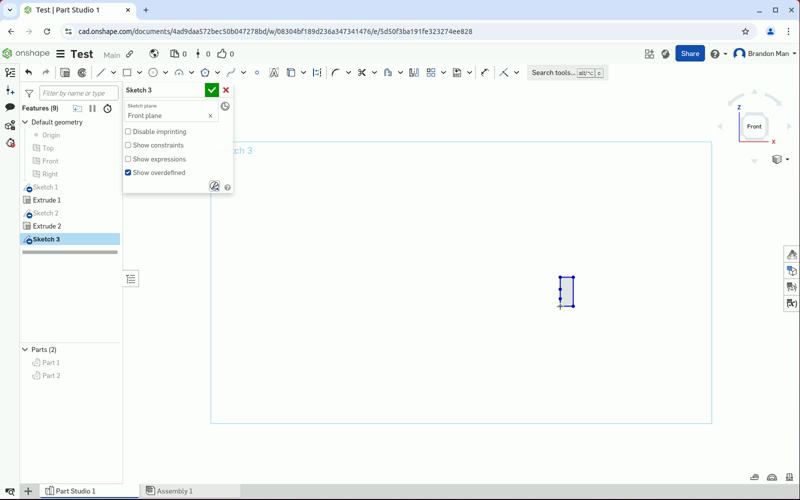
key_down(shift)
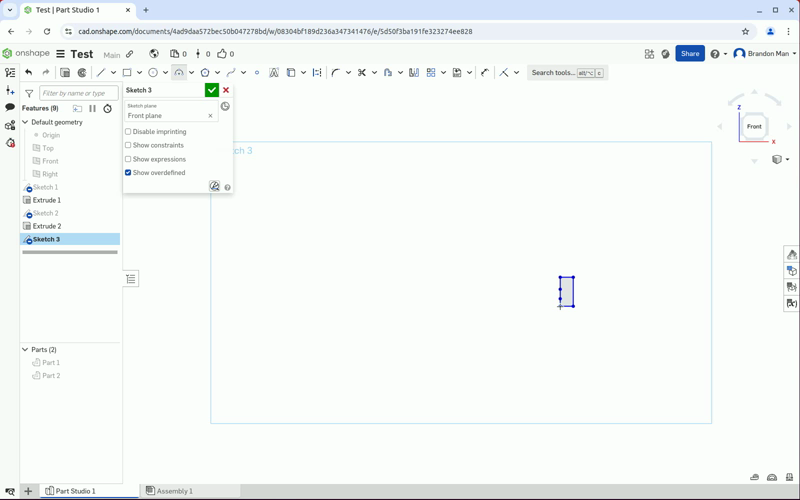
mouse_move(563, 300)
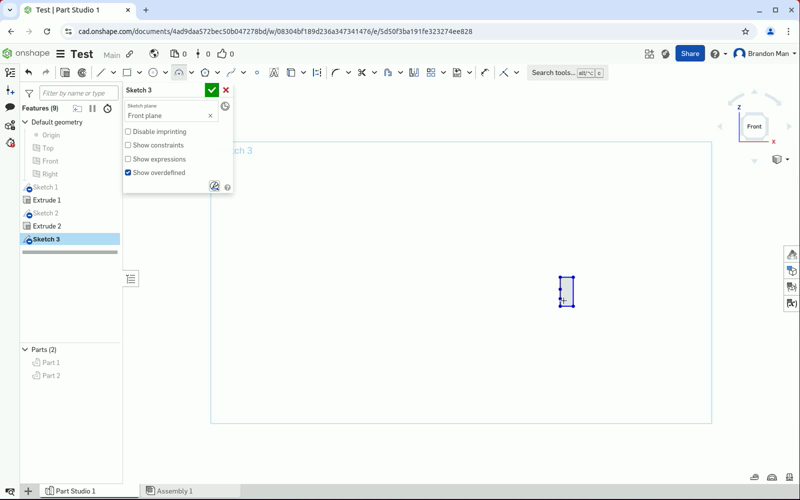
scroll(6)
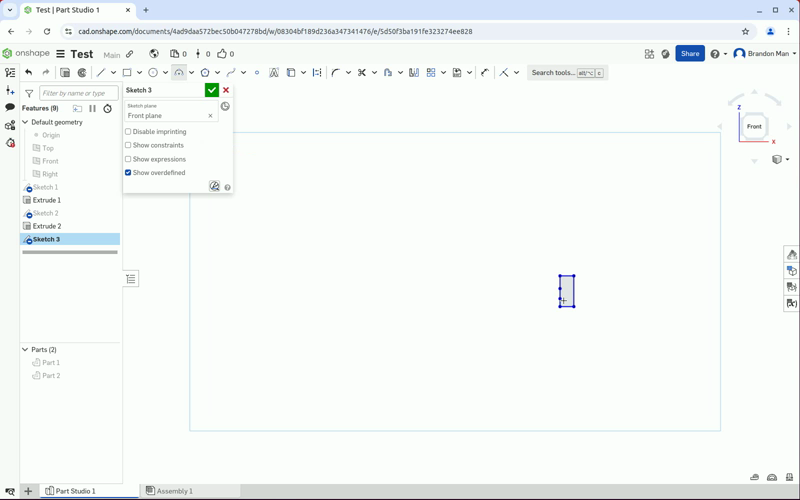
scroll(6)
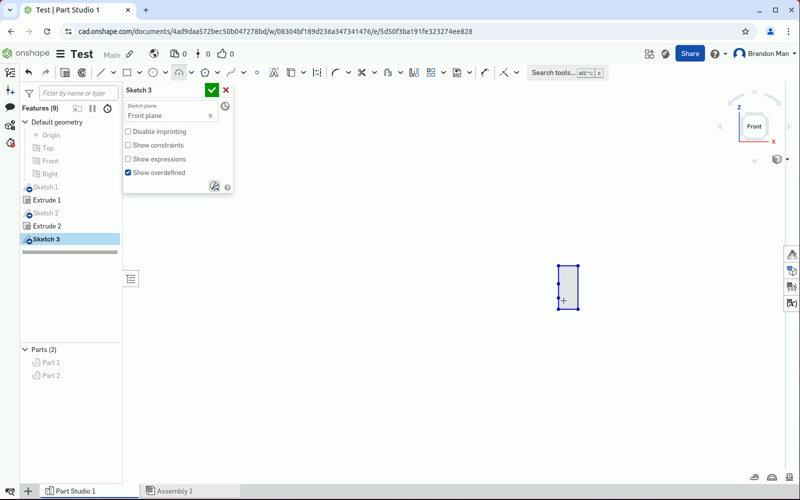
scroll(6)
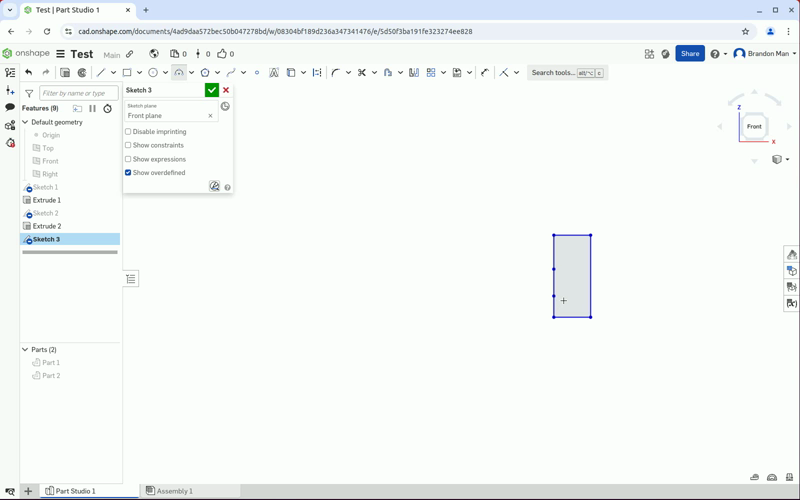
scroll(6)
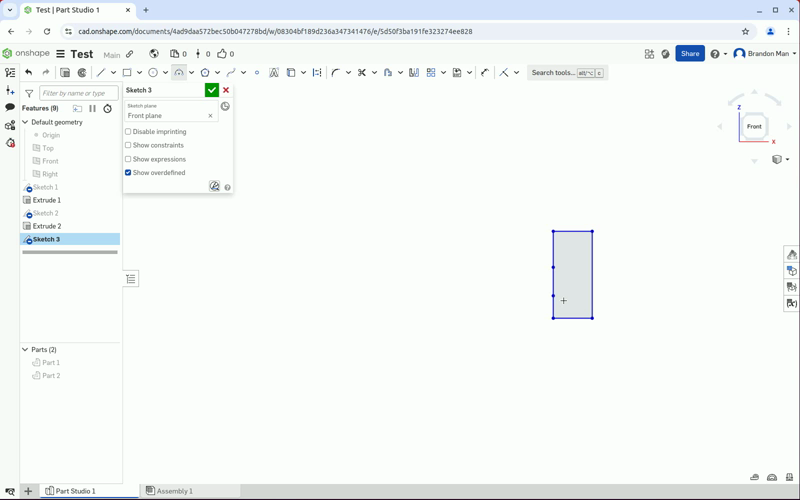
scroll(6)
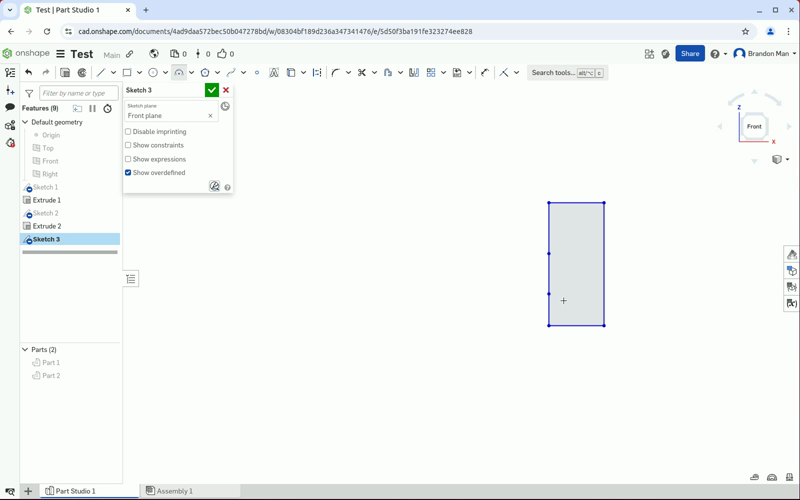
scroll(6)
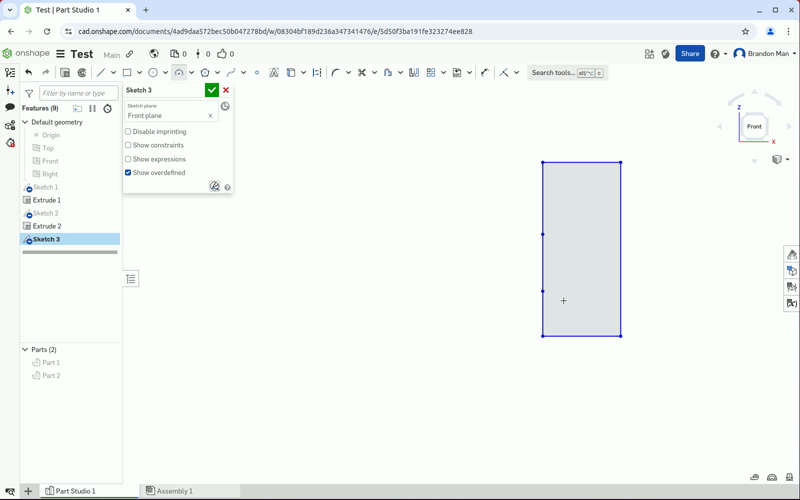
scroll(6)
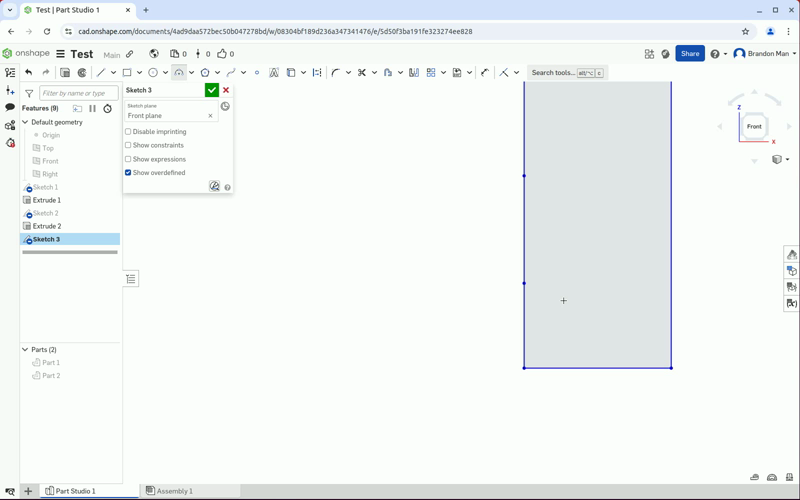
click(563, 300)
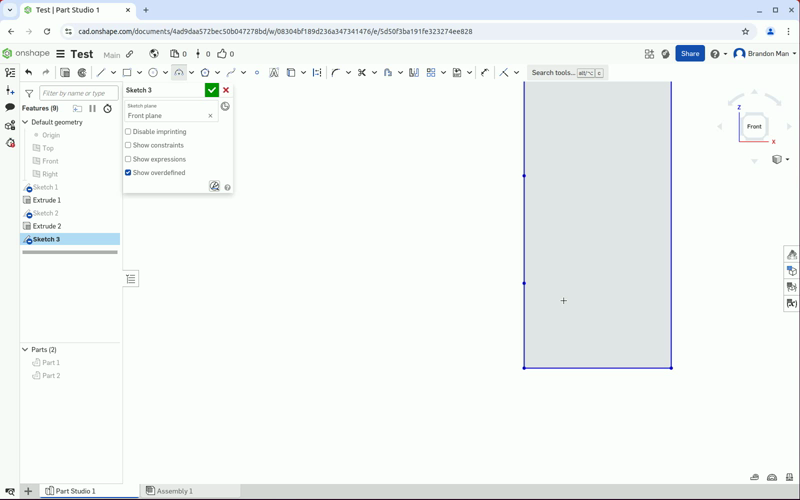
scroll(-6)
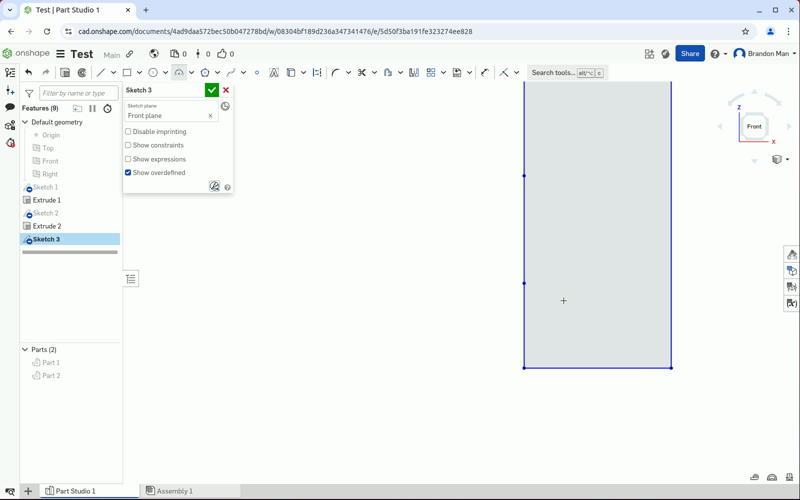
scroll(-6)
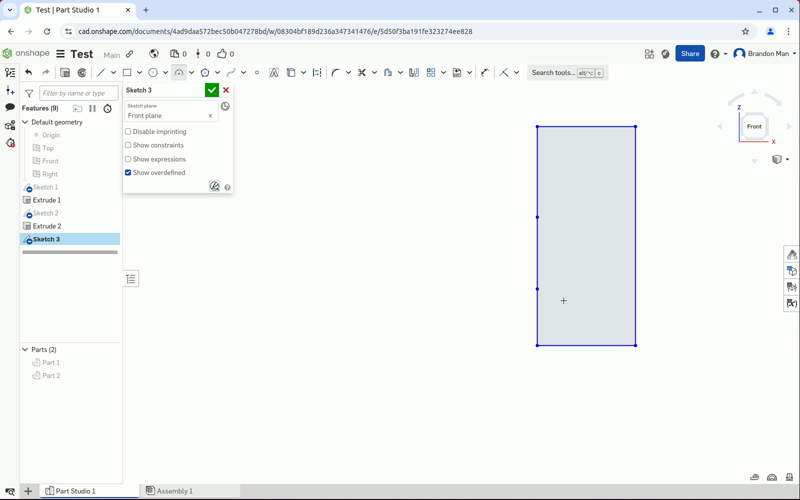
scroll(-6)
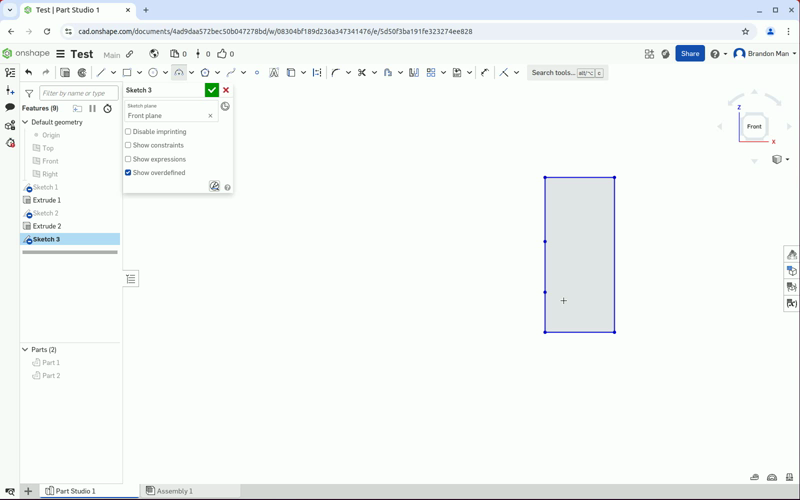
scroll(-6)
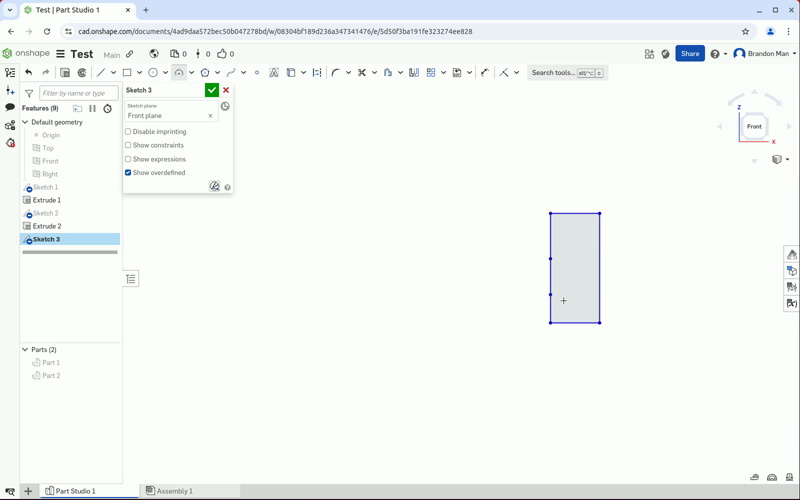
scroll(-6)
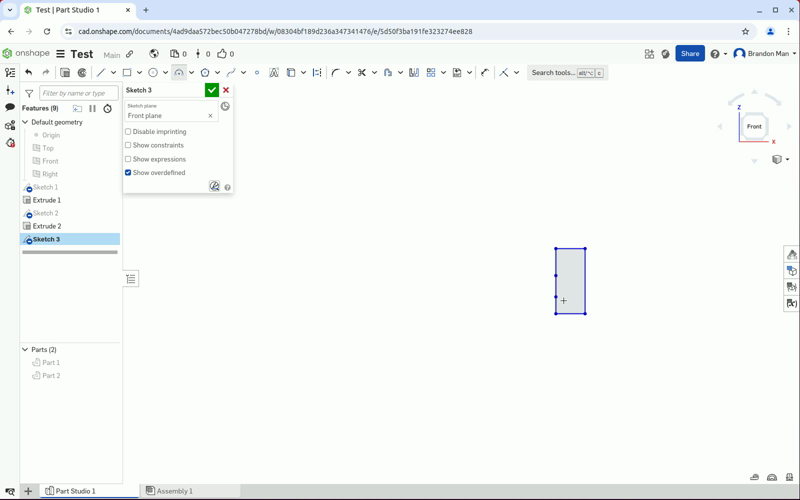
scroll(-6)
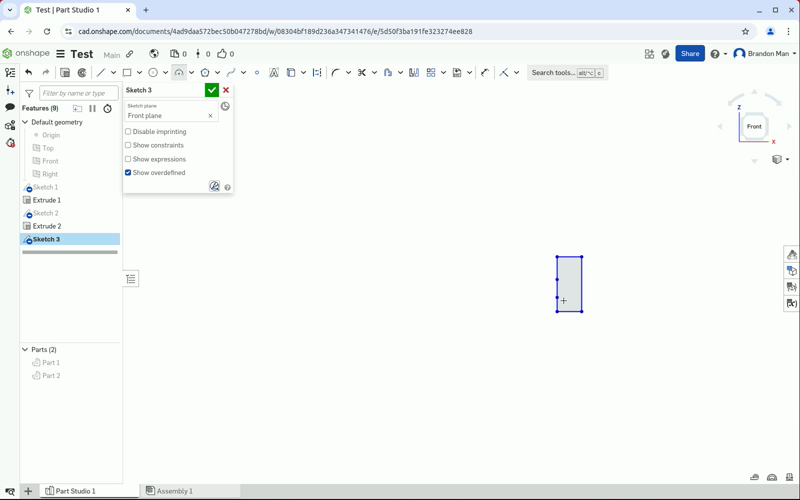
scroll(-6)
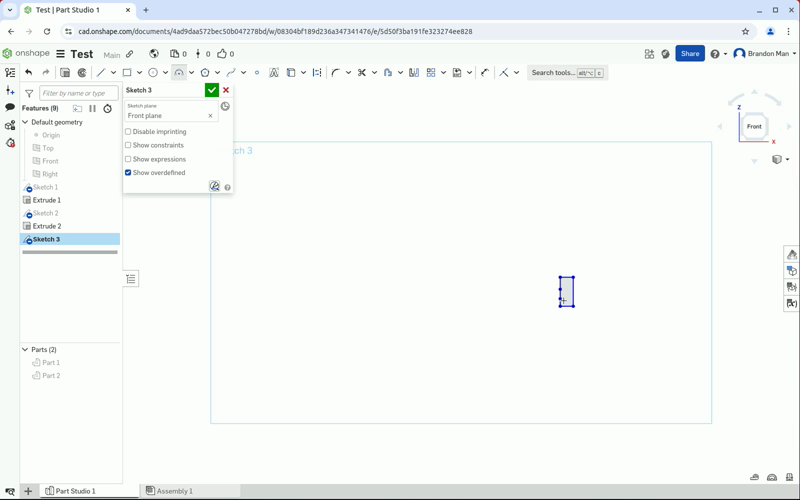
key_up(shift)
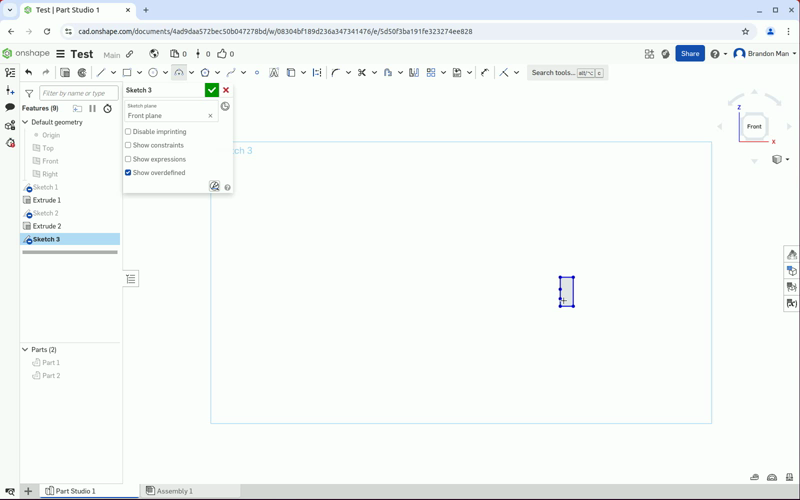
key_down(shift)
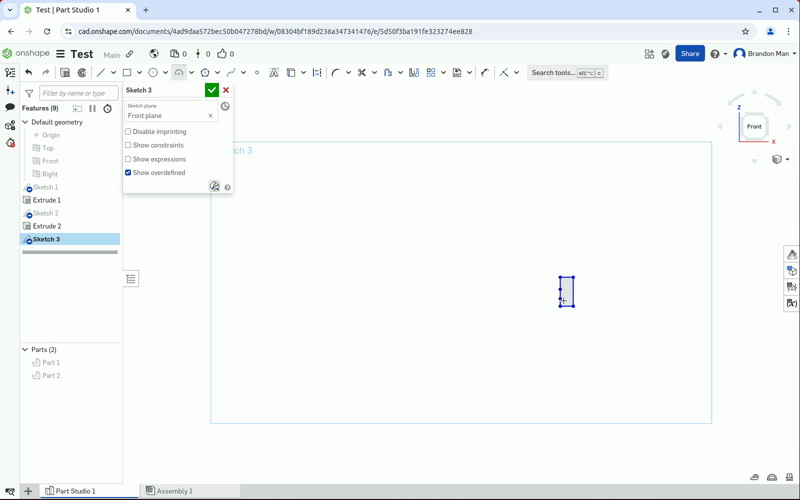
mouse_move(570, 300)
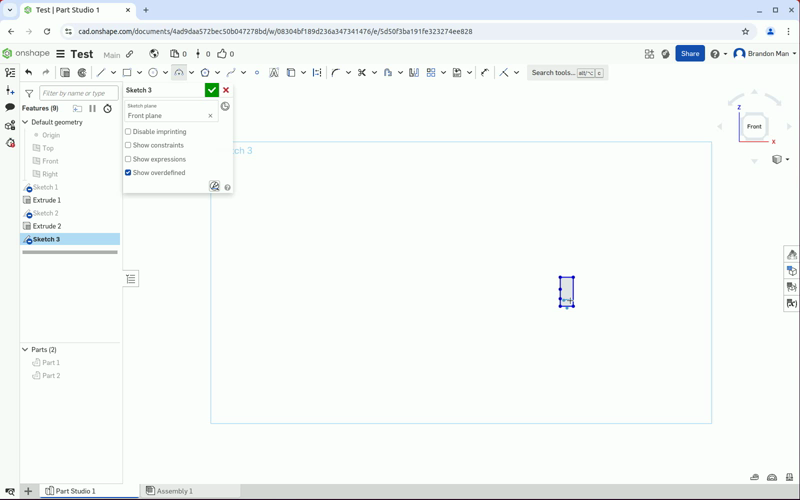
scroll(6)
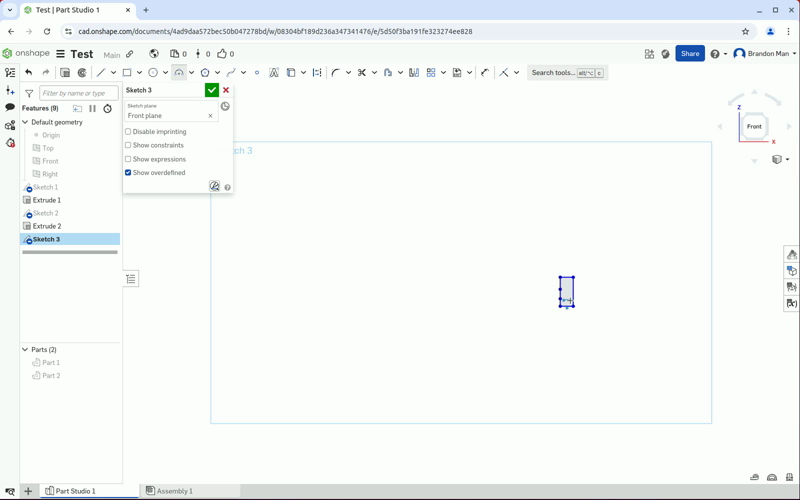
scroll(6)
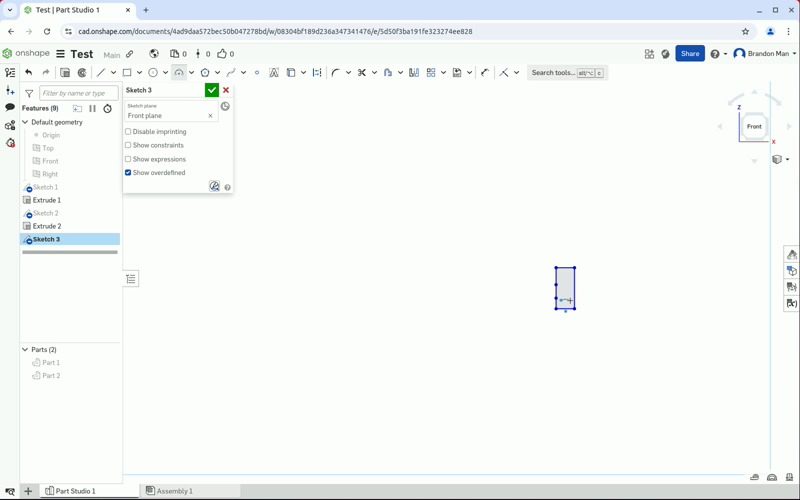
scroll(6)
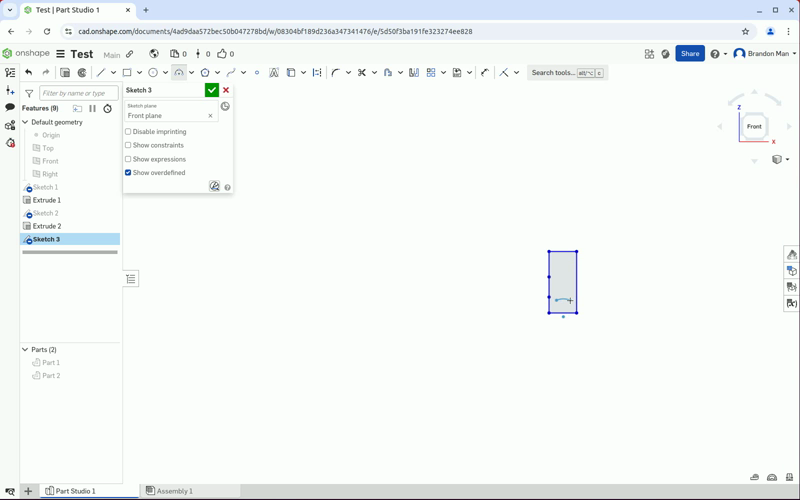
scroll(6)
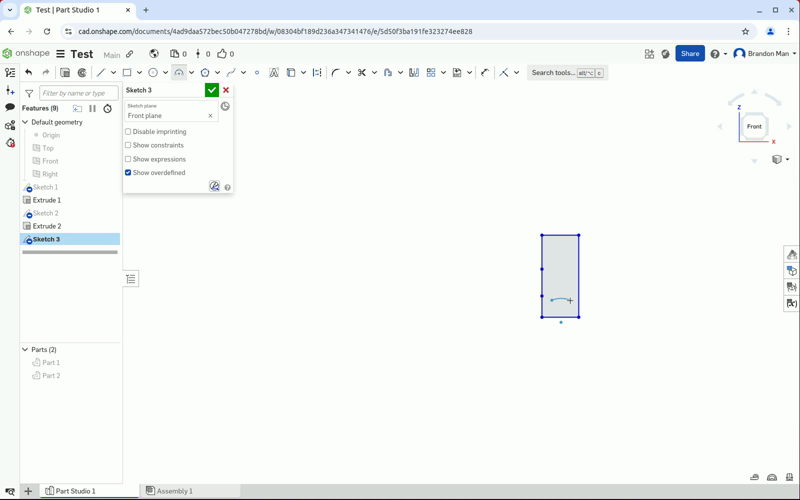
scroll(6)
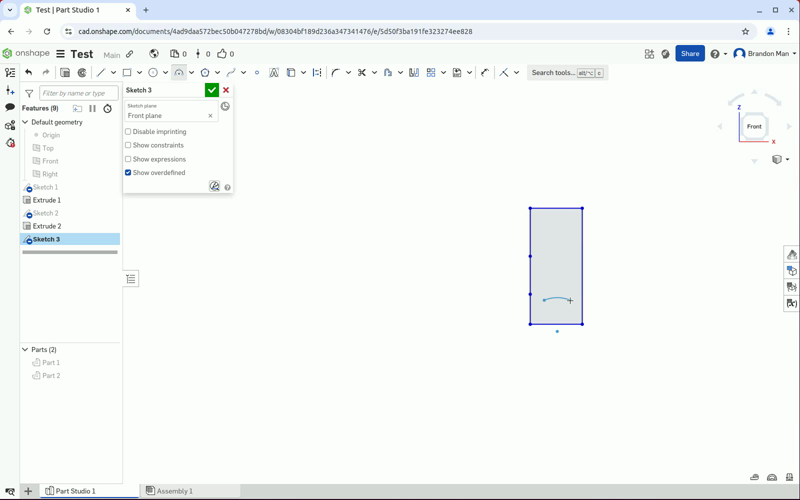
scroll(6)
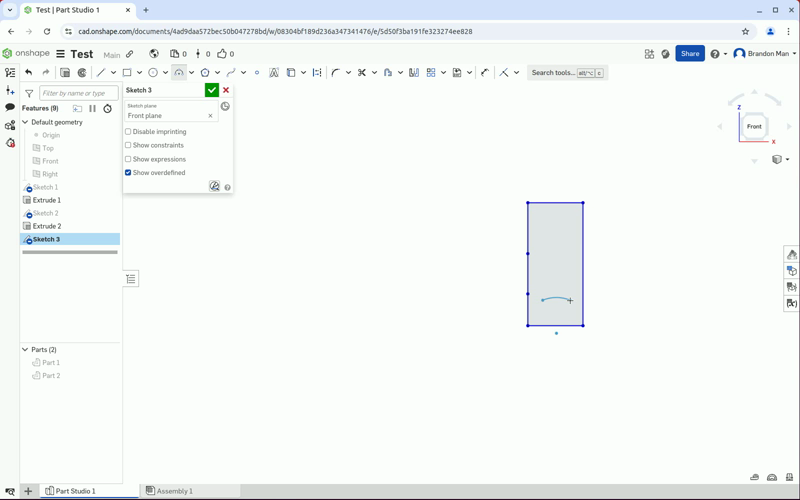
scroll(6)
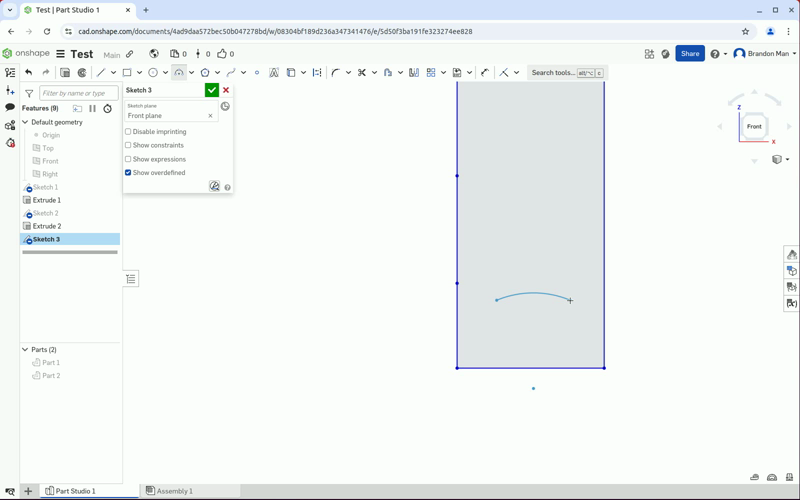
click(570, 300)
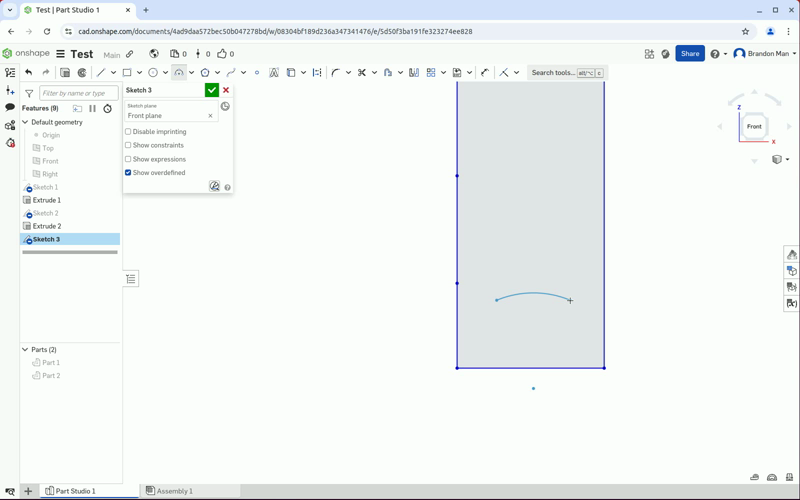
scroll(-6)
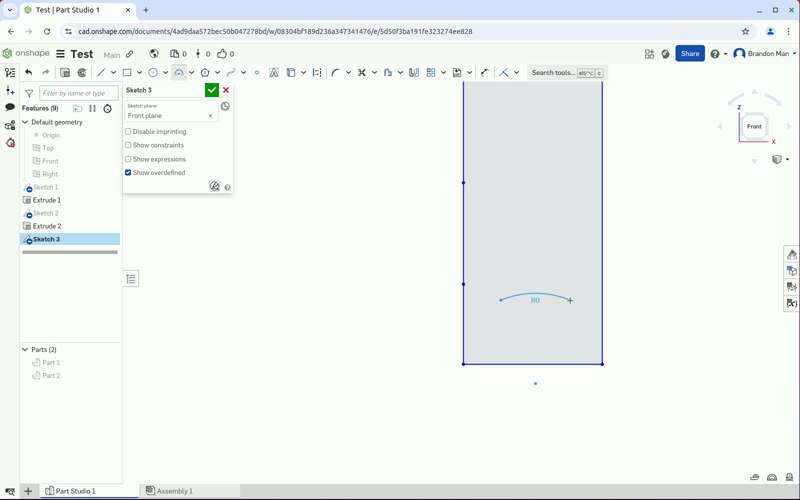
scroll(-6)
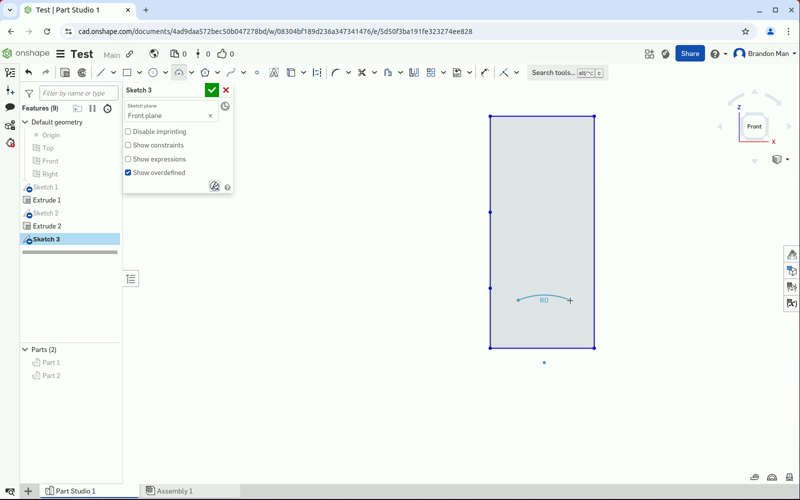
scroll(-6)
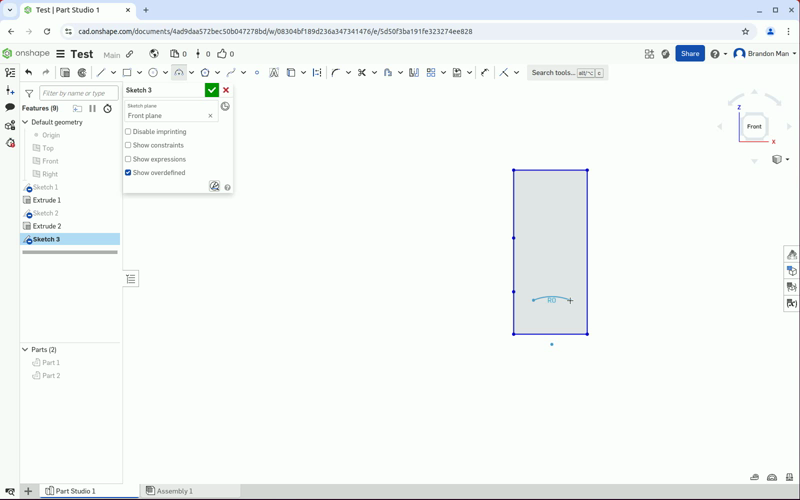
scroll(-6)
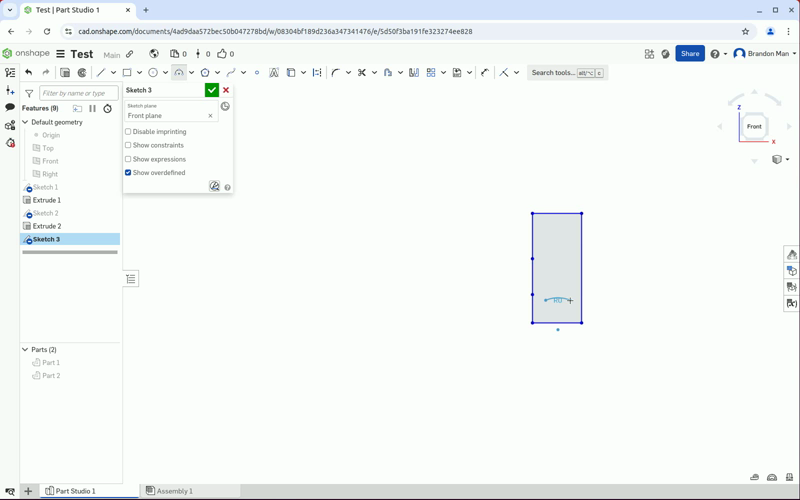
scroll(-6)
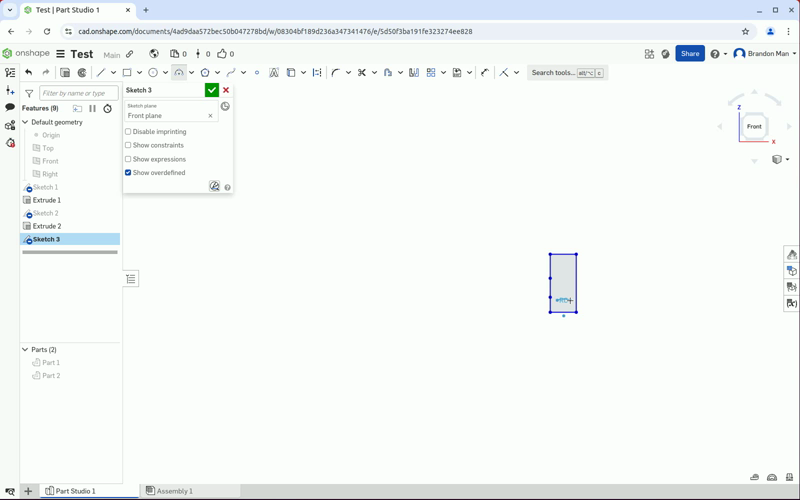
scroll(-6)
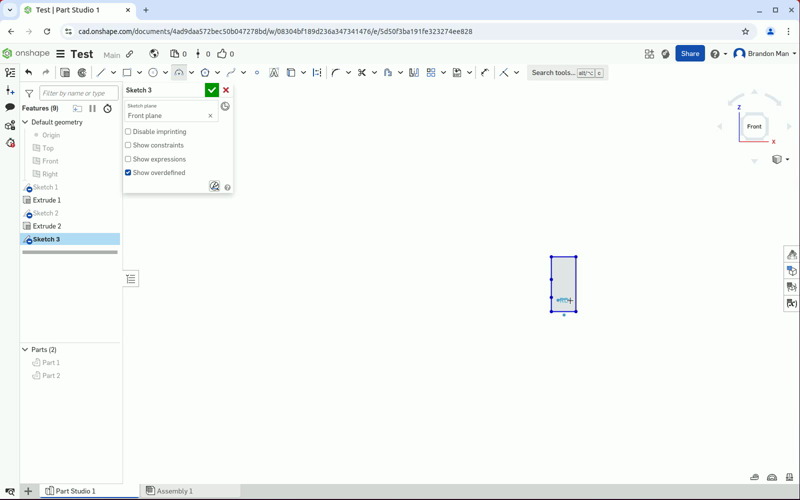
scroll(-6)
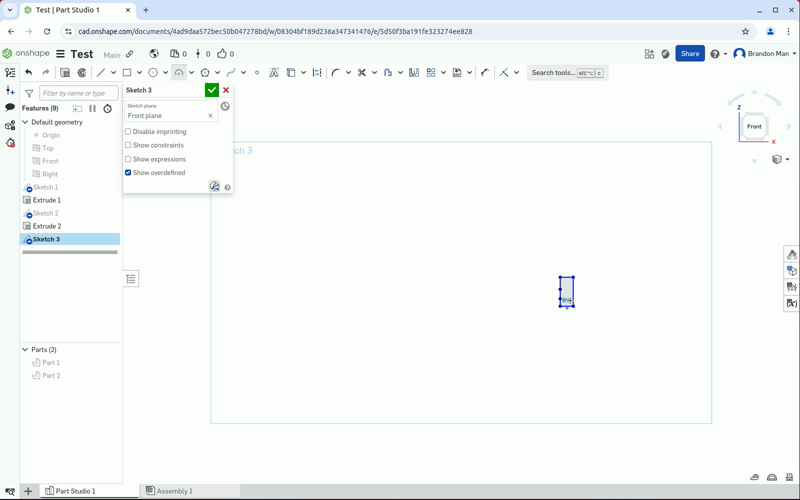
mouse_move(567, 303)
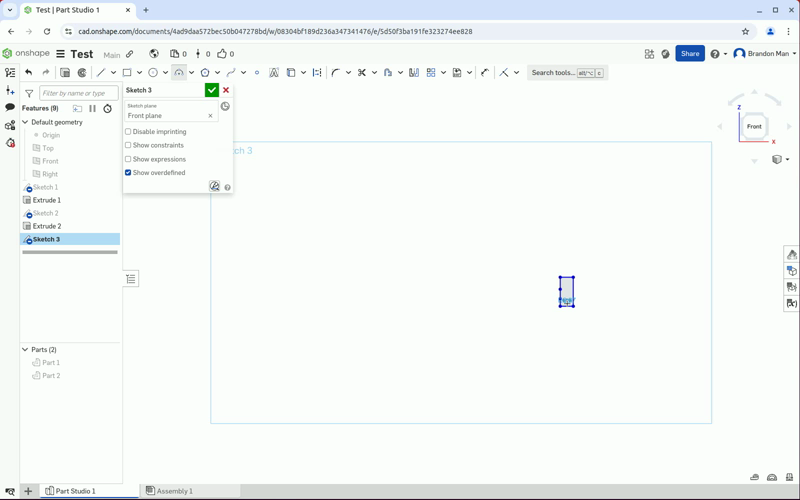
scroll(6)
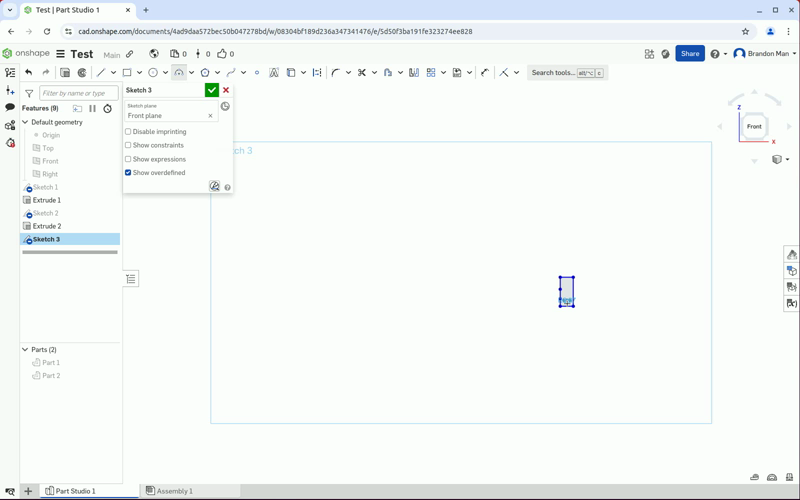
scroll(6)
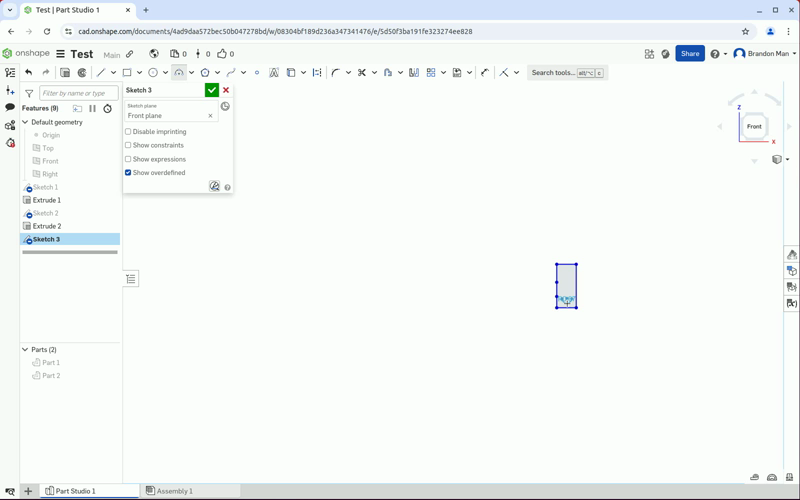
scroll(6)
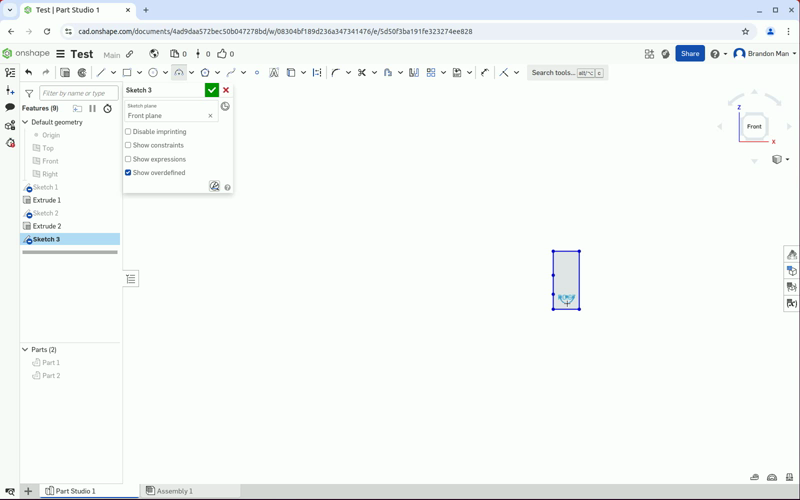
scroll(6)
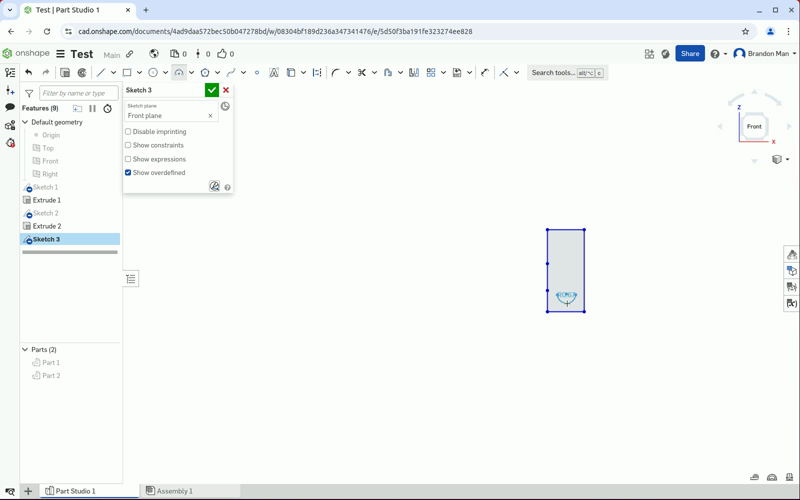
scroll(6)
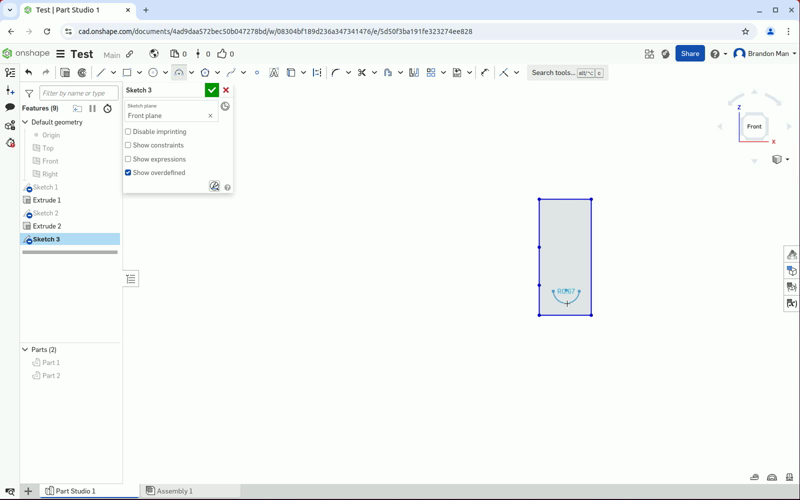
scroll(6)
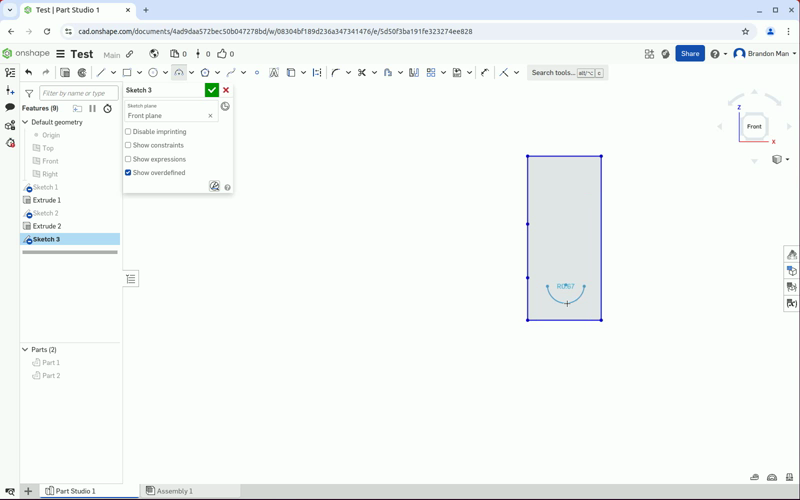
scroll(6)
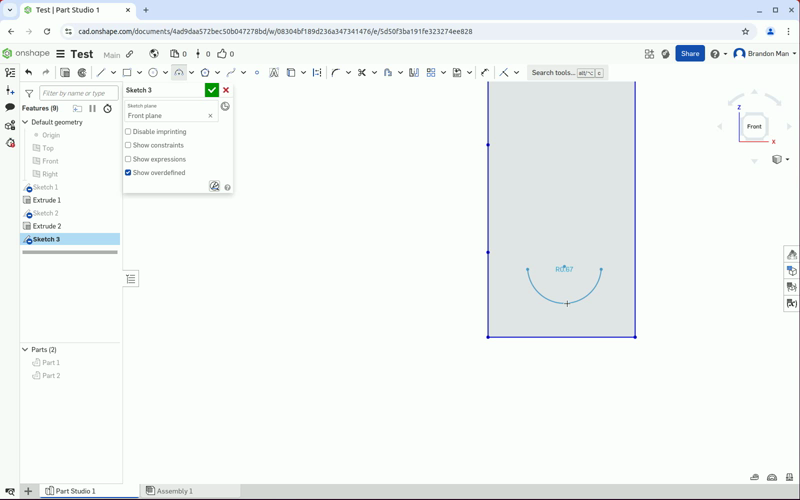
click(567, 303)
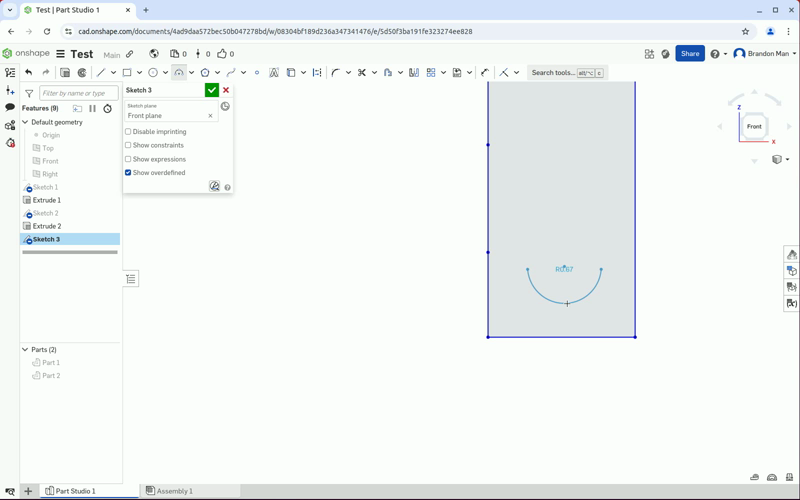
scroll(-6)
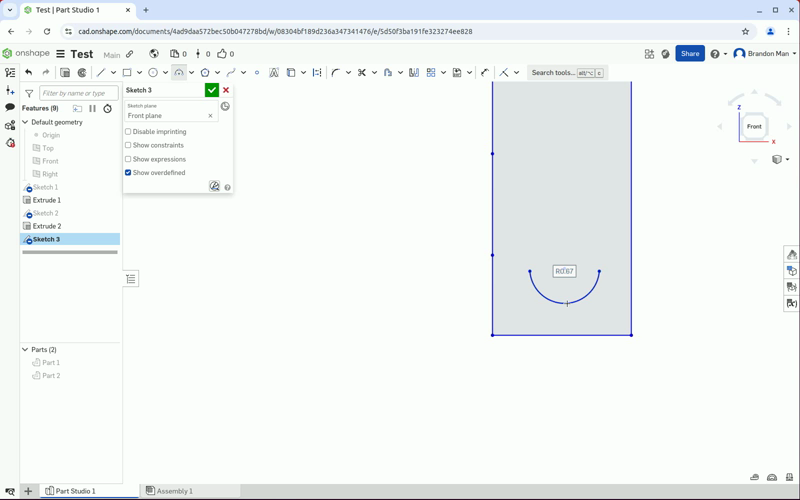
scroll(-6)
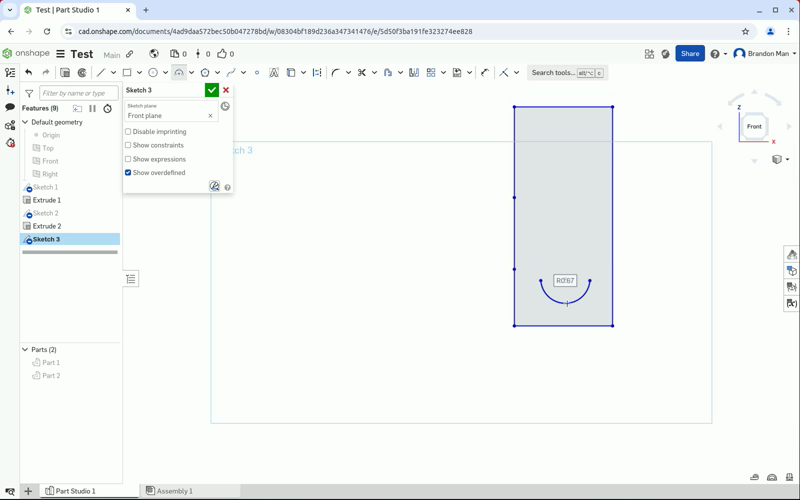
scroll(-6)
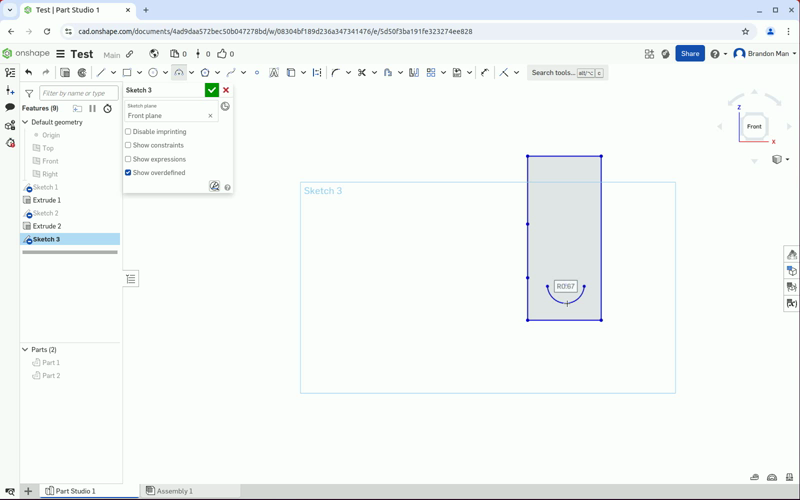
scroll(-6)
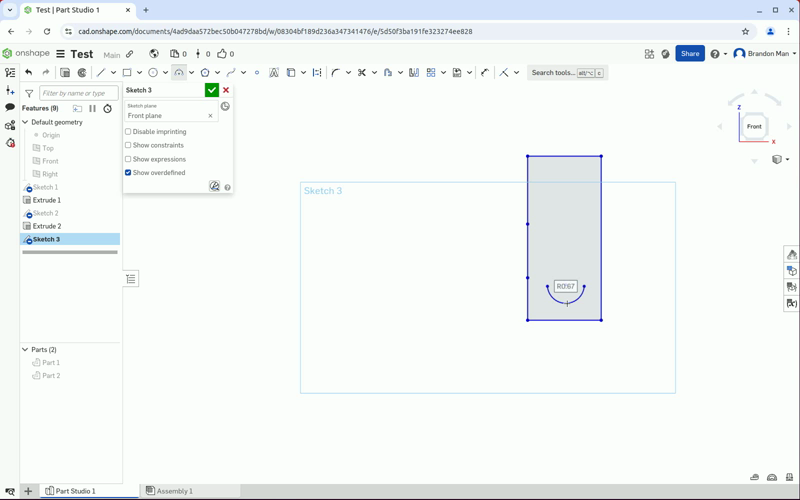
scroll(-6)
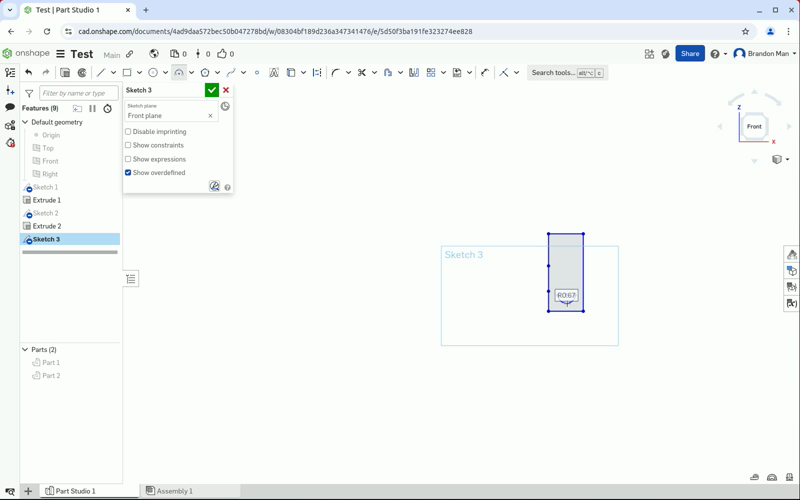
scroll(-6)
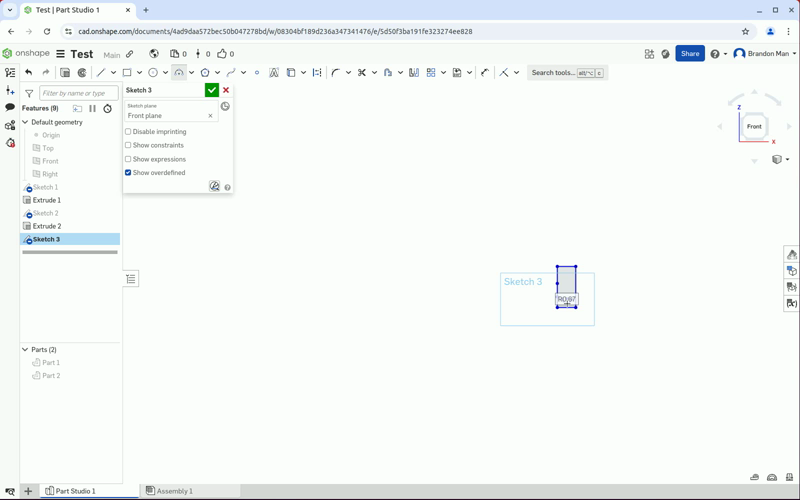
scroll(-6)
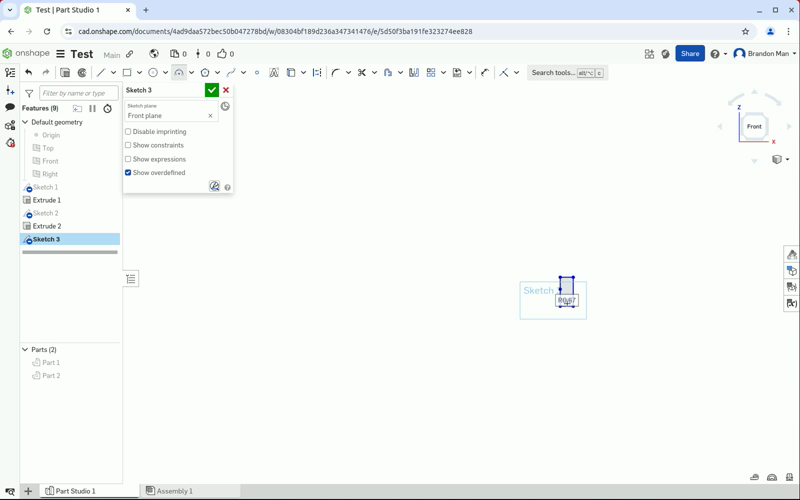
key_up(shift)
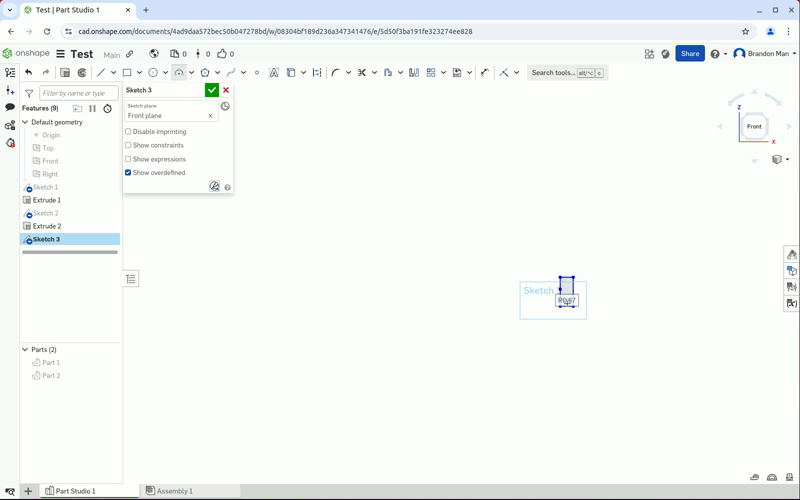
key(esc)
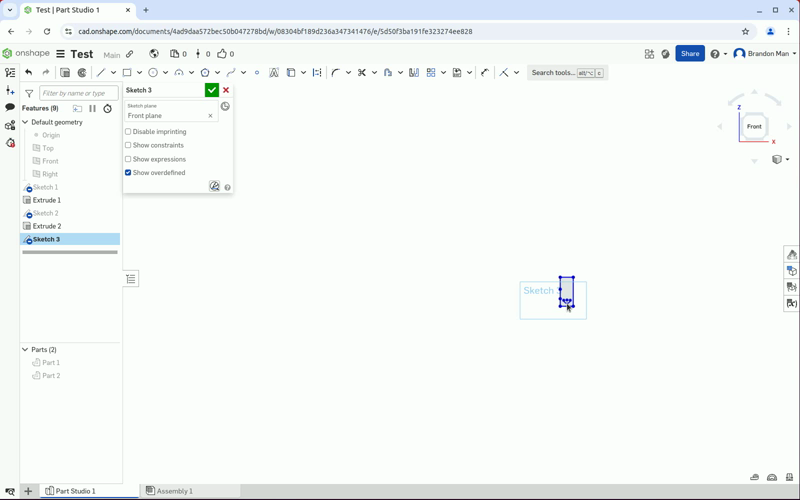
key(l)
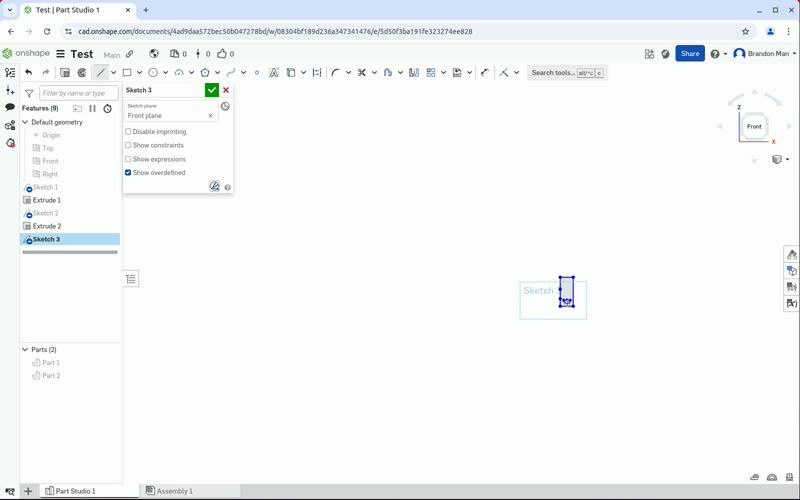
mouse_move(570, 300)
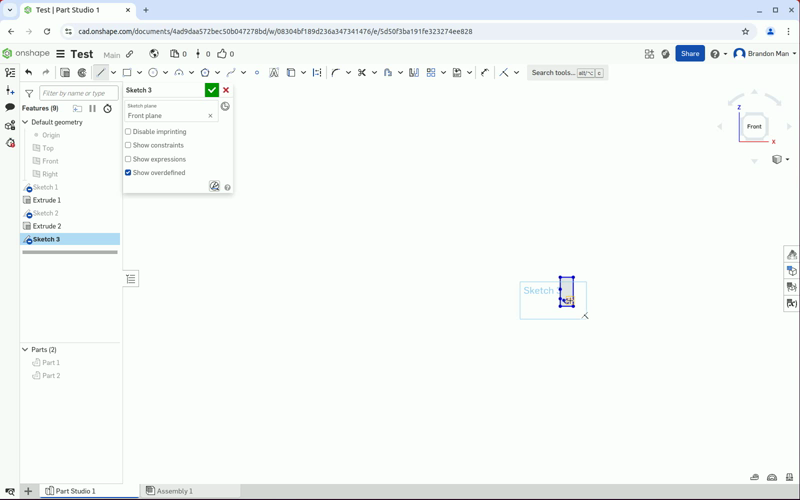
scroll(6)
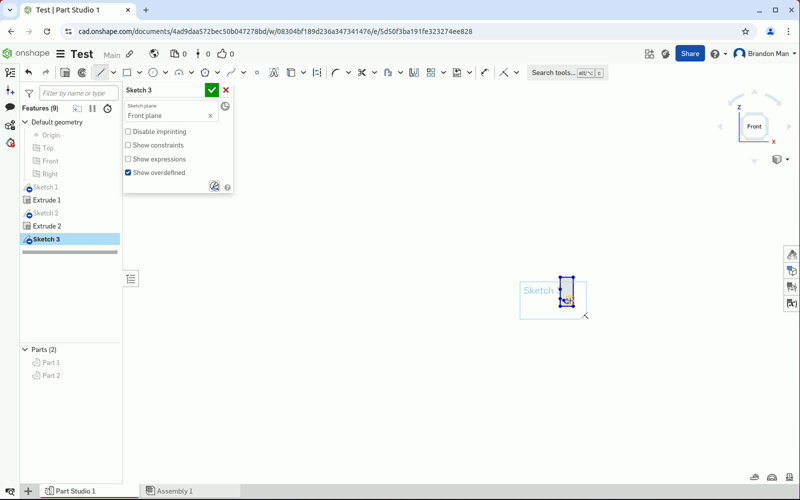
scroll(6)
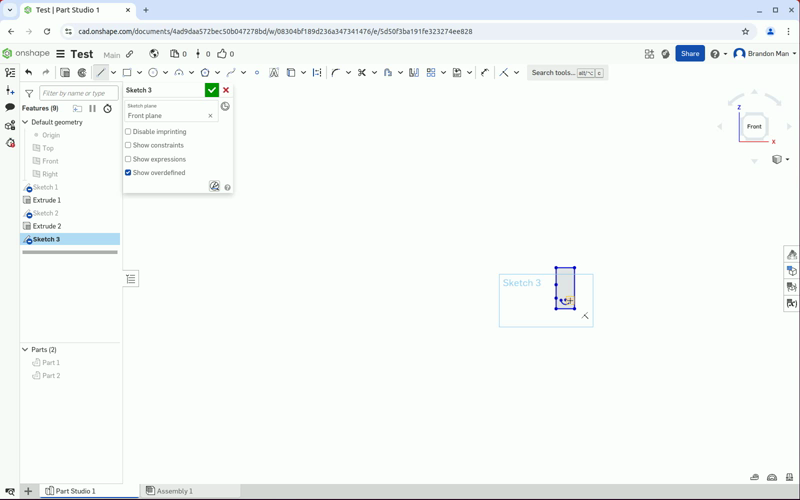
scroll(6)
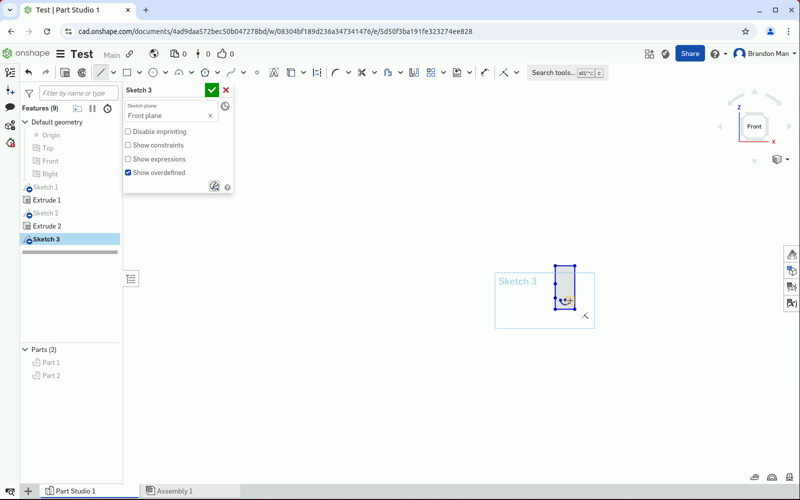
scroll(6)
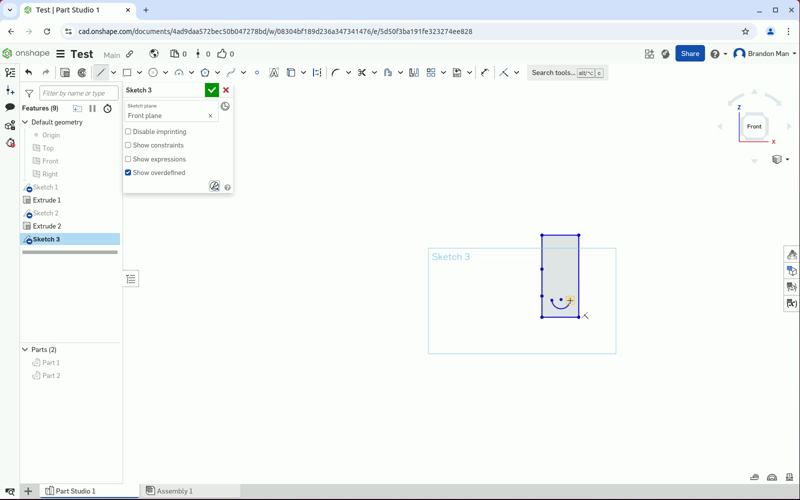
scroll(6)
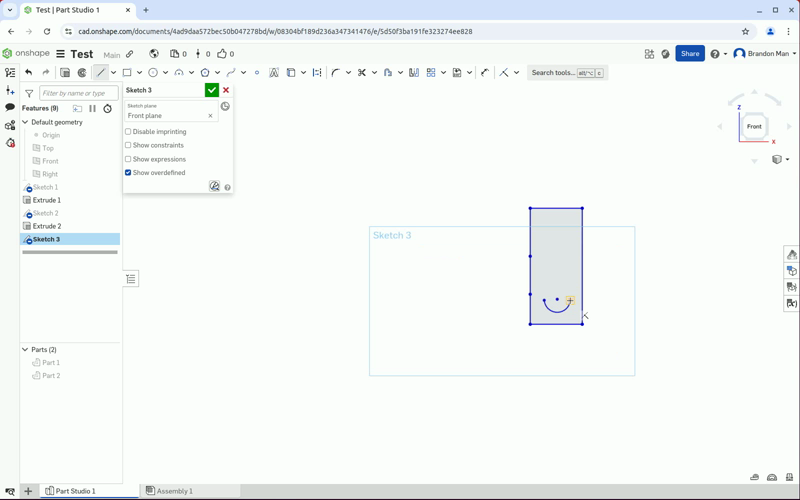
scroll(6)
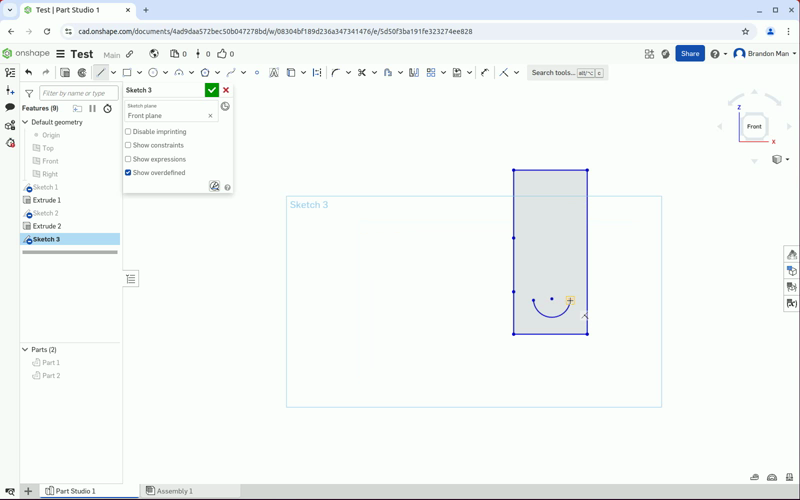
scroll(6)
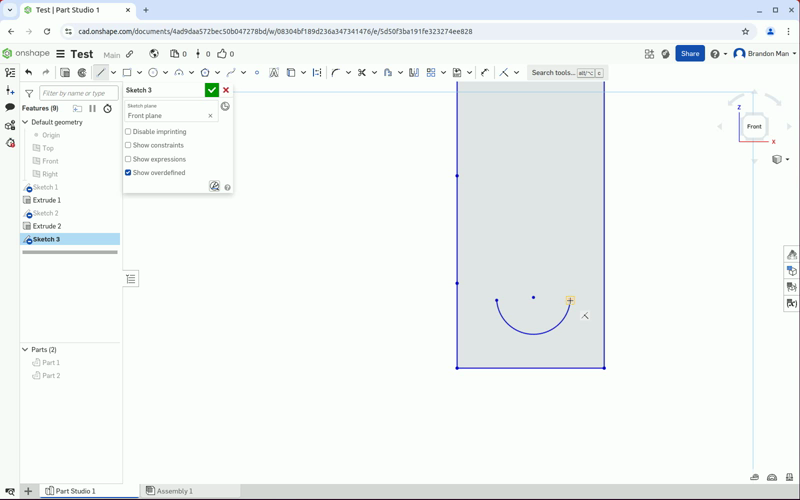
click(570, 300)
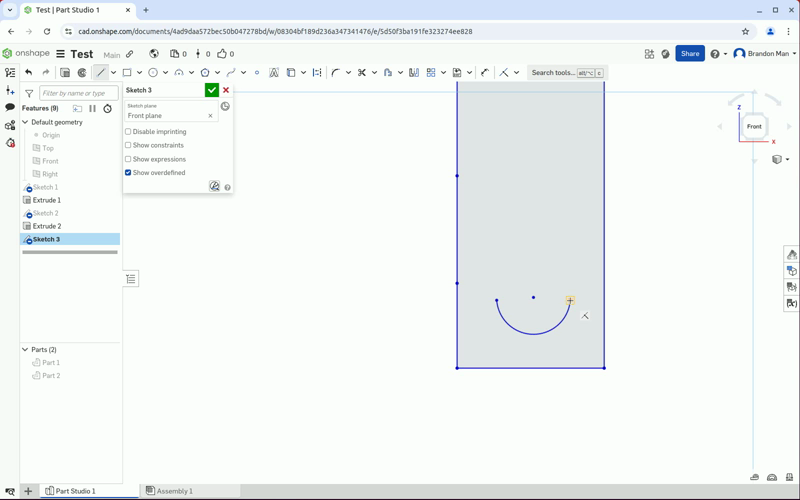
scroll(-6)
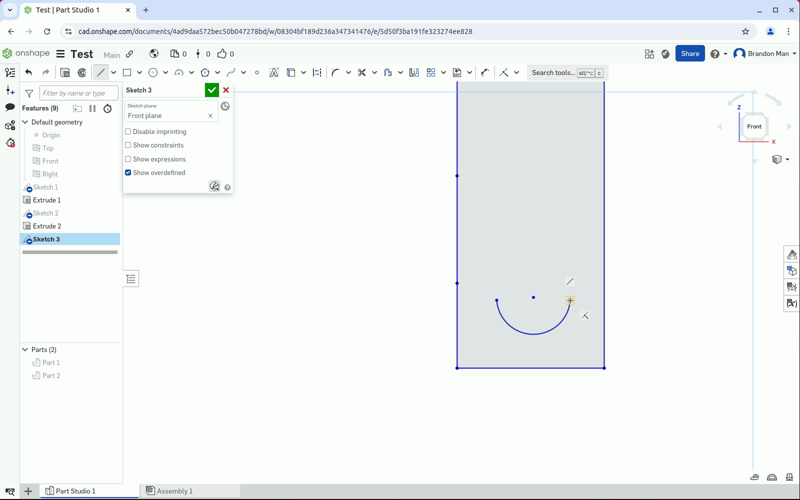
scroll(-6)
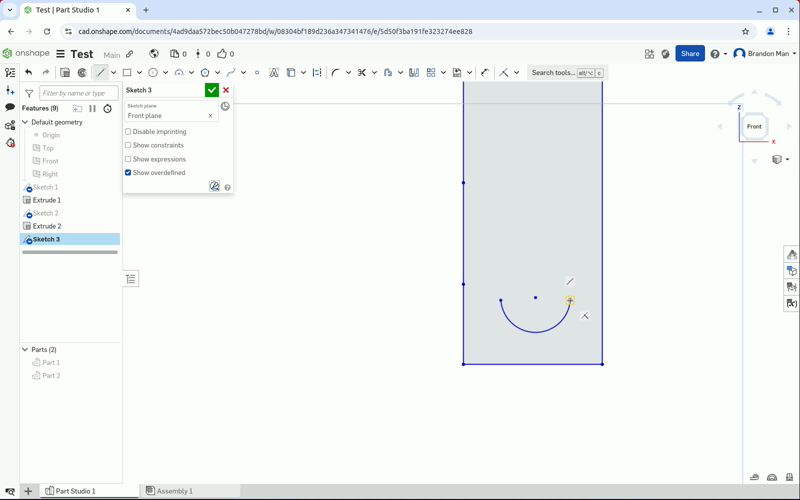
scroll(-6)
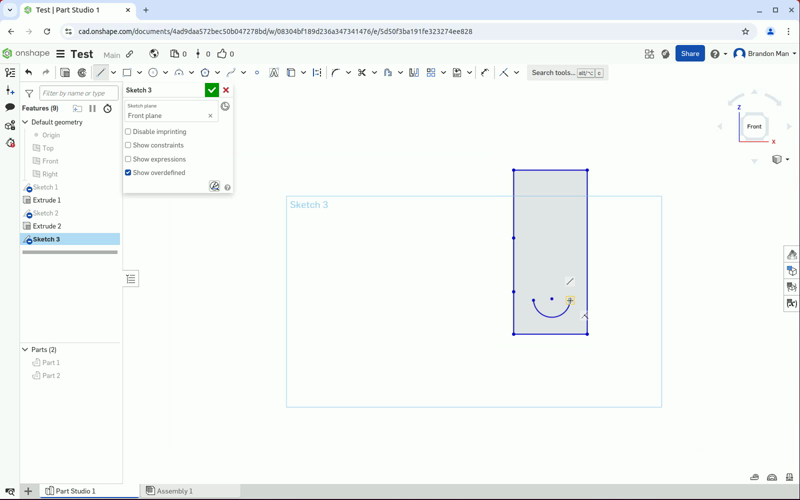
scroll(-6)
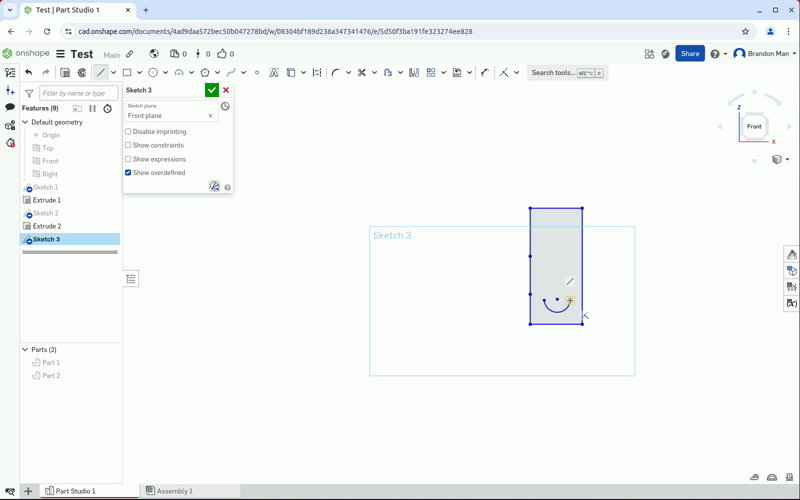
scroll(-6)
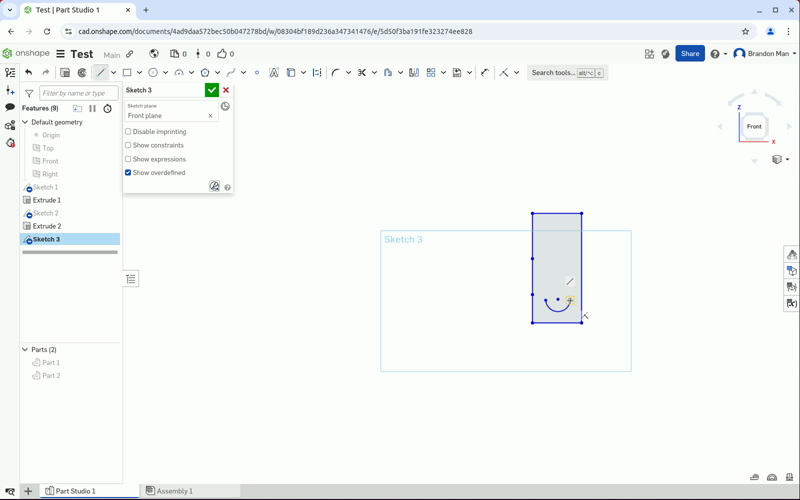
scroll(-6)
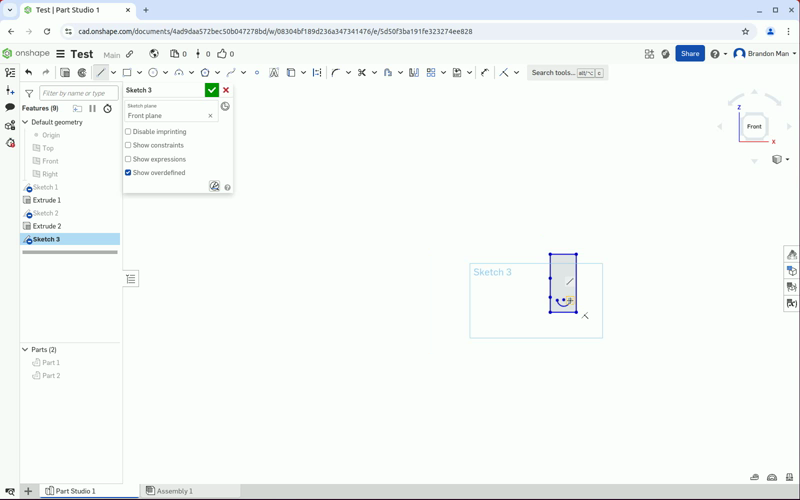
scroll(-6)
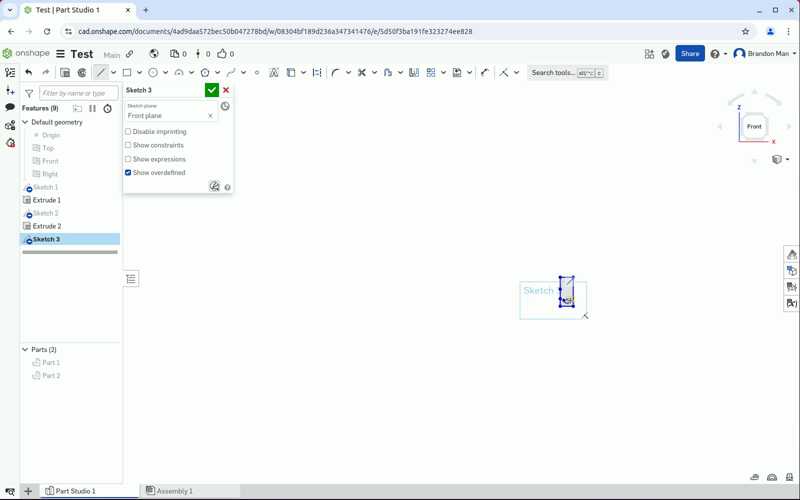
key_down(shift)
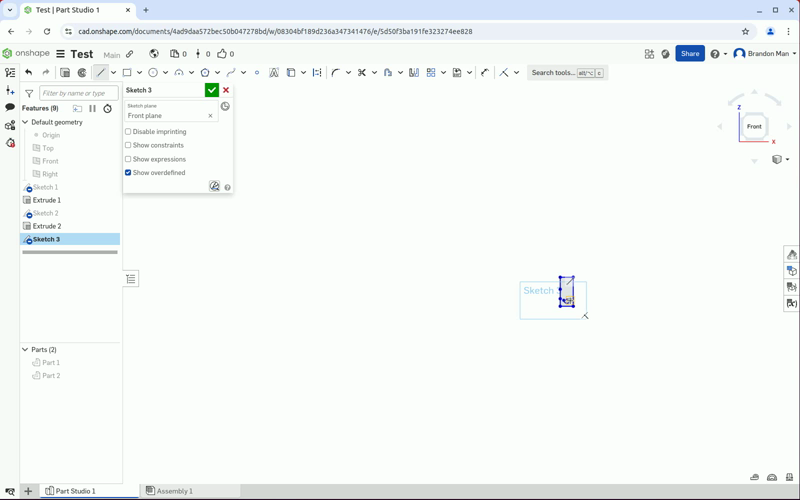
mouse_move(589, 300)
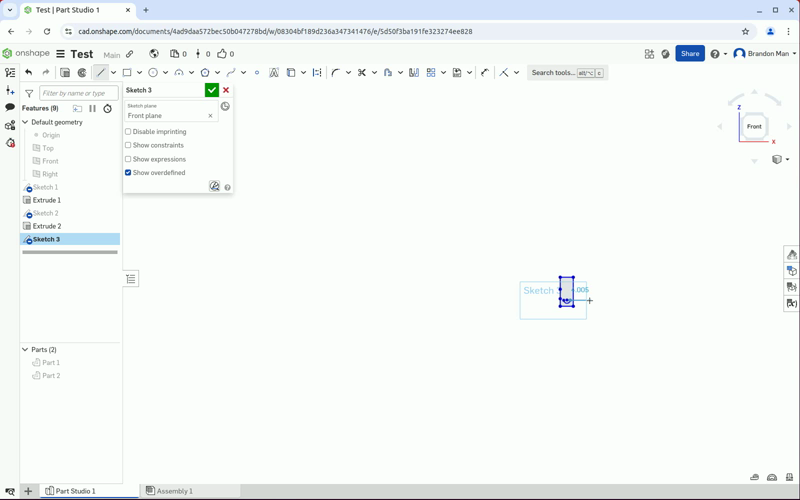
mouse_move(570, 283)
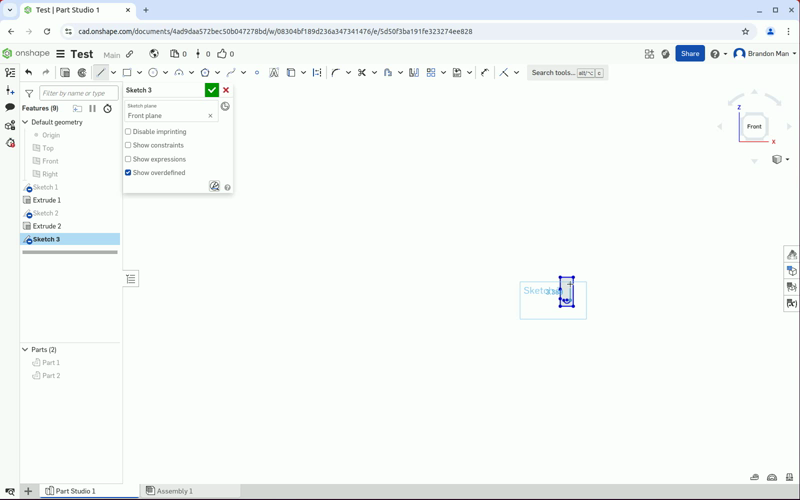
click(570, 283)
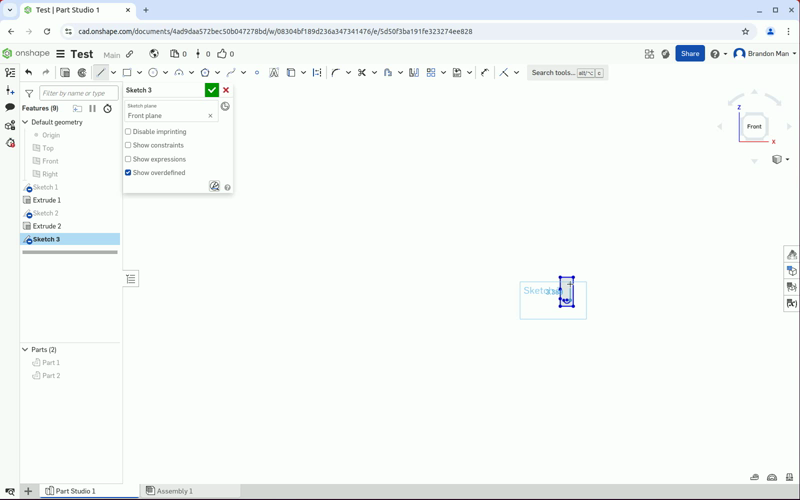
key_up(shift)
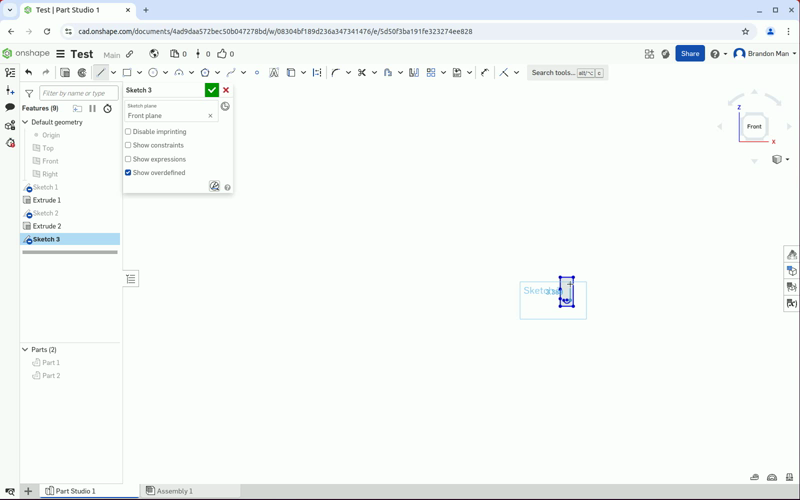
key(esc)
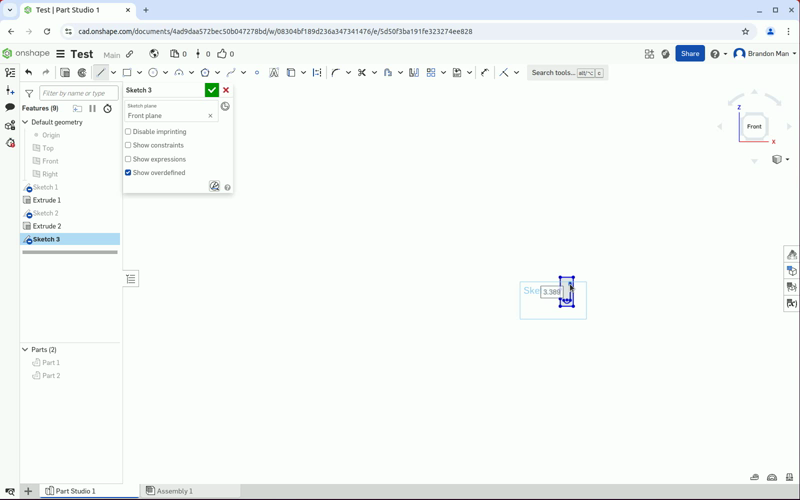
key(a)
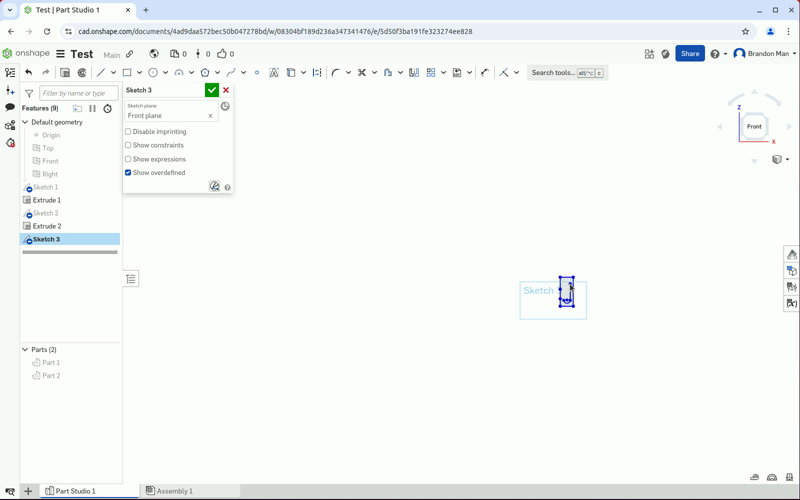
mouse_move(570, 283)
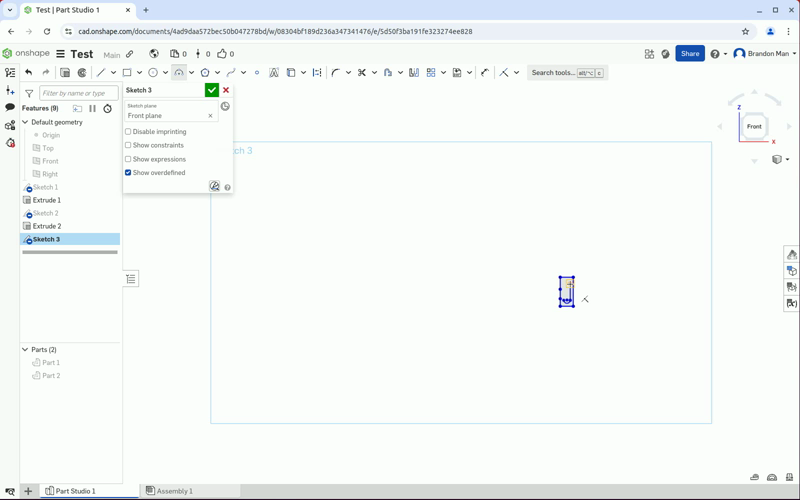
click(570, 283)
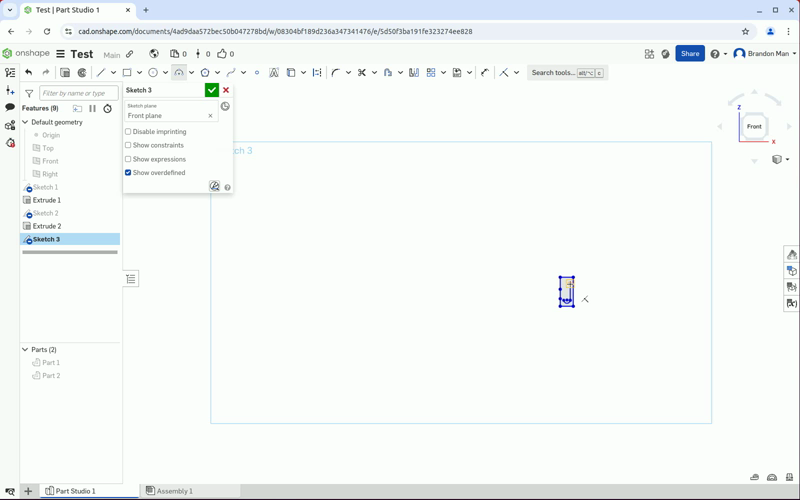
key_down(shift)
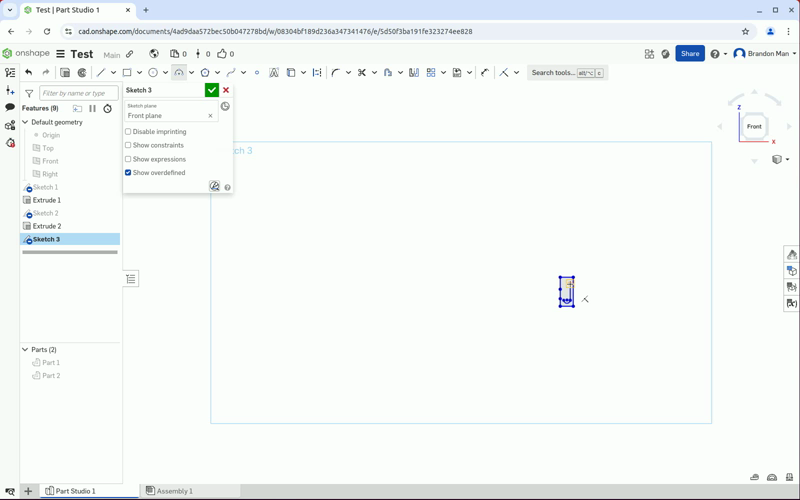
mouse_move(563, 283)
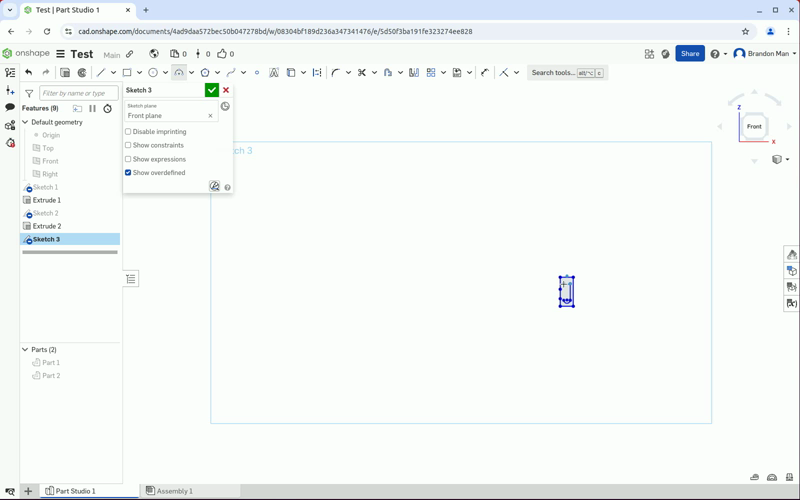
scroll(6)
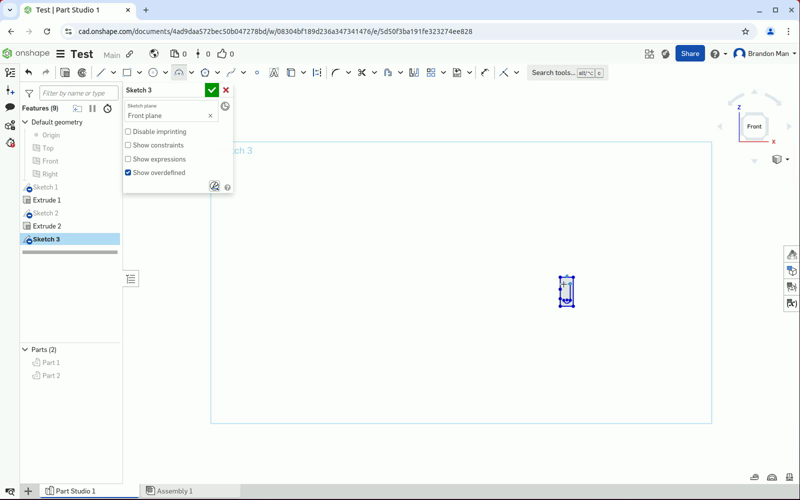
scroll(6)
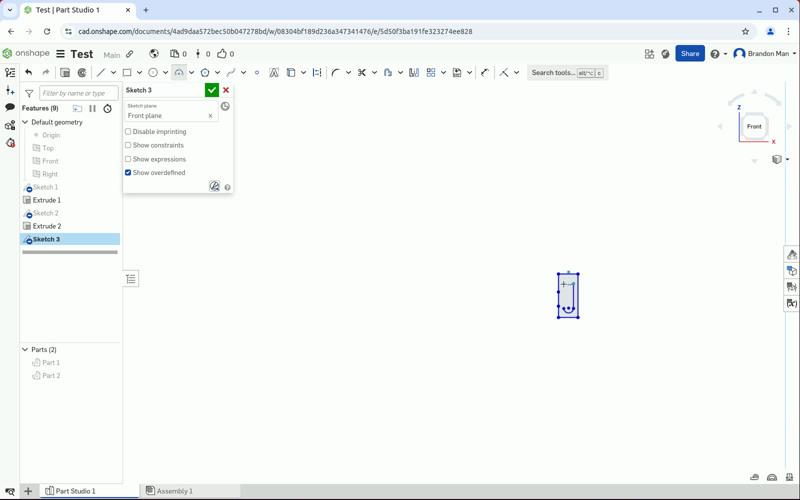
scroll(6)
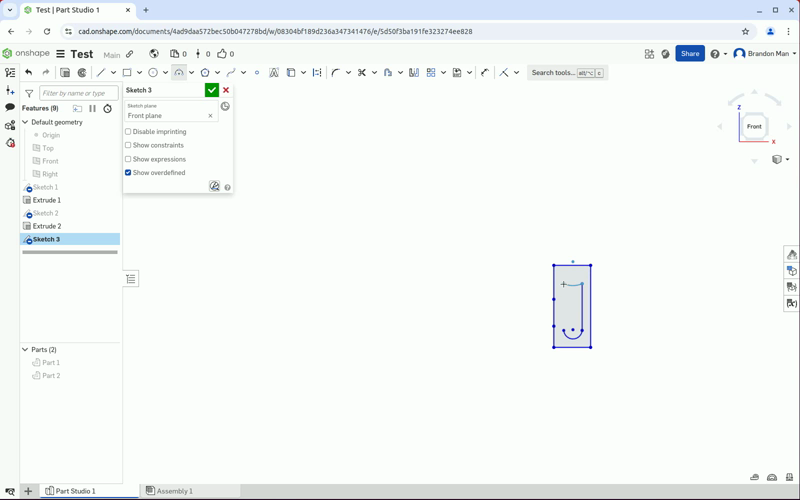
scroll(6)
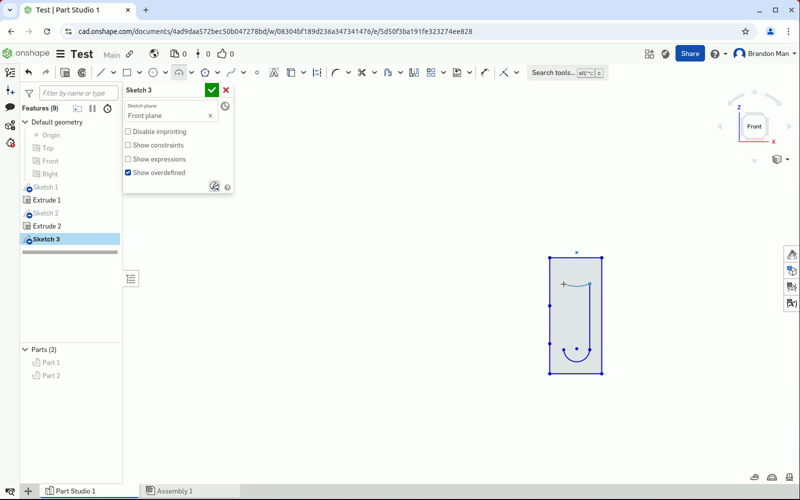
scroll(6)
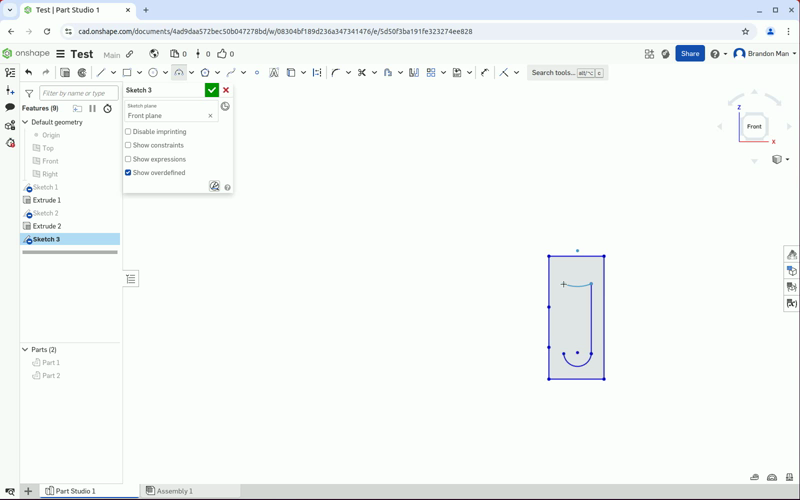
scroll(6)
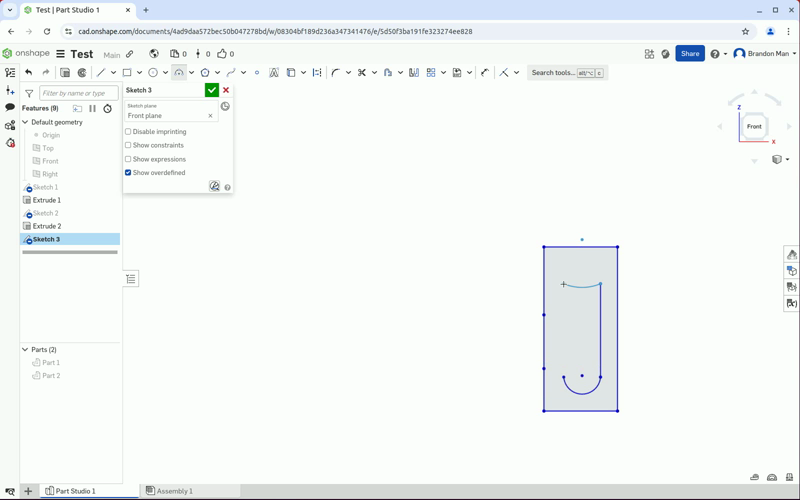
scroll(6)
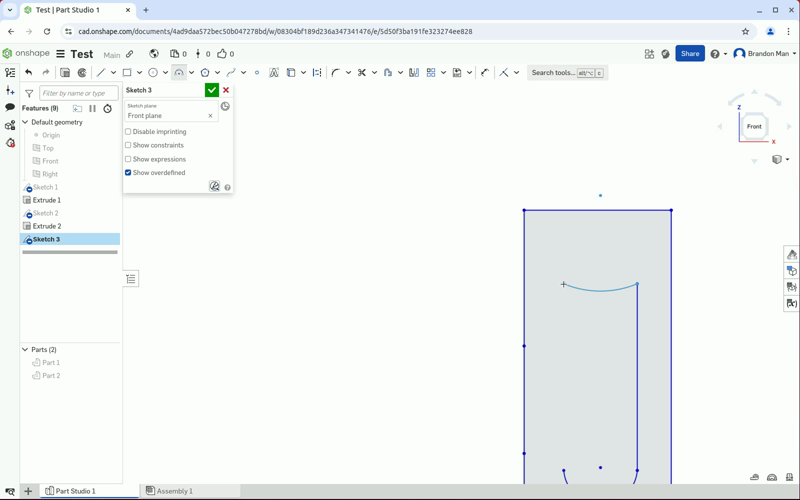
click(563, 283)
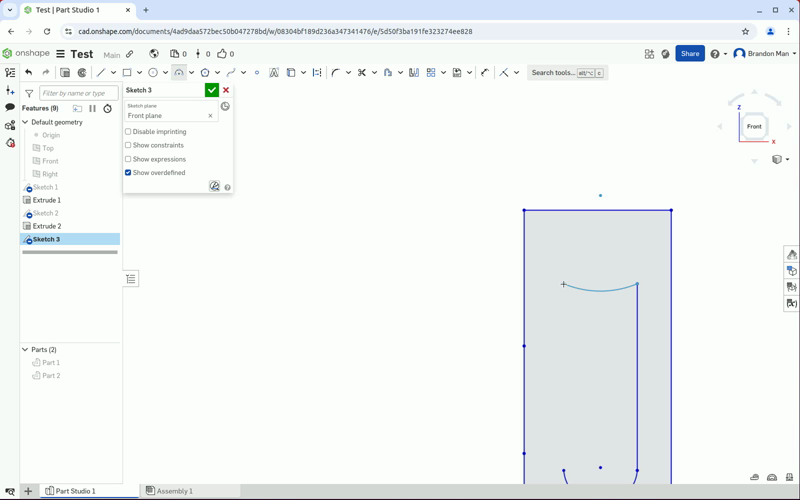
scroll(-6)
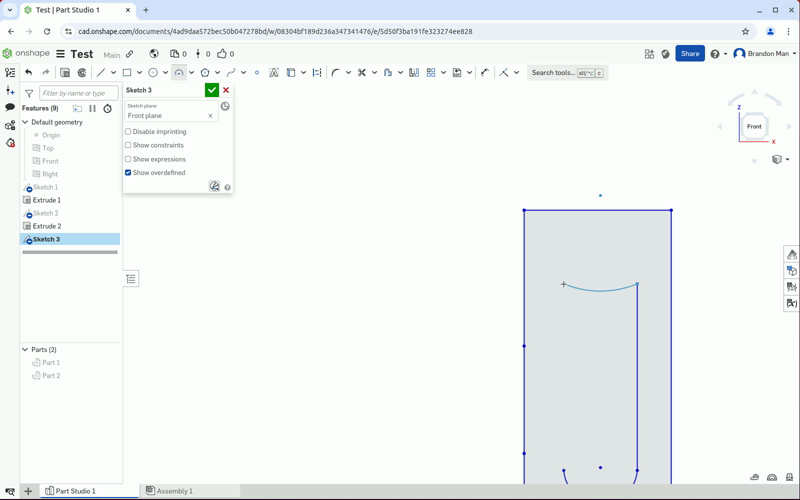
scroll(-6)
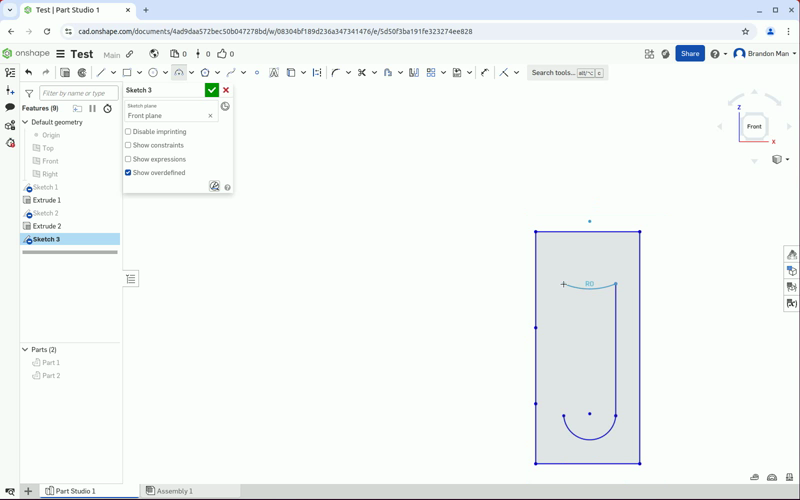
scroll(-6)
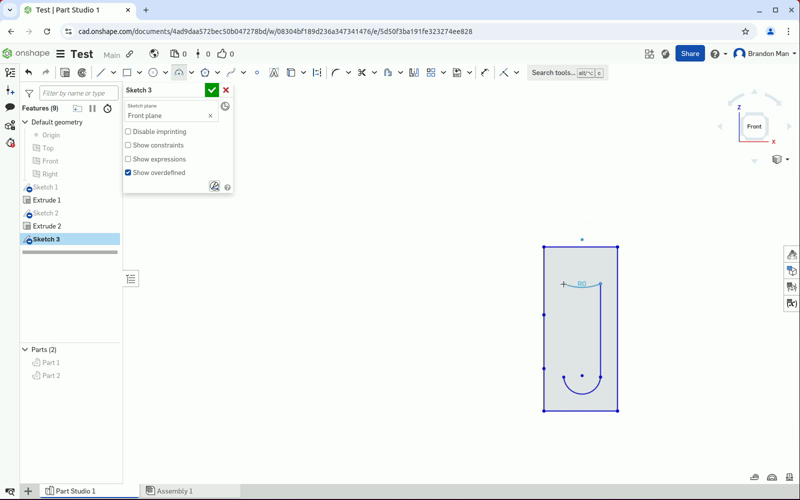
scroll(-6)
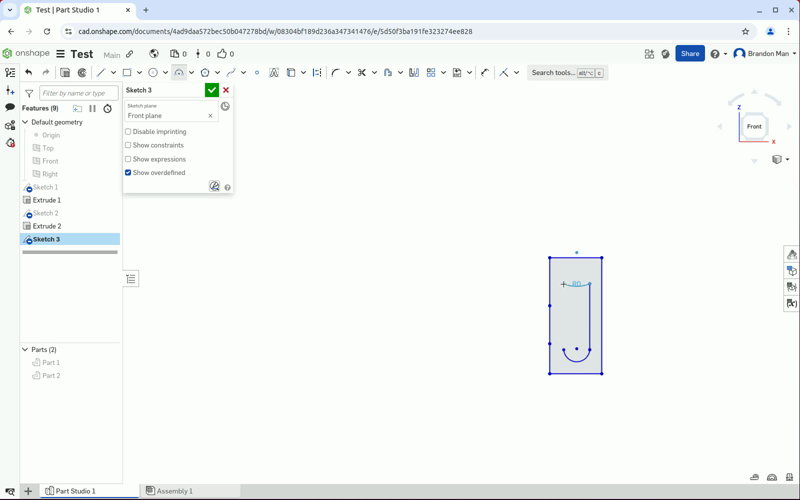
scroll(-6)
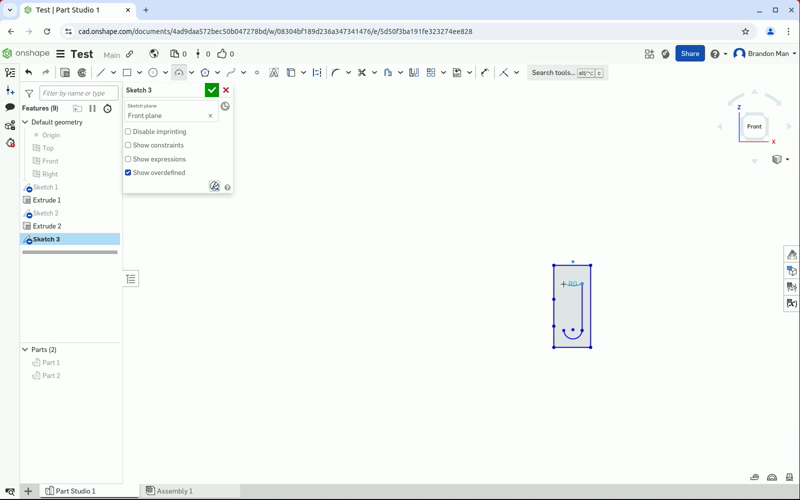
scroll(-6)
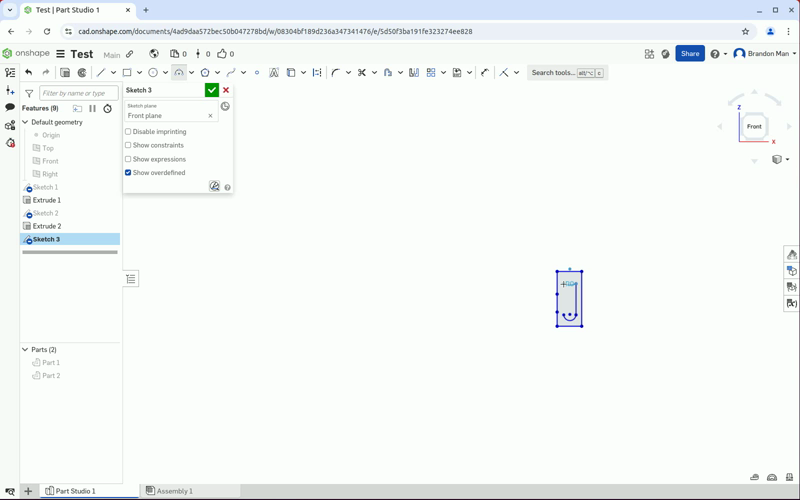
scroll(-6)
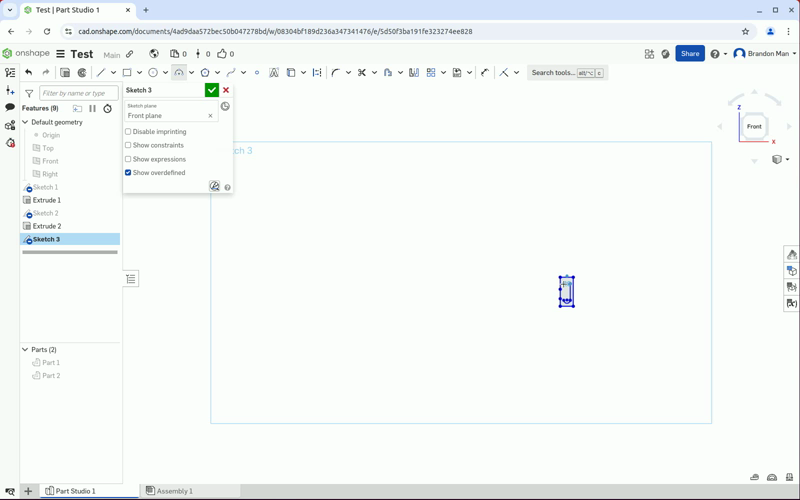
mouse_move(567, 280)
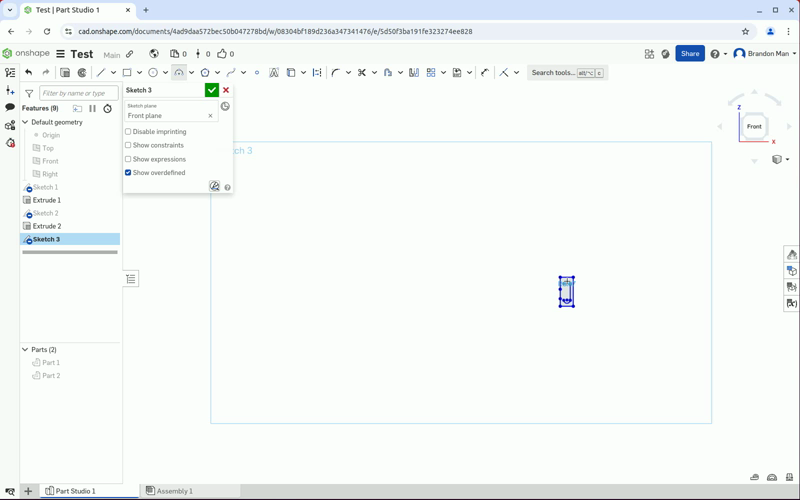
scroll(6)
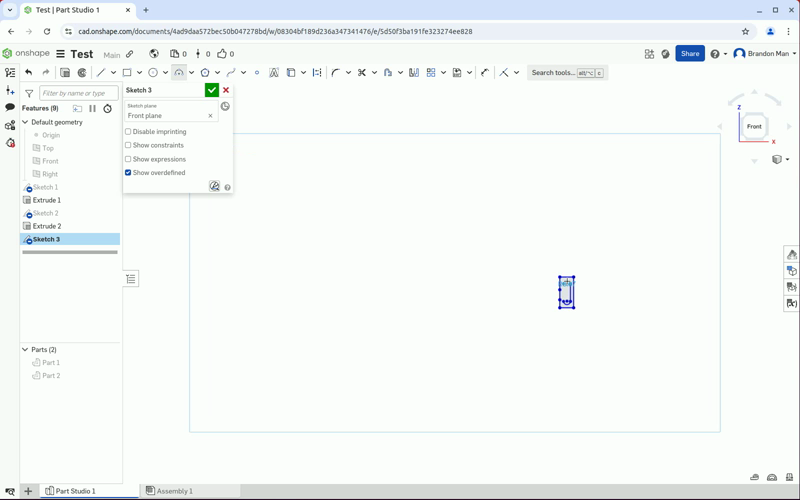
scroll(6)
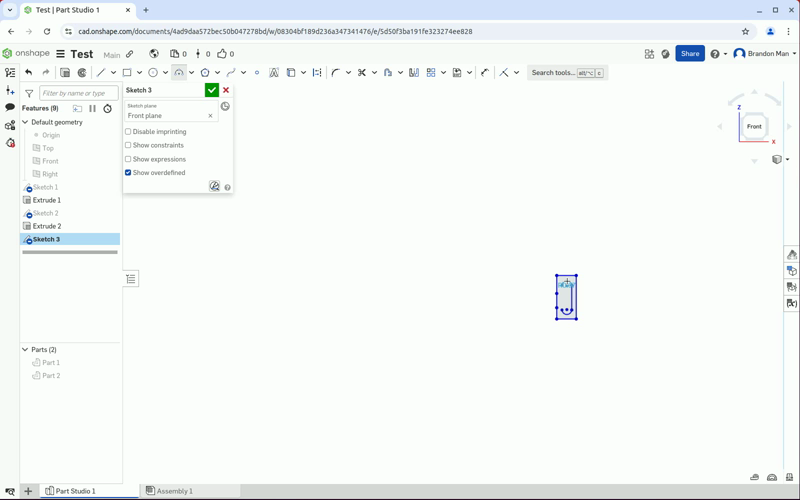
scroll(6)
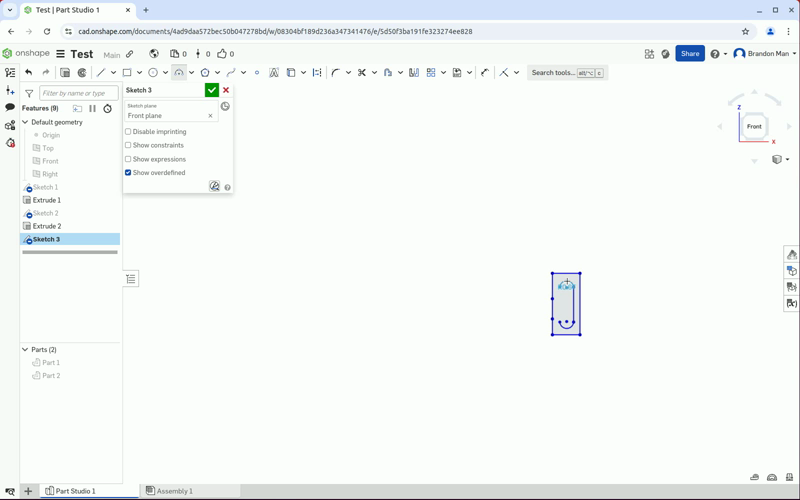
scroll(6)
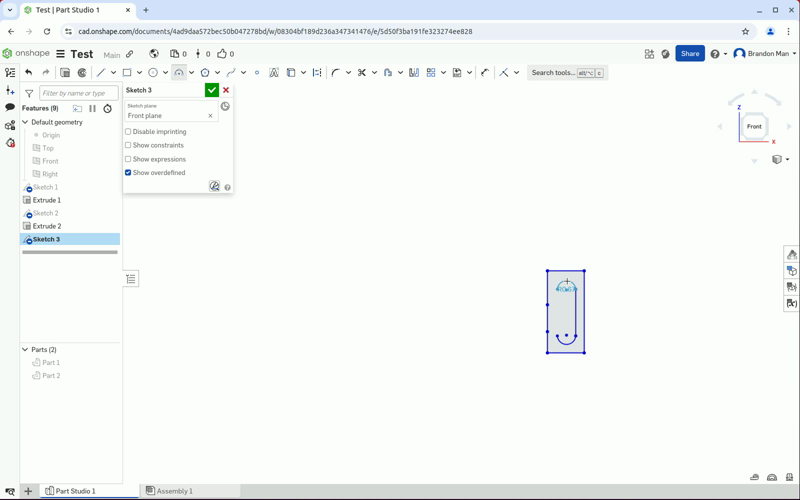
scroll(6)
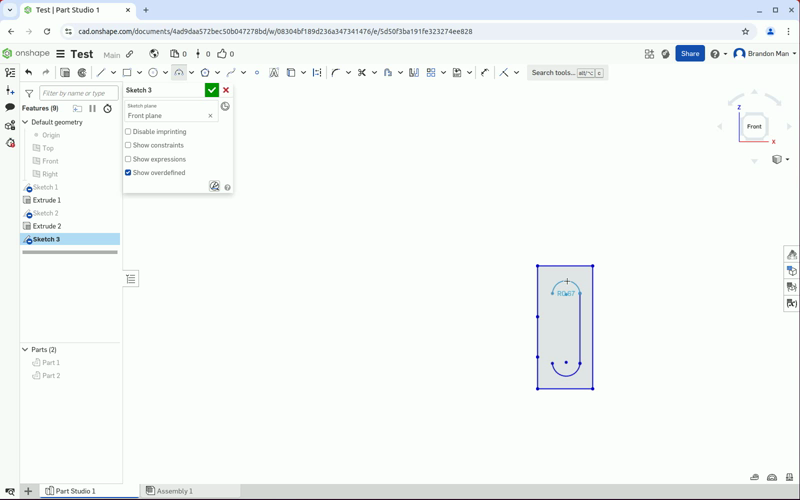
scroll(6)
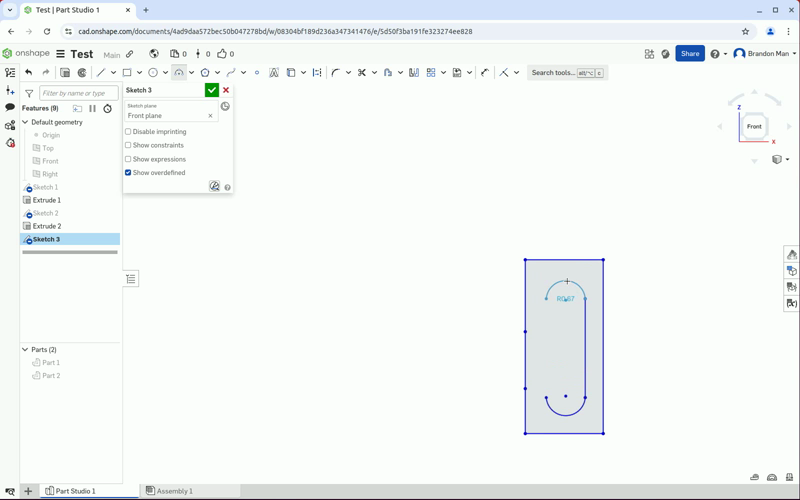
scroll(6)
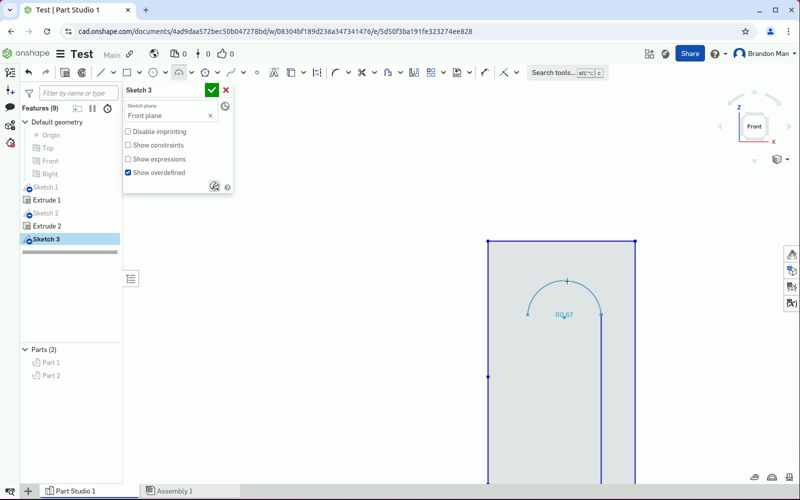
click(567, 280)
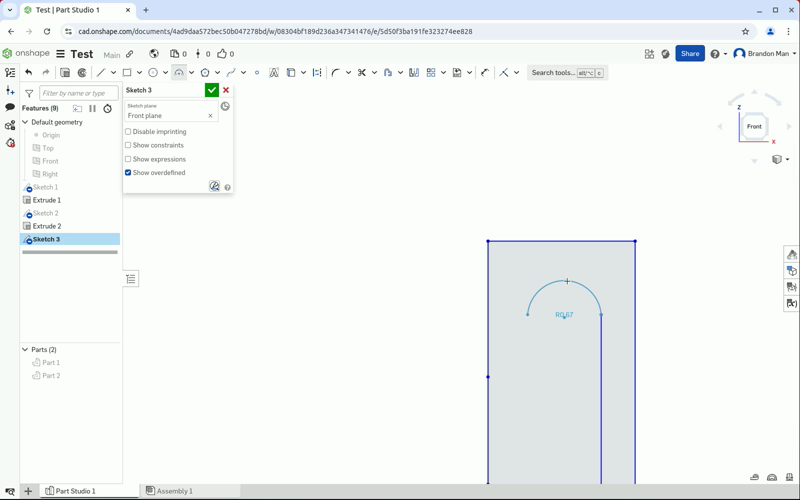
scroll(-6)
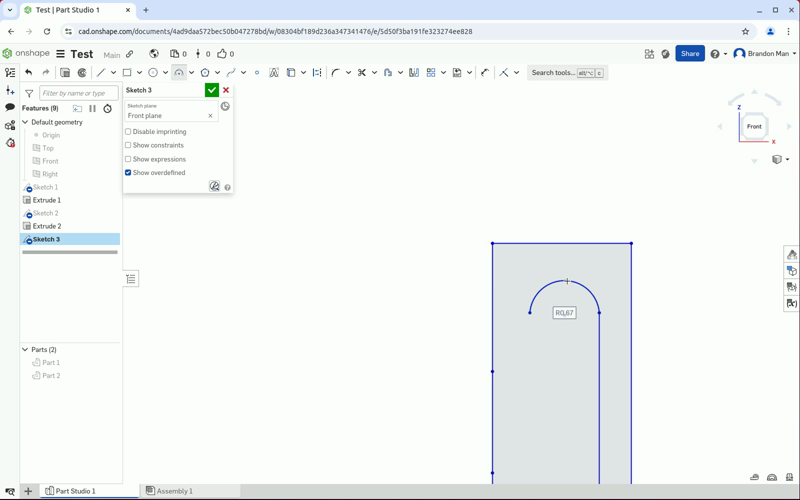
scroll(-6)
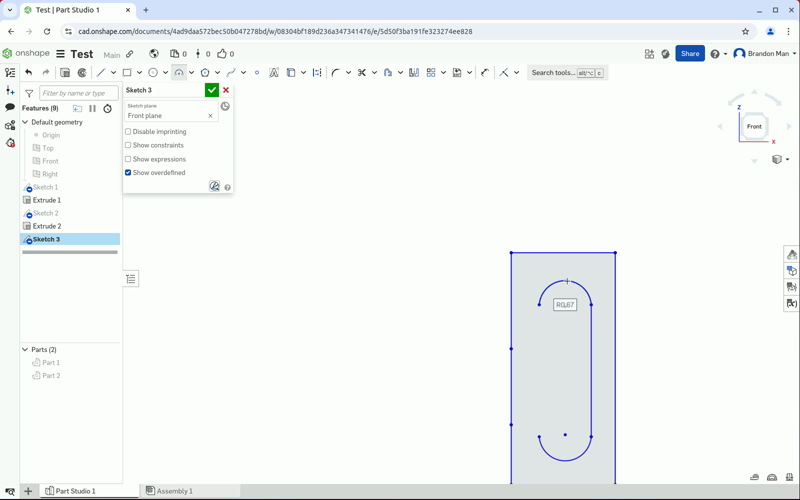
scroll(-6)
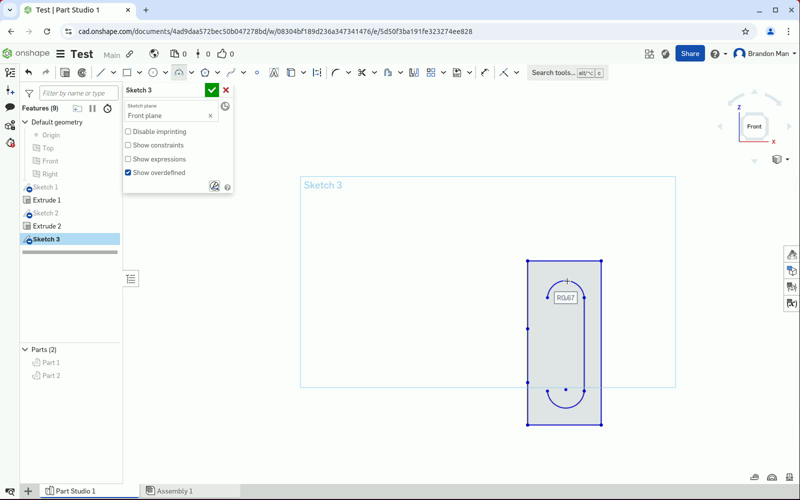
scroll(-6)
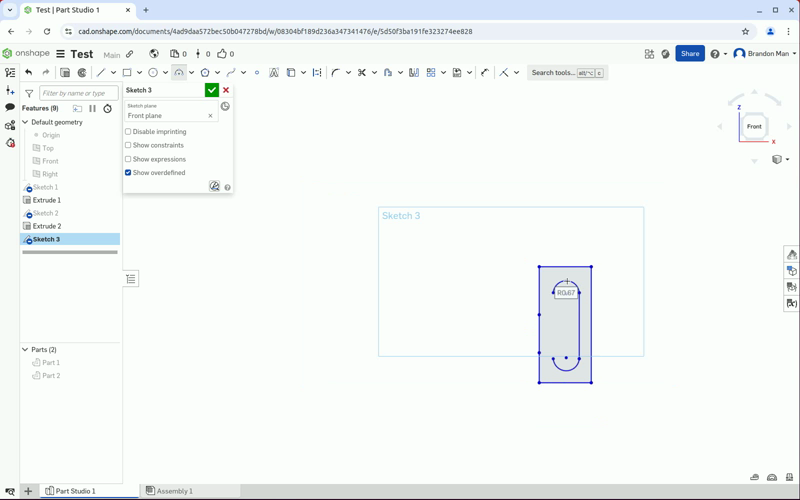
scroll(-6)
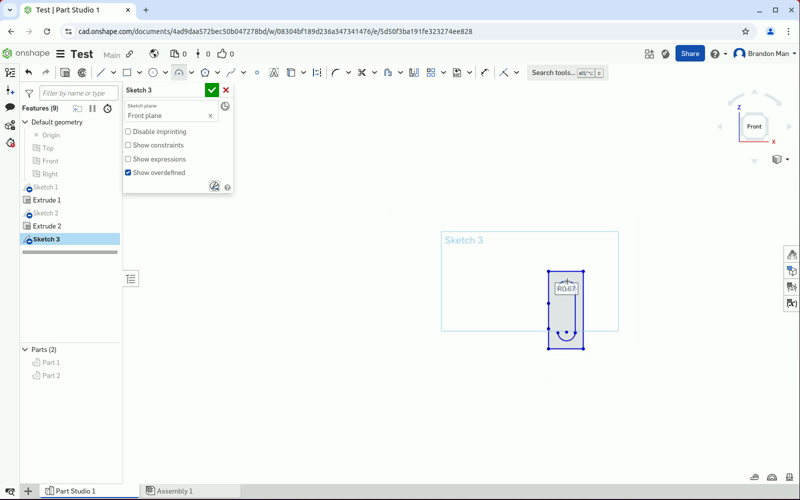
scroll(-6)
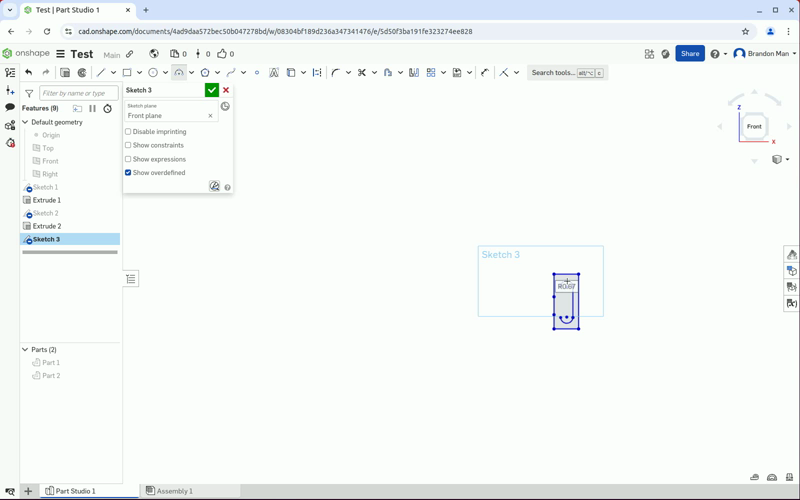
scroll(-6)
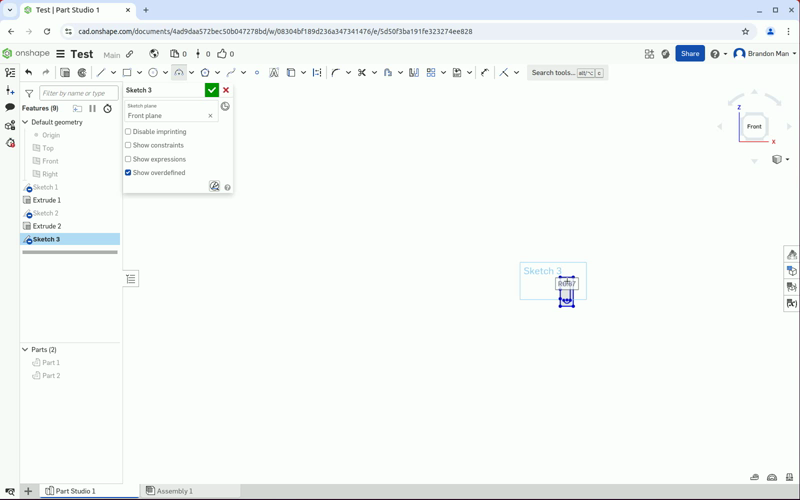
key_up(shift)
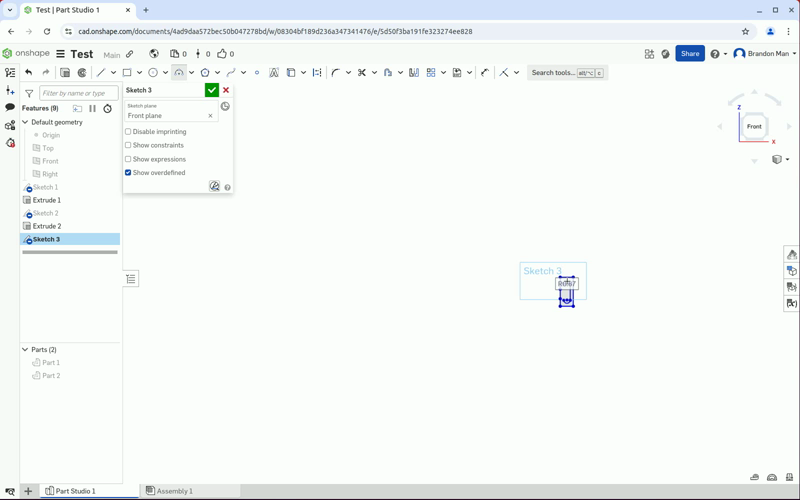
key(esc)
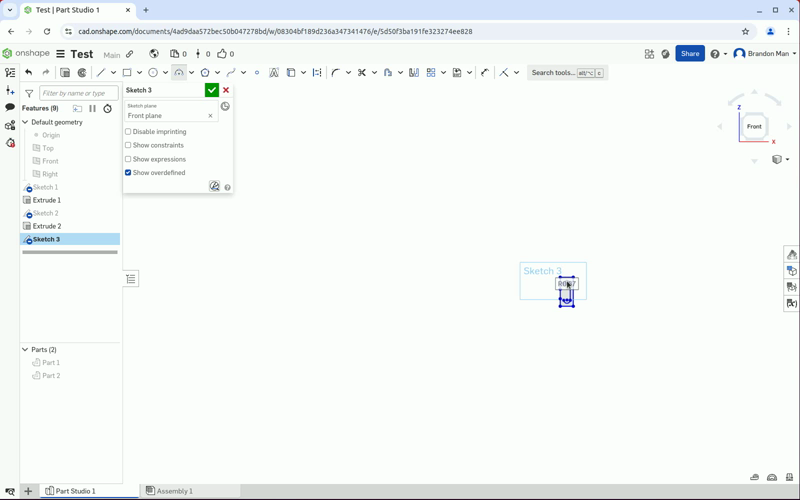
key(l)
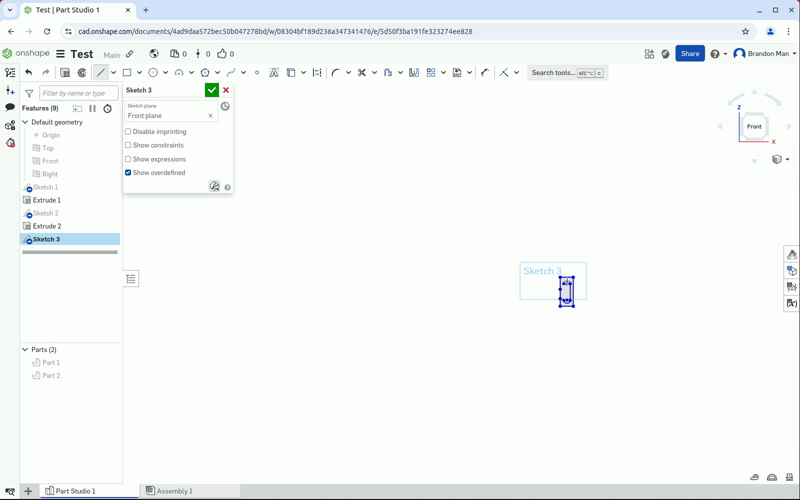
mouse_move(563, 283)
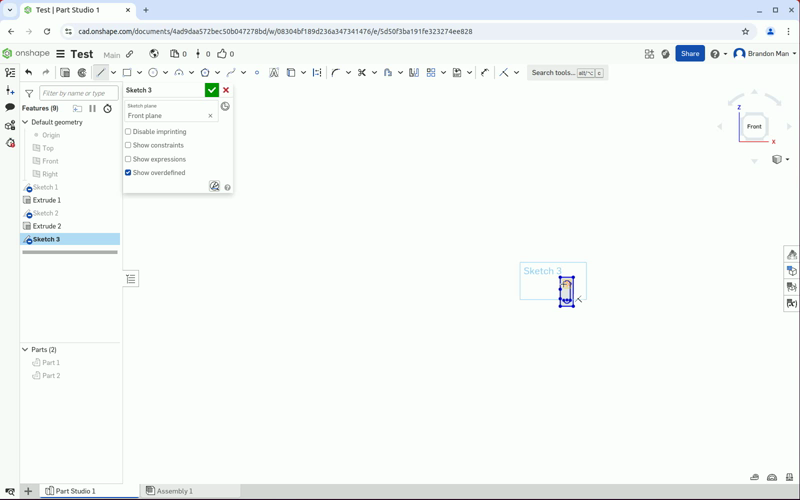
scroll(6)
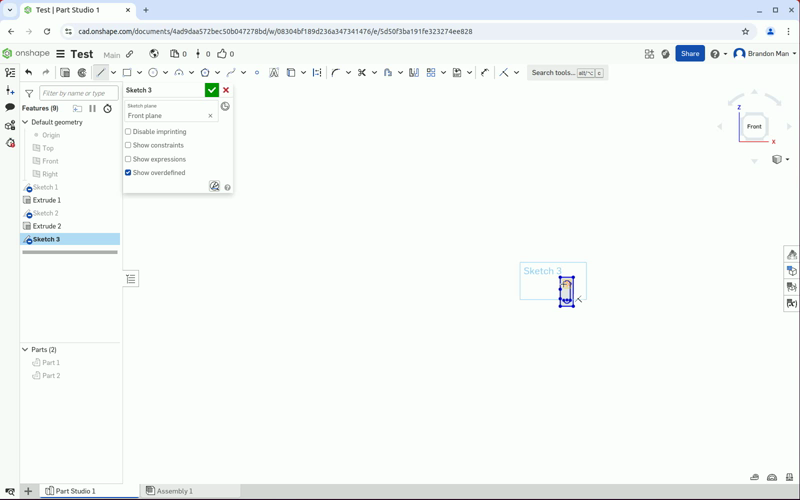
scroll(6)
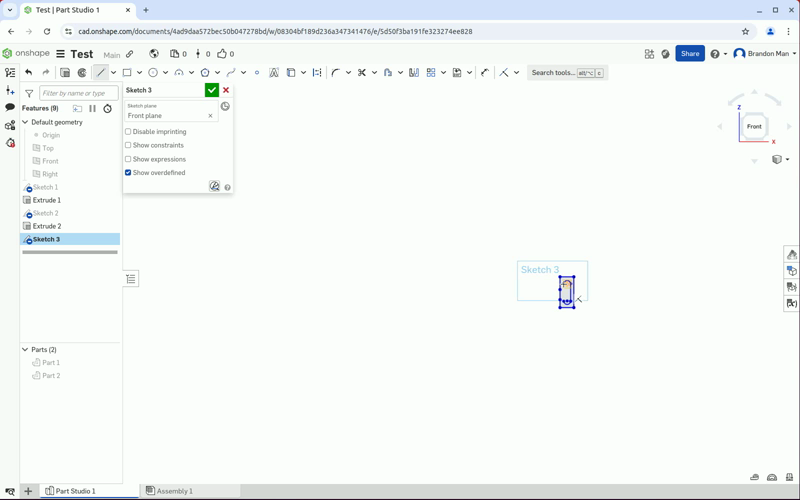
scroll(6)
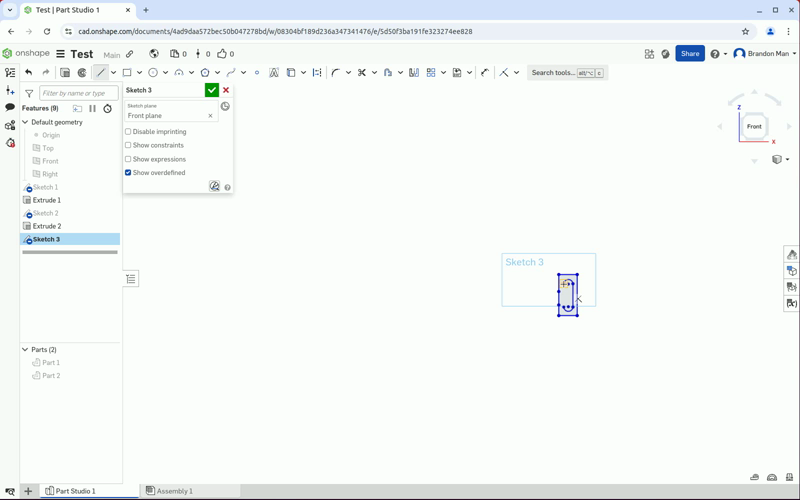
scroll(6)
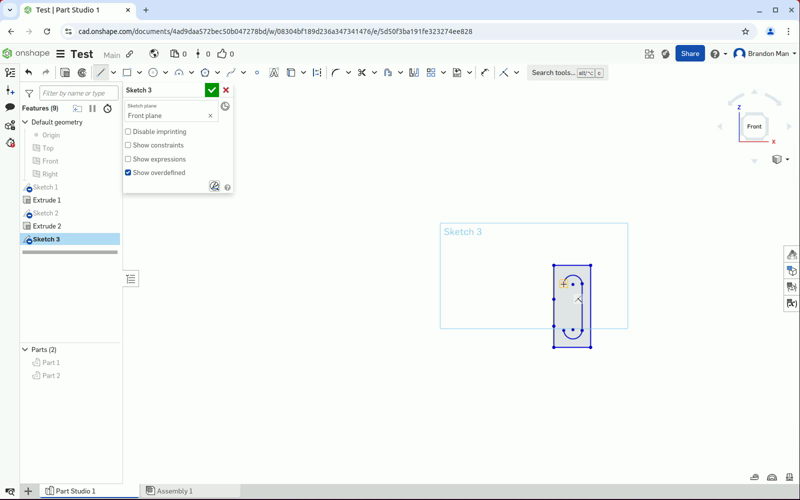
scroll(6)
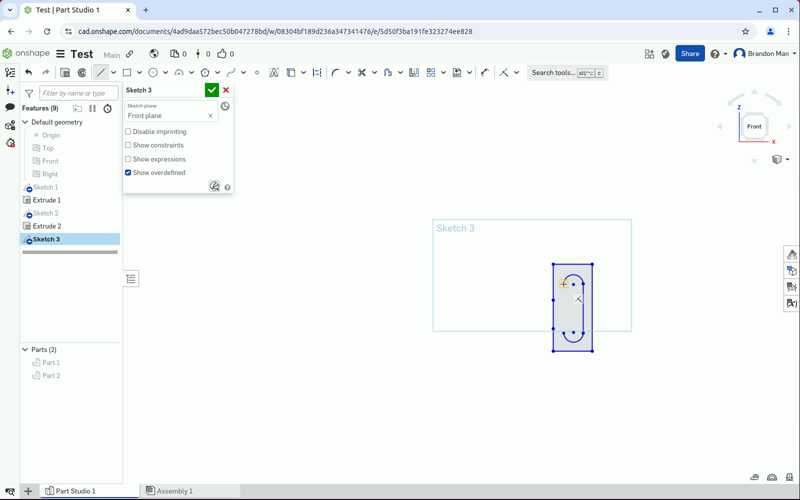
scroll(6)
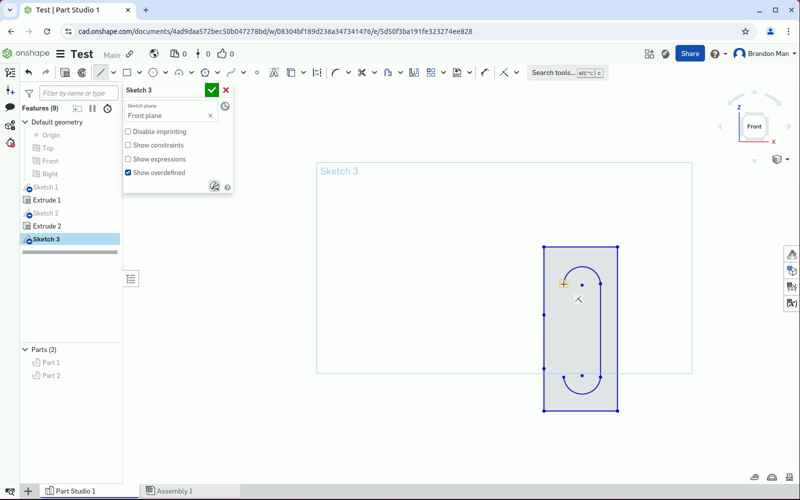
scroll(6)
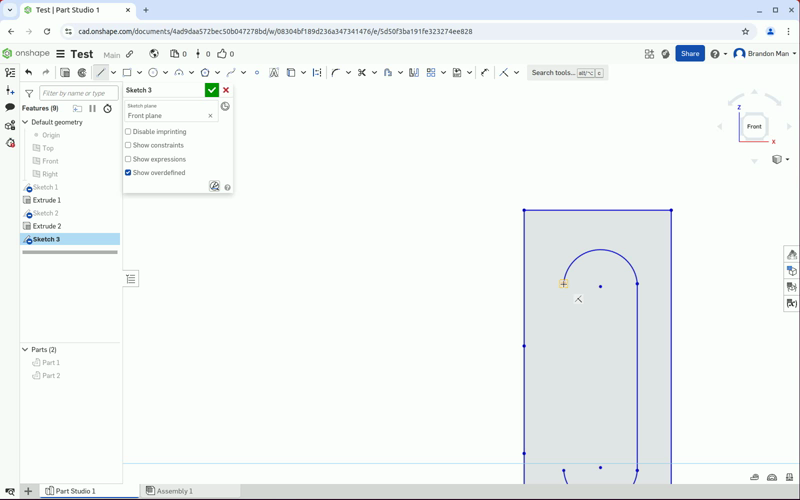
click(563, 283)
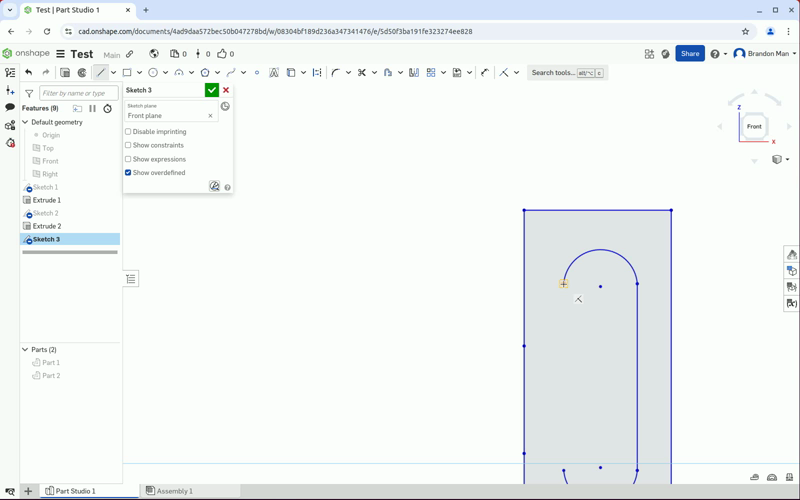
scroll(-6)
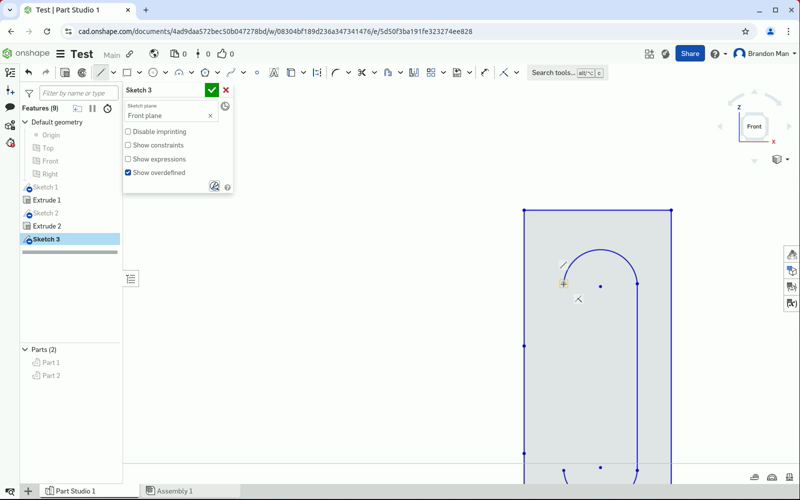
scroll(-6)
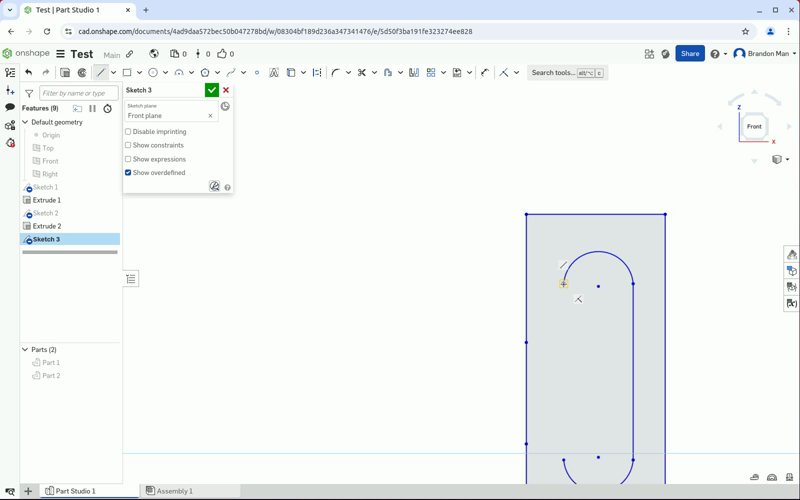
scroll(-6)
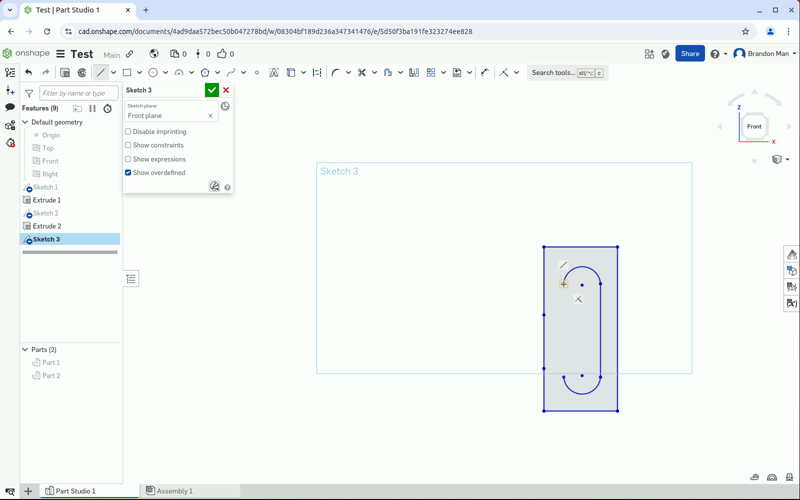
scroll(-6)
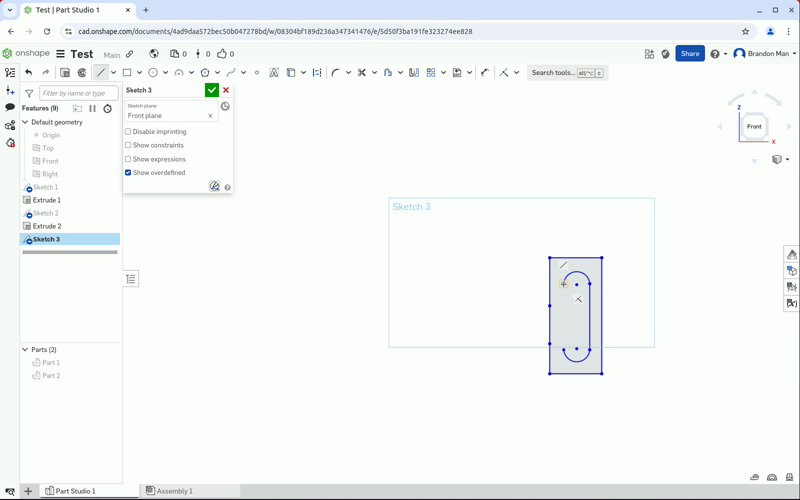
scroll(-6)
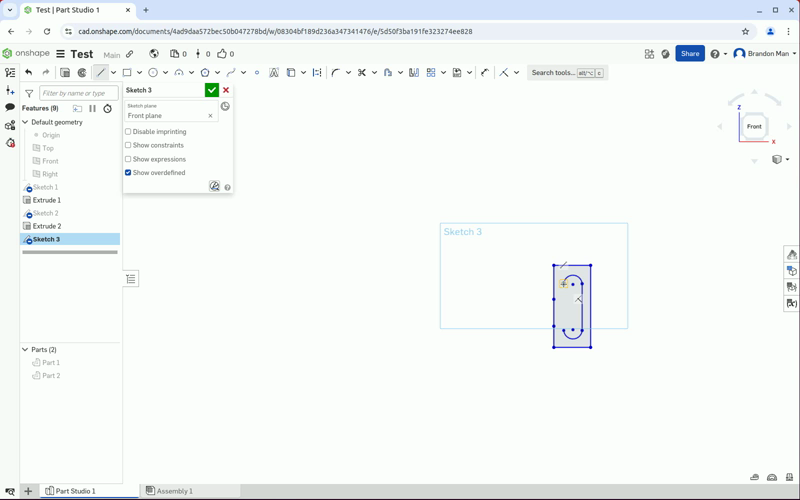
scroll(-6)
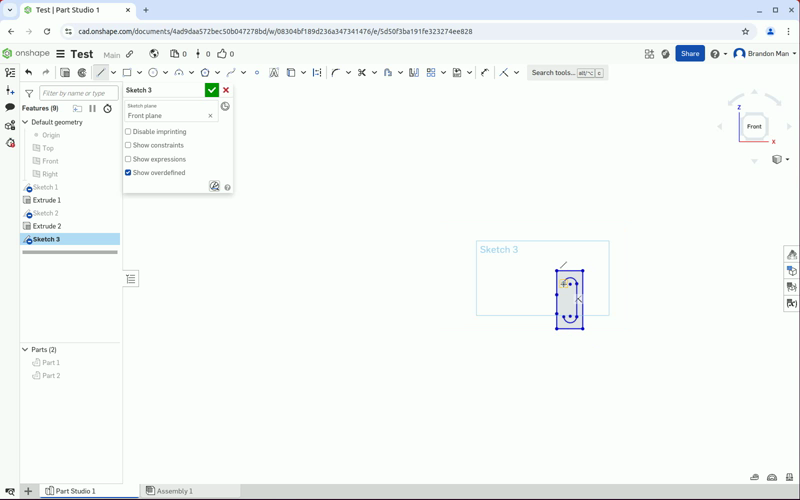
scroll(-6)
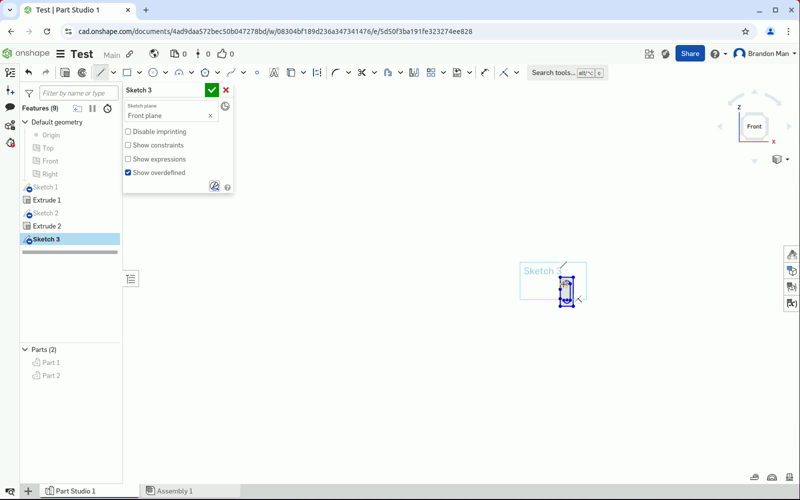
mouse_move(589, 283)
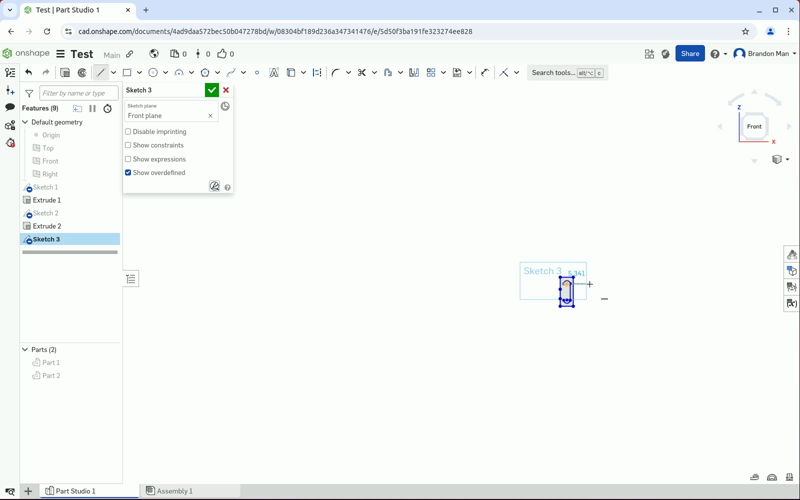
key_down(shift)
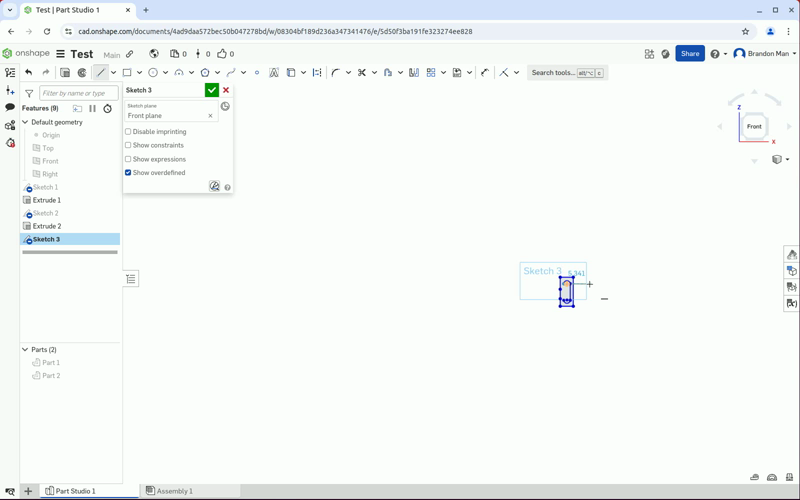
mouse_move(563, 300)
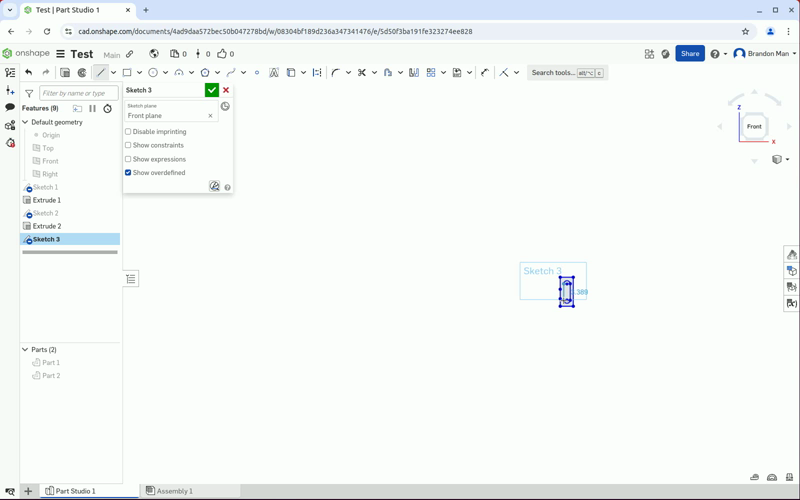
scroll(6)
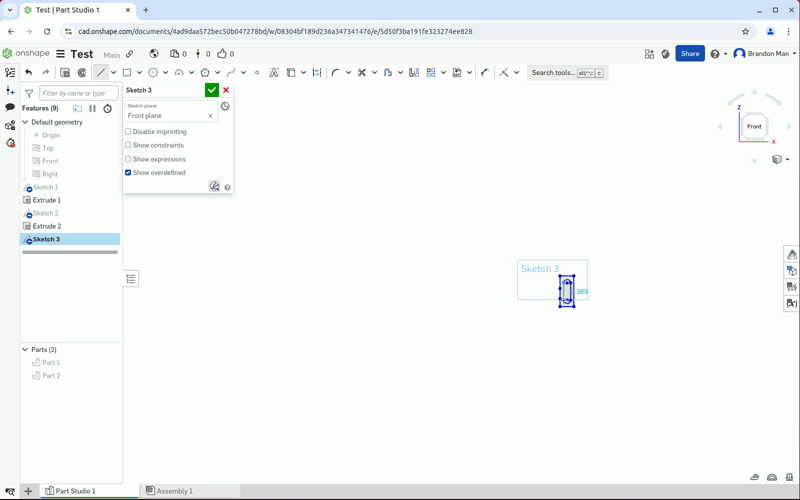
scroll(6)
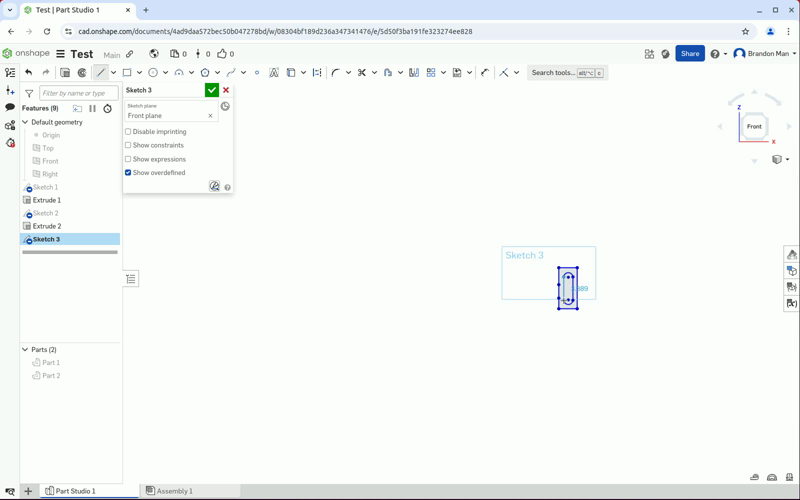
scroll(6)
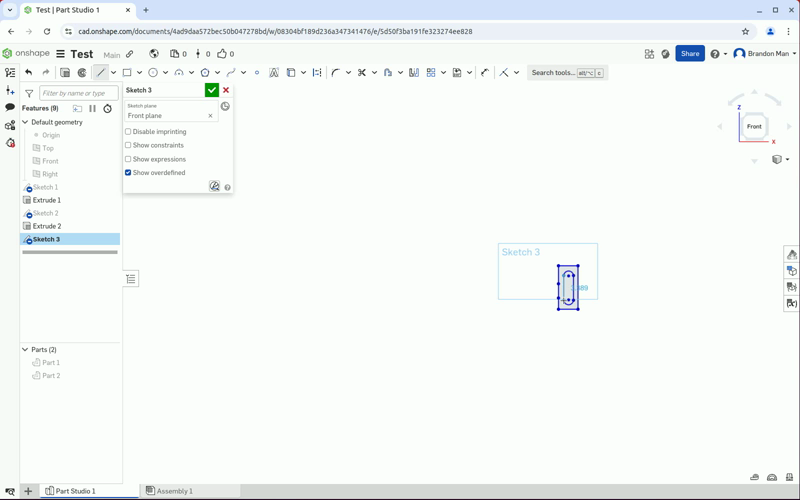
scroll(6)
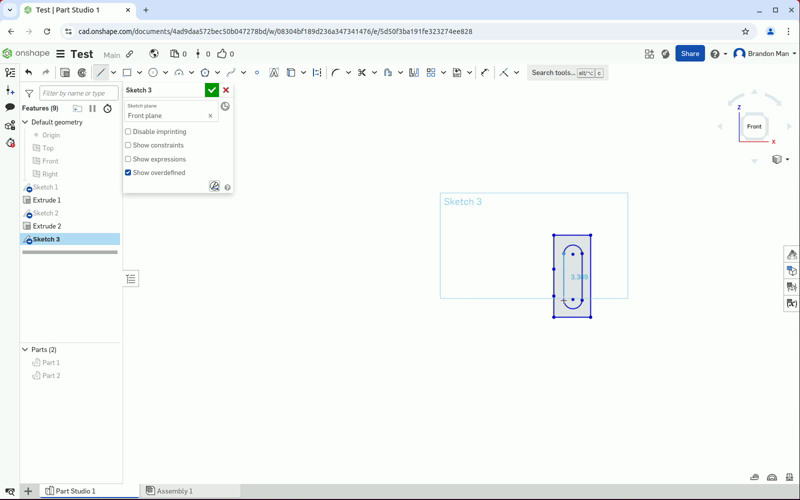
scroll(6)
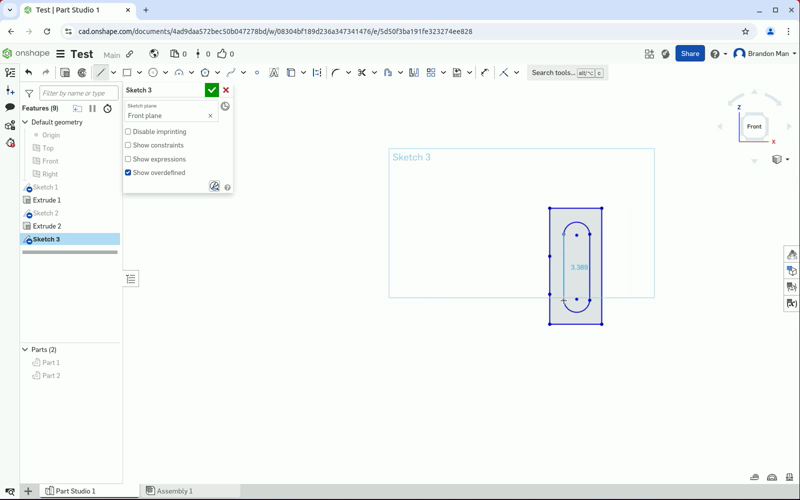
scroll(6)
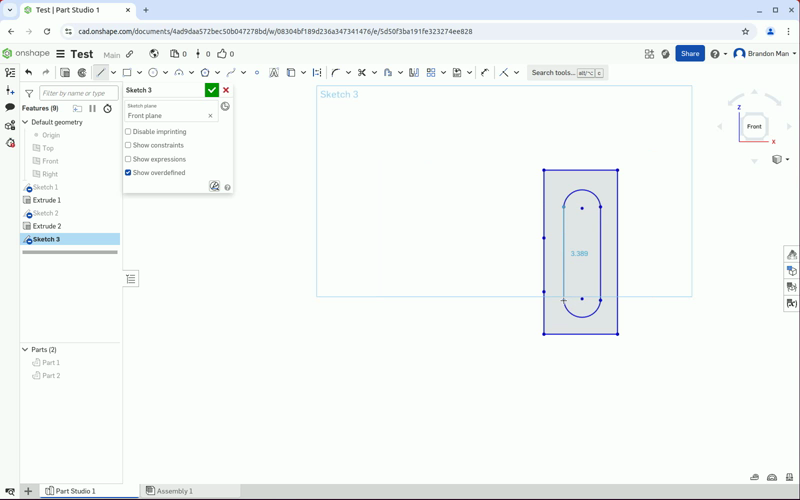
scroll(6)
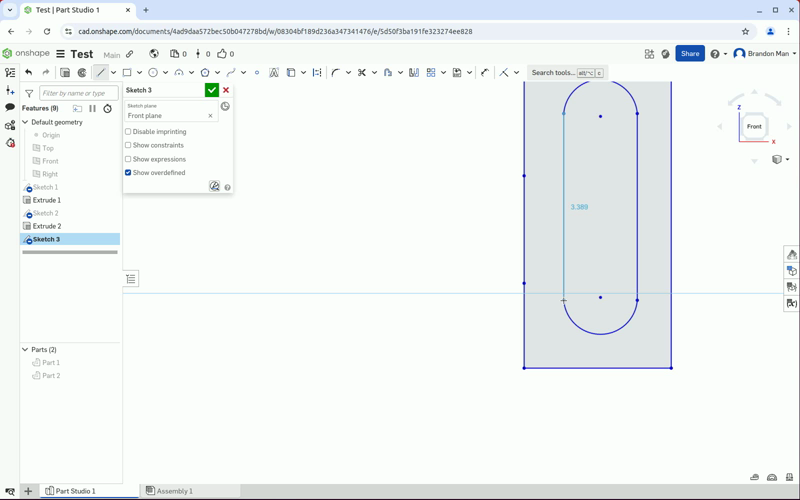
key_up(shift)
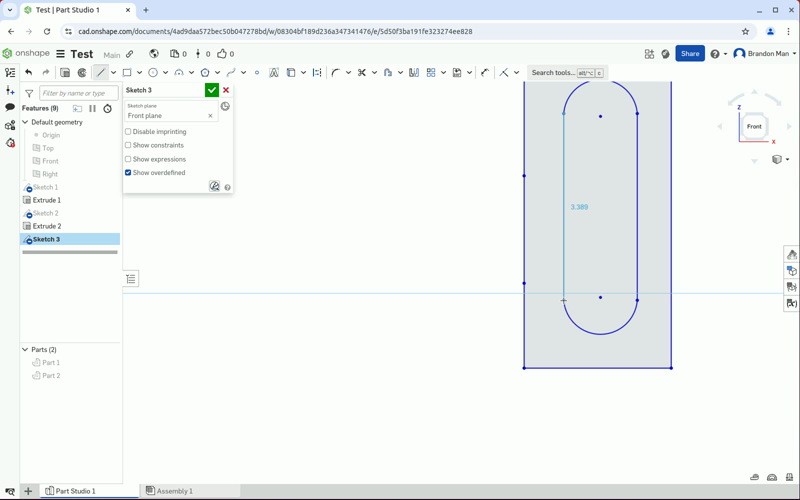
click(563, 300)
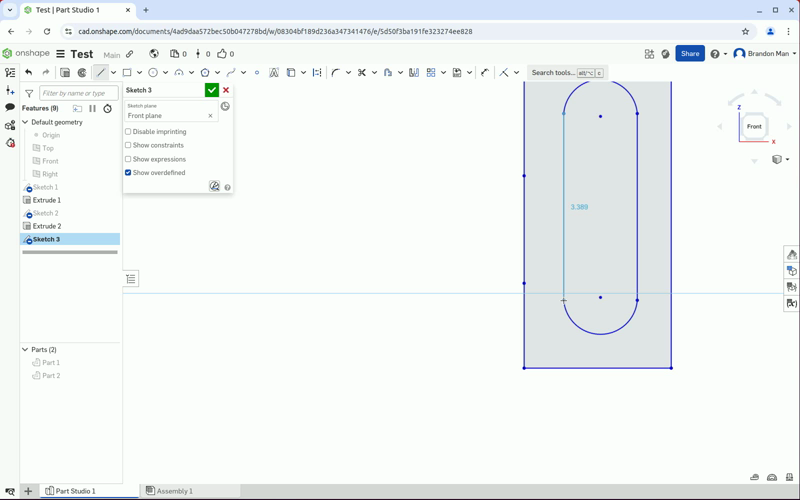
scroll(-6)
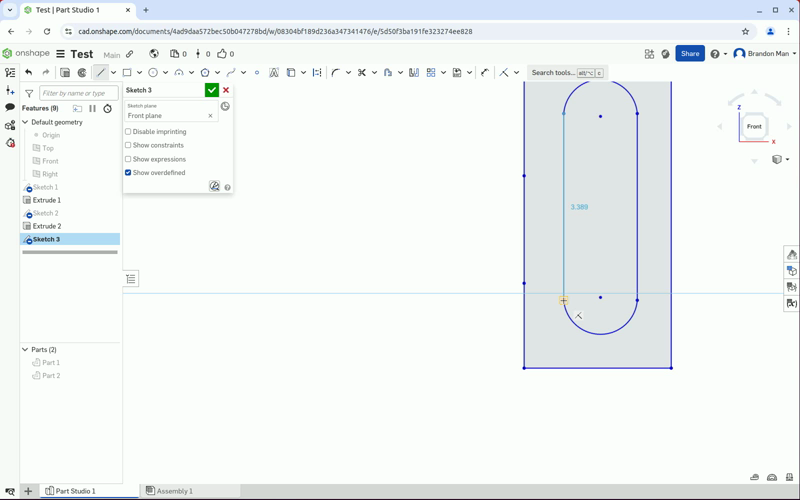
scroll(-6)
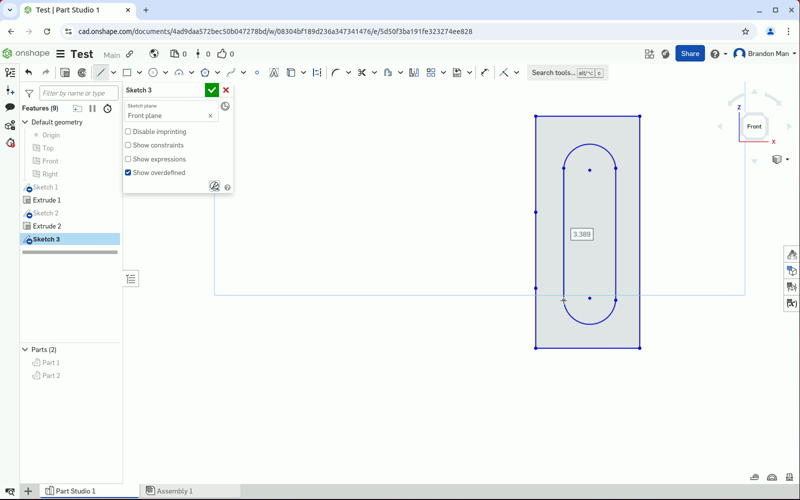
scroll(-6)
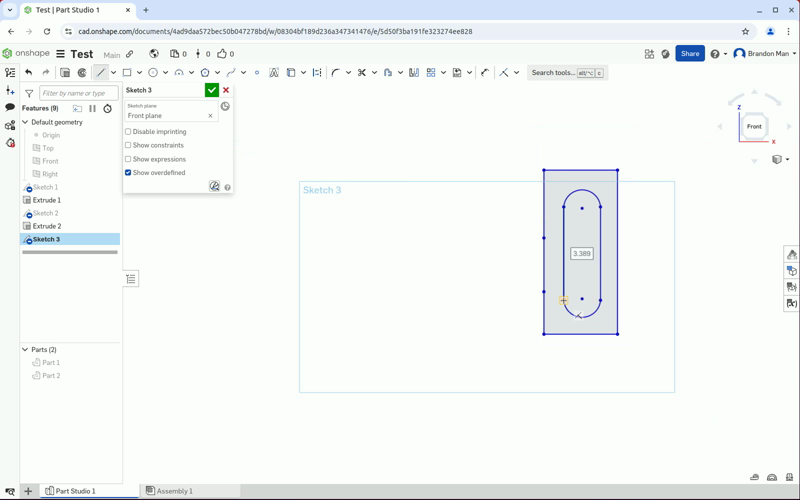
scroll(-6)
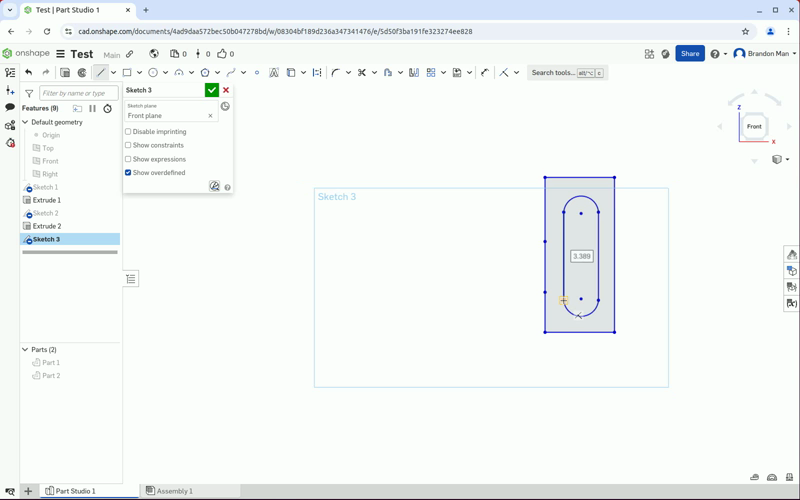
scroll(-6)
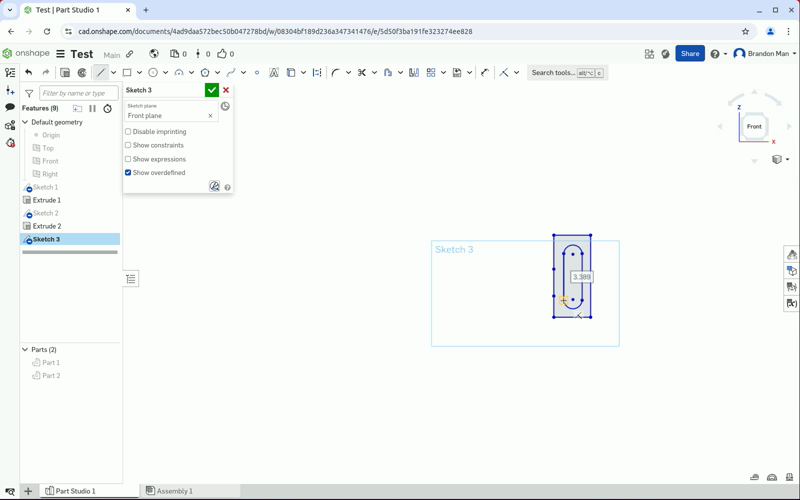
scroll(-6)
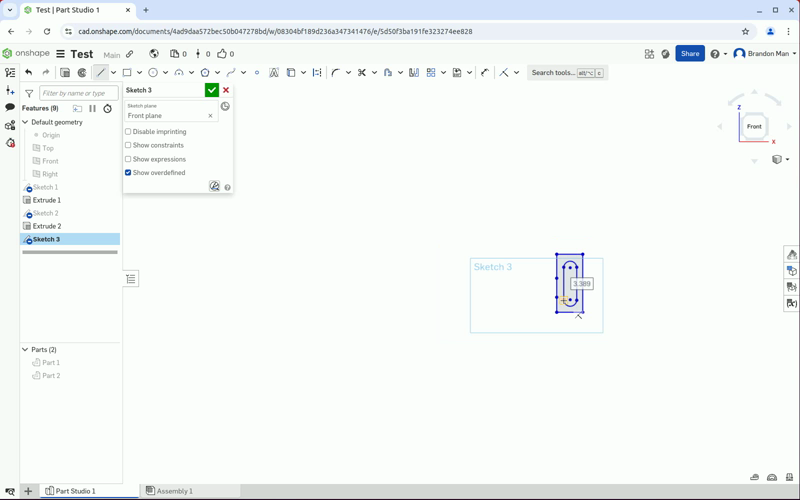
scroll(-6)
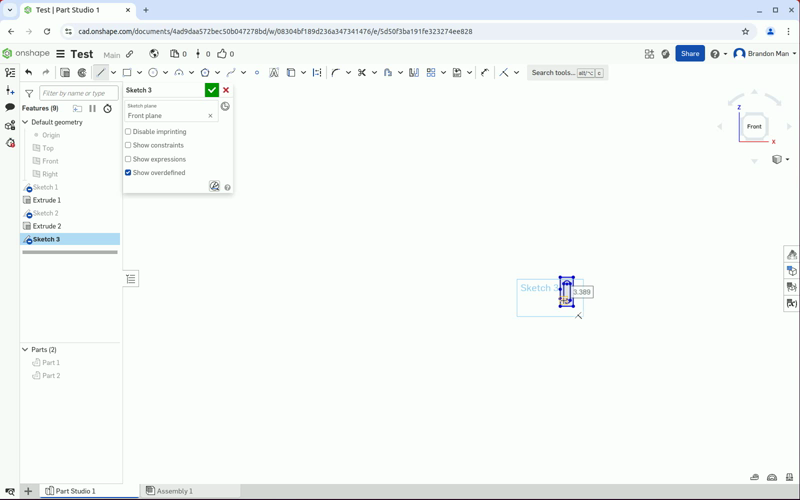
key(esc)
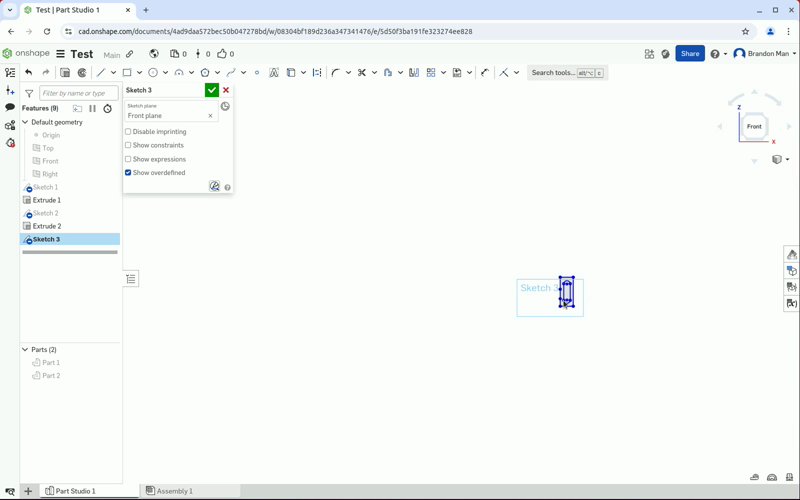
mouse_move(561, 280)
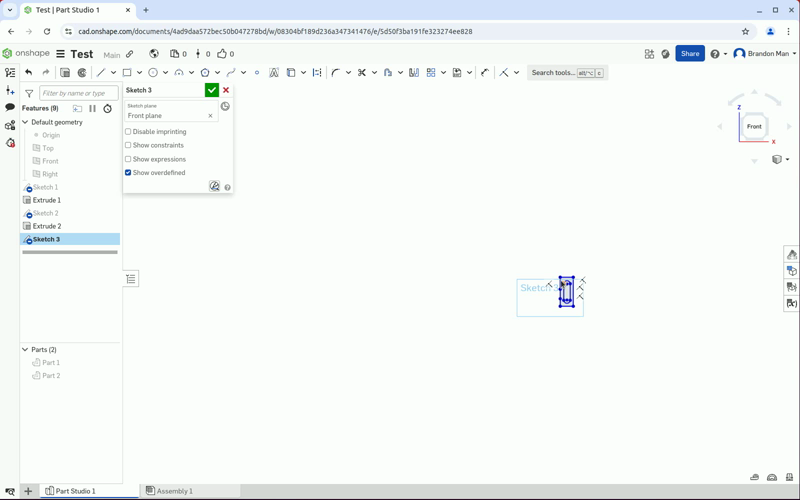
scroll(6)
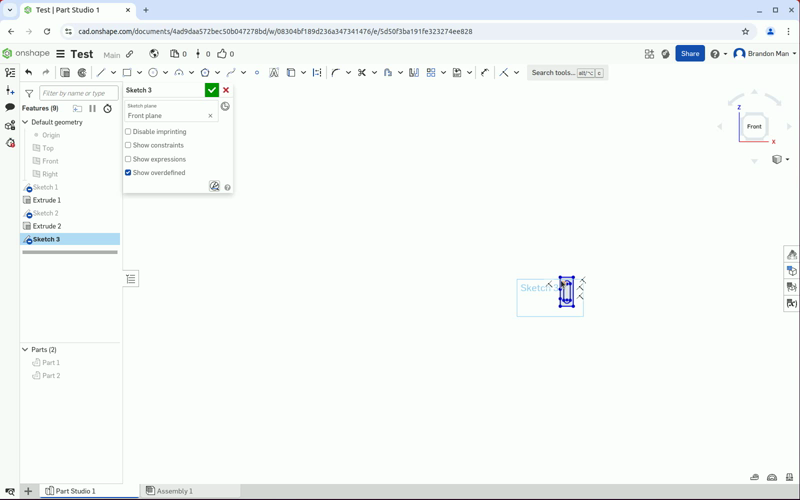
scroll(6)
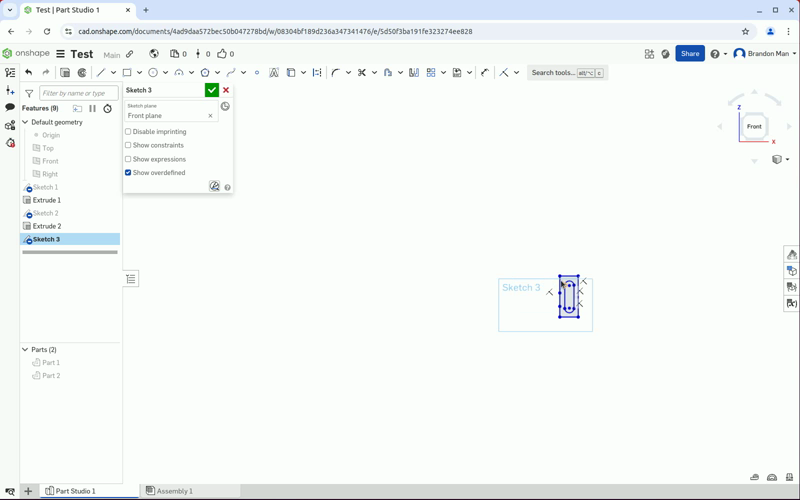
scroll(6)
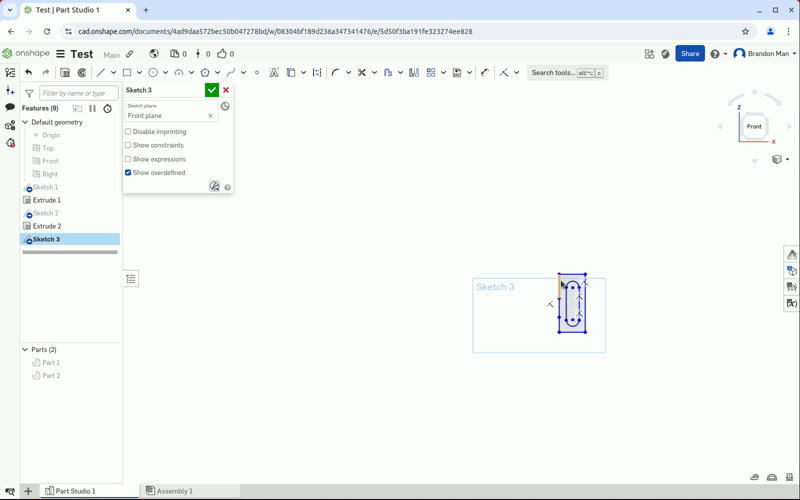
scroll(6)
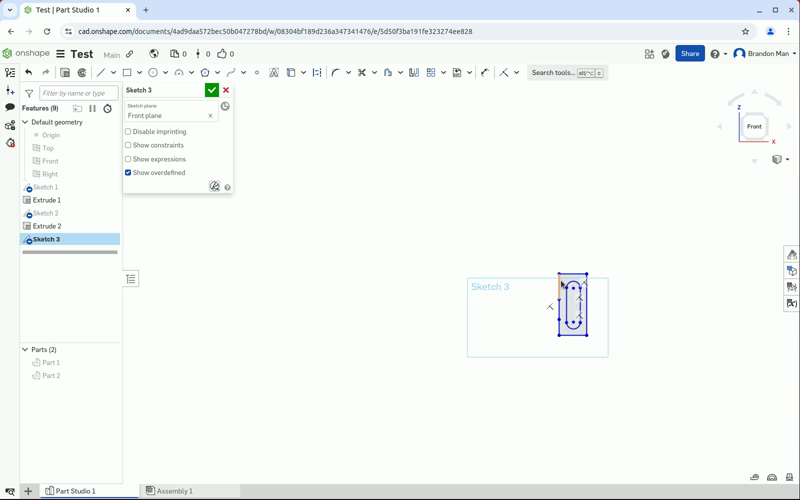
scroll(6)
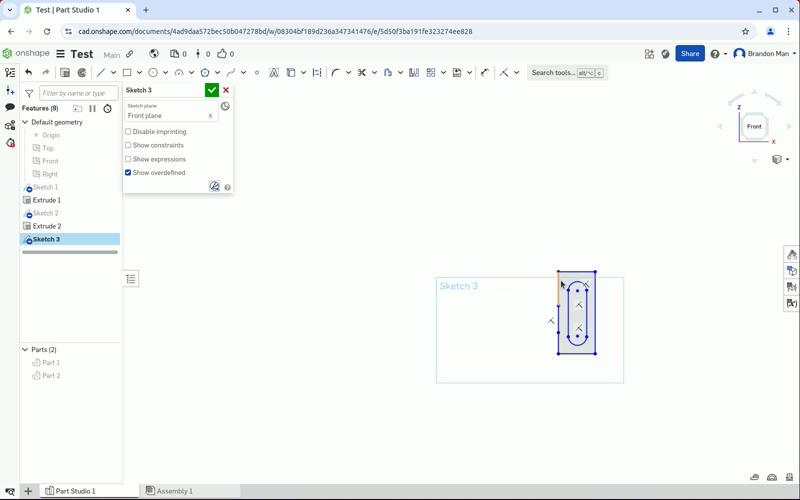
scroll(6)
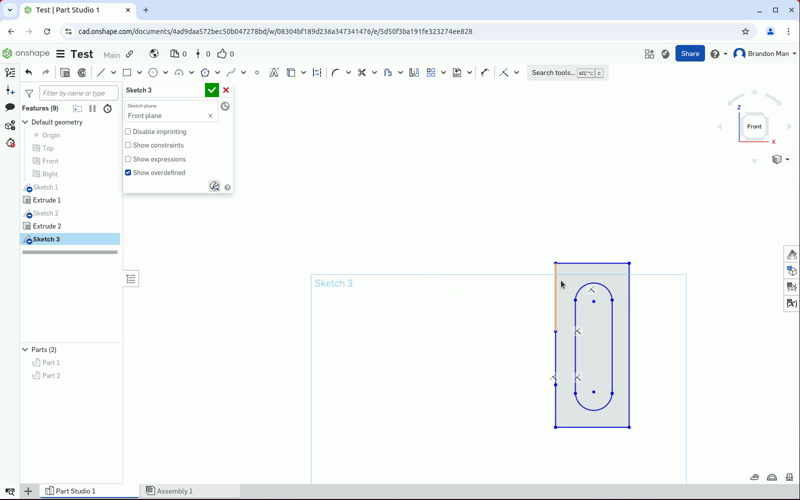
scroll(6)
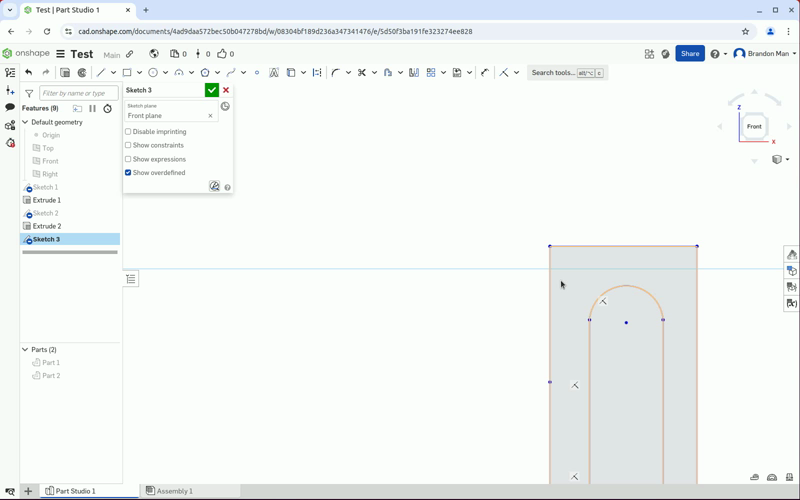
click(561, 280)
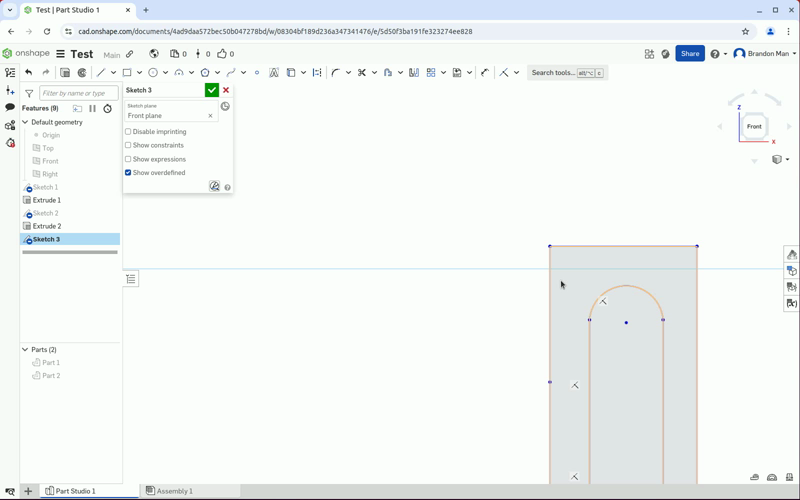
scroll(-6)
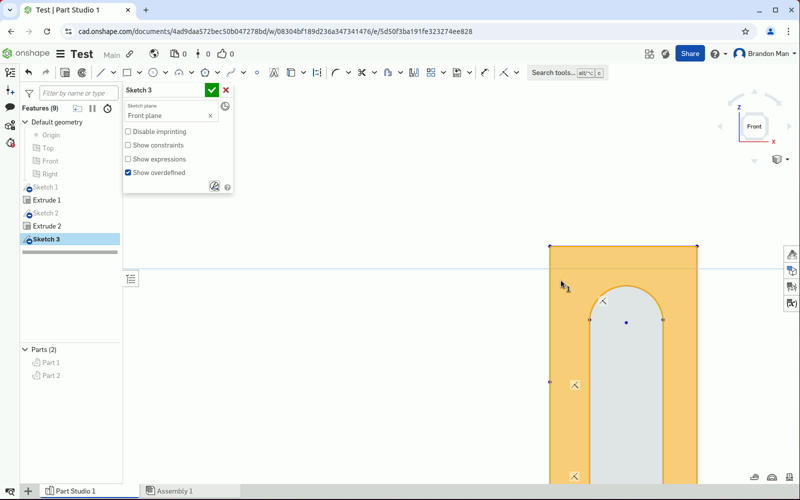
scroll(-6)
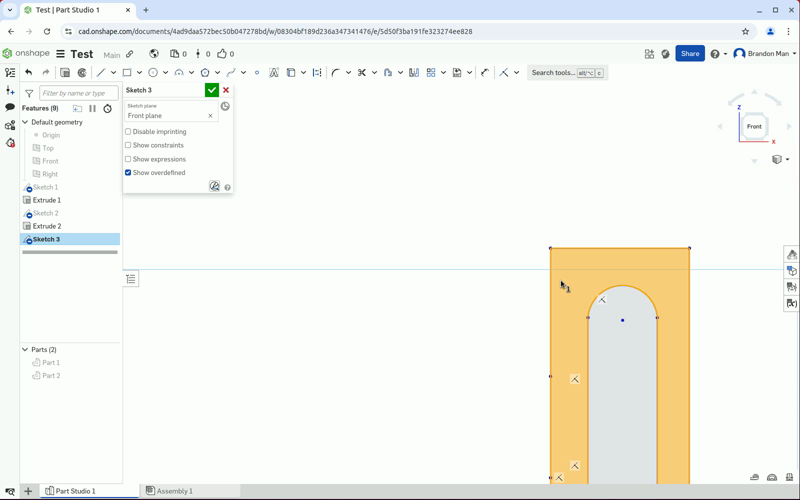
scroll(-6)
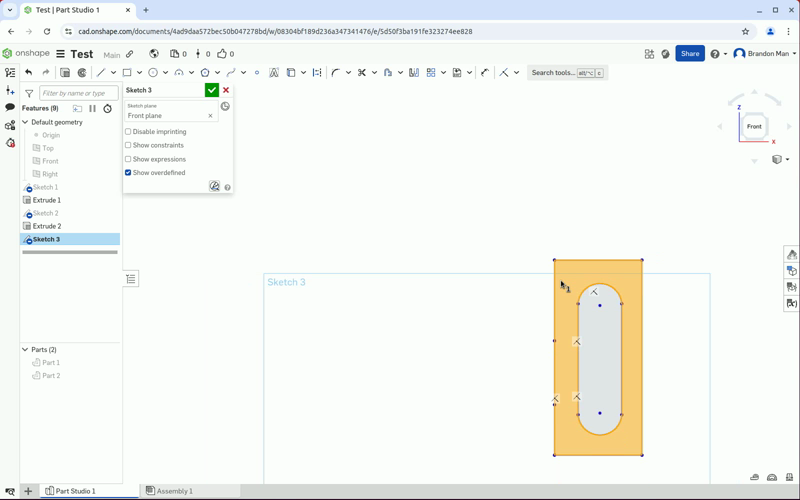
scroll(-6)
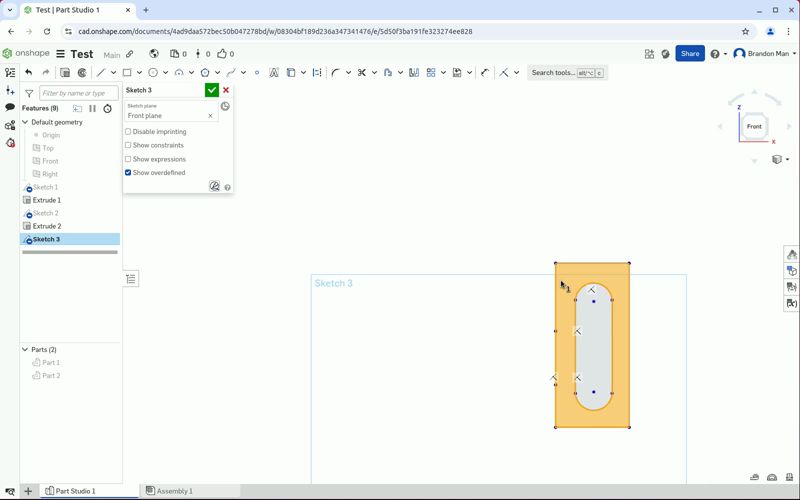
scroll(-6)
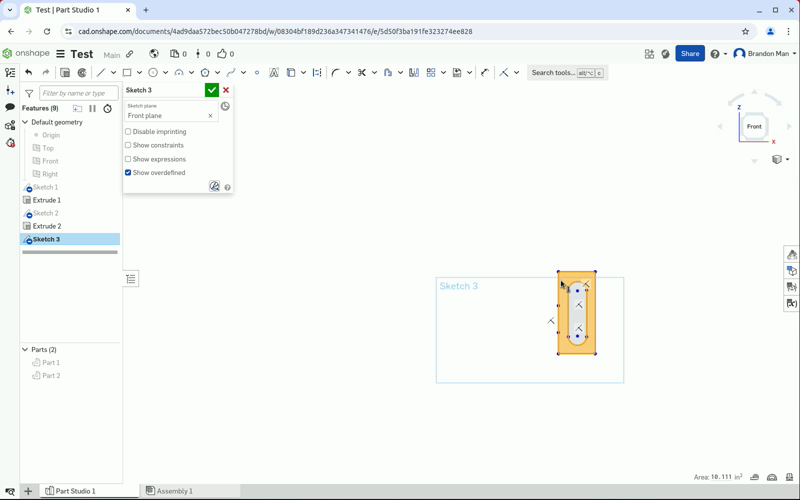
scroll(-6)
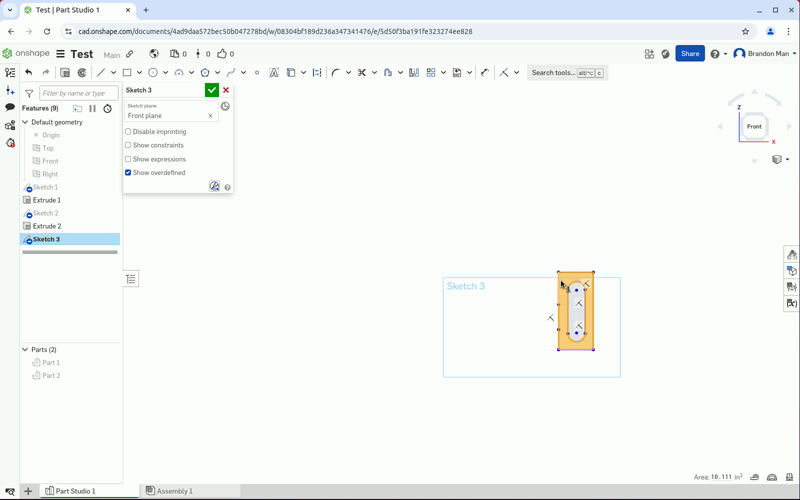
scroll(-6)
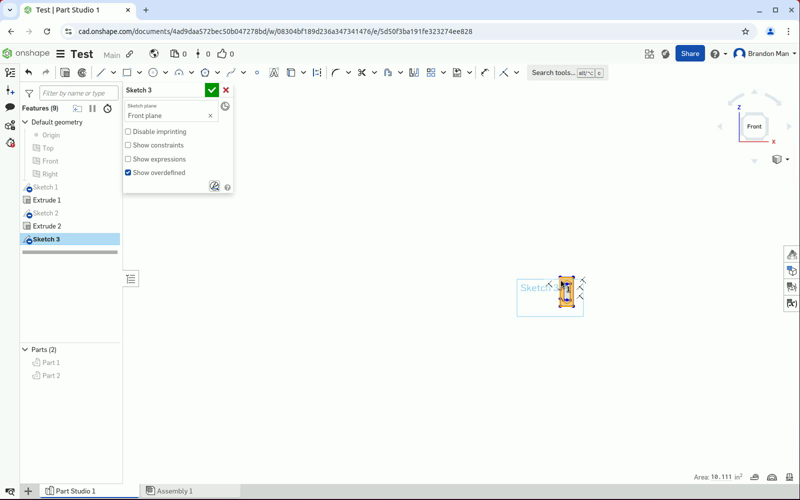
mouse_move(73, 352)
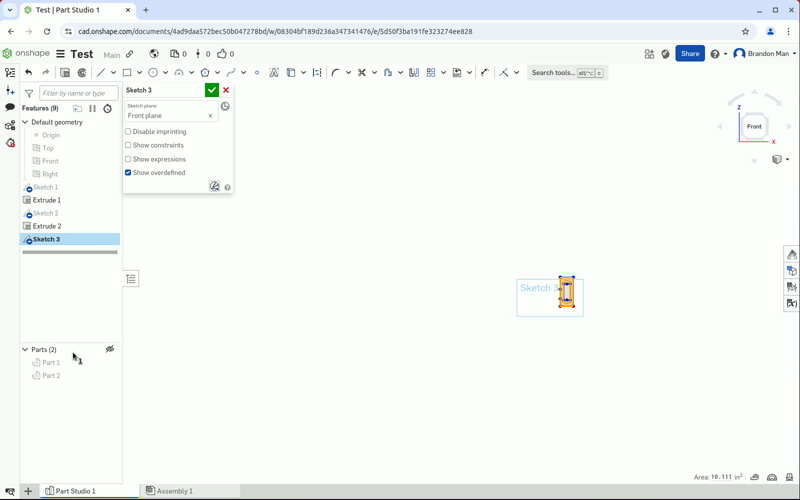
key(shift+y)
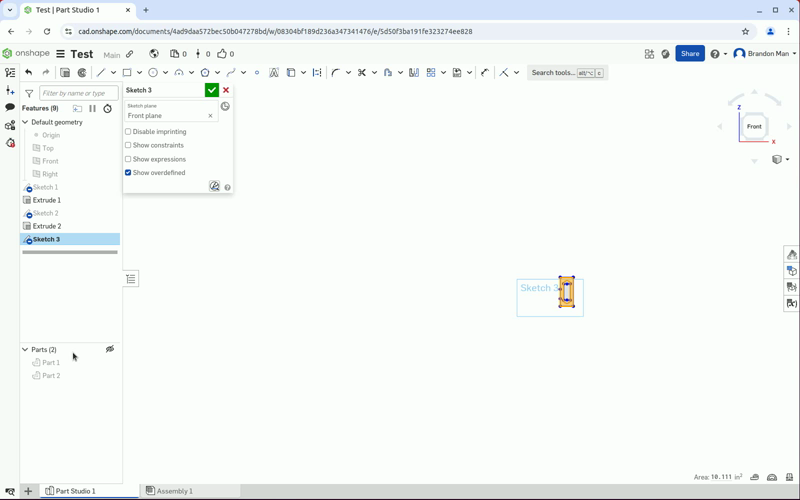
key(shift+e)
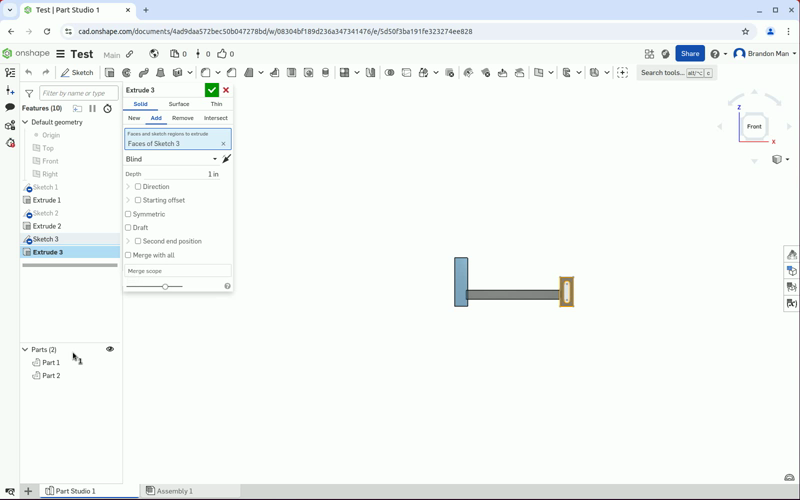
mouse_move(143, 106)
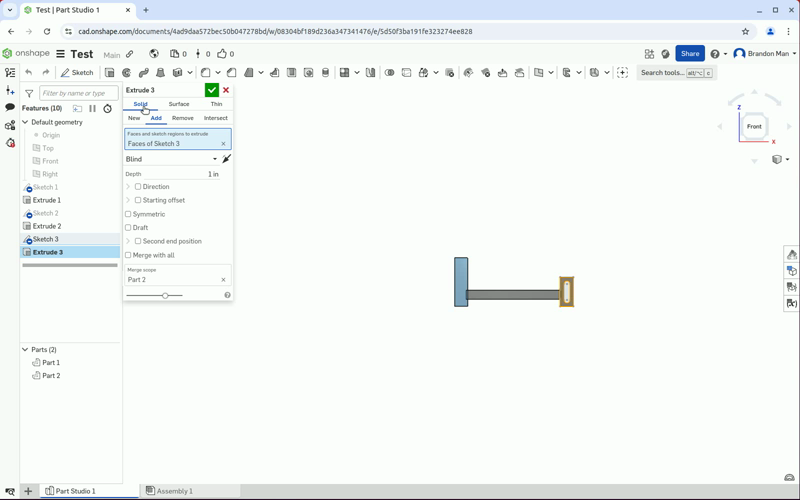
click(143, 106)
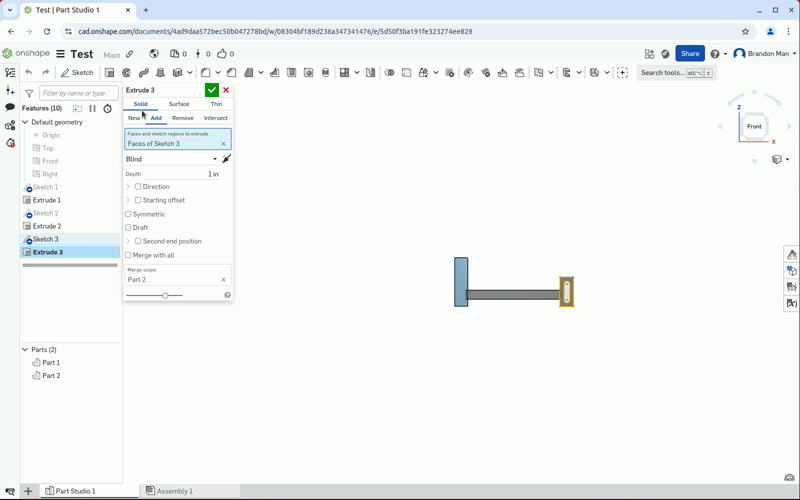
mouse_move(137, 120)
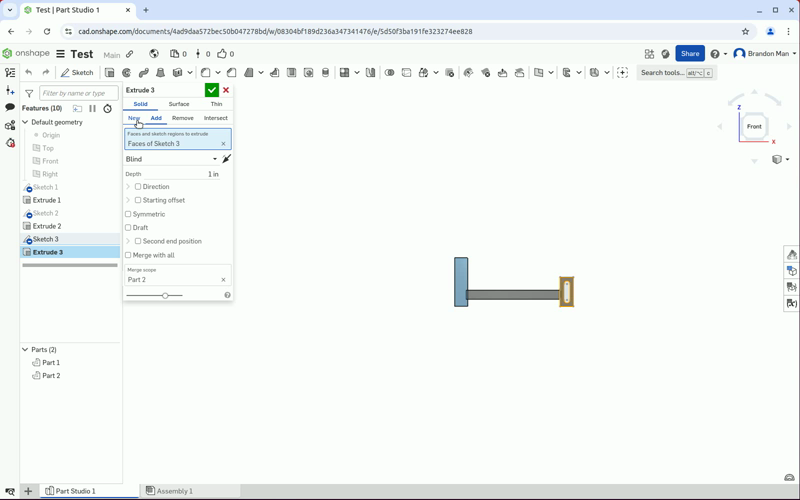
click(137, 120)
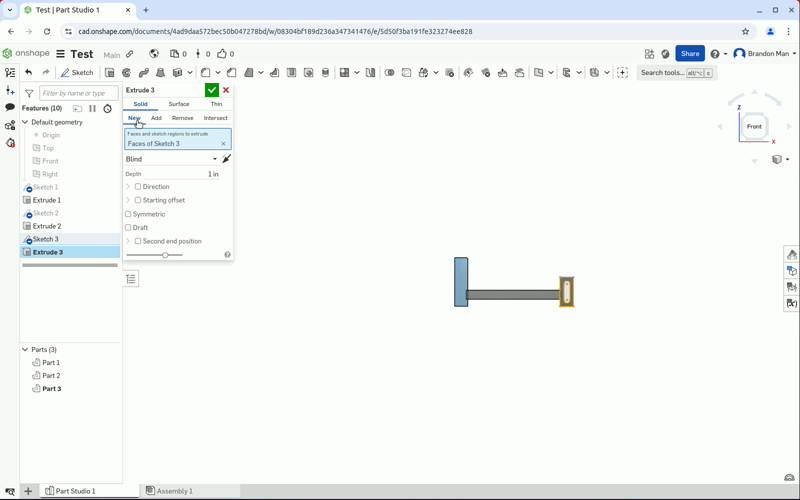
key(tab, 4)
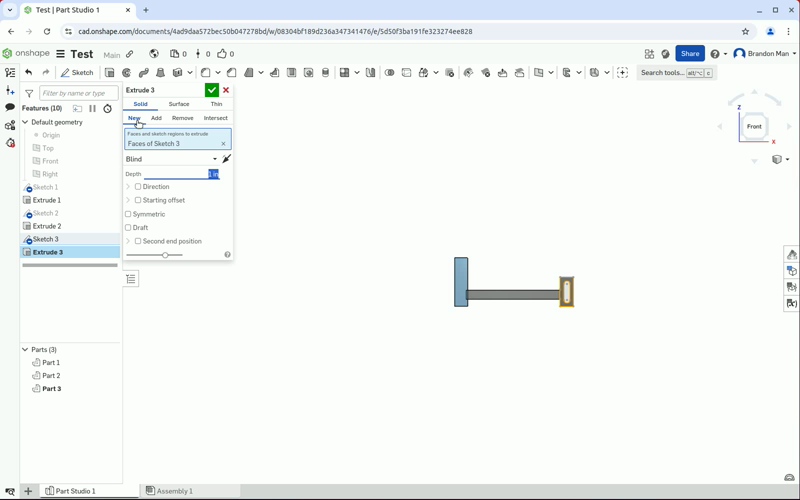
text(1.685)
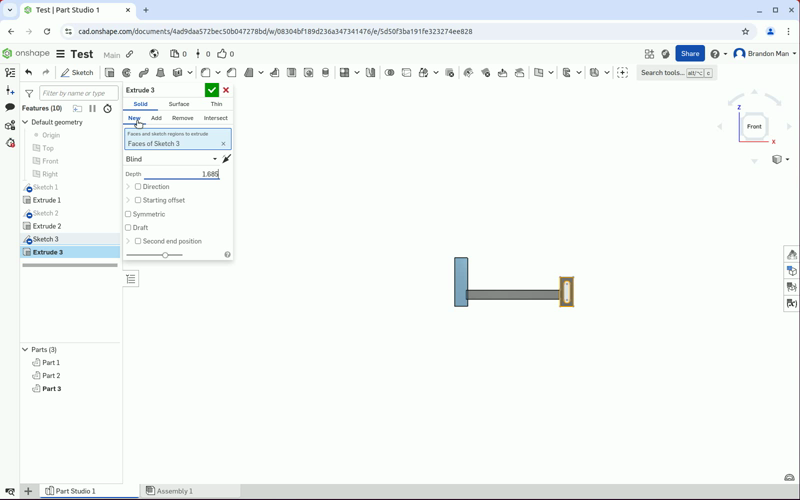
key(enter)
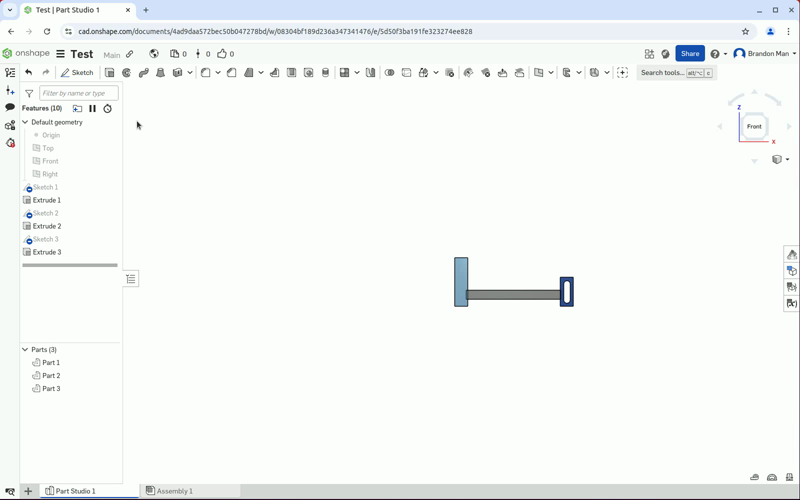
key(shift+h)
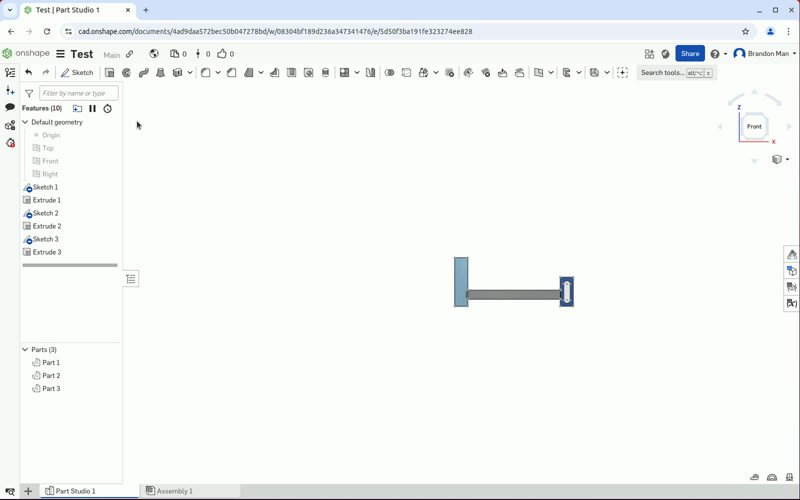
key(shift+h)
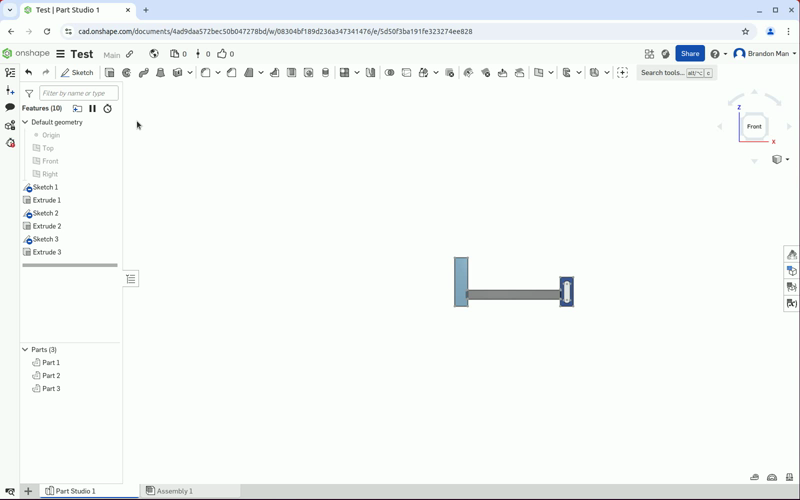
key(shift+7)
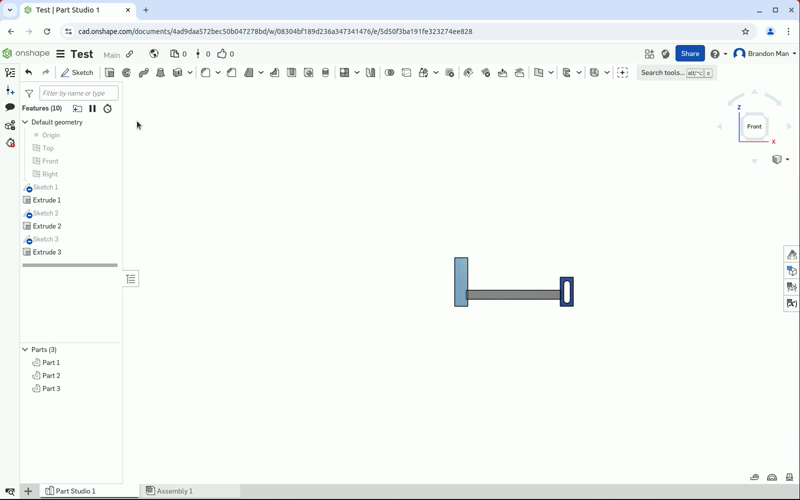
key(left, 2)
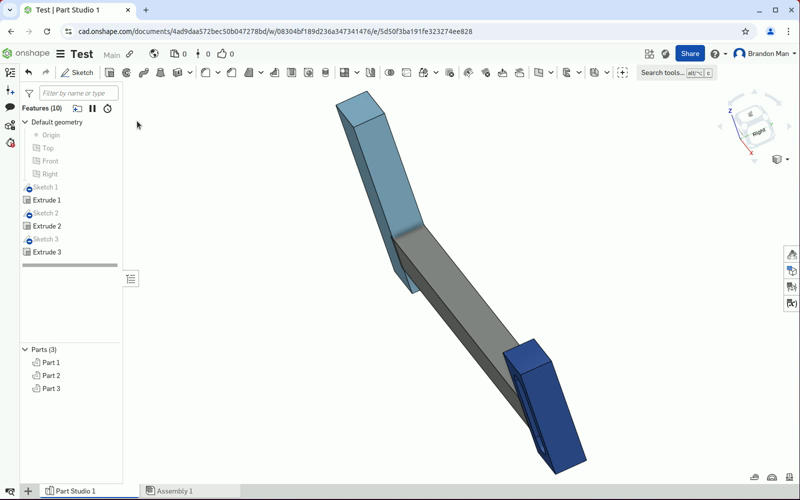
key(down, 2)
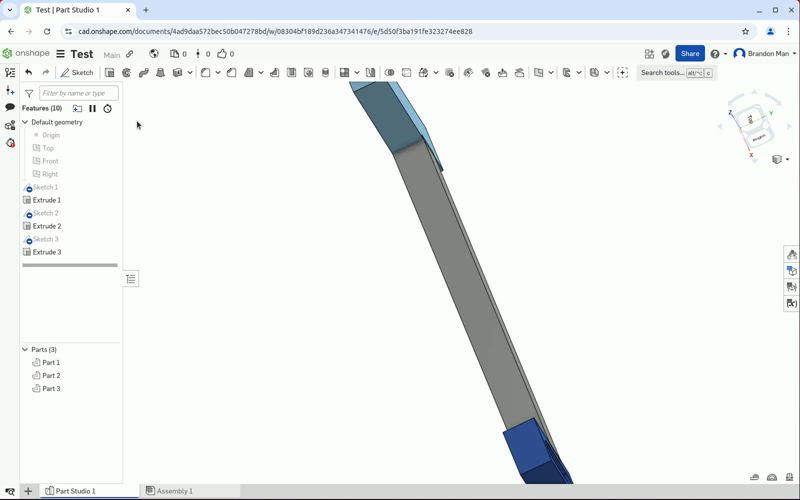
key(up, 2)
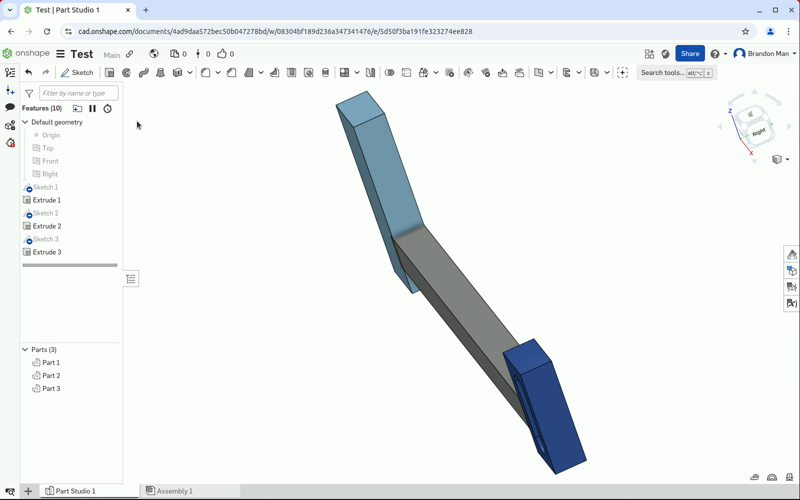
key(right, 2)
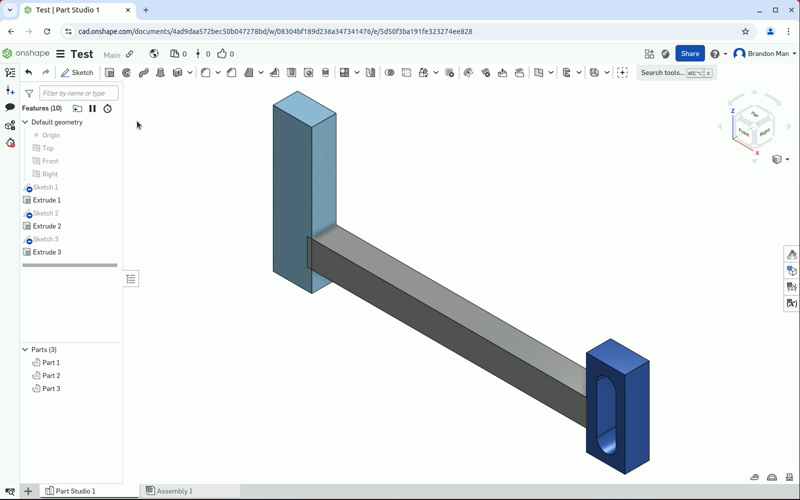
mouse_move(73, 189)
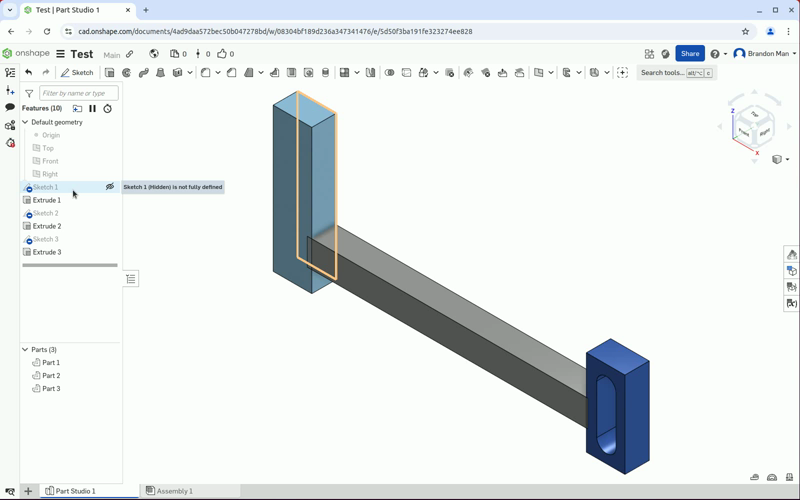
click(73, 189)